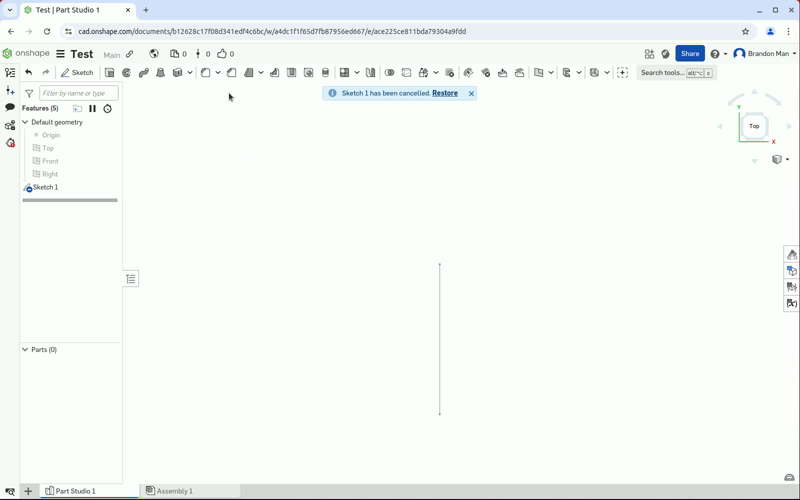
key(shift+h)
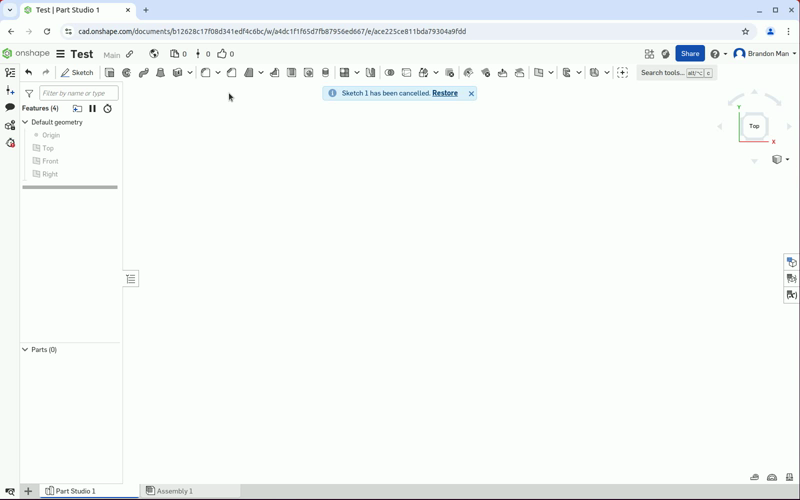
mouse_move(73, 352)
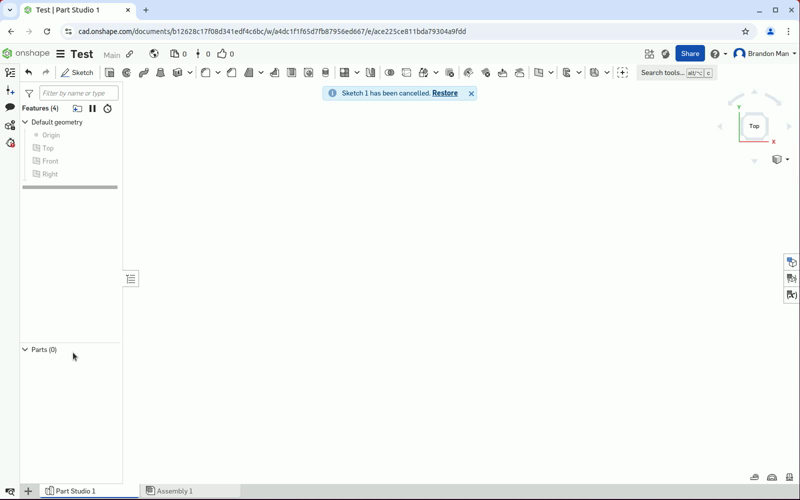
key(y)
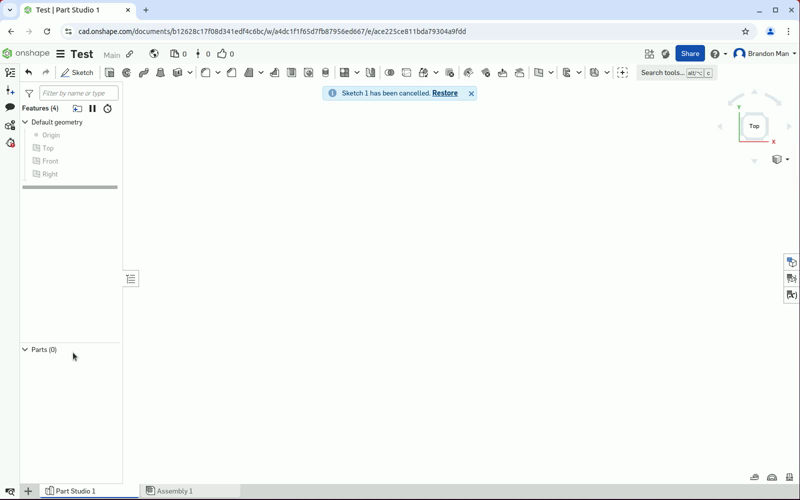
key(shift+p)
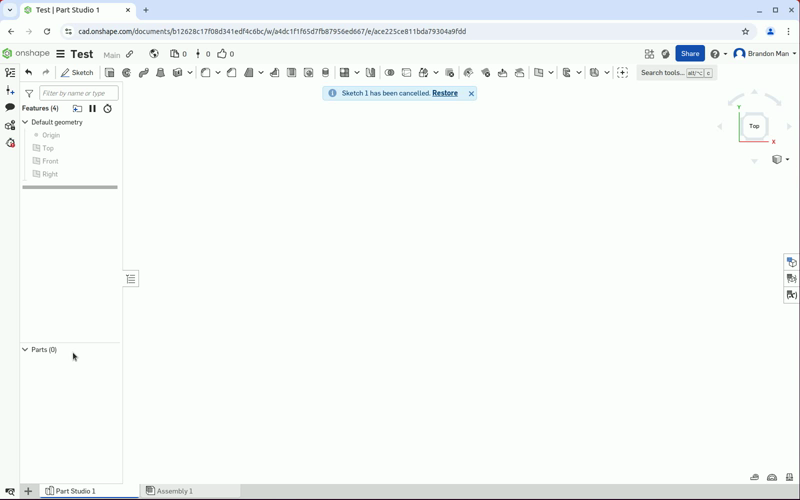
key(space)
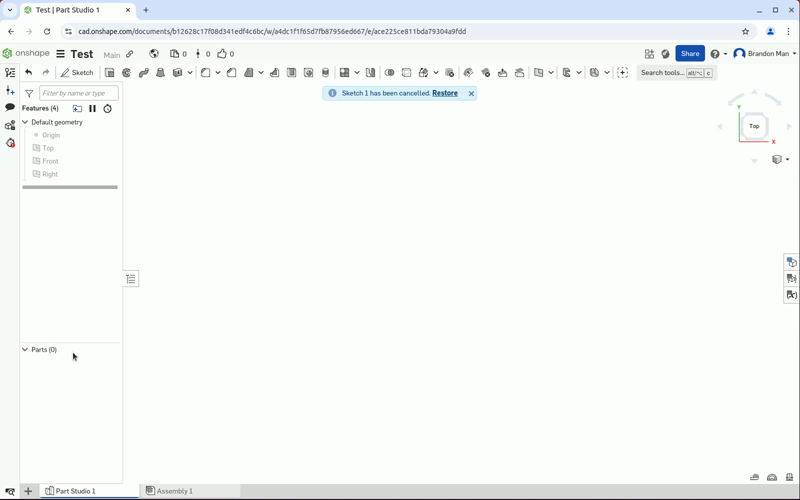
key_down(shift)
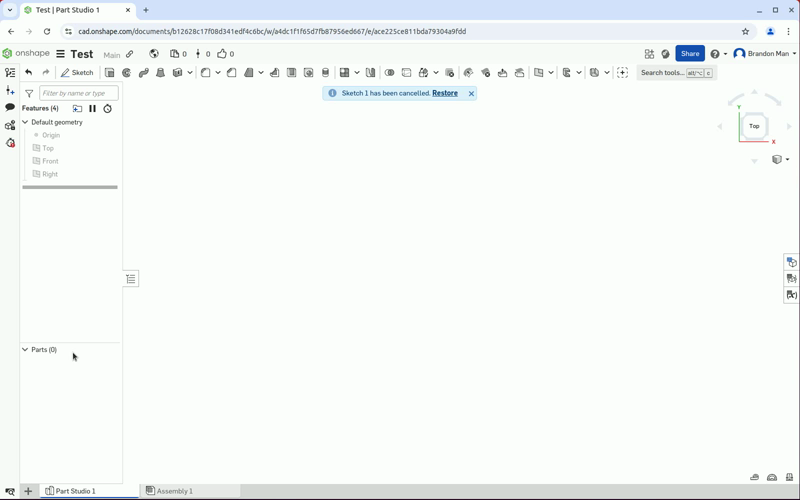
key(up)
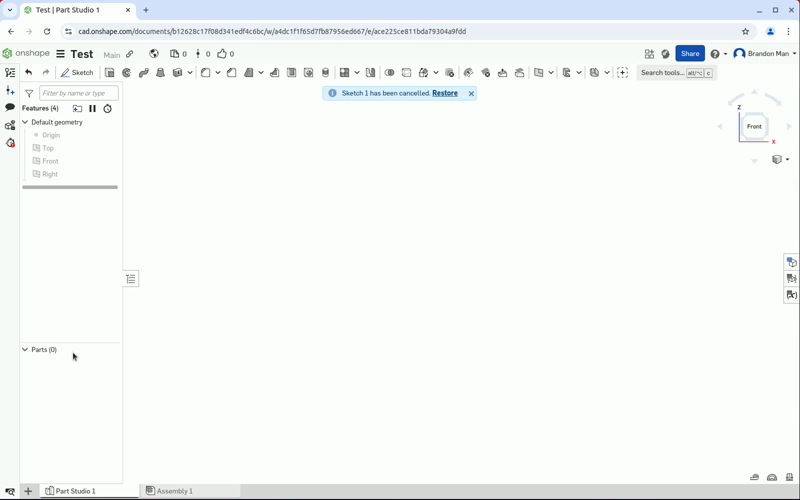
key_up(shift)
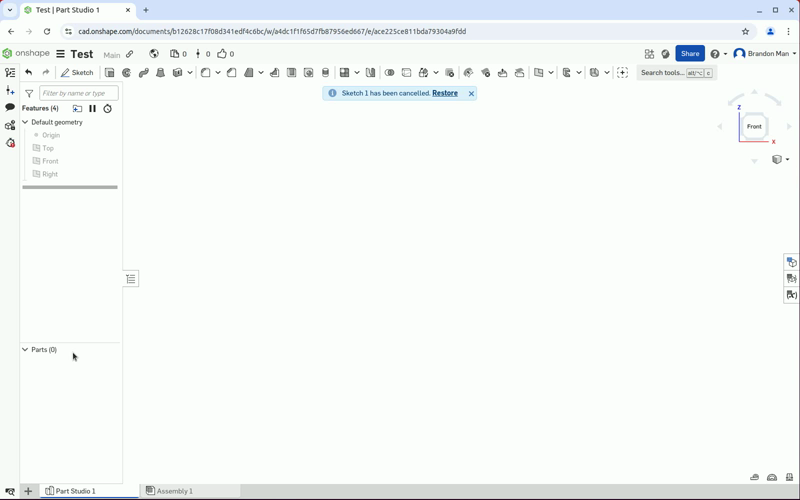
key(space)
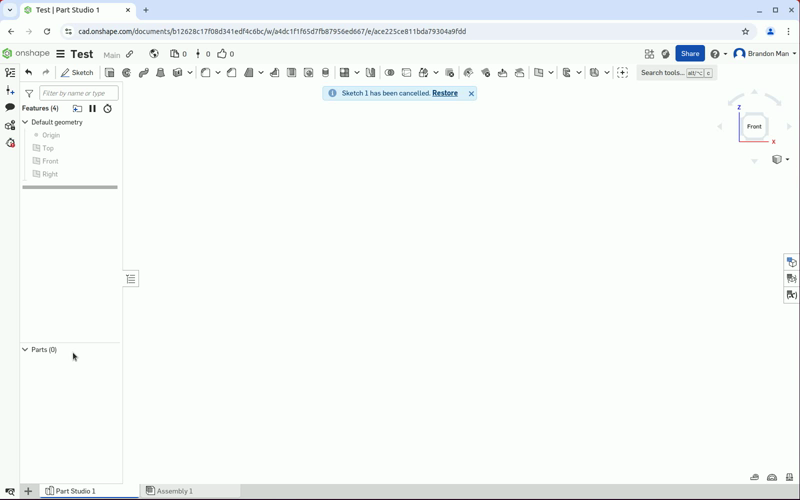
key_down(shift)
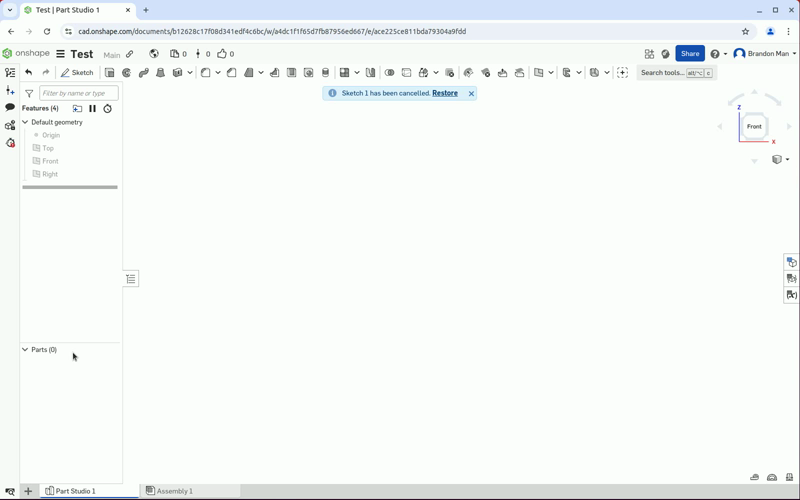
key(left)
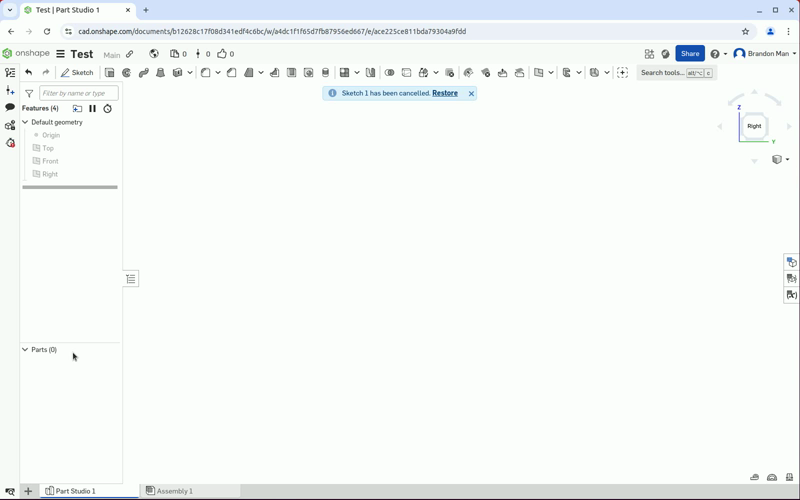
key_up(shift)
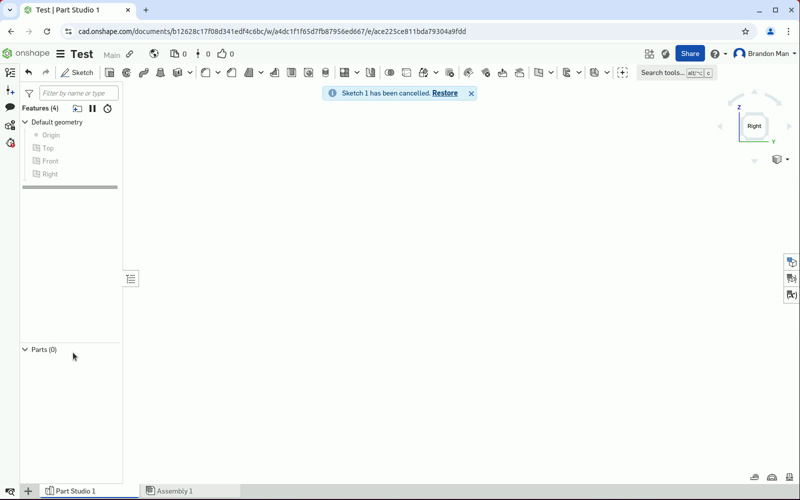
mouse_move(73, 352)
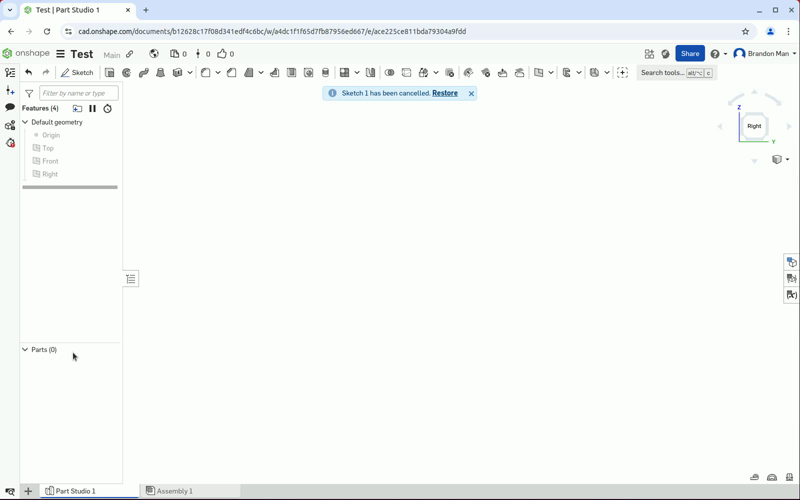
key(shift+y)
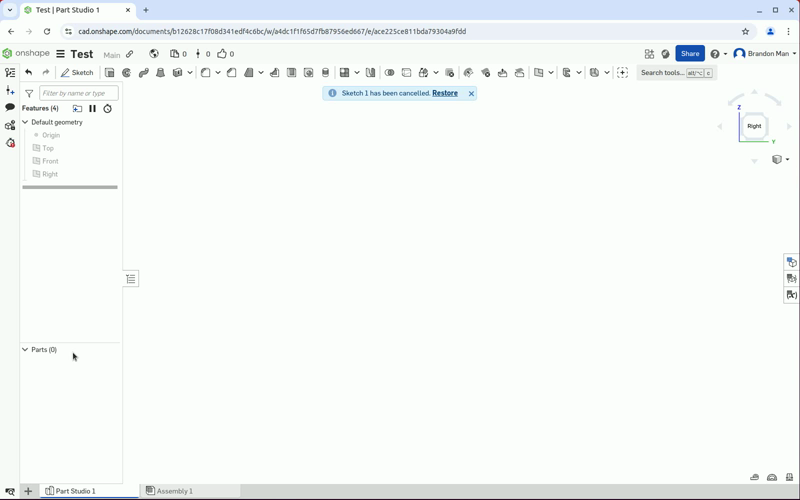
key(shift+s)
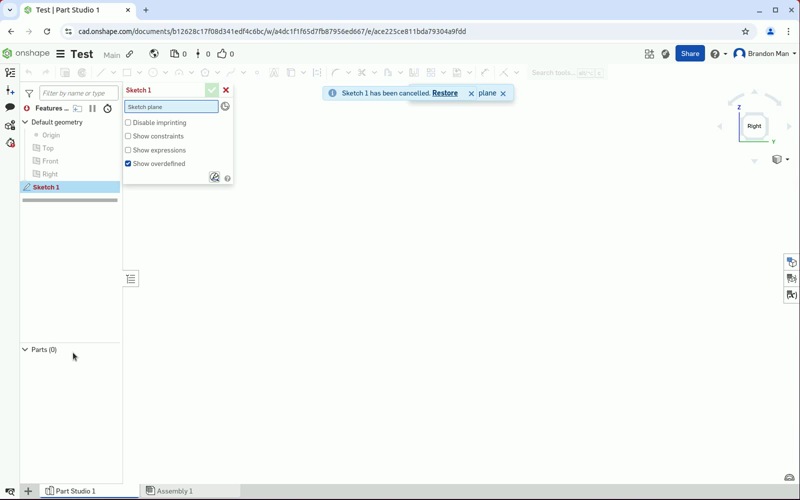
mouse_move(73, 176)
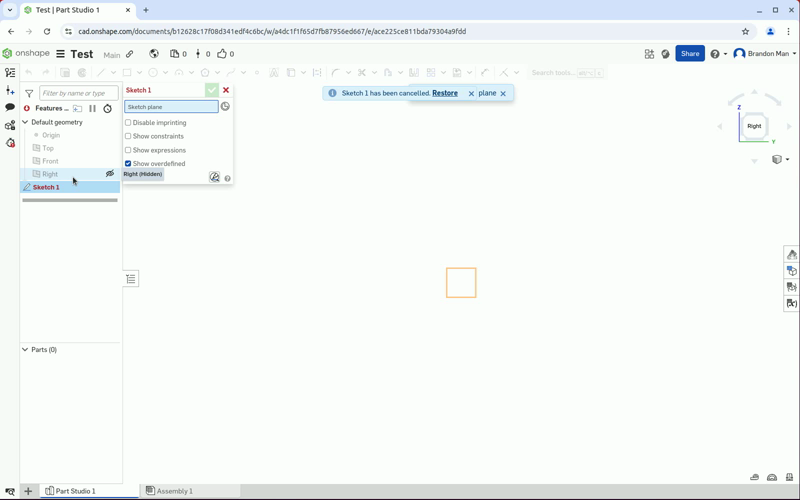
click(73, 176)
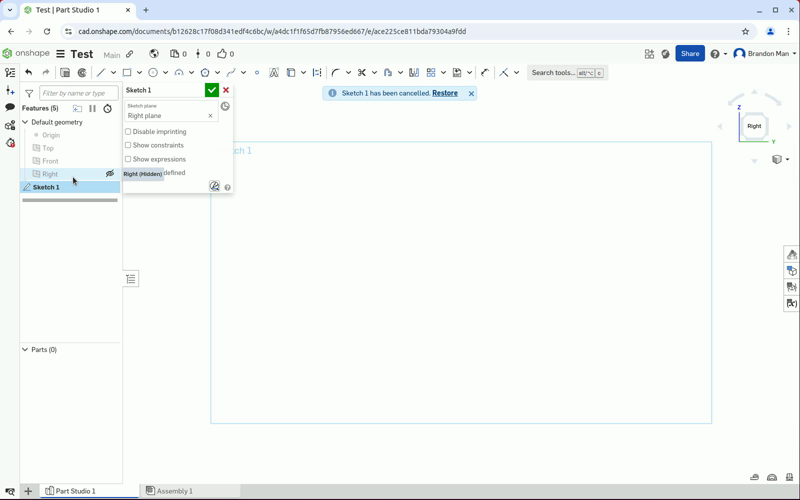
mouse_move(73, 352)
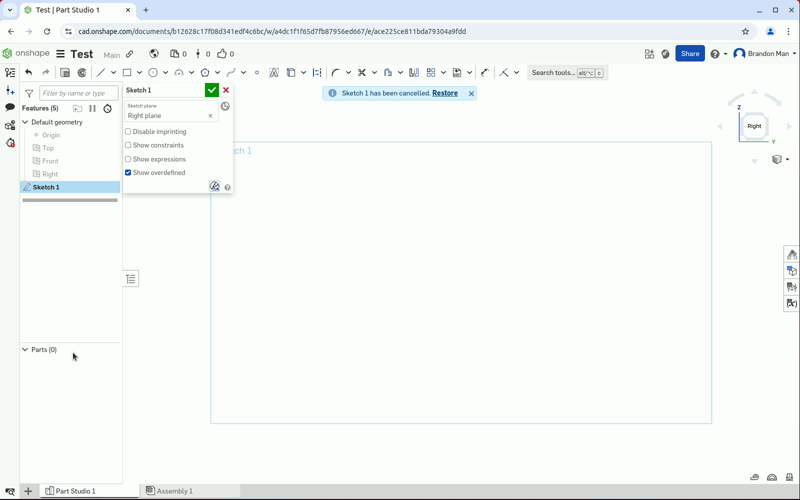
key(y)
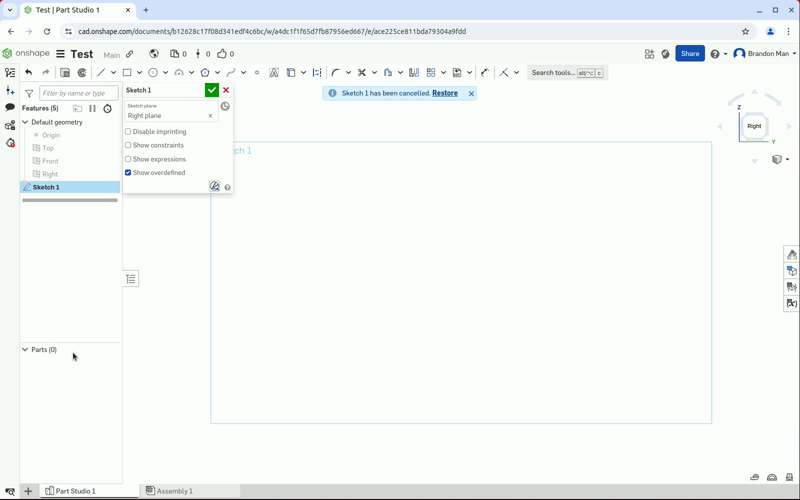
key(l)
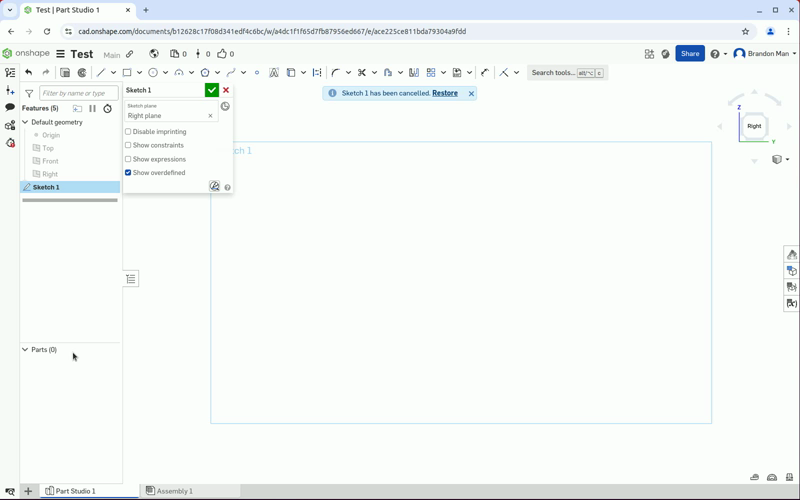
key_down(shift)
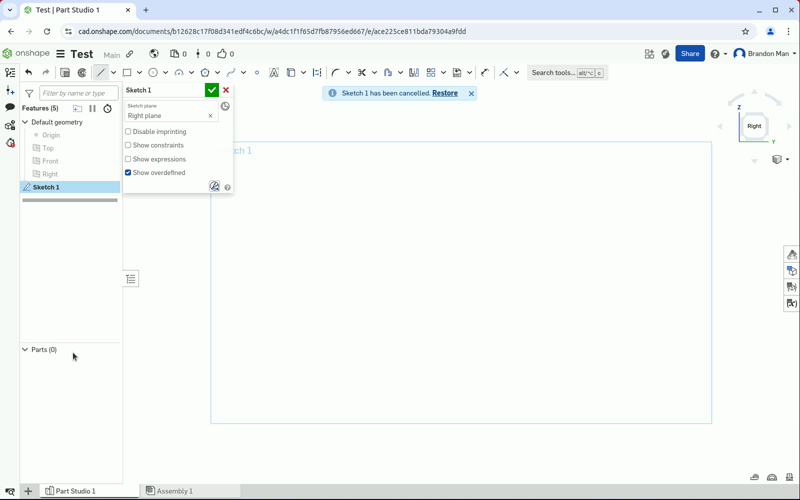
mouse_move(451, 282)
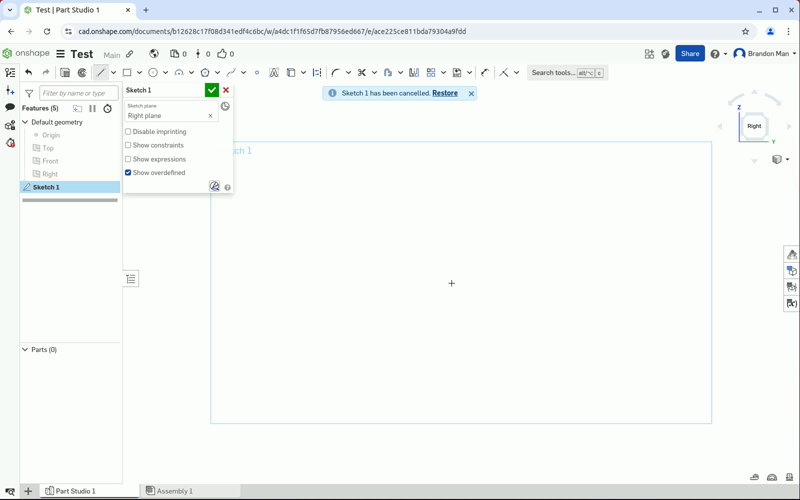
click(451, 282)
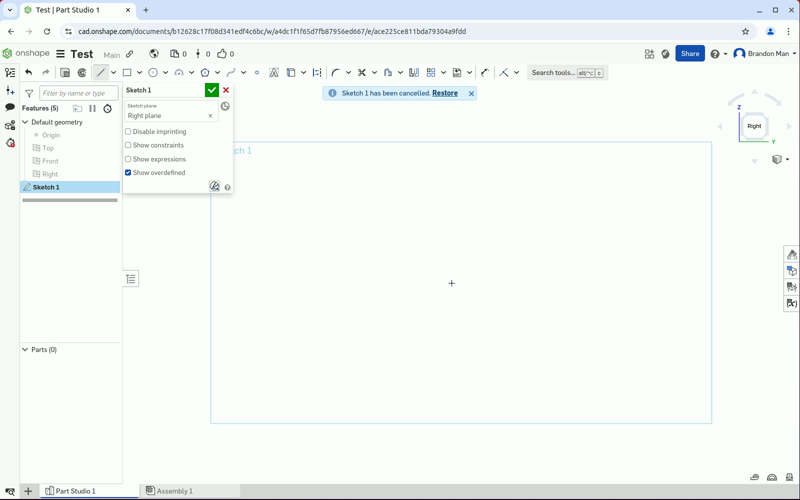
key_up(shift)
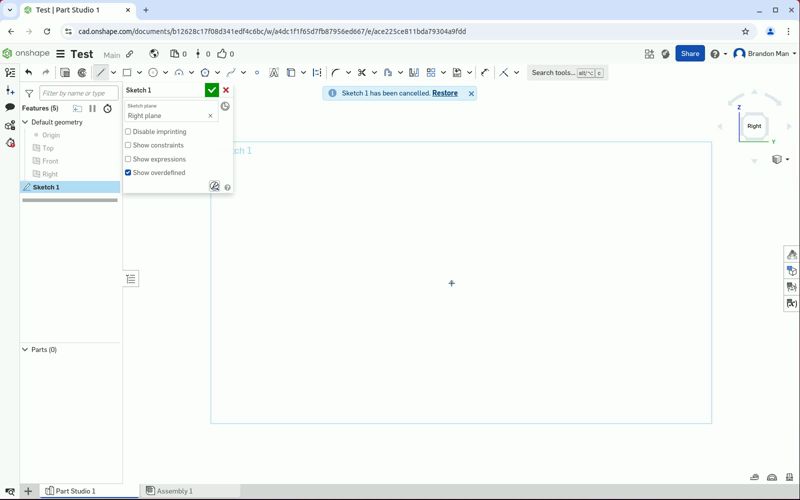
key_down(shift)
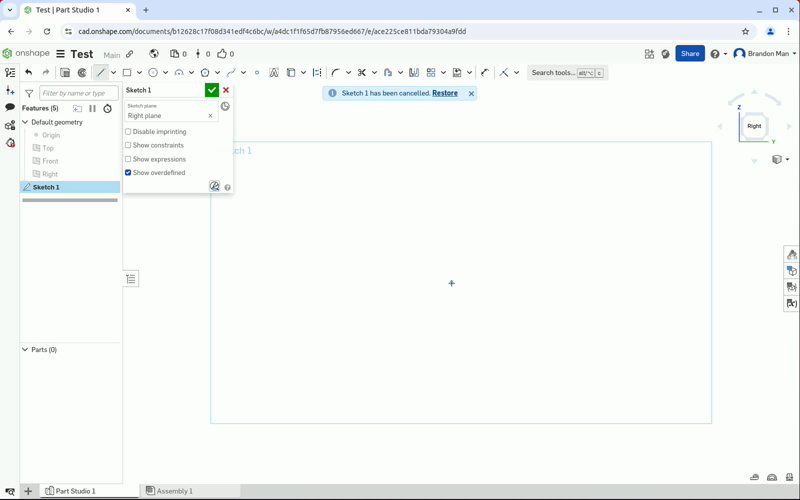
mouse_move(481, 282)
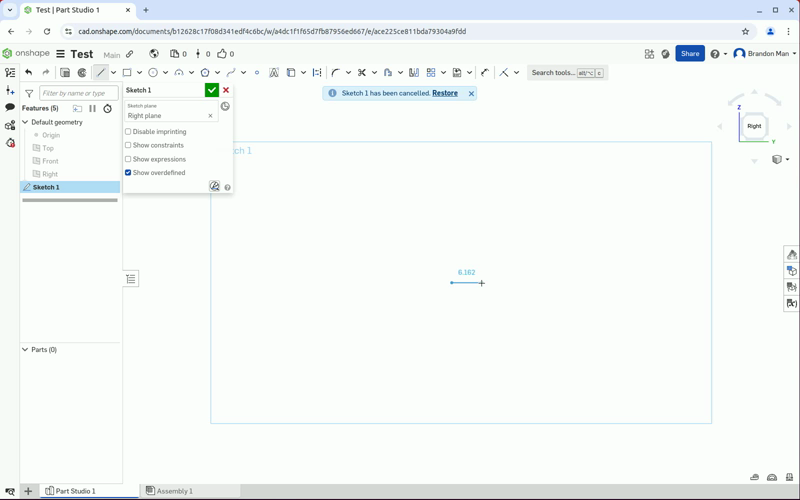
mouse_move(460, 282)
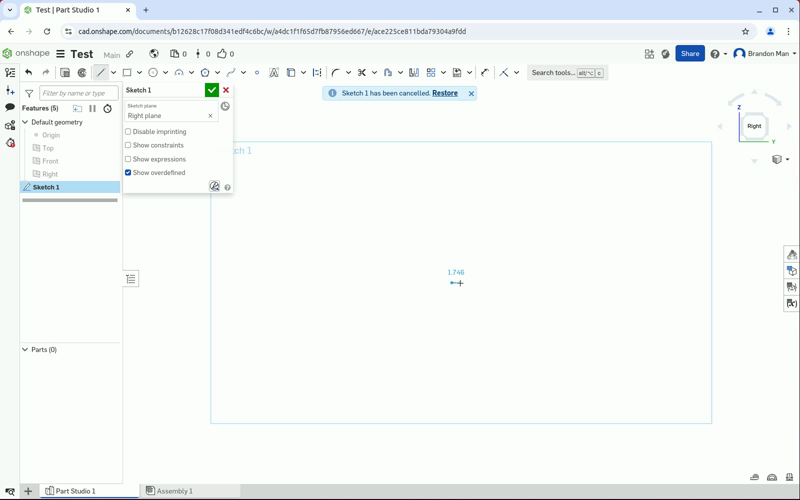
click(460, 282)
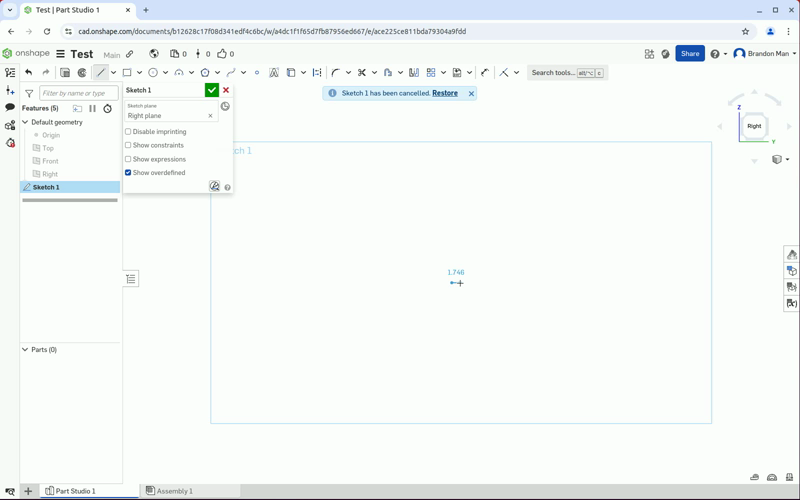
key_up(shift)
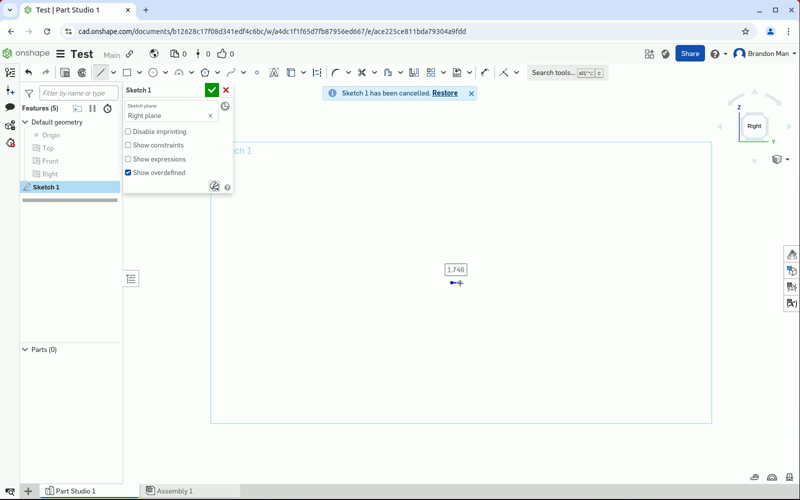
key_down(shift)
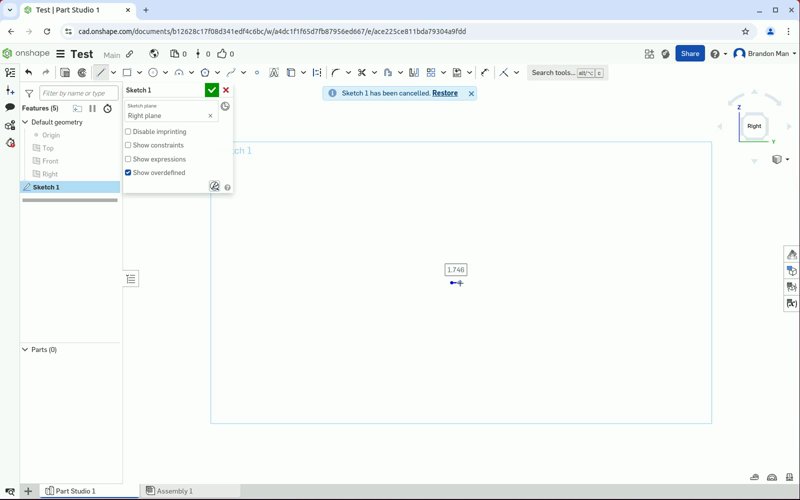
mouse_move(490, 282)
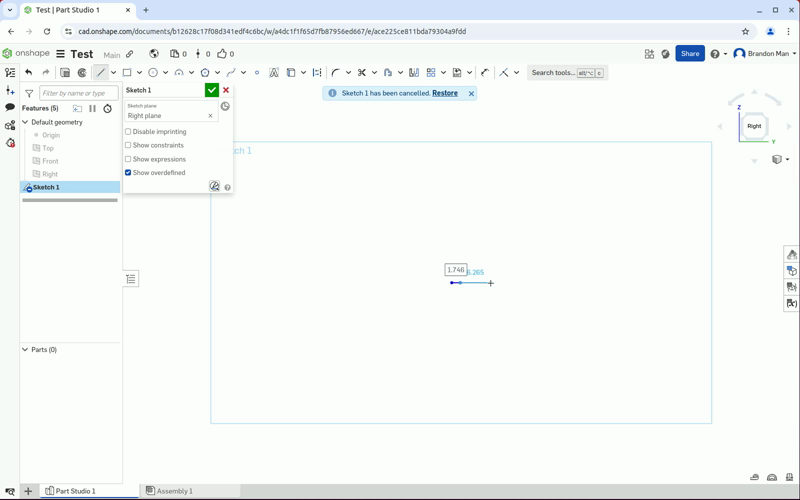
mouse_move(460, 229)
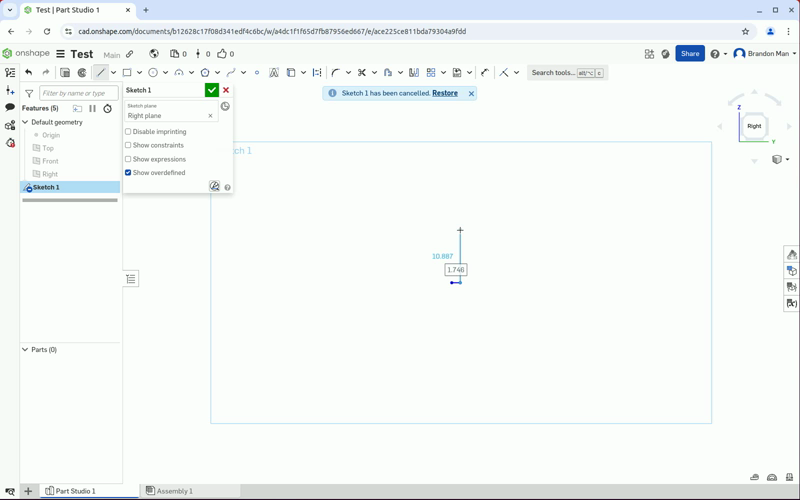
click(460, 229)
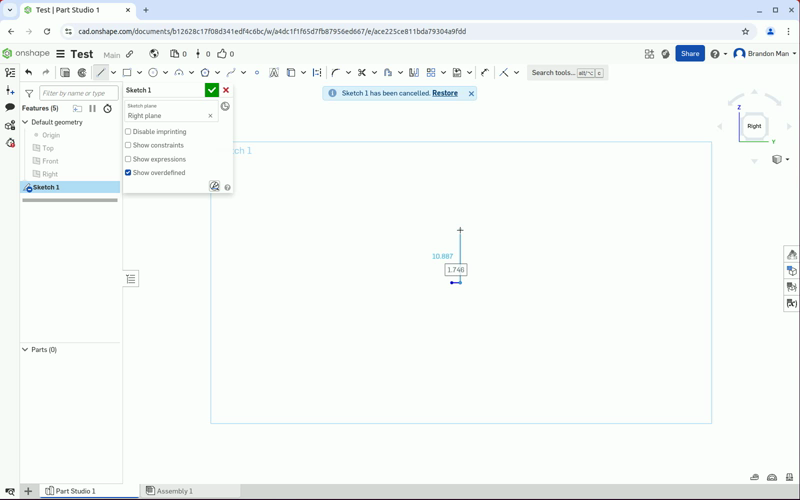
key_up(shift)
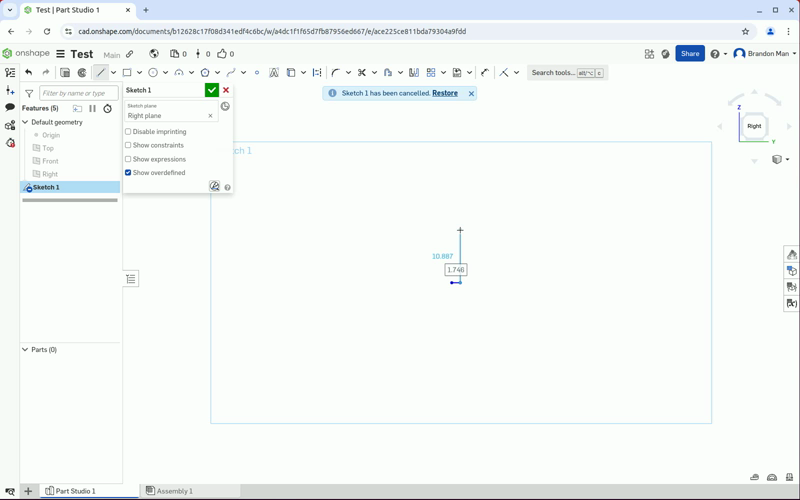
key_down(shift)
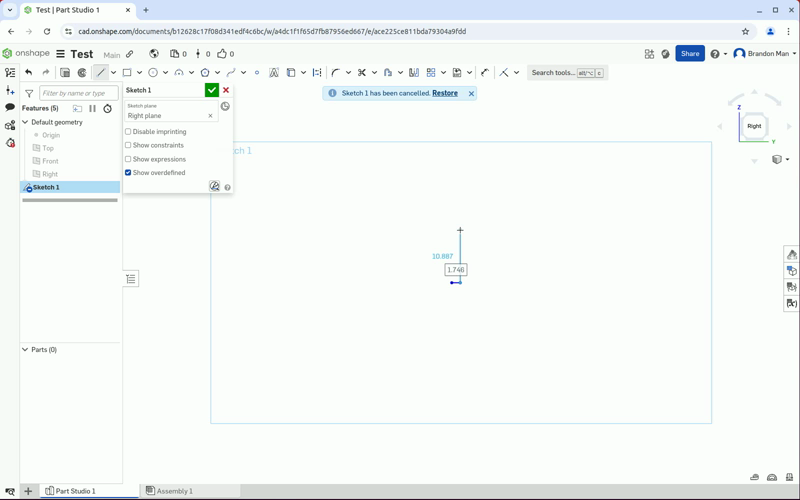
mouse_move(490, 229)
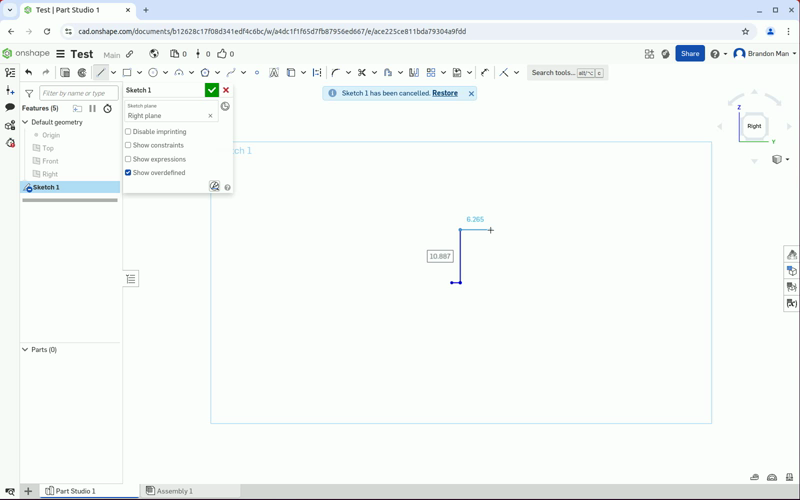
mouse_move(451, 229)
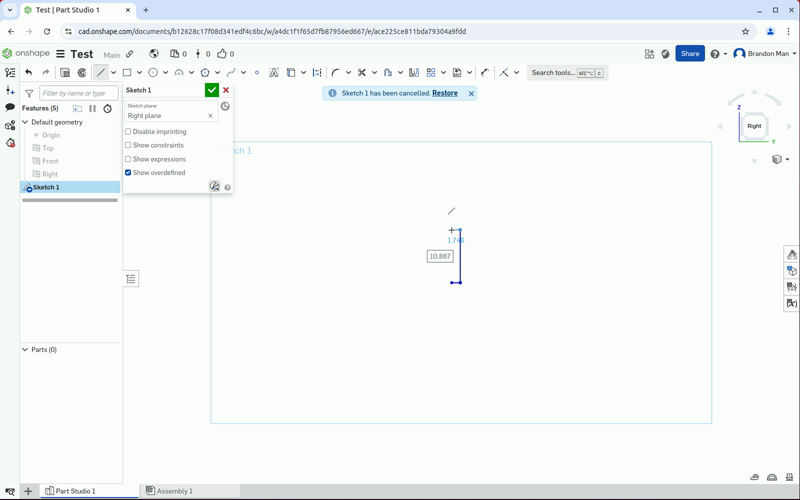
click(451, 229)
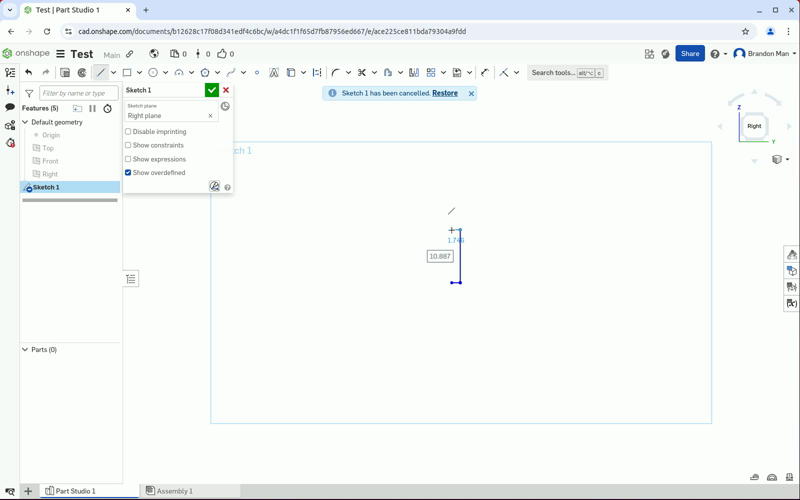
key_up(shift)
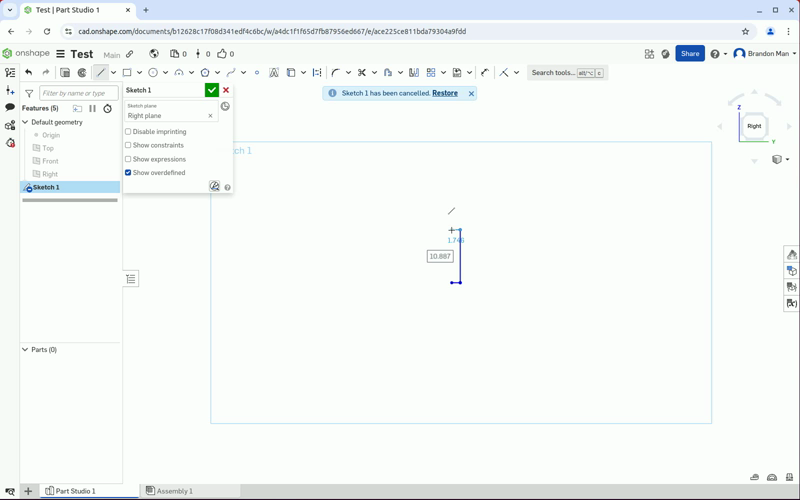
key_down(shift)
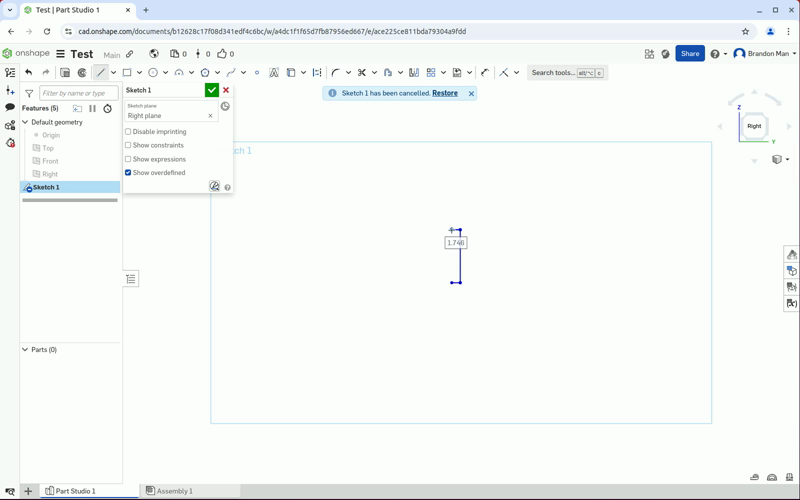
mouse_move(481, 229)
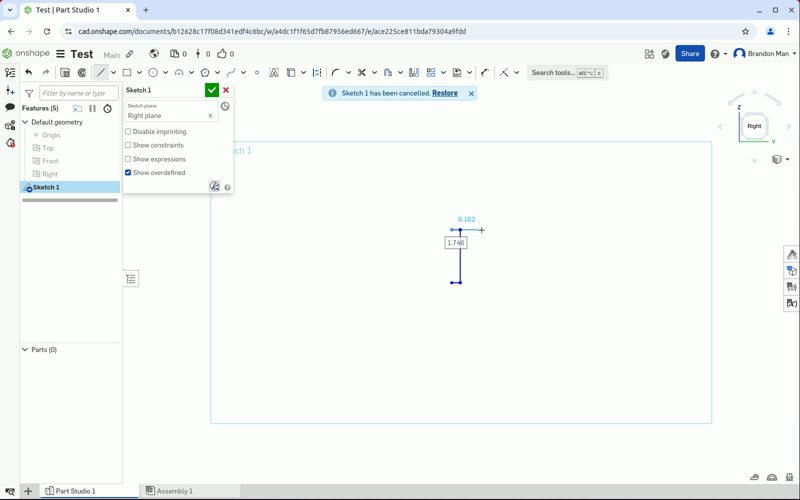
mouse_move(451, 237)
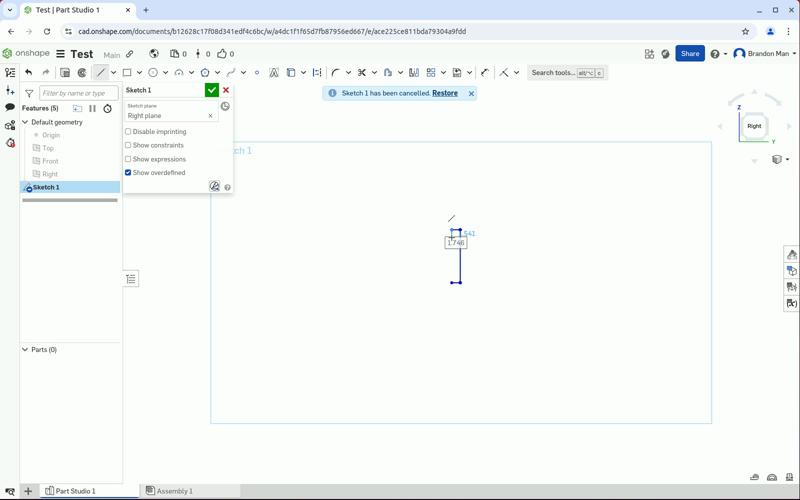
click(451, 237)
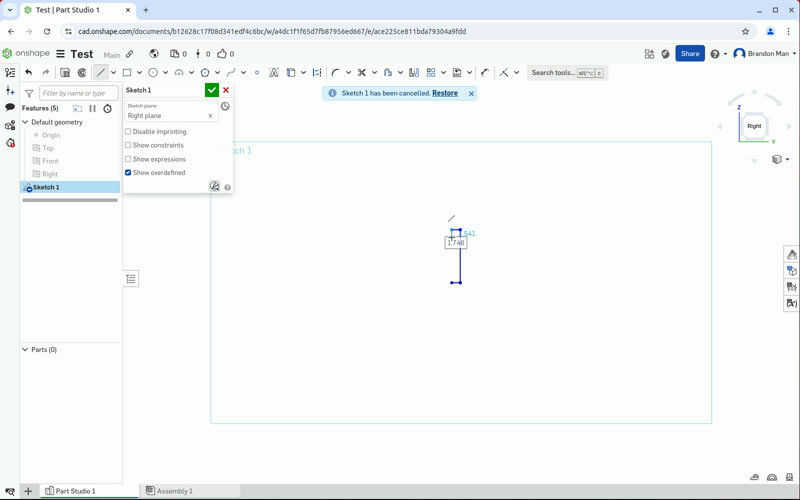
key_up(shift)
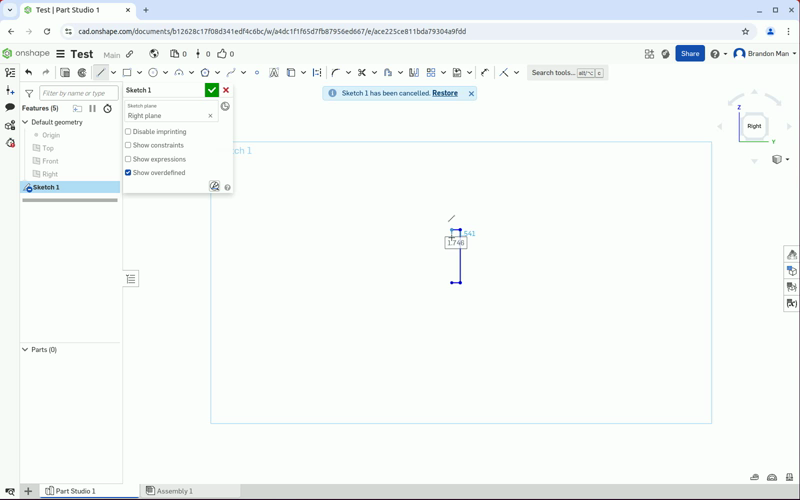
key_down(shift)
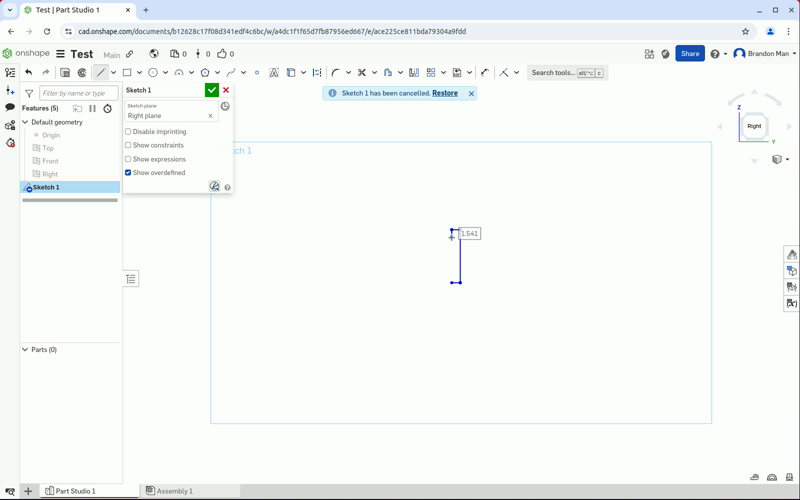
mouse_move(481, 237)
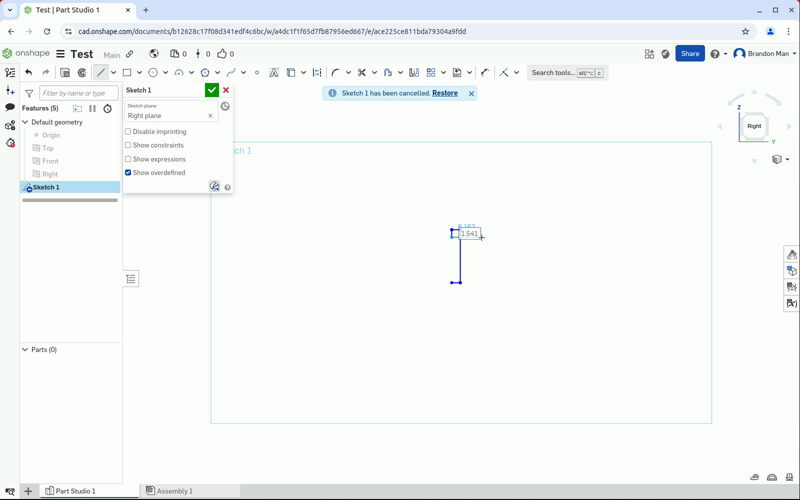
mouse_move(453, 237)
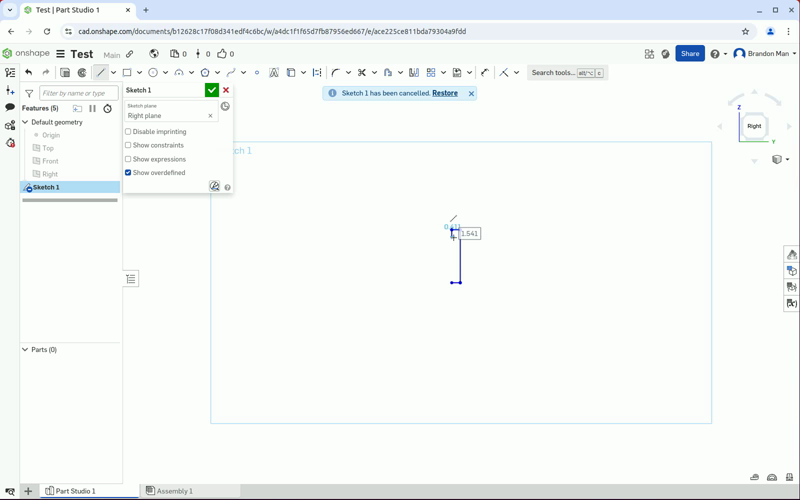
scroll(6)
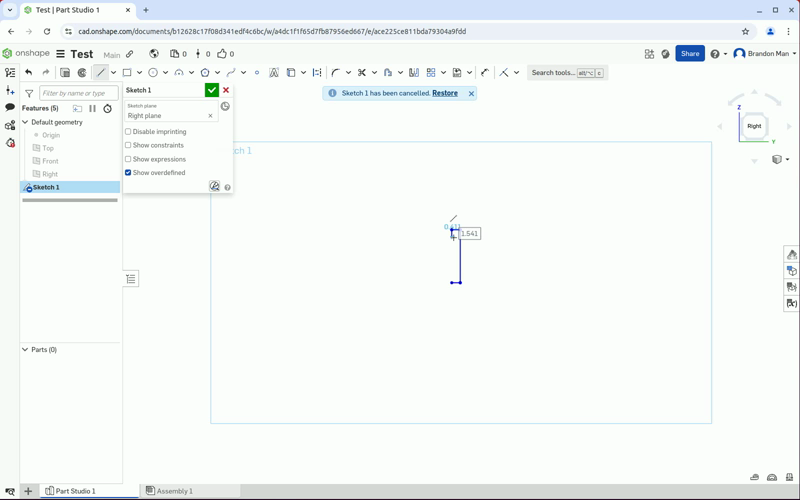
scroll(6)
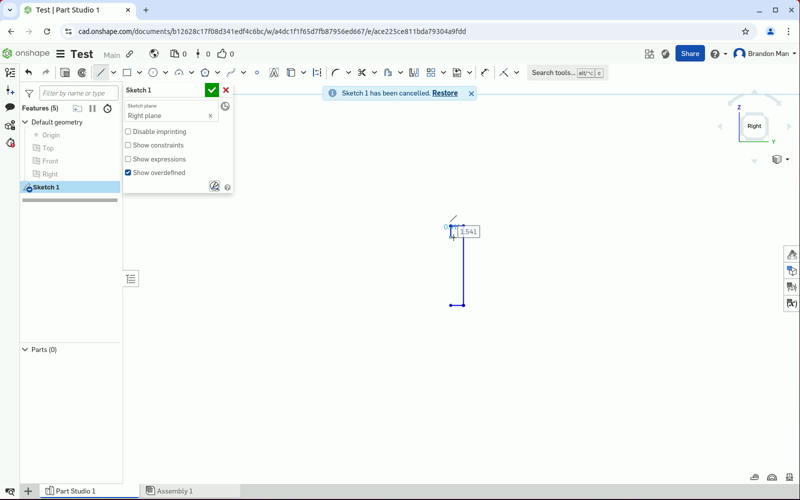
scroll(6)
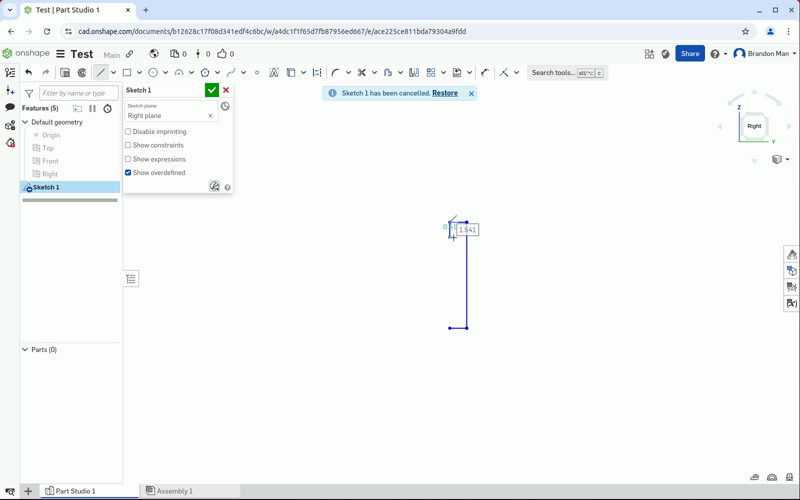
scroll(6)
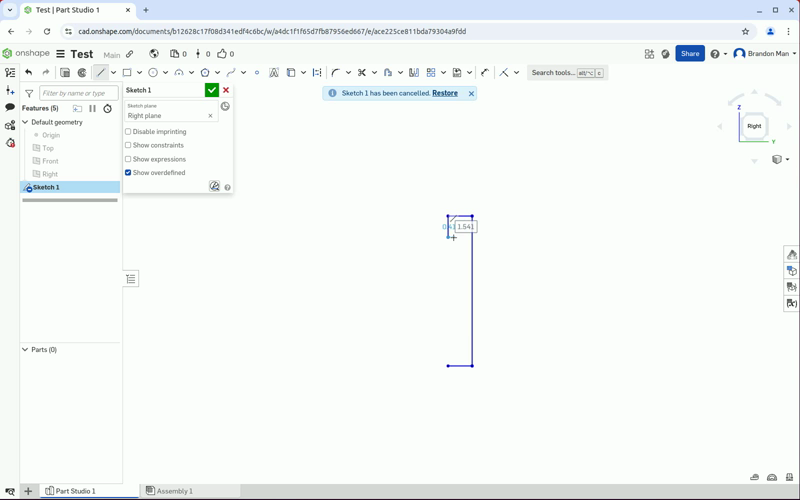
scroll(6)
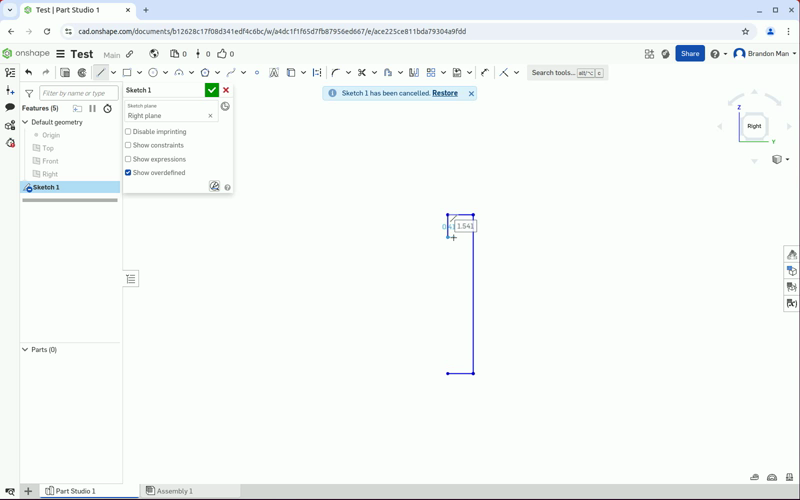
scroll(6)
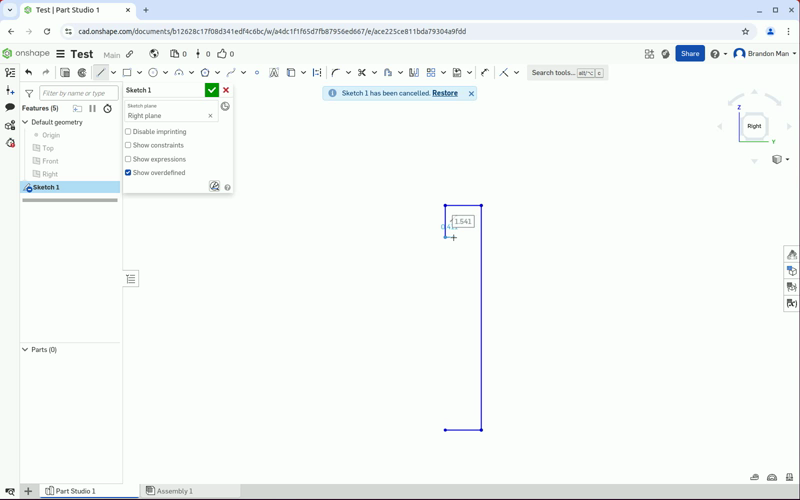
scroll(6)
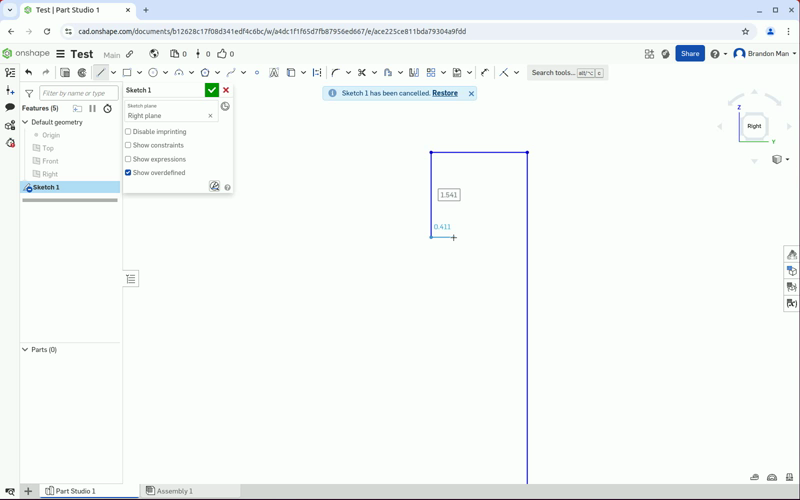
click(453, 237)
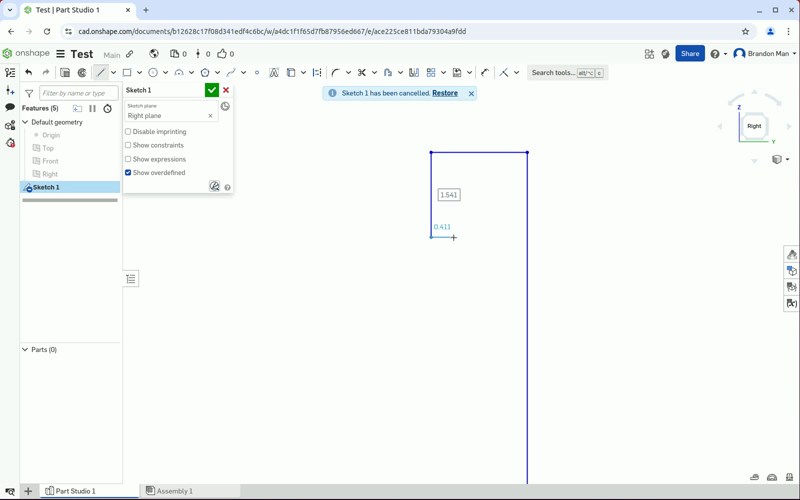
scroll(-6)
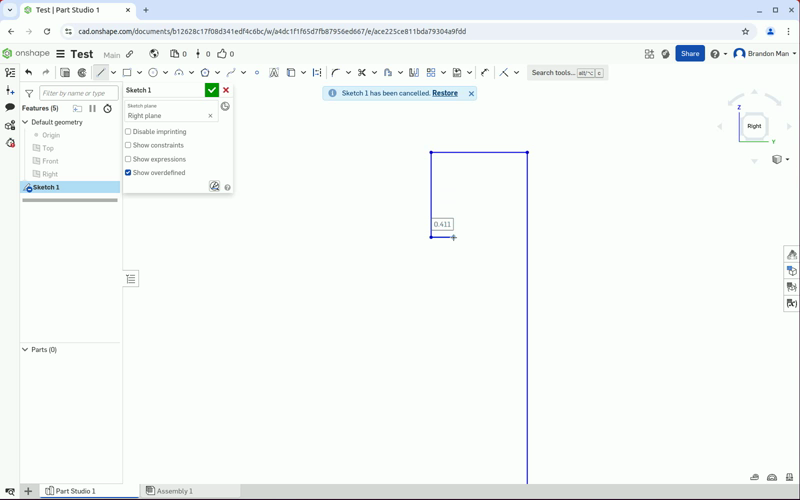
scroll(-6)
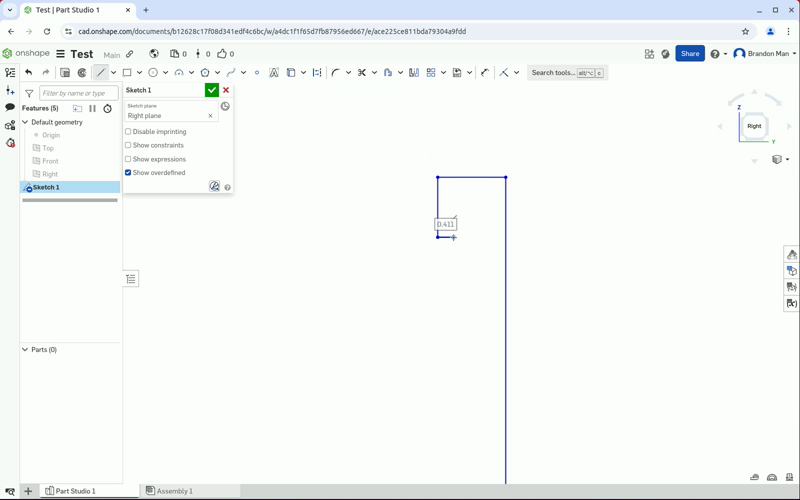
scroll(-6)
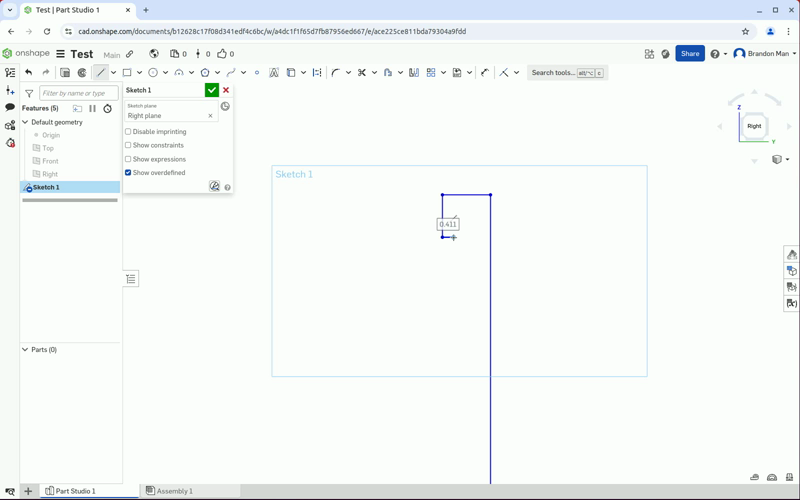
scroll(-6)
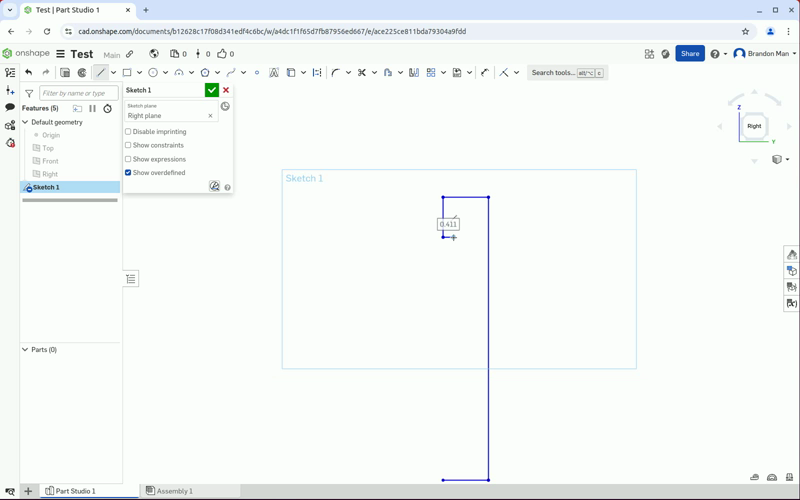
scroll(-6)
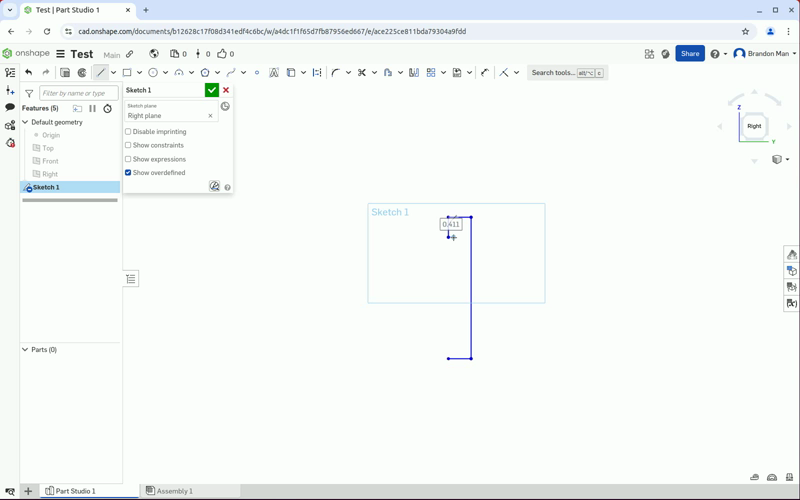
scroll(-6)
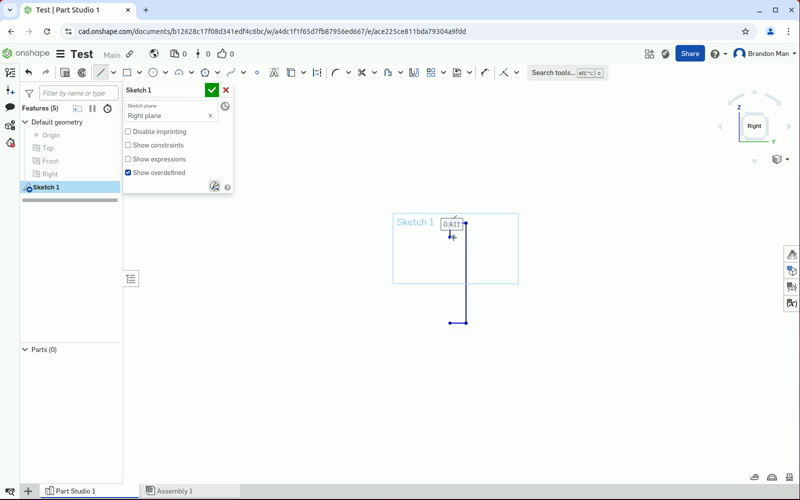
scroll(-6)
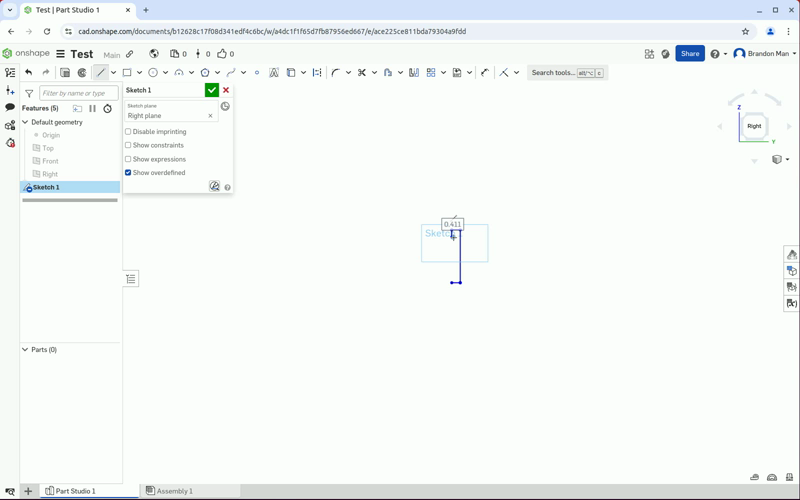
key_up(shift)
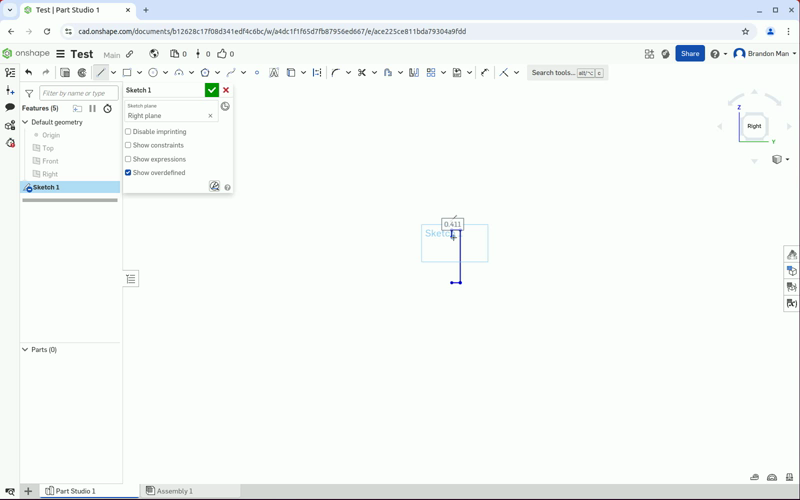
key_down(shift)
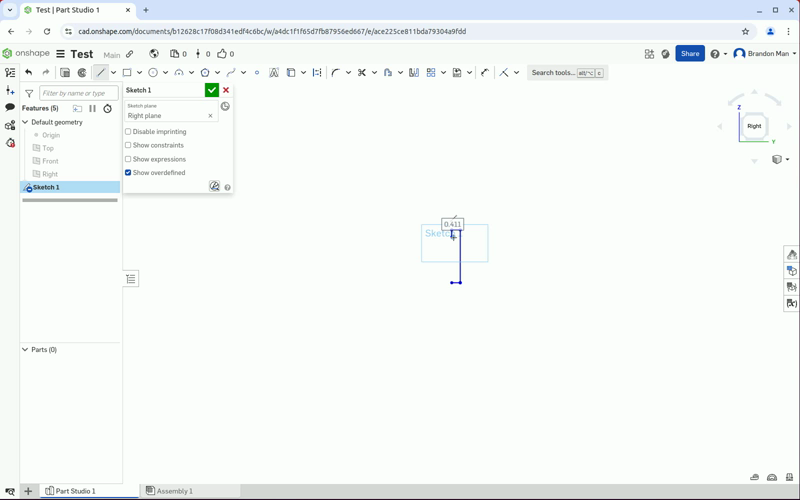
mouse_move(483, 237)
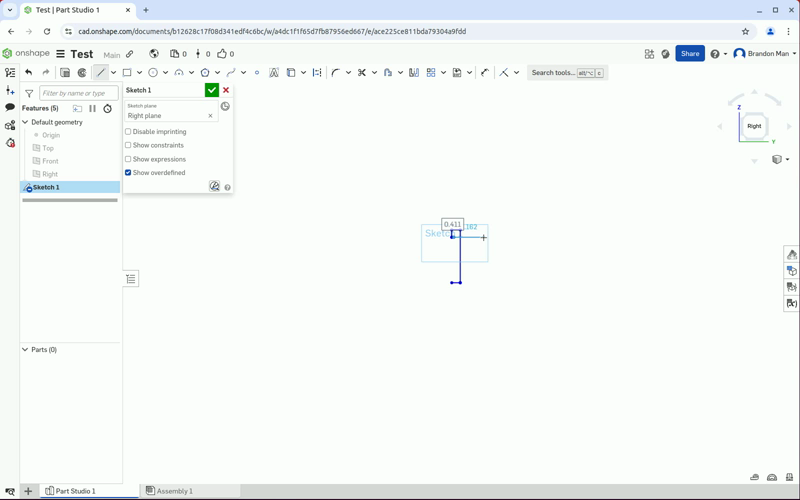
mouse_move(453, 240)
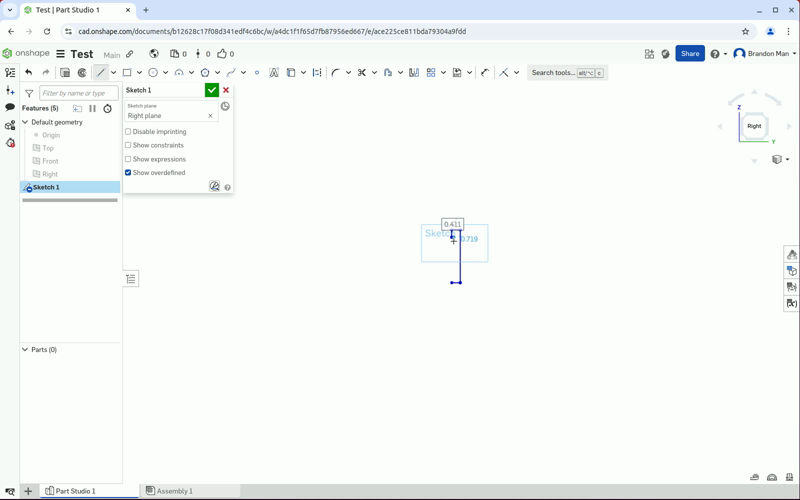
scroll(6)
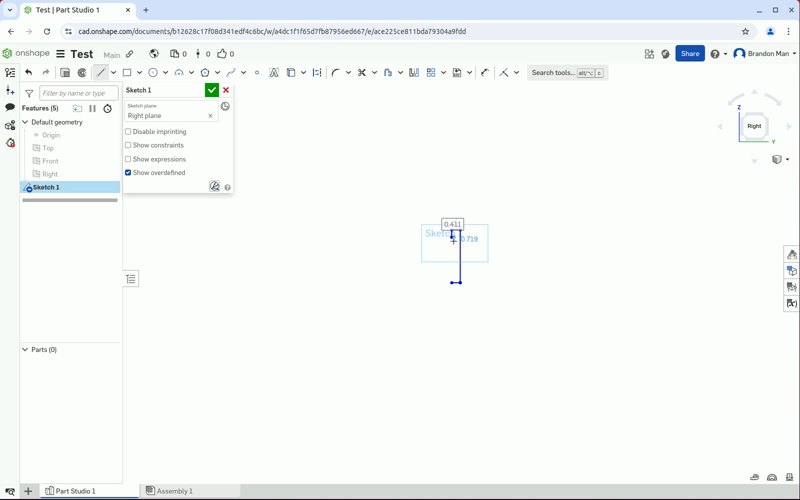
scroll(6)
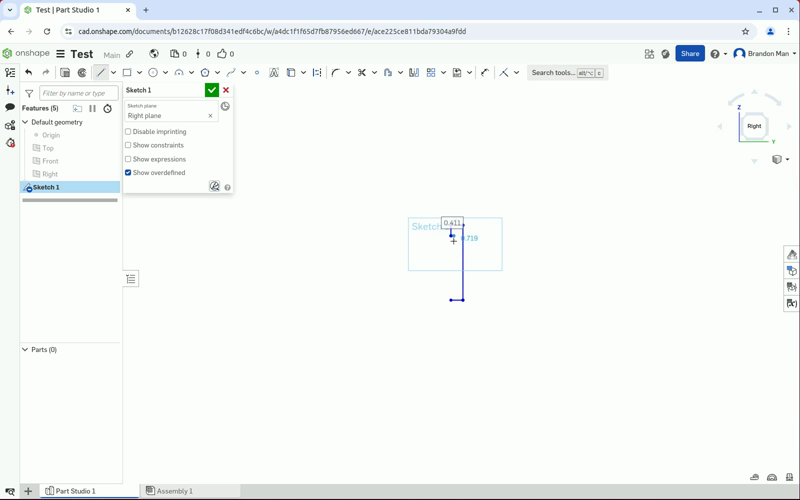
scroll(6)
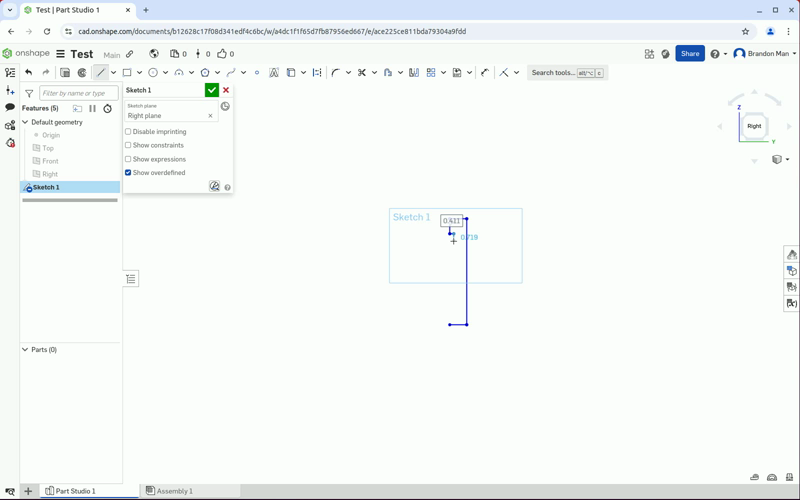
scroll(6)
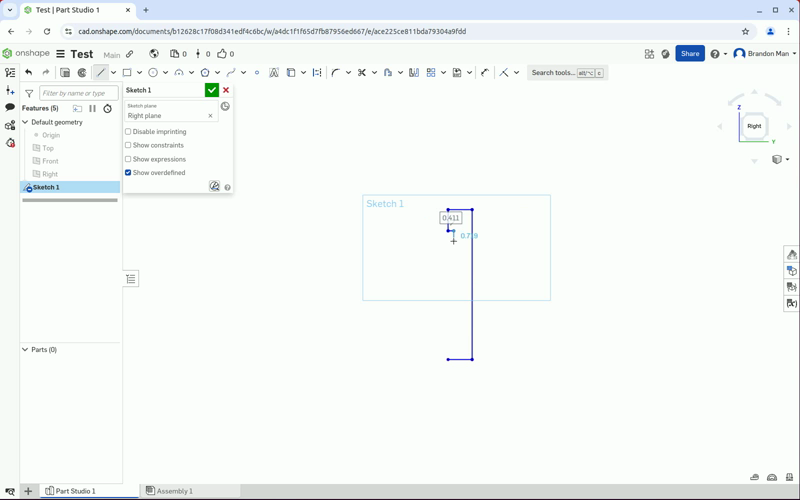
scroll(6)
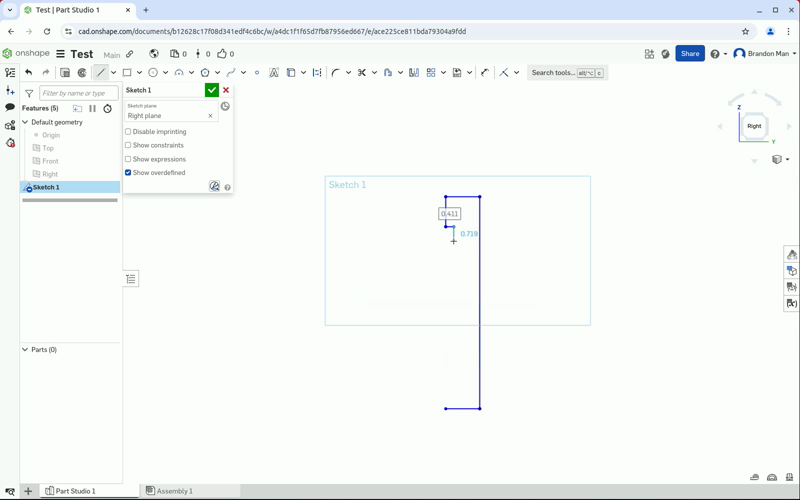
scroll(6)
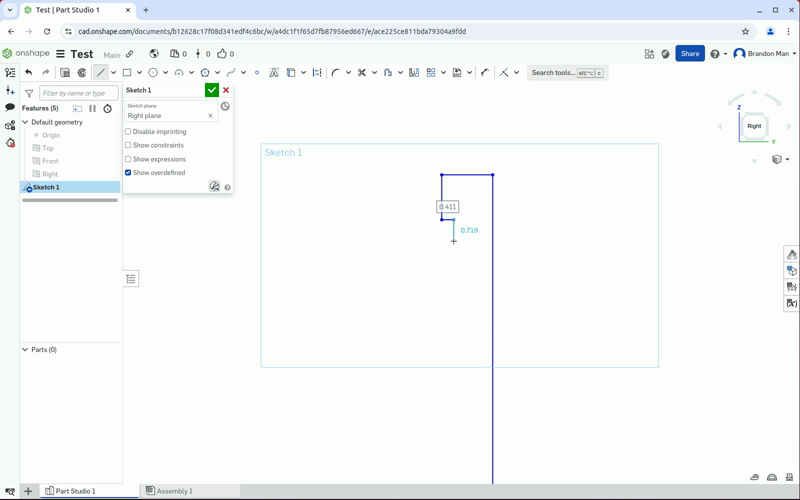
scroll(6)
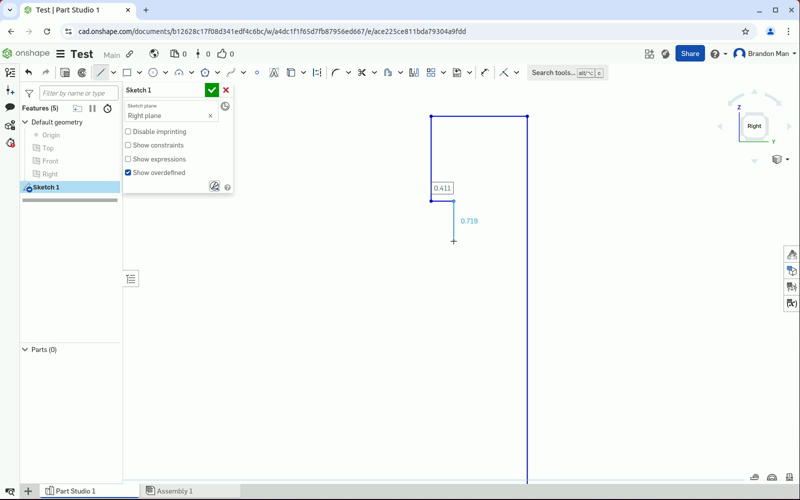
click(453, 240)
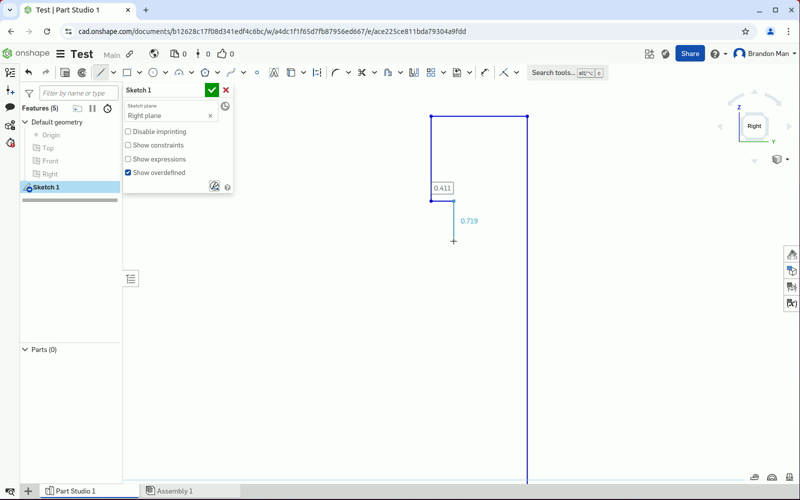
scroll(-6)
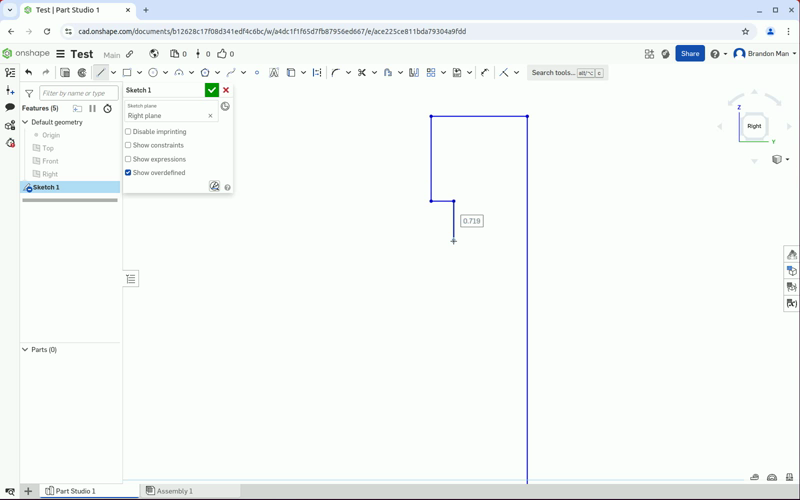
scroll(-6)
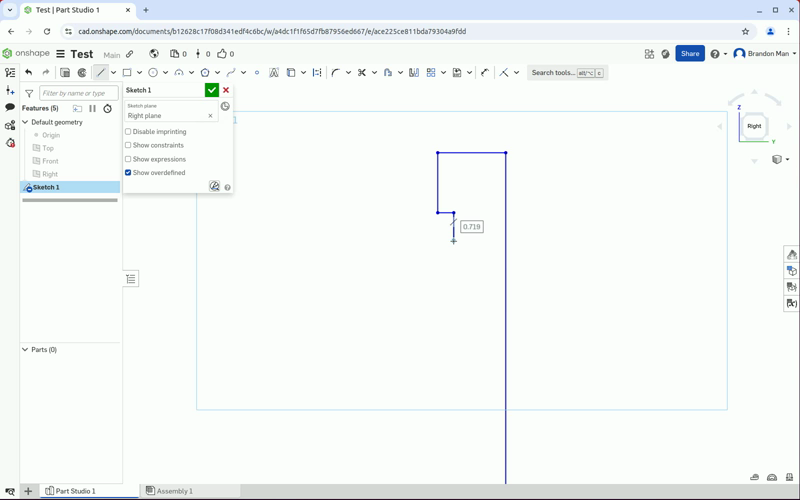
scroll(-6)
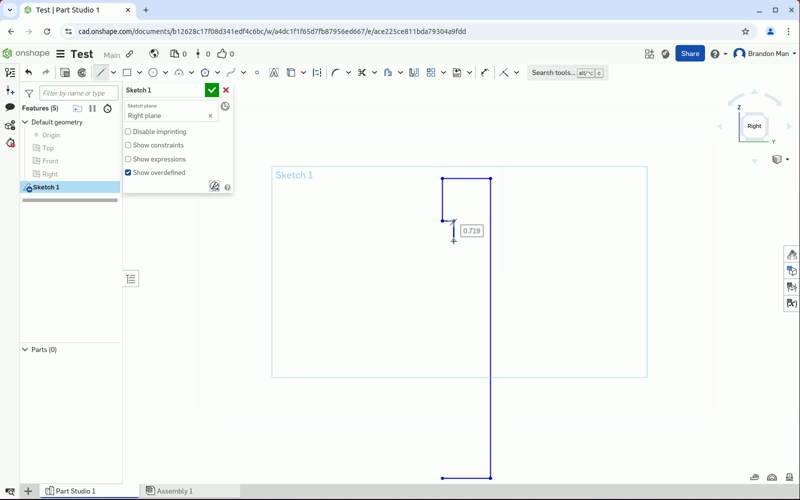
scroll(-6)
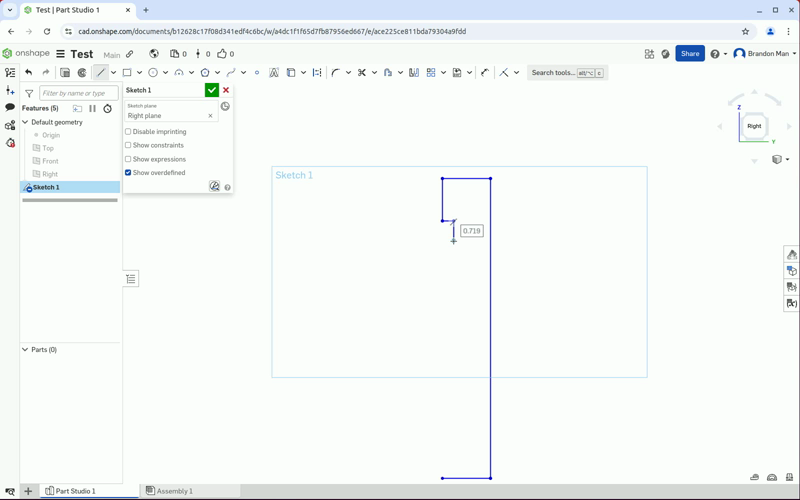
scroll(-6)
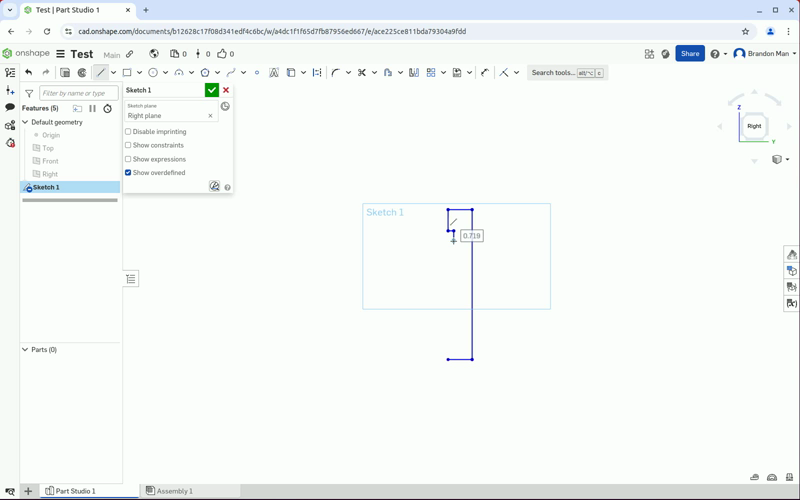
scroll(-6)
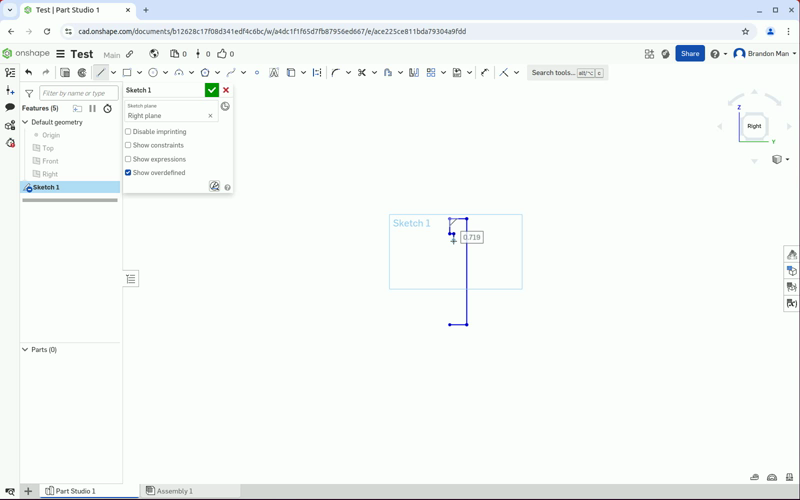
scroll(-6)
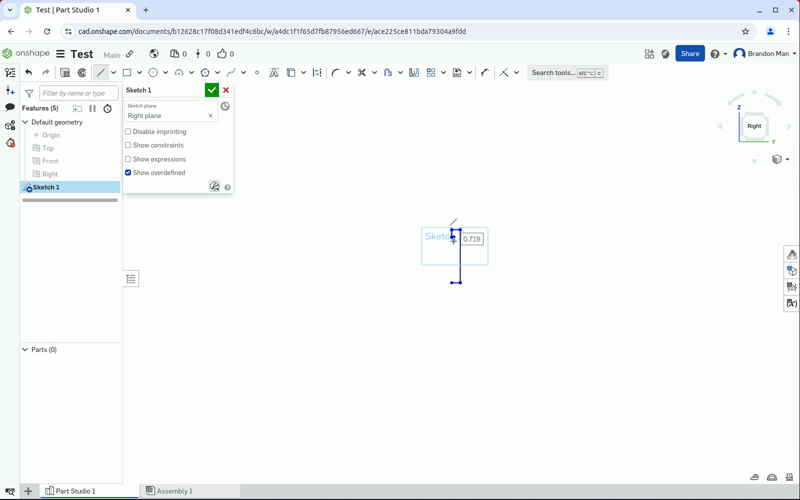
key_up(shift)
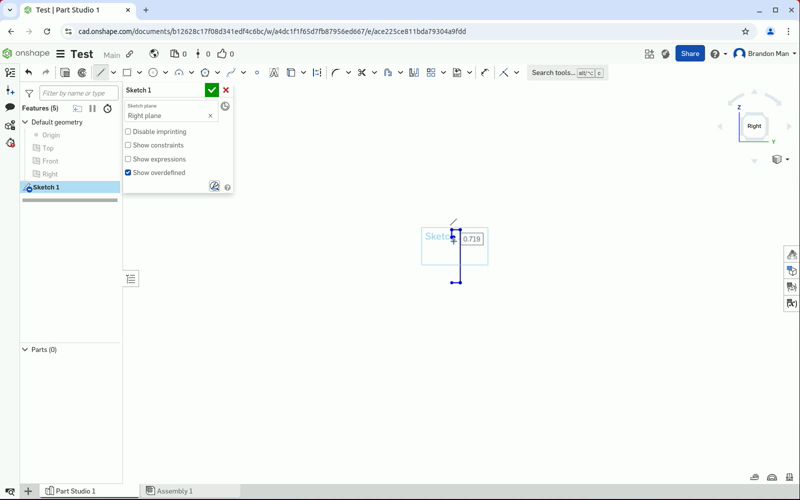
key_down(shift)
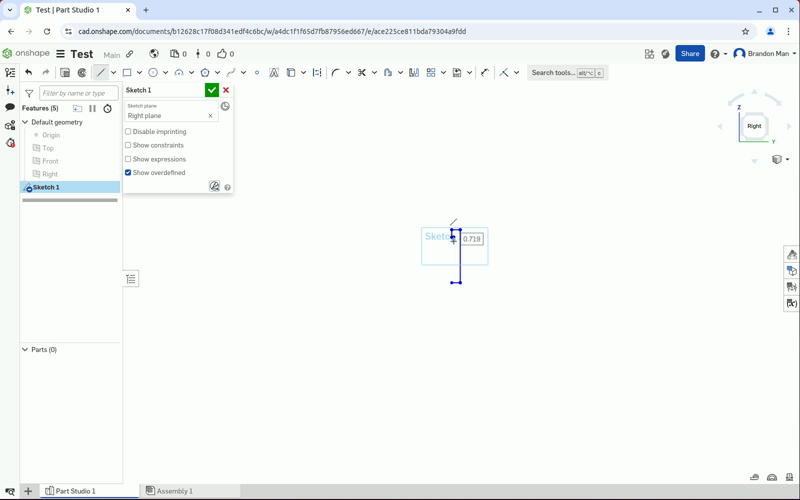
mouse_move(483, 240)
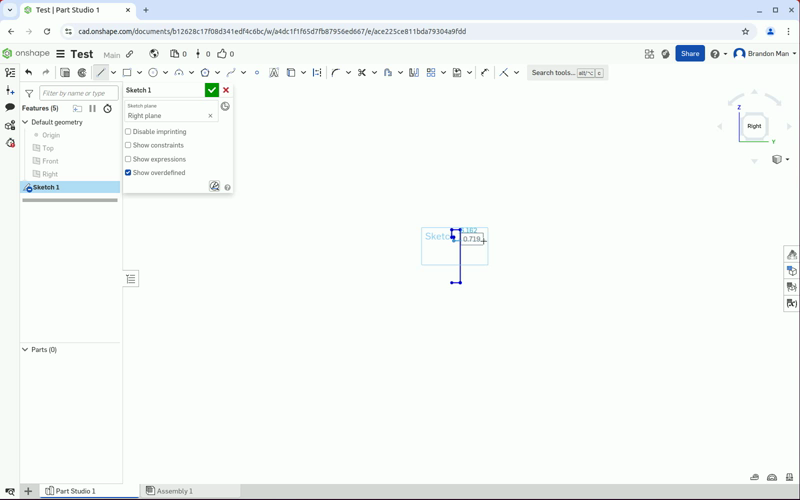
mouse_move(451, 240)
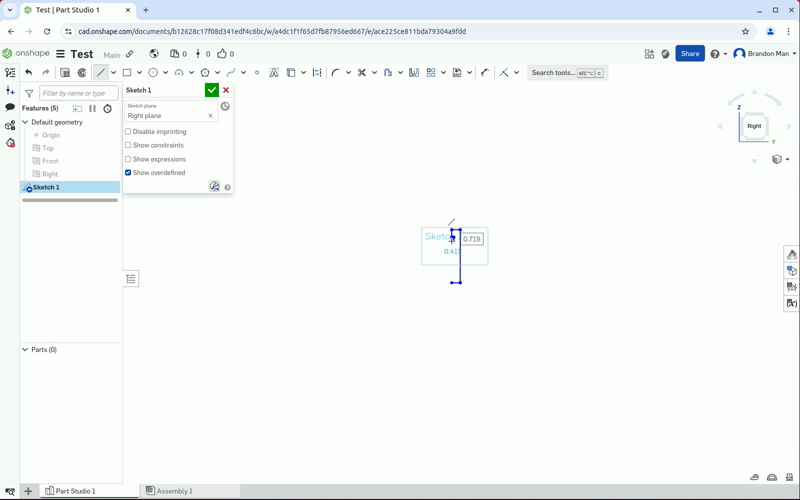
scroll(6)
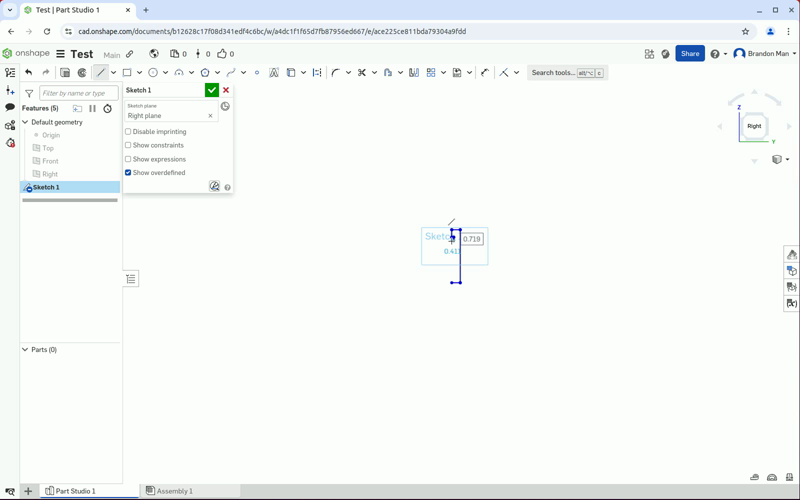
scroll(6)
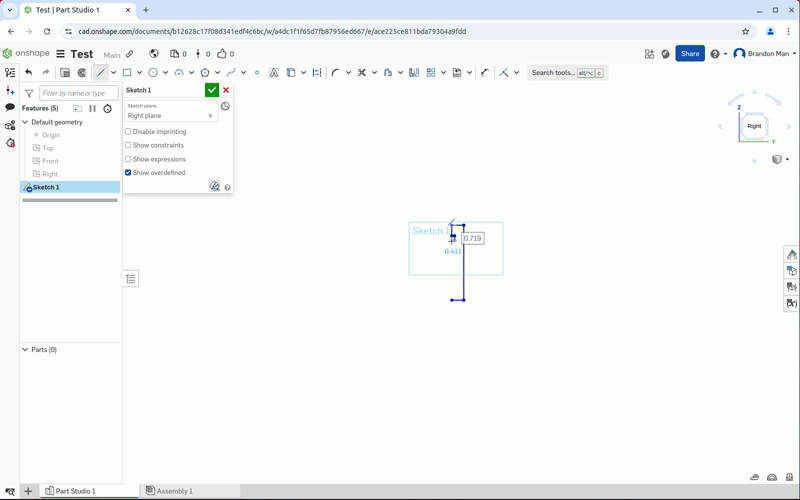
scroll(6)
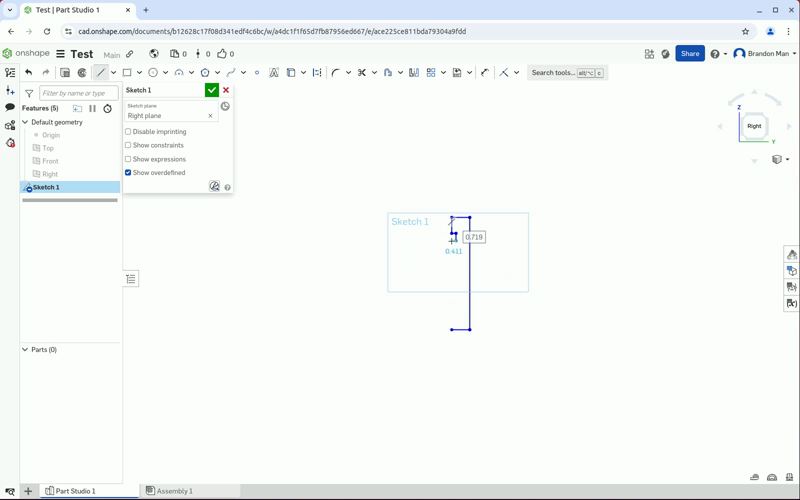
scroll(6)
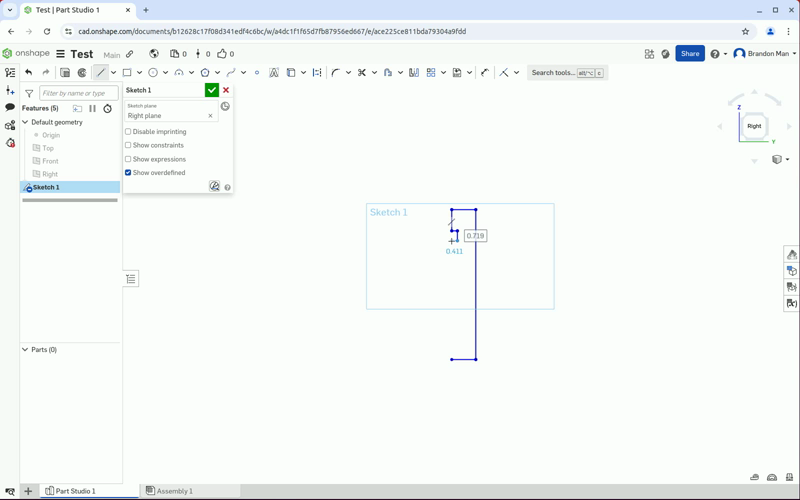
scroll(6)
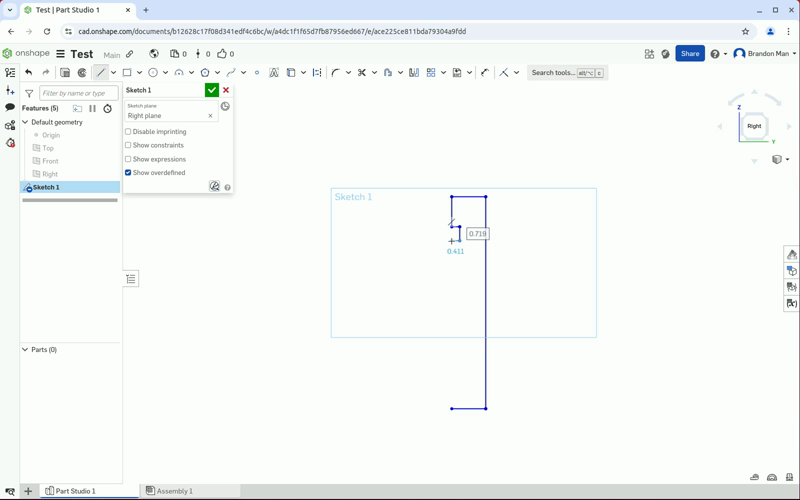
scroll(6)
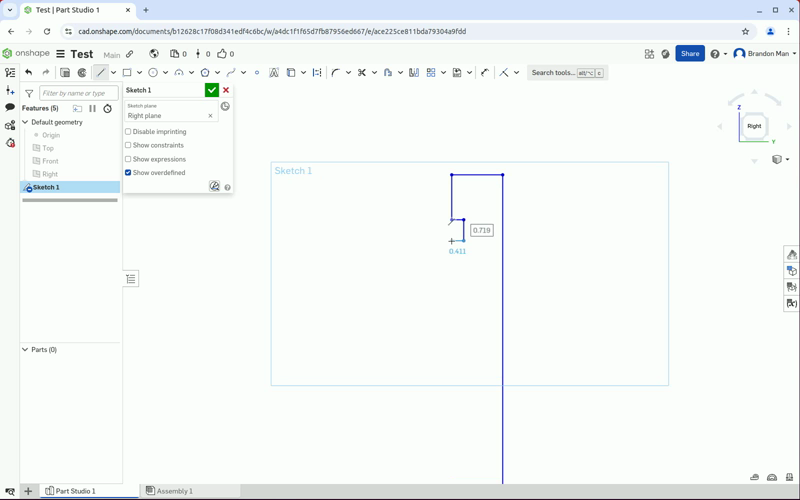
scroll(6)
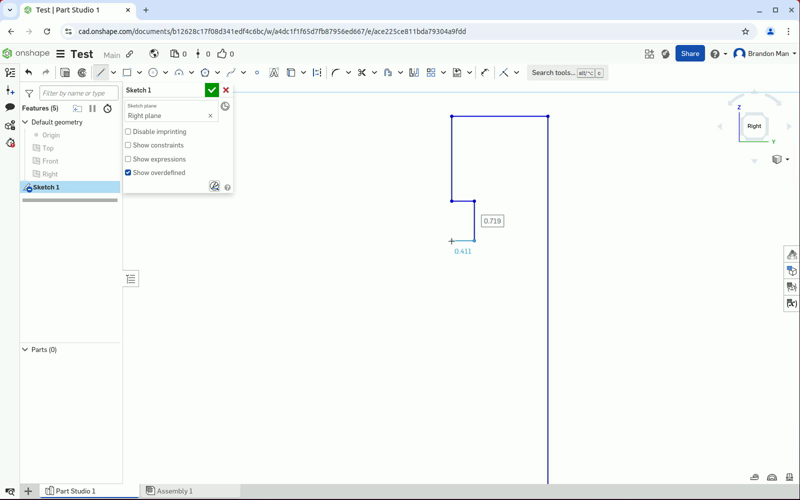
click(451, 240)
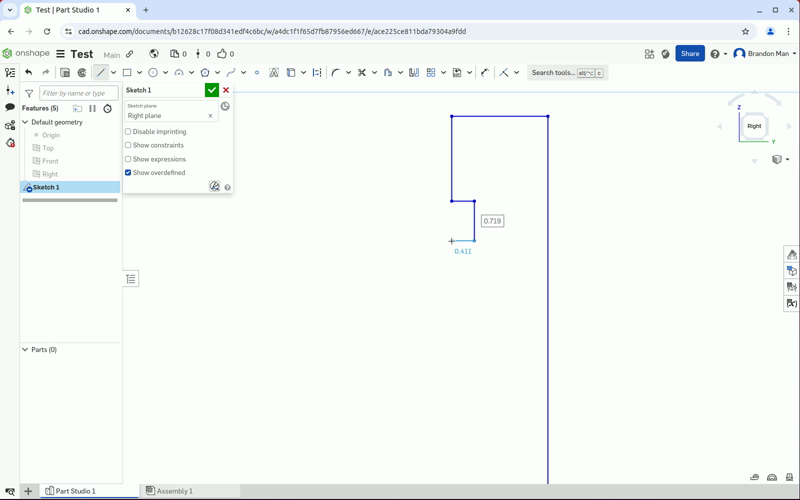
scroll(-6)
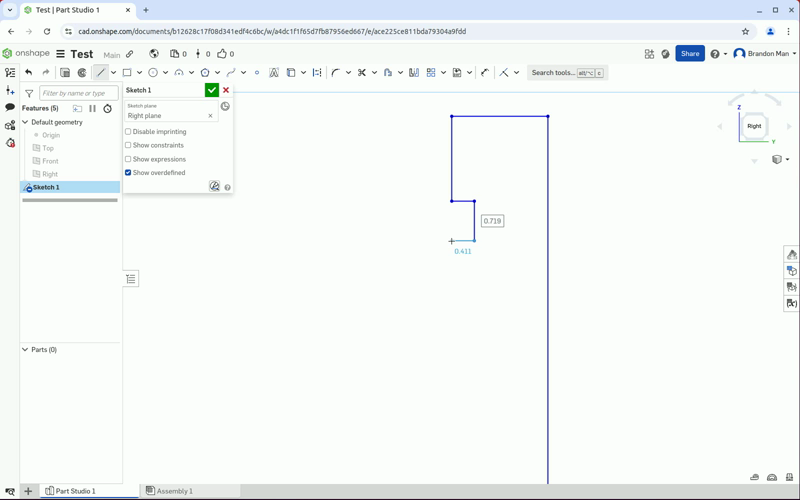
scroll(-6)
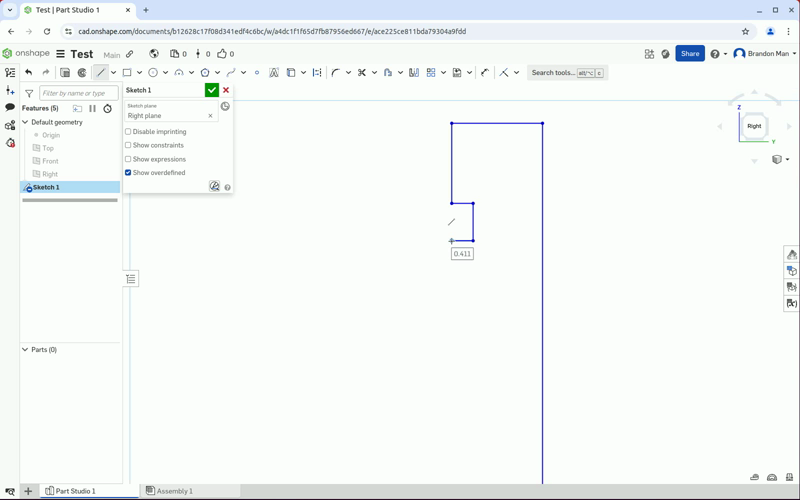
scroll(-6)
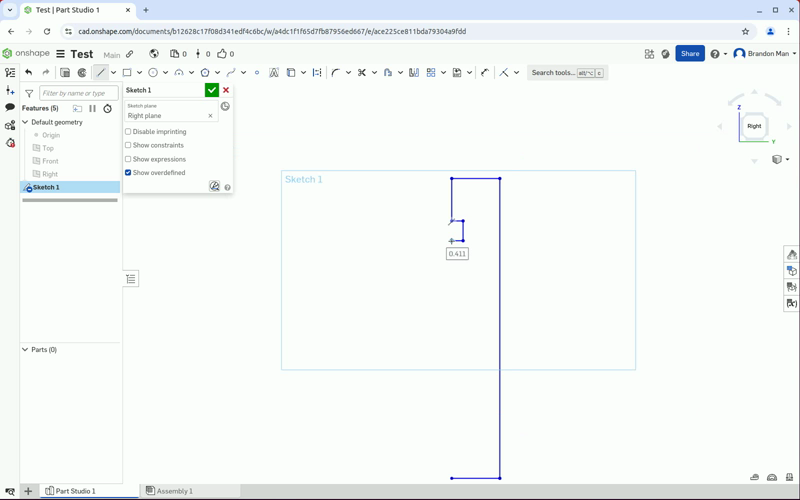
scroll(-6)
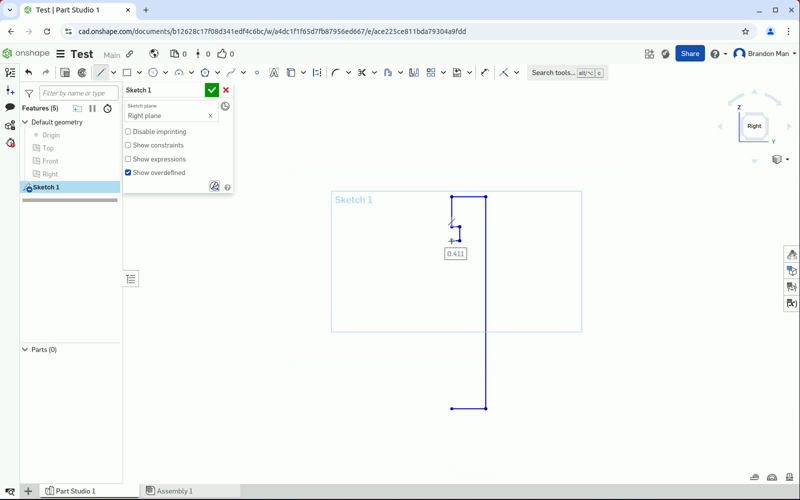
scroll(-6)
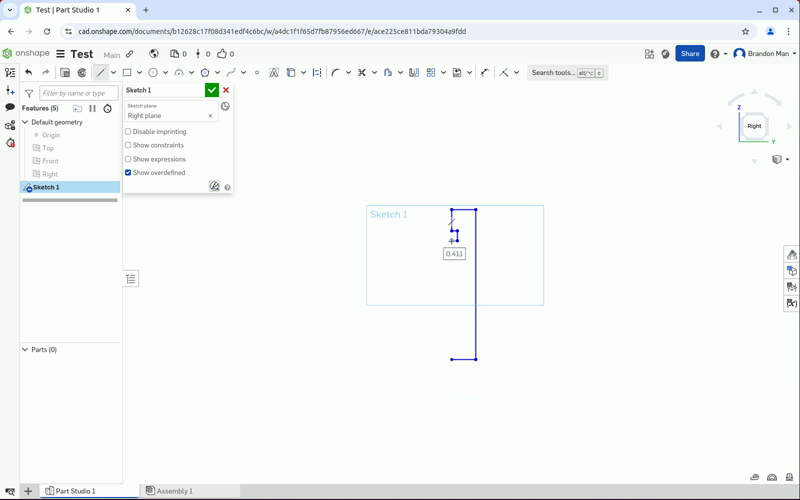
scroll(-6)
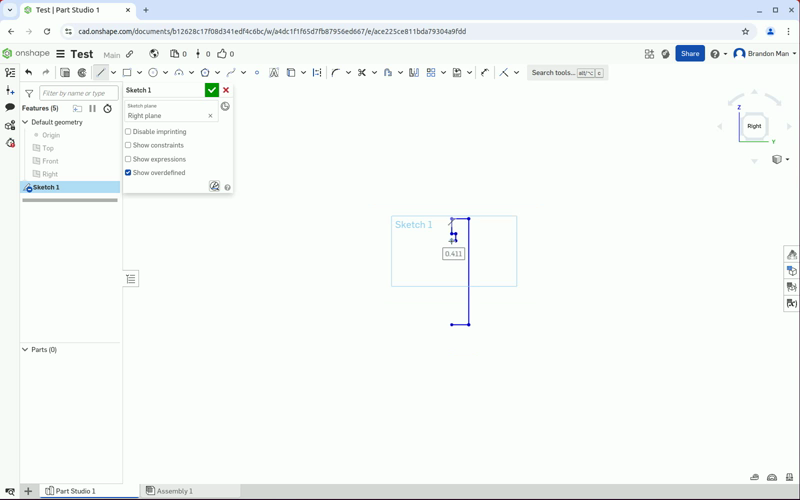
scroll(-6)
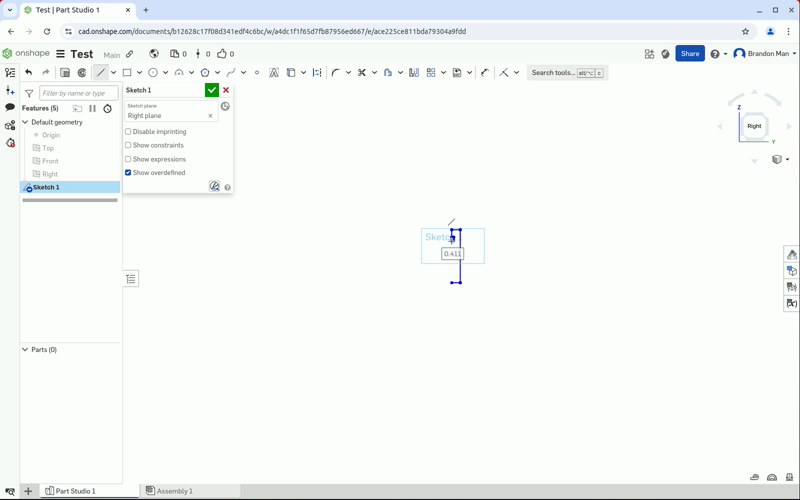
key_up(shift)
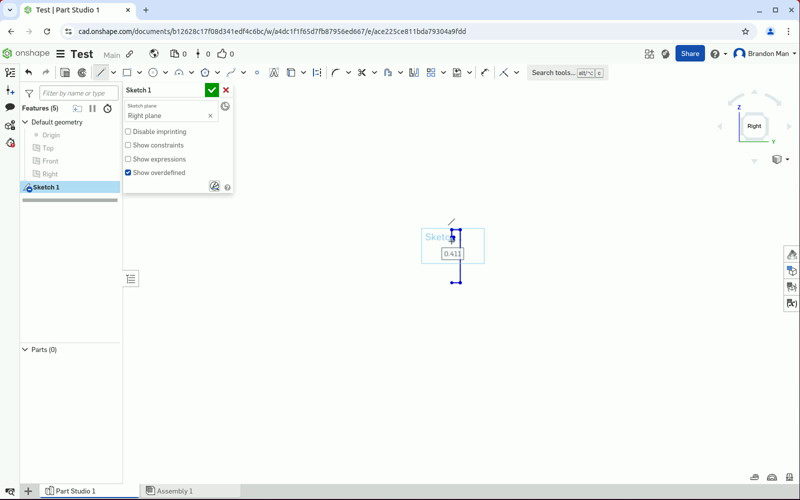
mouse_move(481, 240)
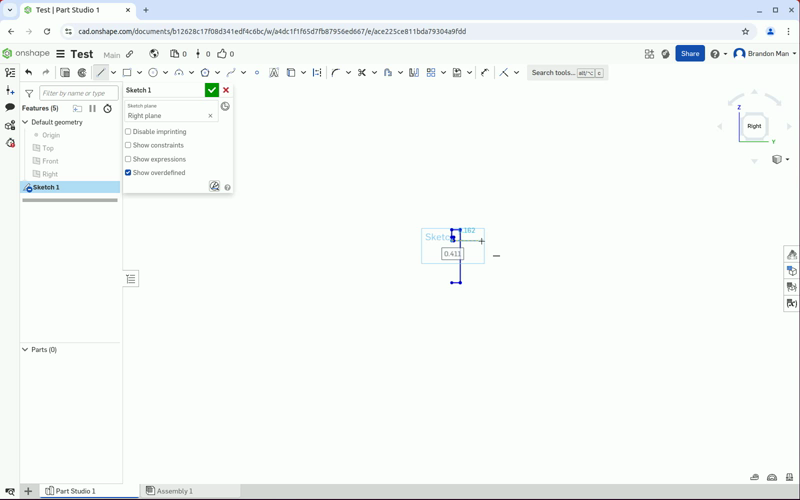
key_down(shift)
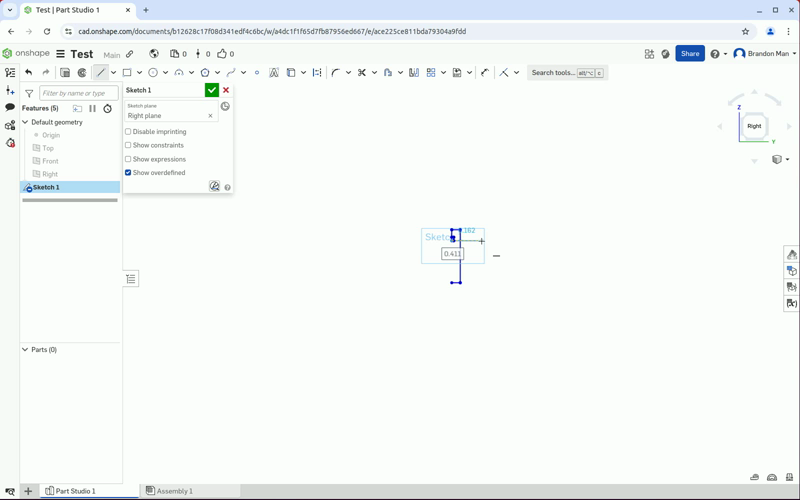
mouse_move(451, 282)
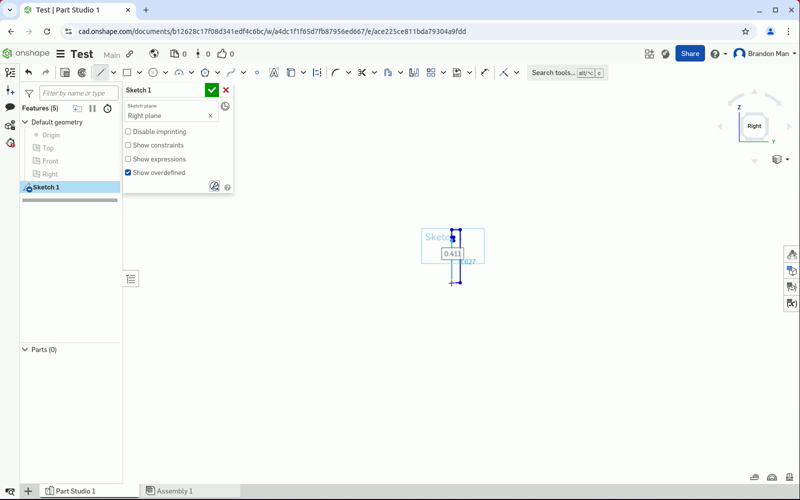
key_up(shift)
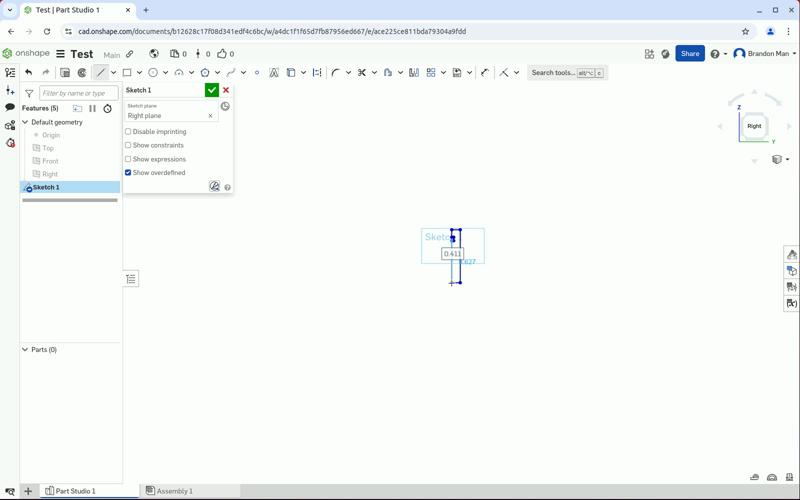
click(451, 282)
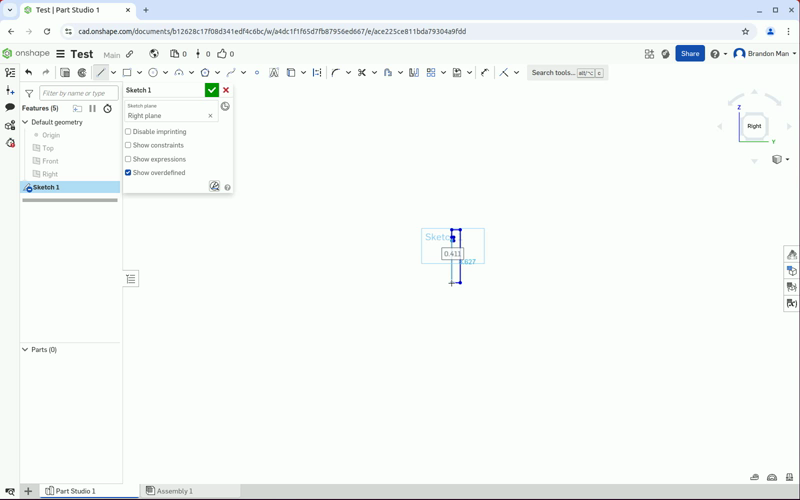
key(esc)
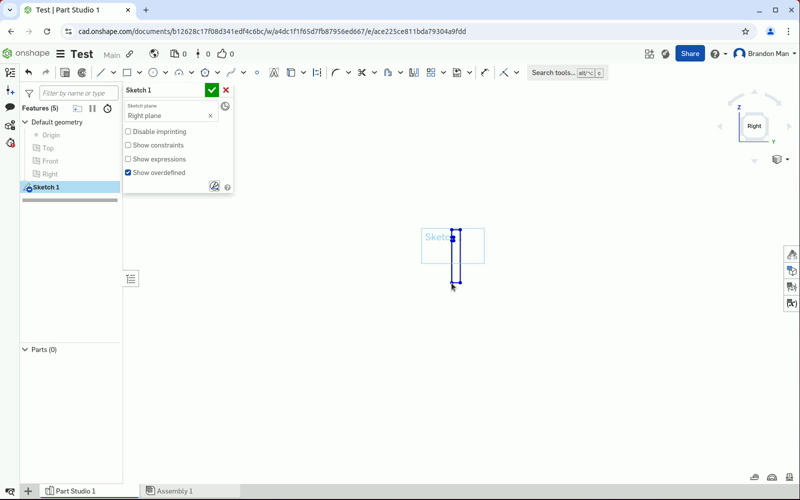
mouse_move(454, 238)
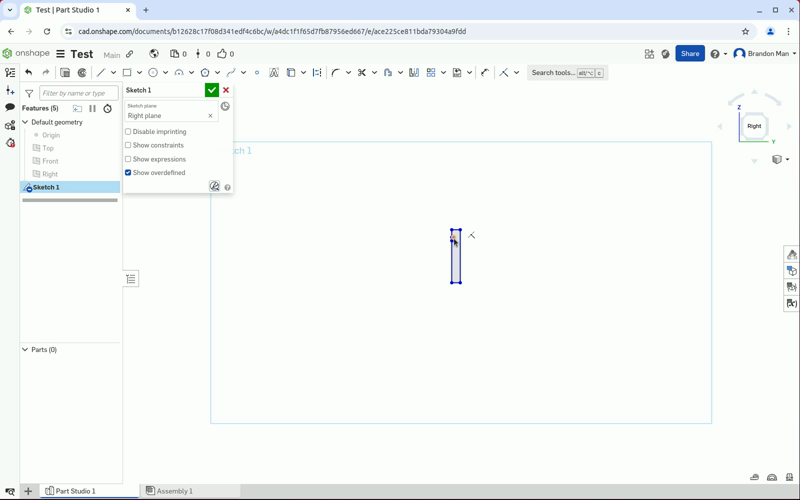
scroll(6)
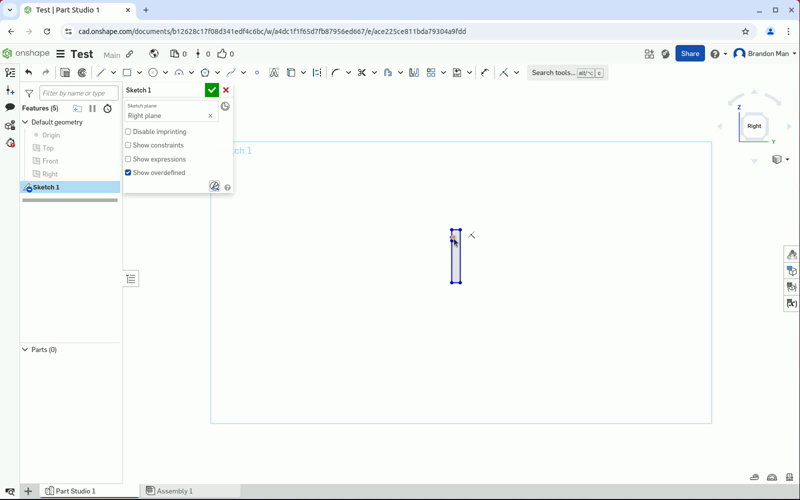
scroll(6)
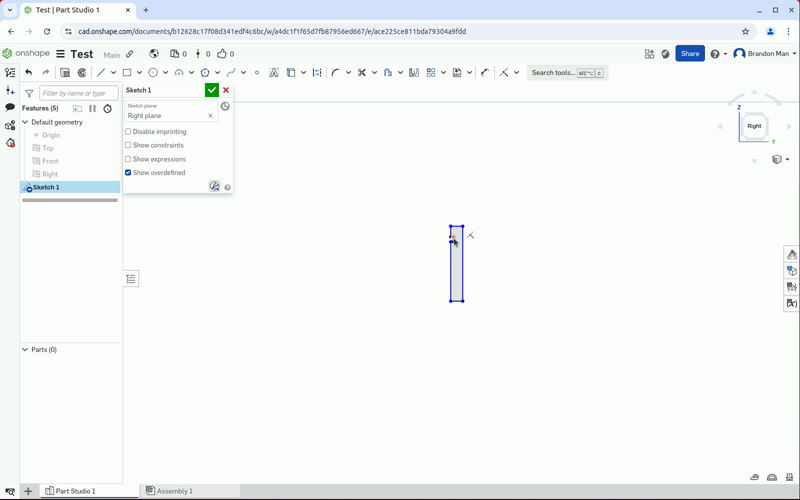
scroll(6)
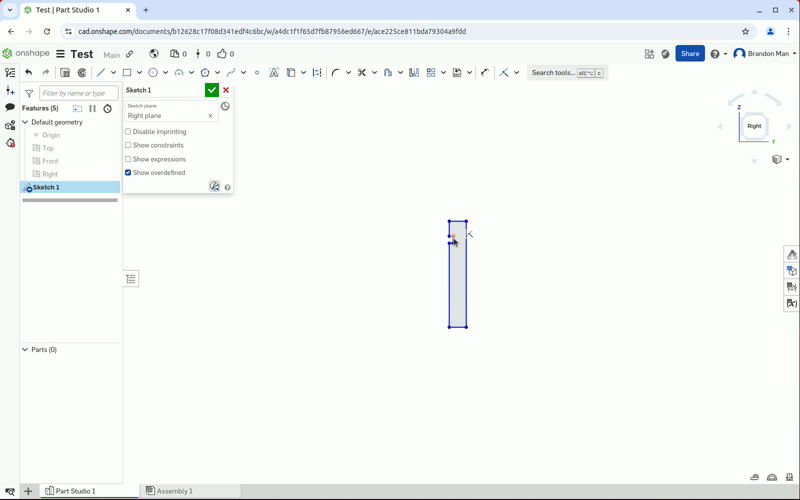
scroll(6)
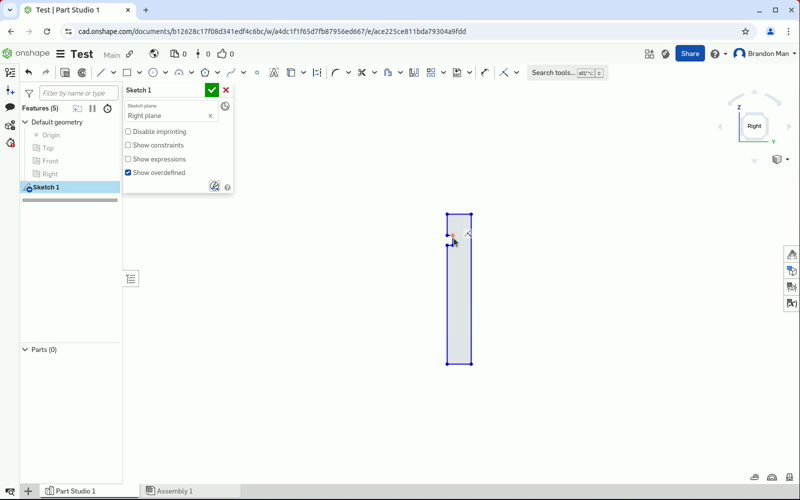
scroll(6)
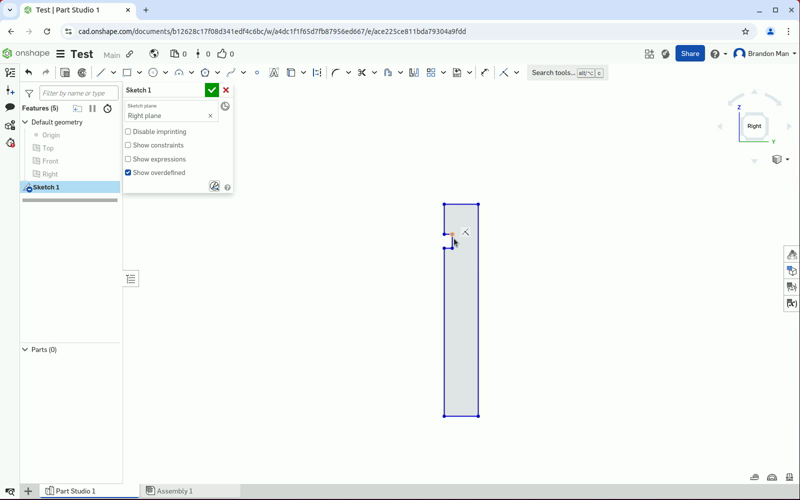
scroll(6)
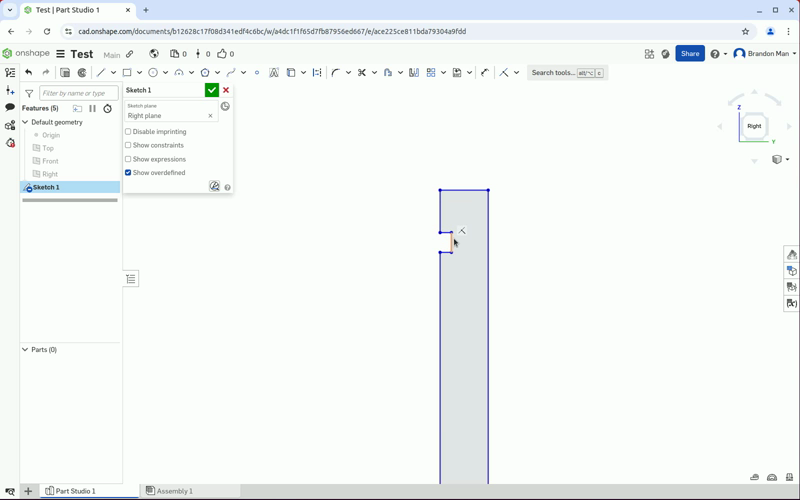
scroll(6)
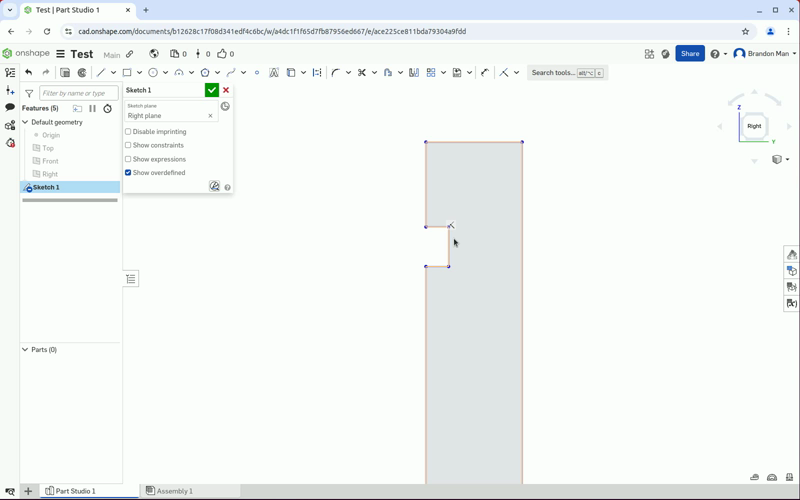
click(454, 238)
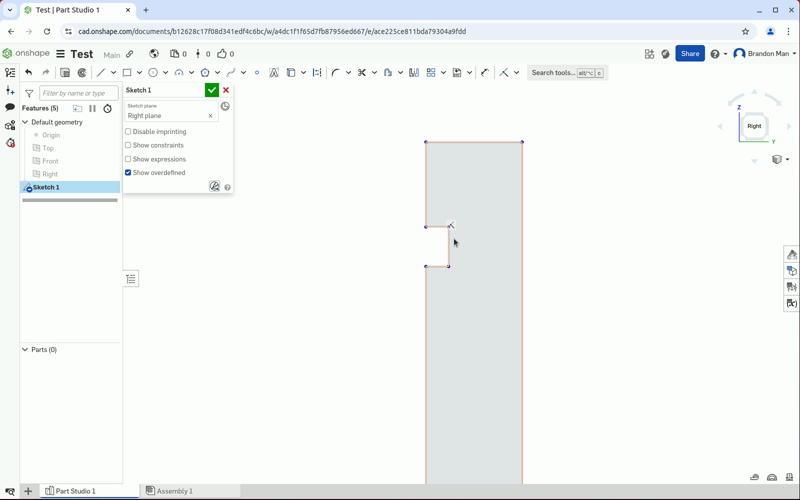
scroll(-6)
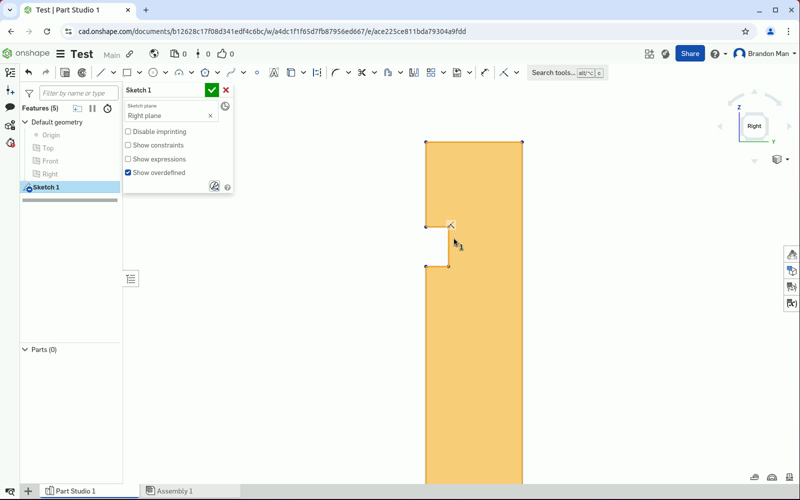
scroll(-6)
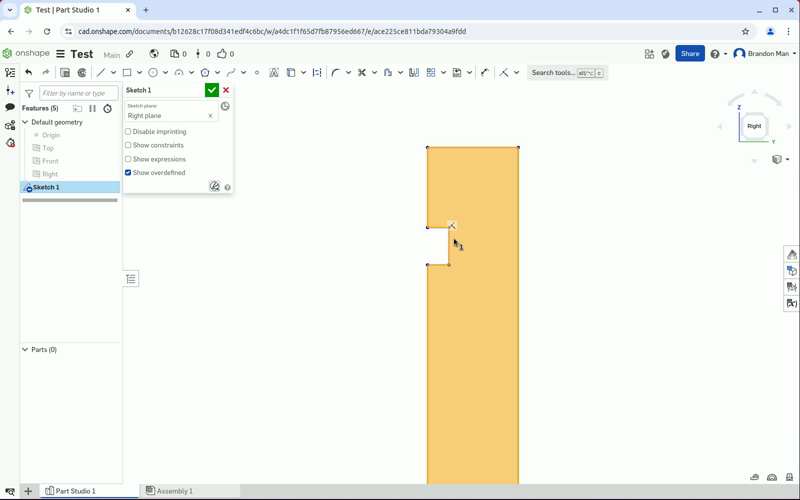
scroll(-6)
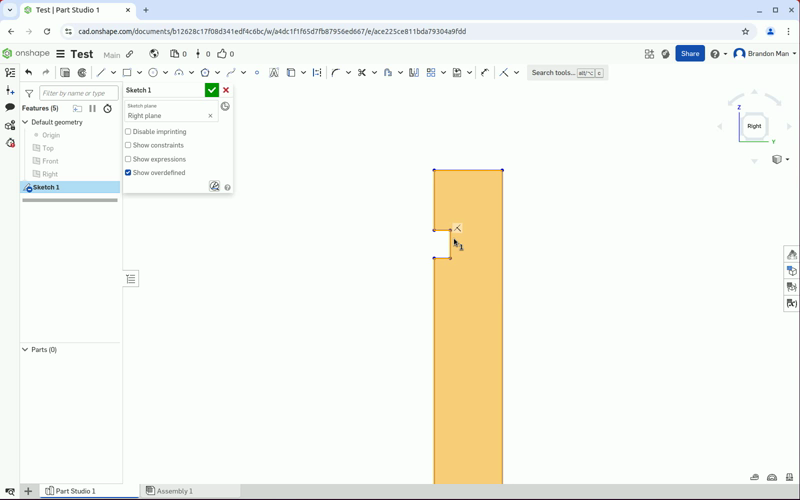
scroll(-6)
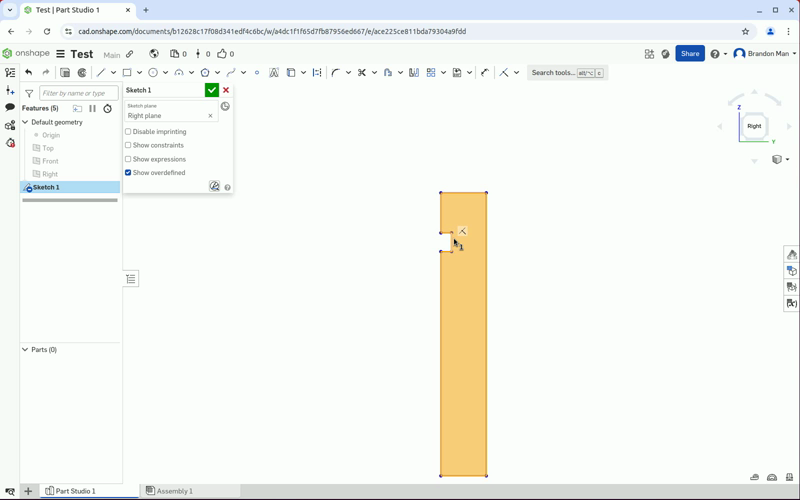
scroll(-6)
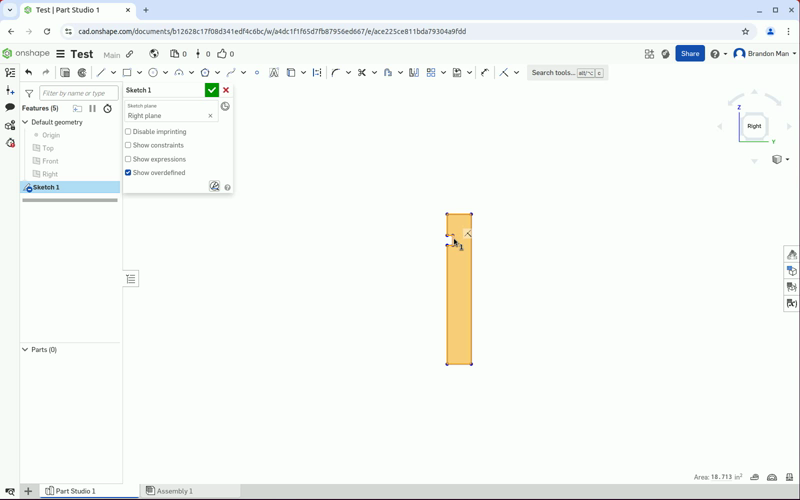
scroll(-6)
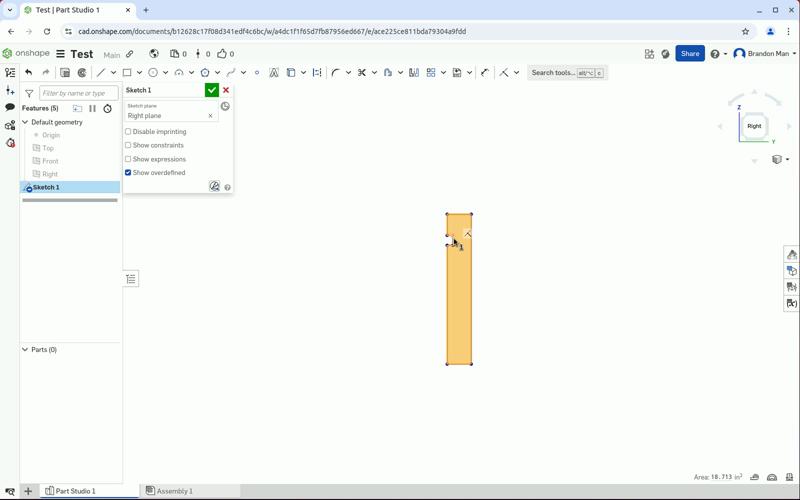
scroll(-6)
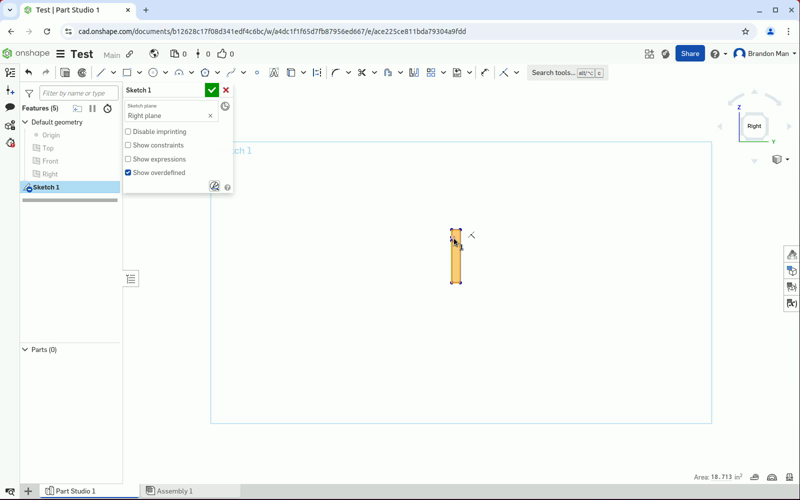
mouse_move(73, 352)
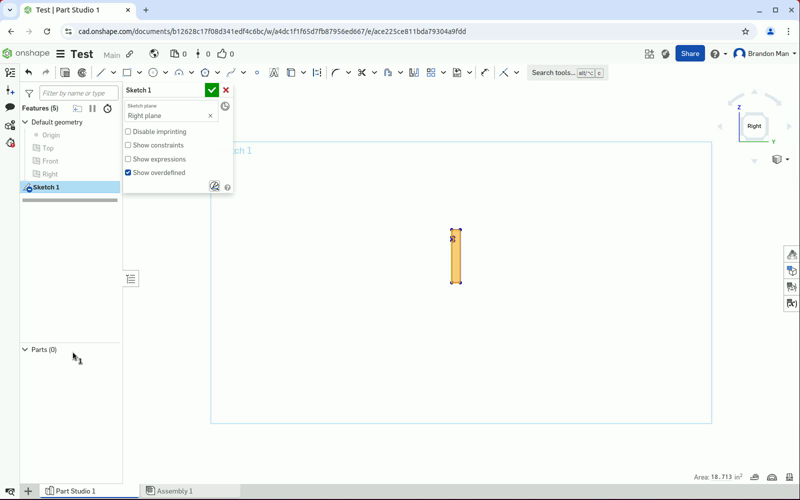
key(shift+y)
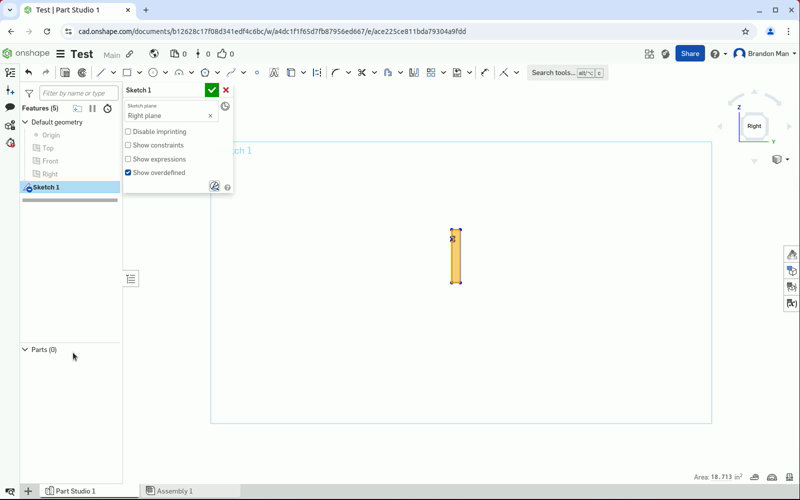
key(shift+e)
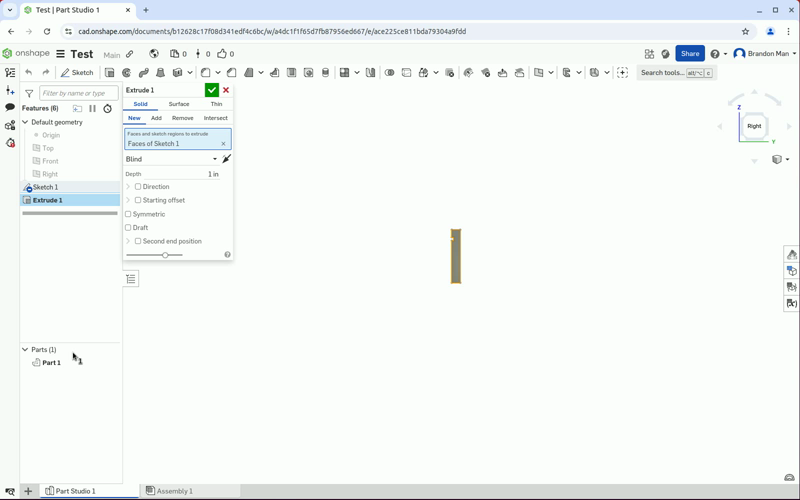
mouse_move(143, 106)
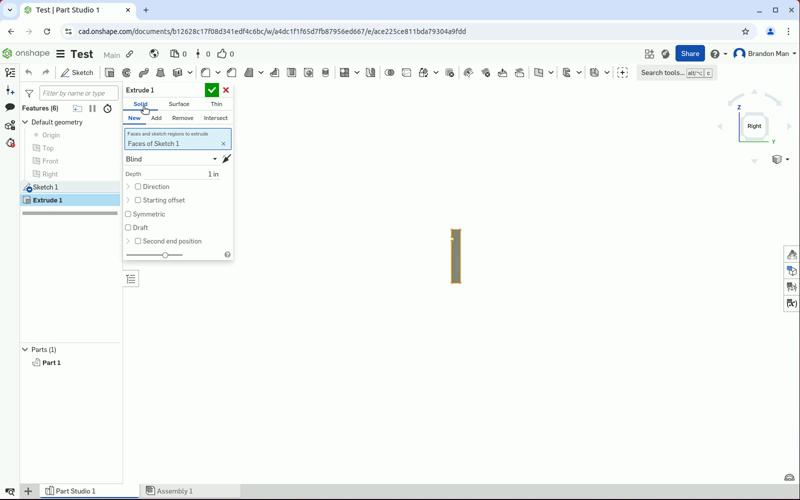
click(143, 106)
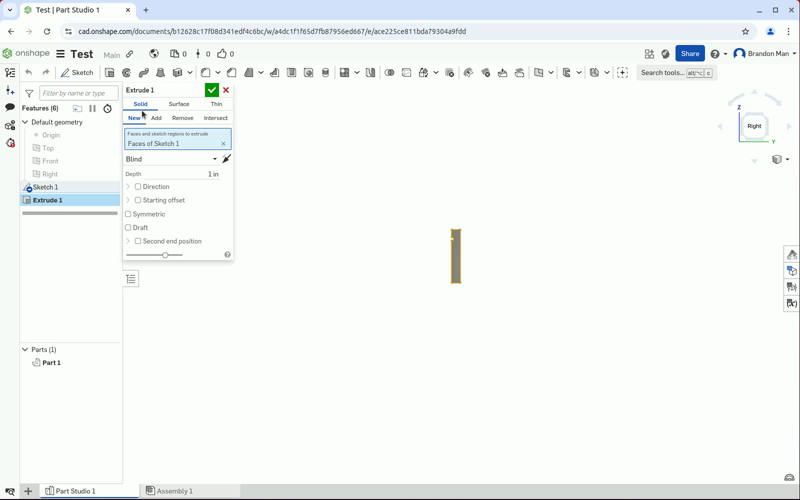
mouse_move(137, 120)
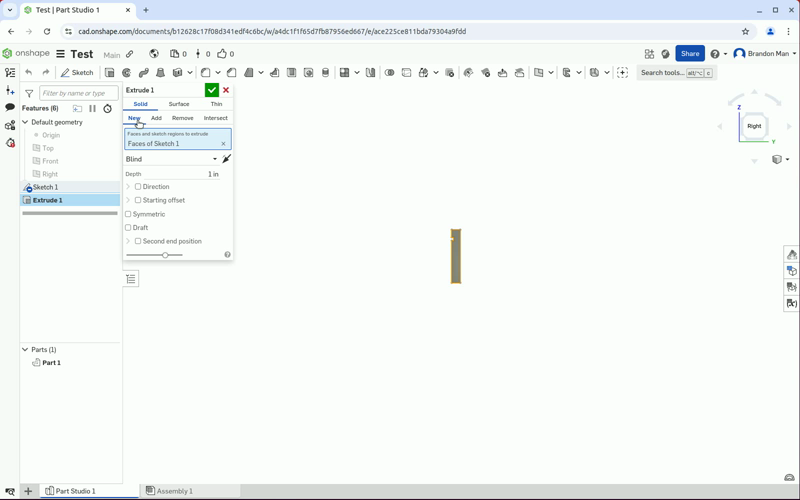
click(137, 120)
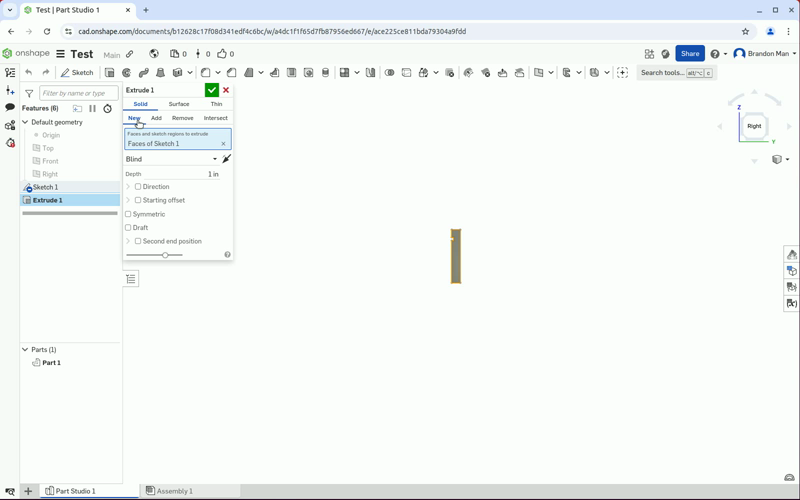
key(tab, 4)
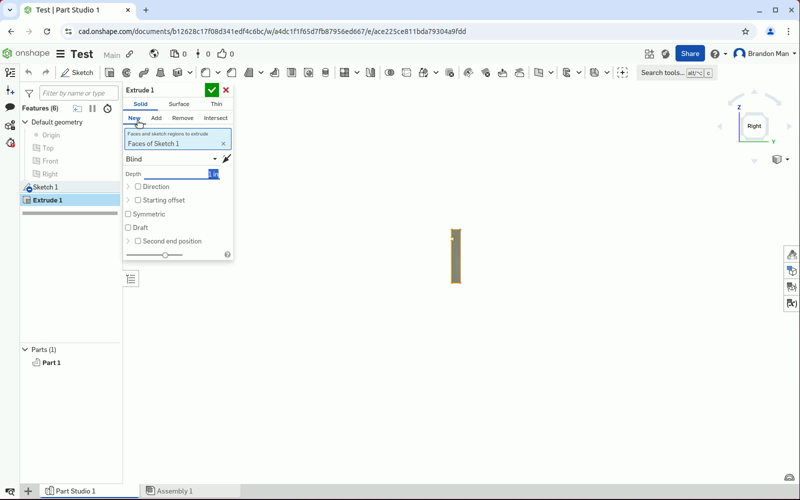
text(23.108)
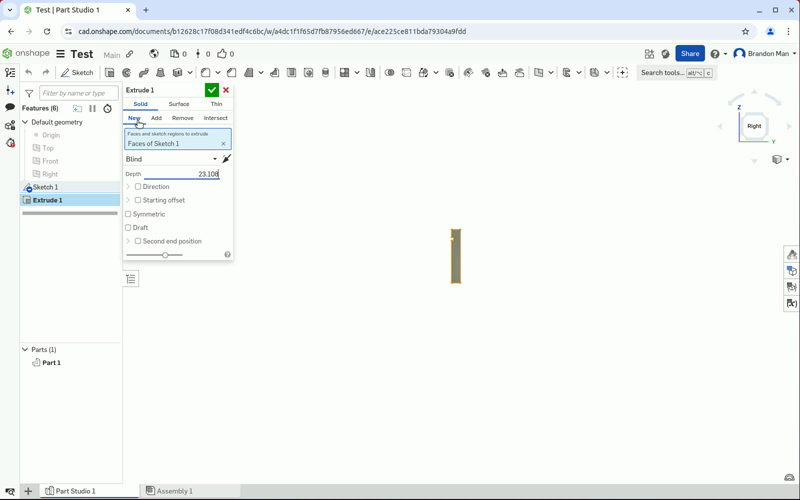
key(enter)
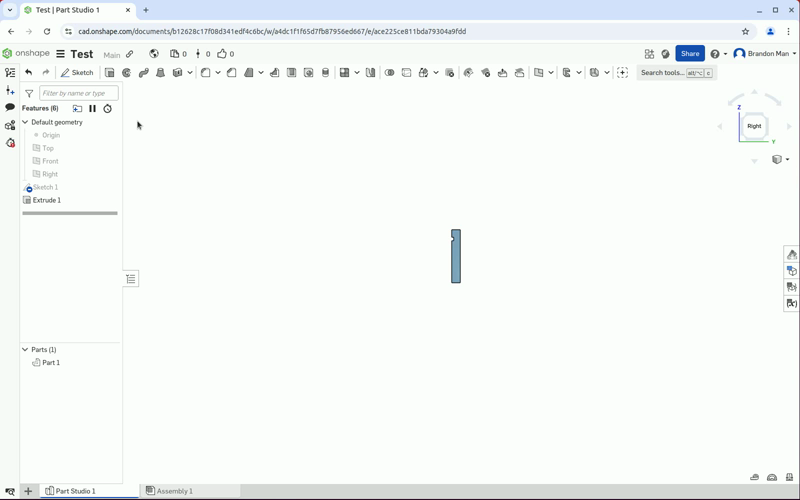
key(shift+h)
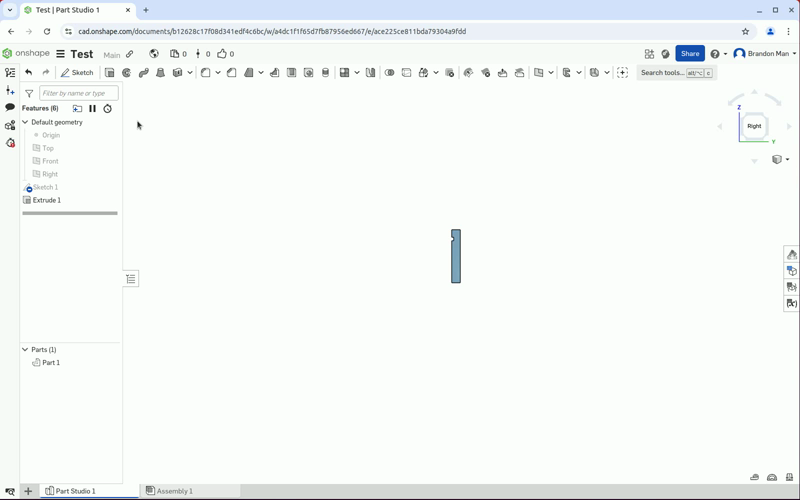
key(shift+h)
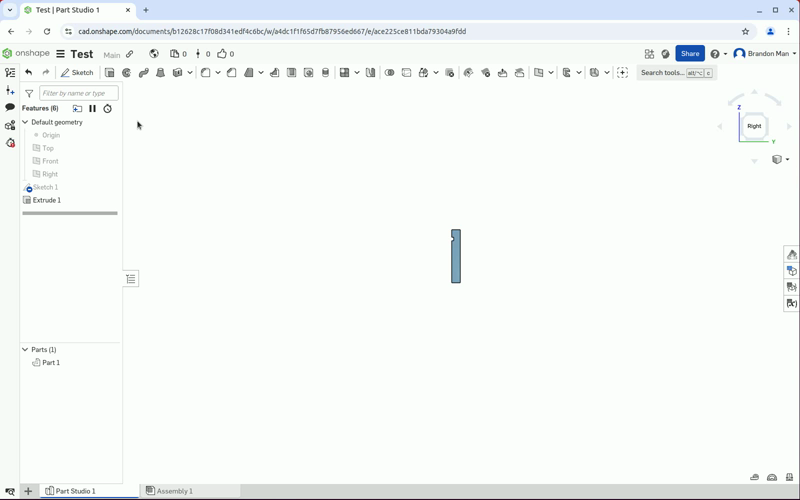
mouse_move(73, 189)
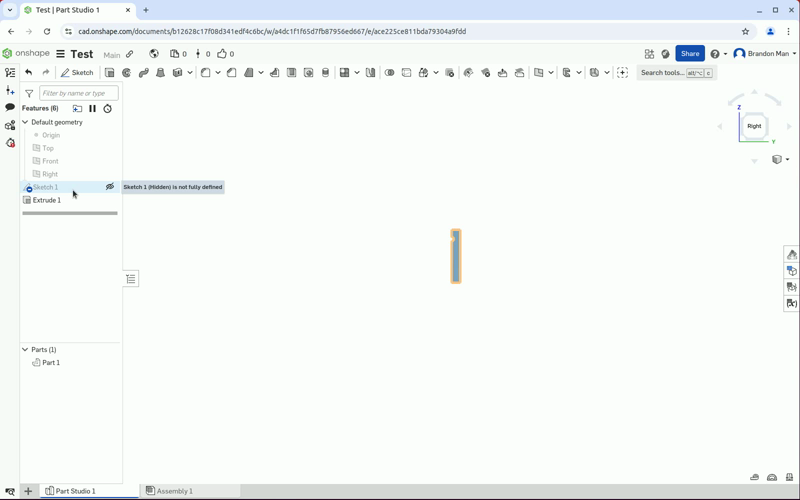
click(73, 189)
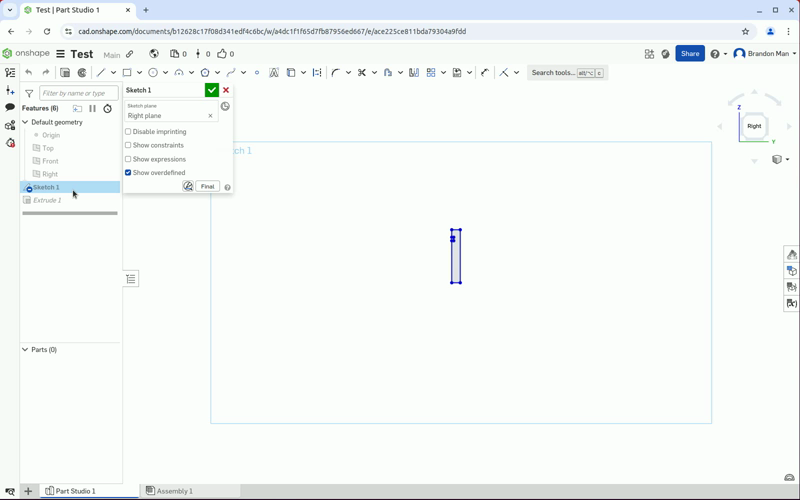
mouse_move(229, 92)
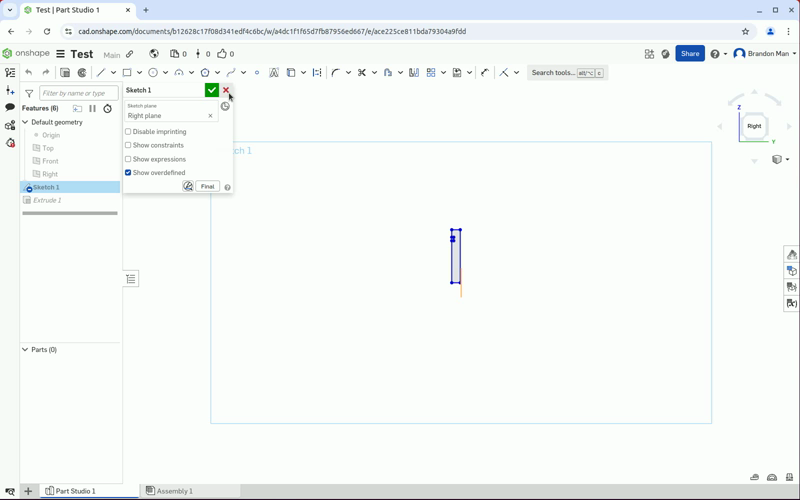
click(229, 92)
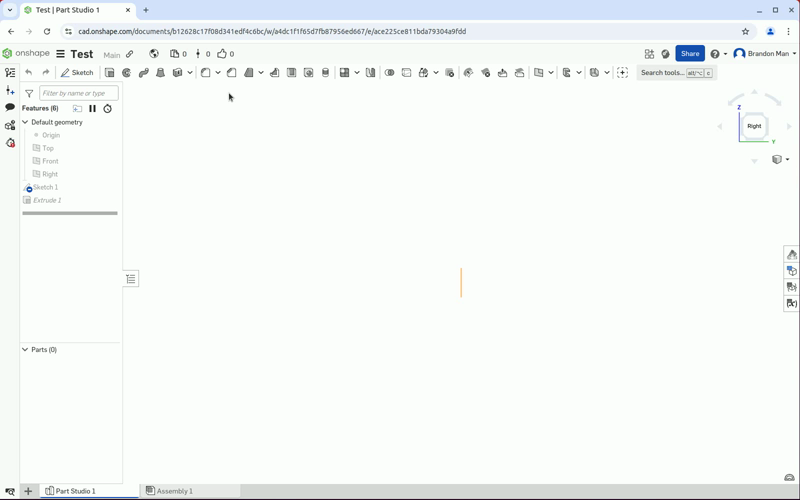
mouse_move(73, 352)
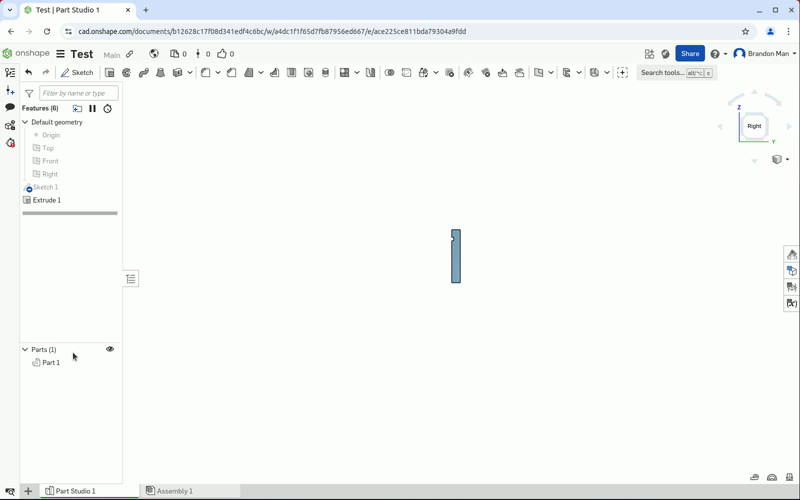
key(y)
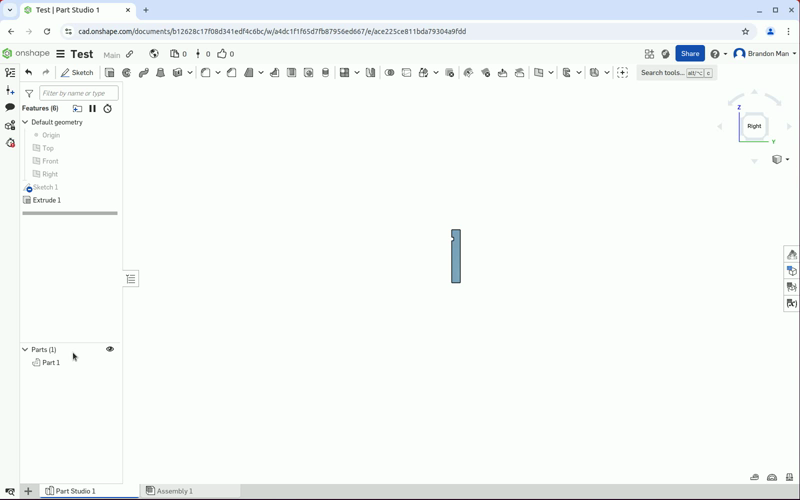
key(shift+p)
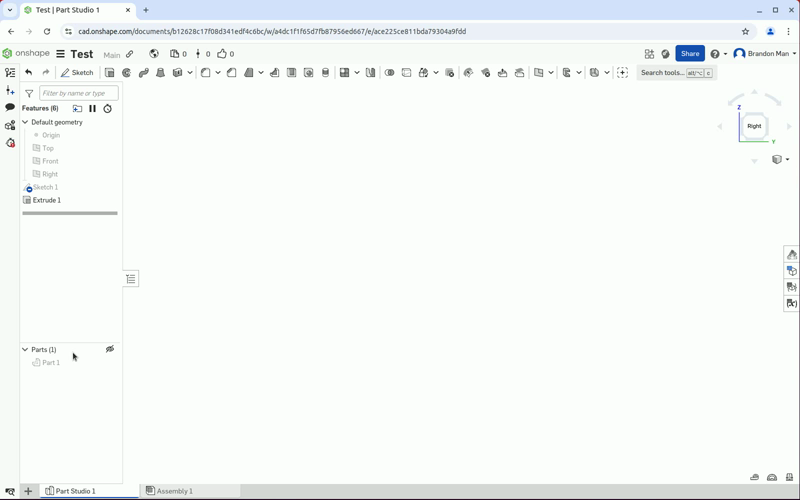
key(space)
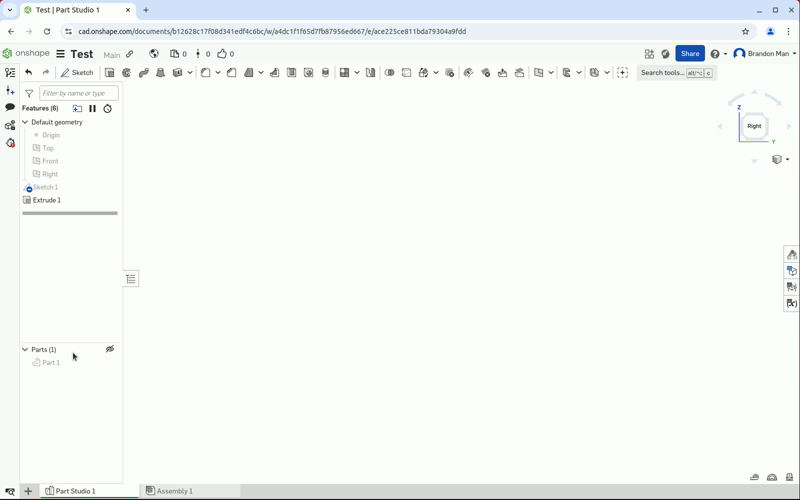
key_down(shift)
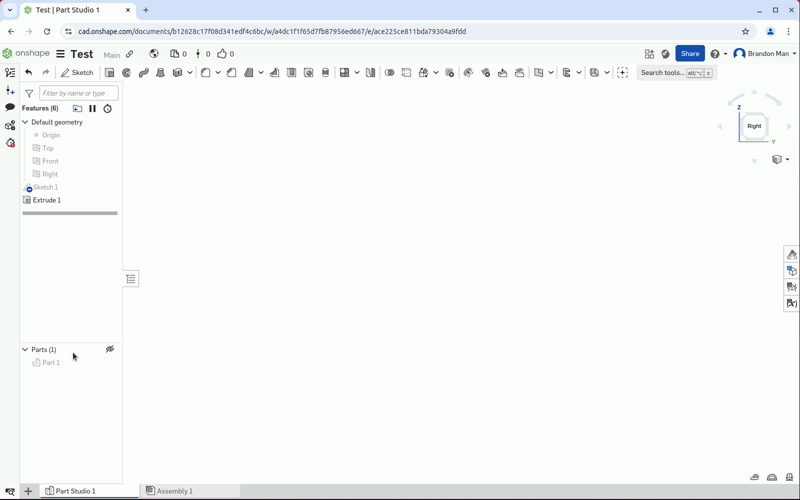
key(right)
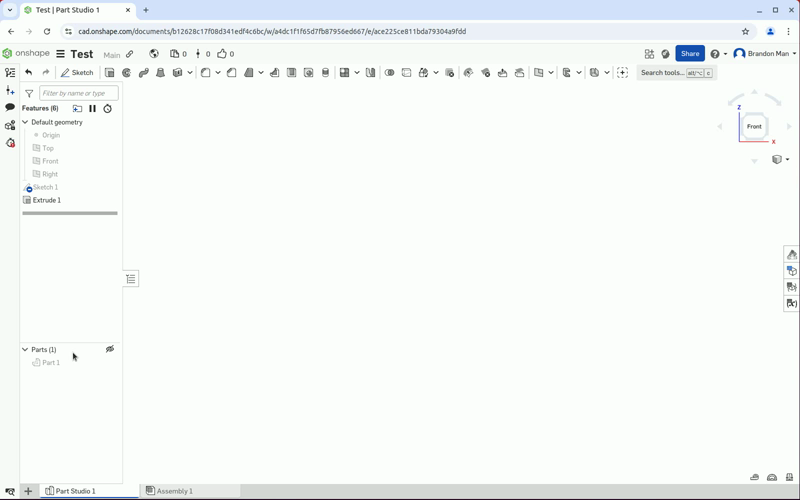
key_up(shift)
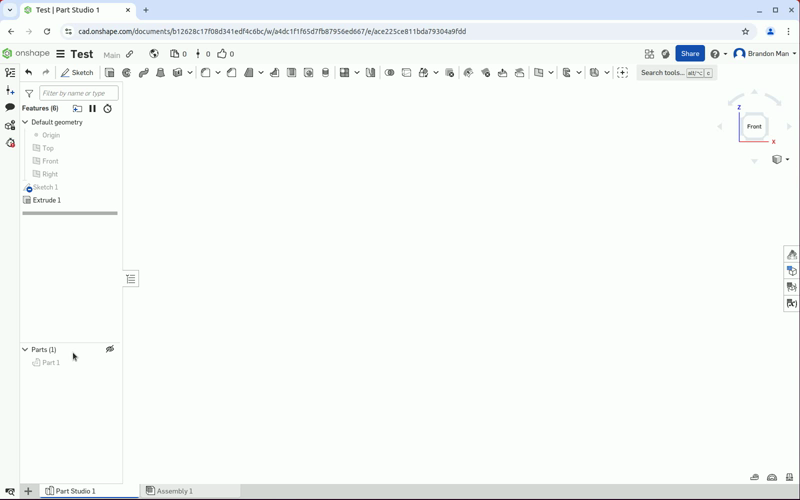
mouse_move(73, 352)
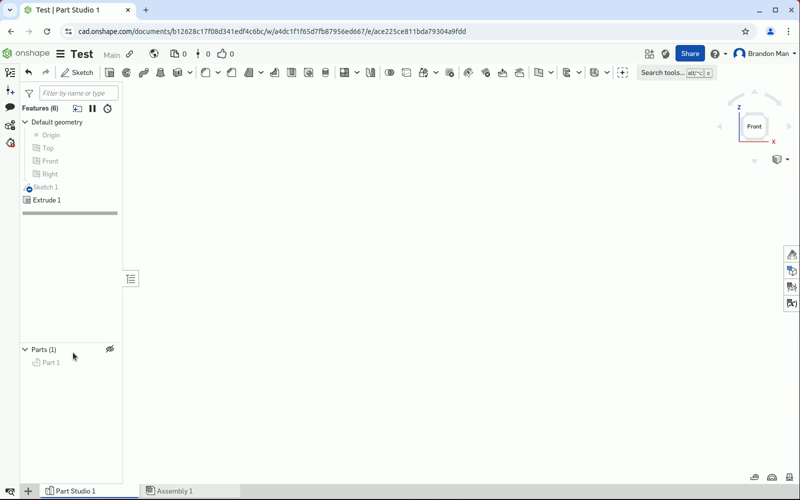
key(shift+y)
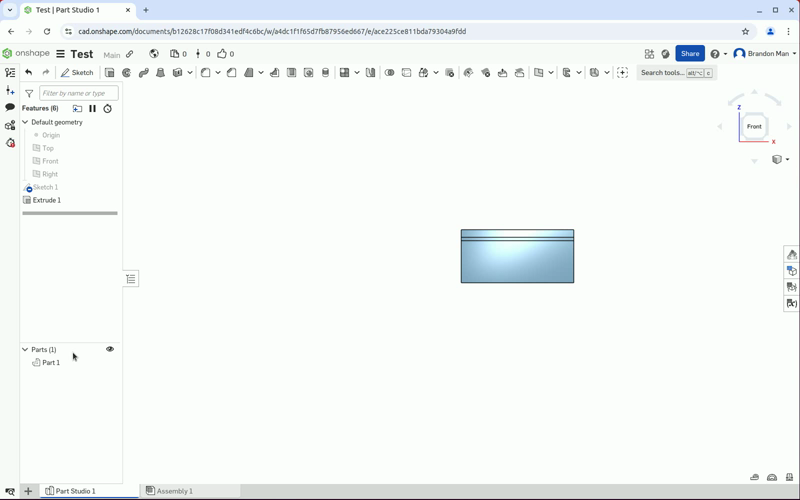
mouse_move(541, 75)
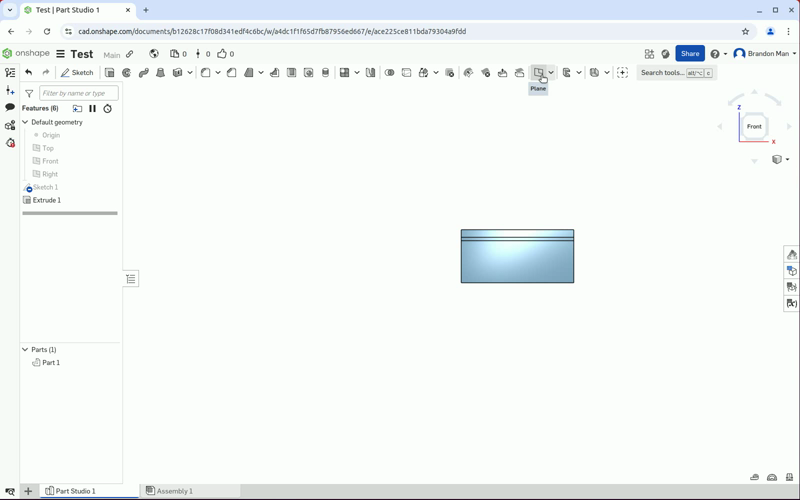
click(541, 75)
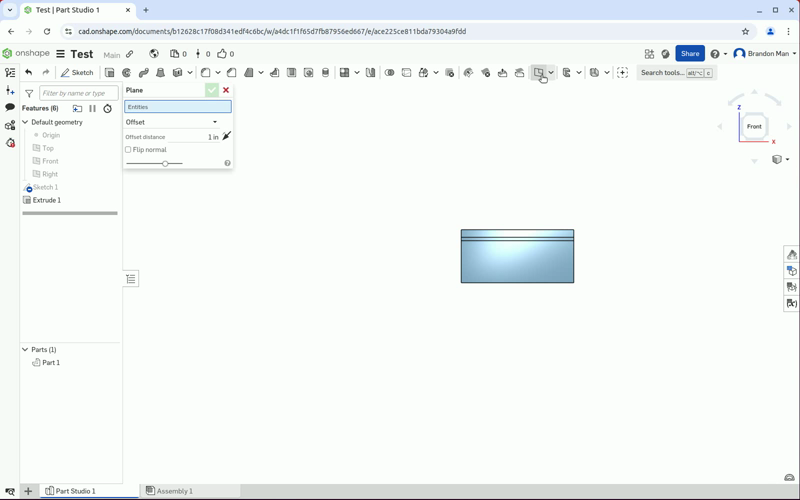
mouse_move(73, 163)
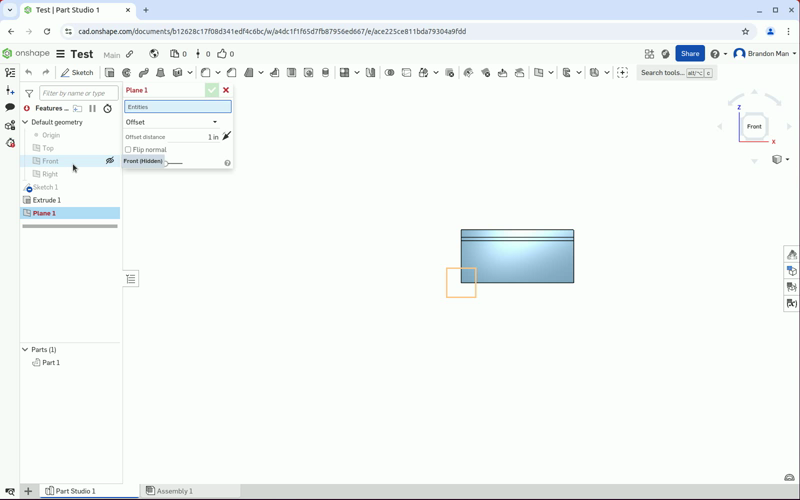
click(73, 163)
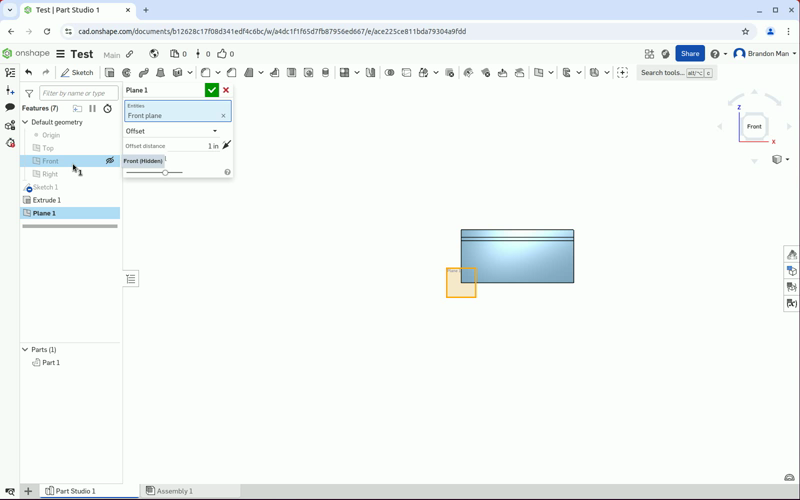
key(tab, 2)
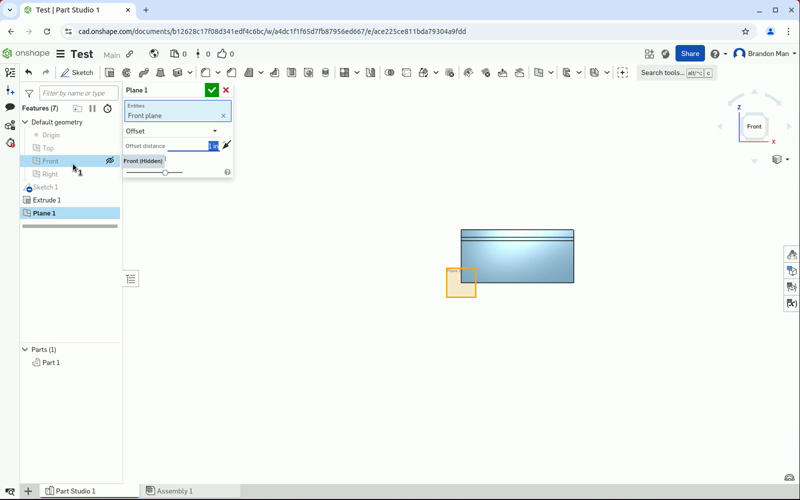
text(1.91)
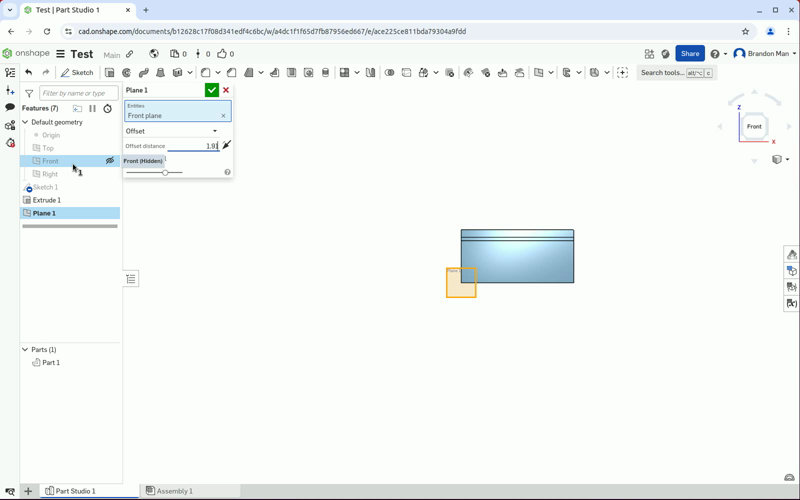
key(enter, 2)
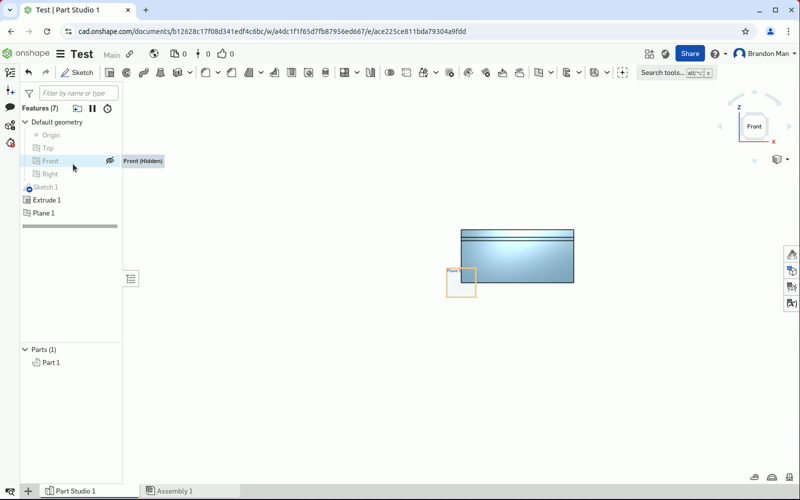
key(shift+s)
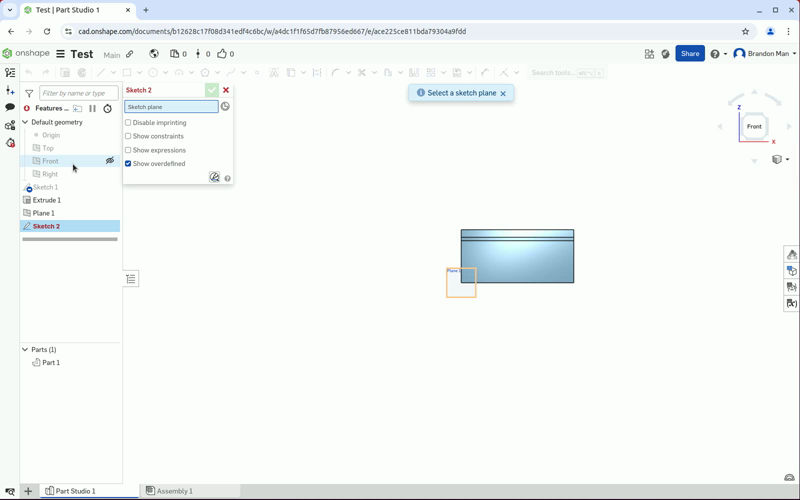
mouse_move(73, 215)
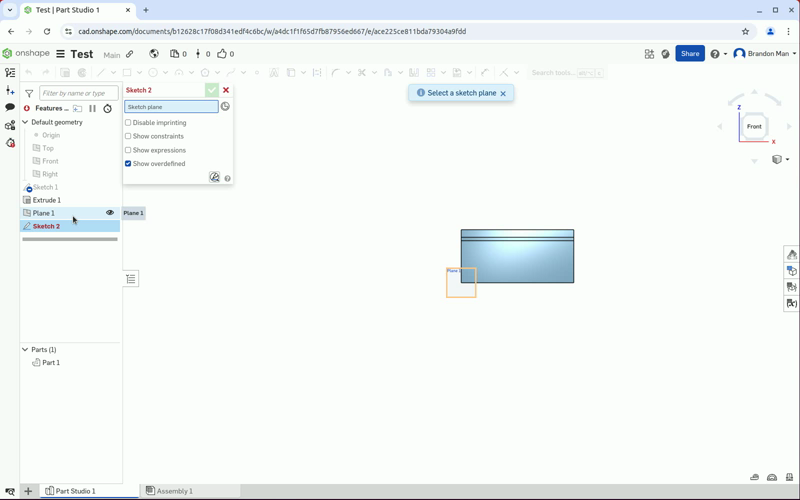
click(73, 215)
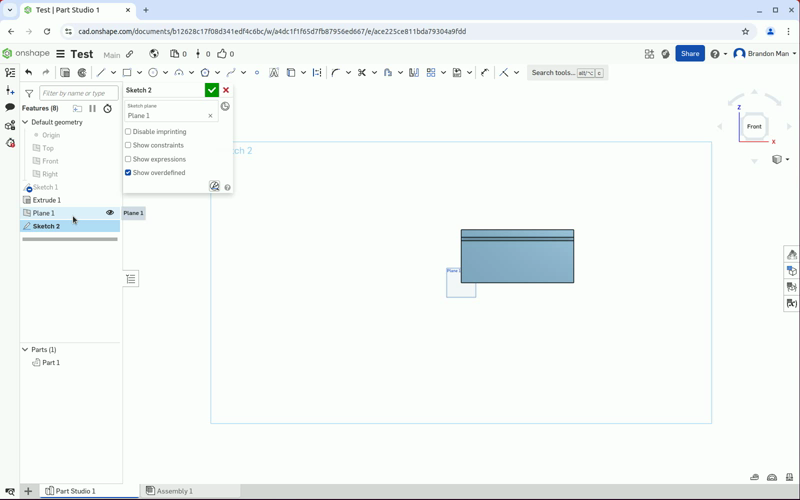
mouse_move(73, 352)
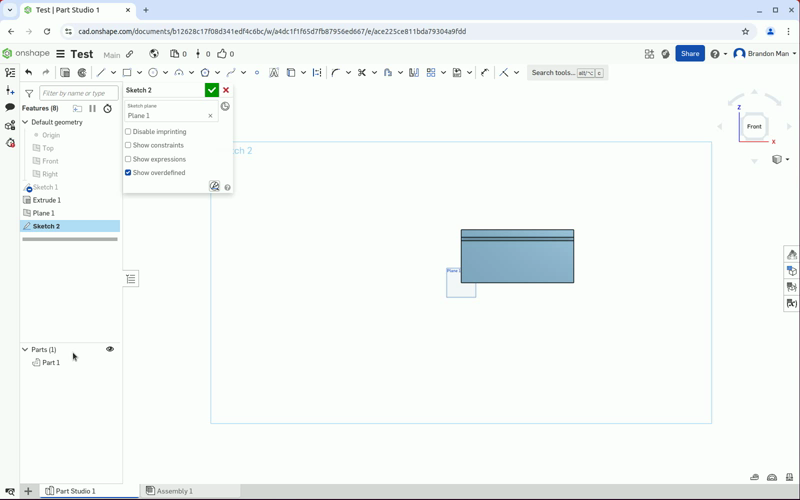
key(y)
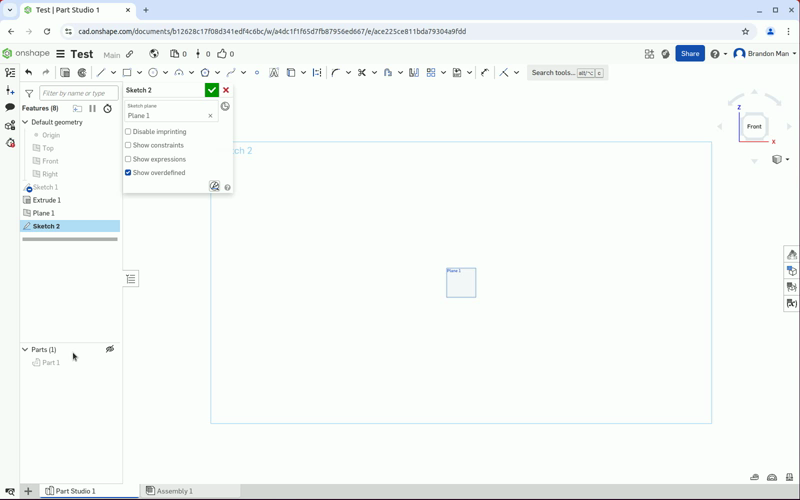
key(l)
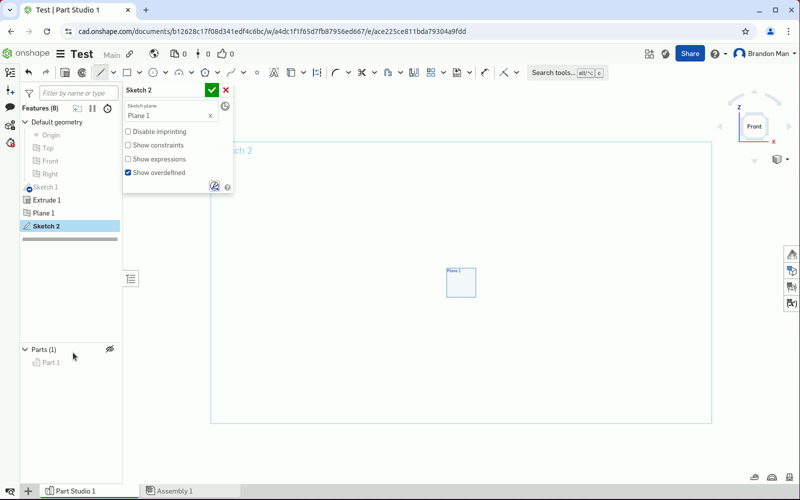
key_down(shift)
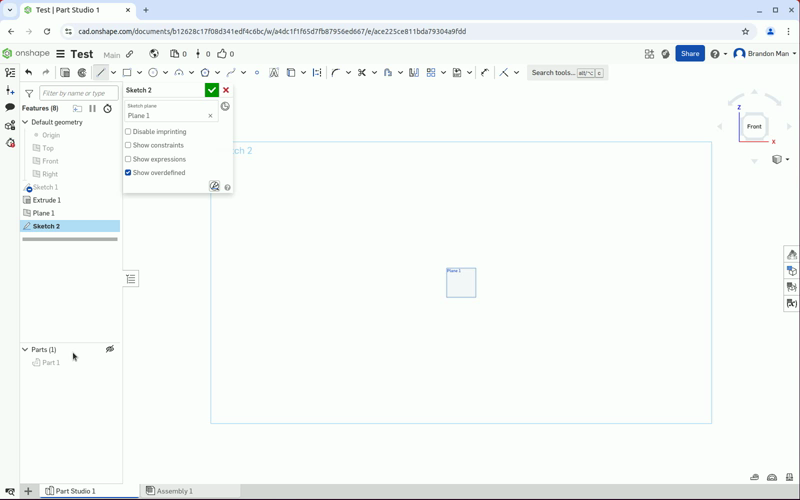
mouse_move(564, 241)
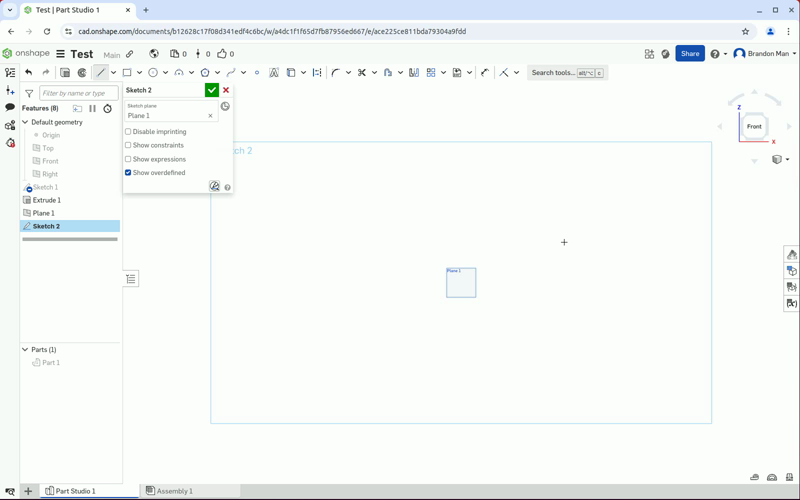
click(564, 241)
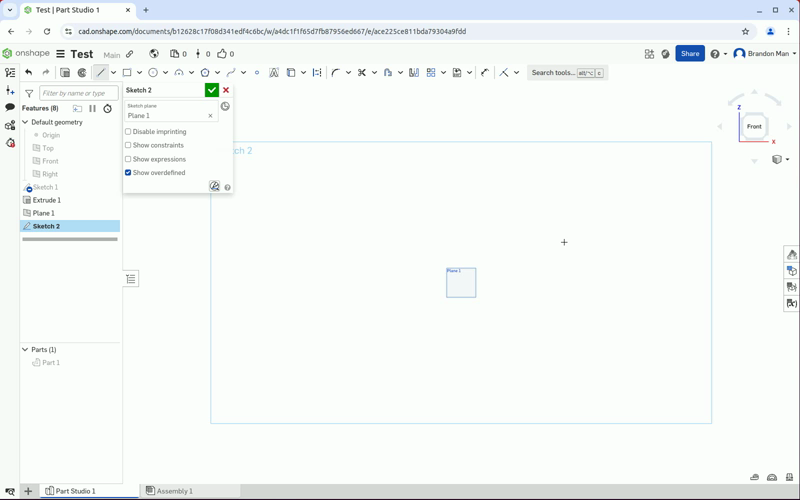
key_up(shift)
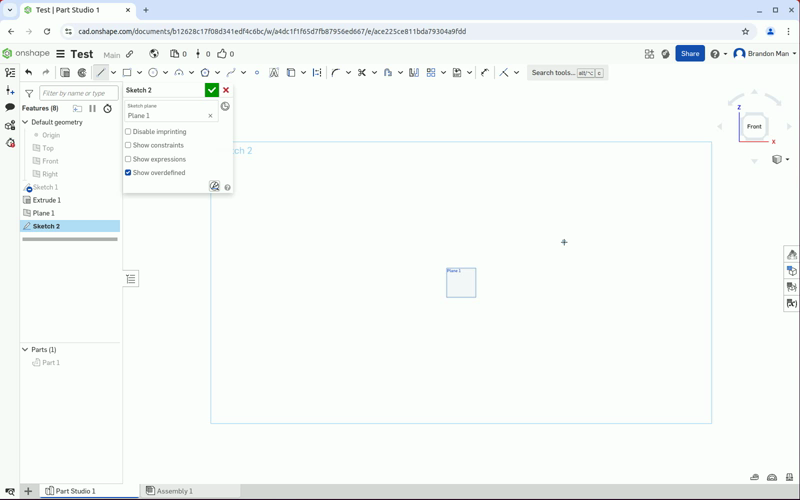
key_down(shift)
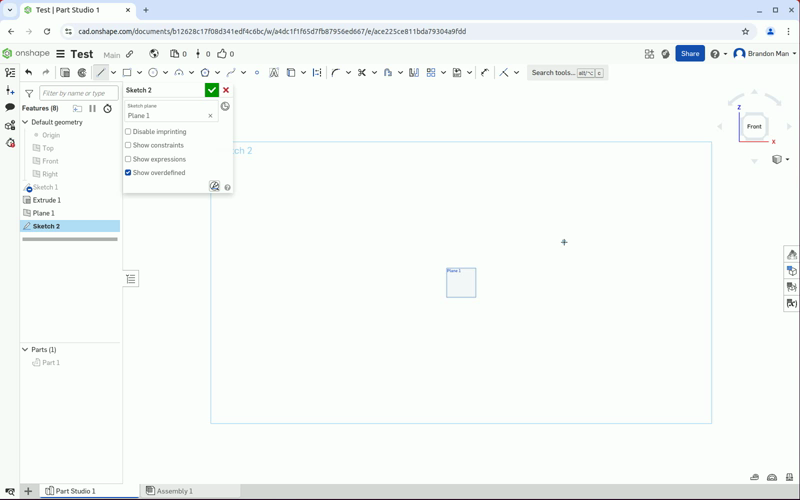
mouse_move(589, 241)
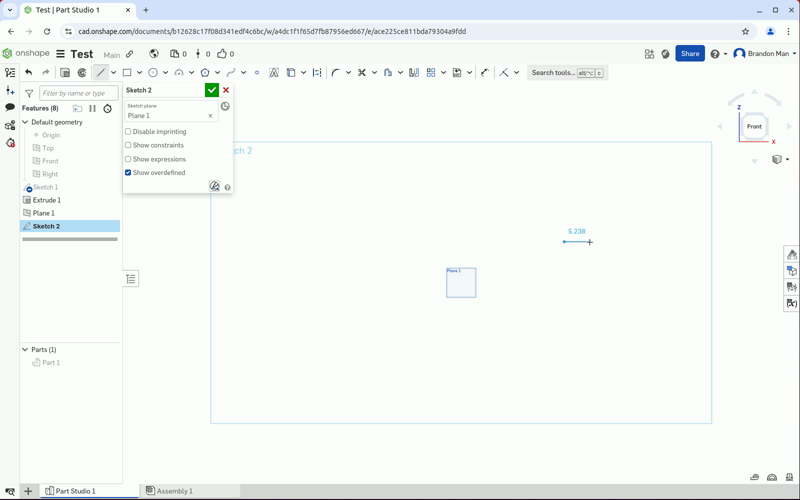
mouse_move(574, 241)
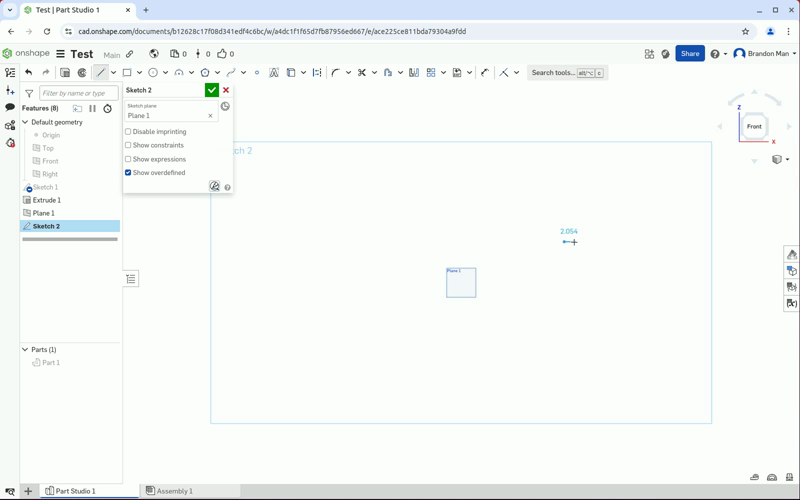
click(574, 241)
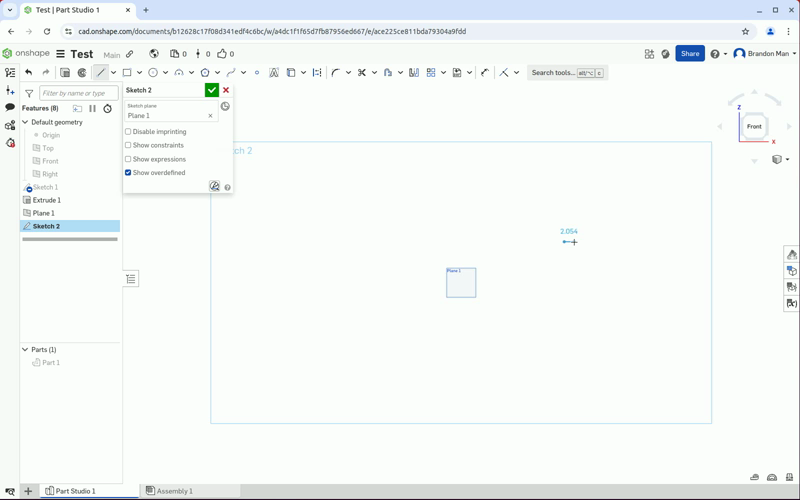
key_up(shift)
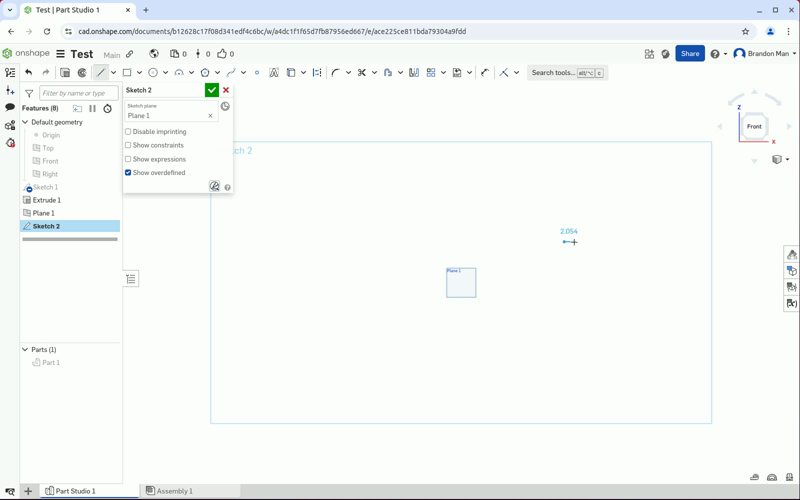
key_down(shift)
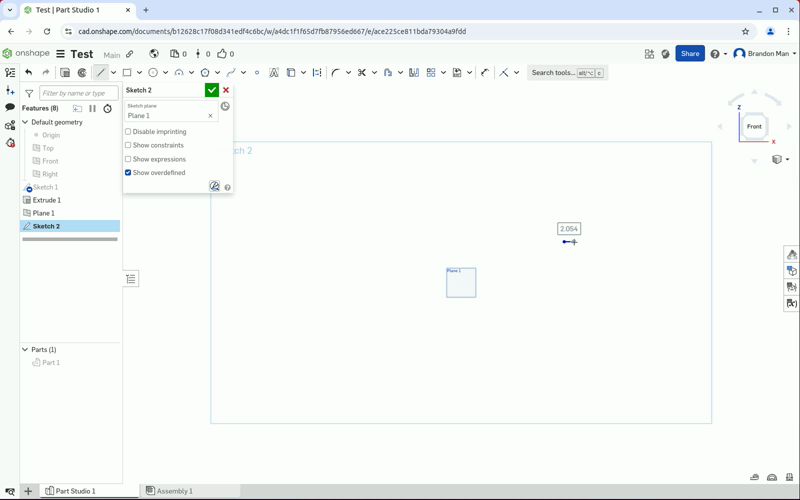
mouse_move(589, 241)
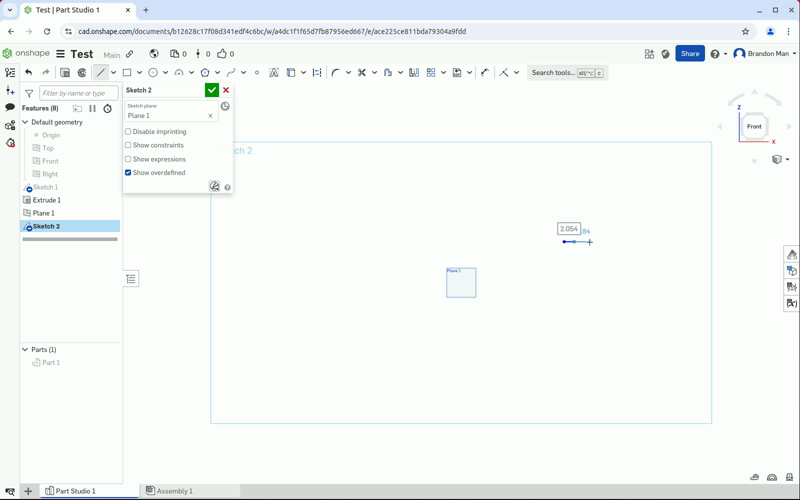
mouse_move(574, 229)
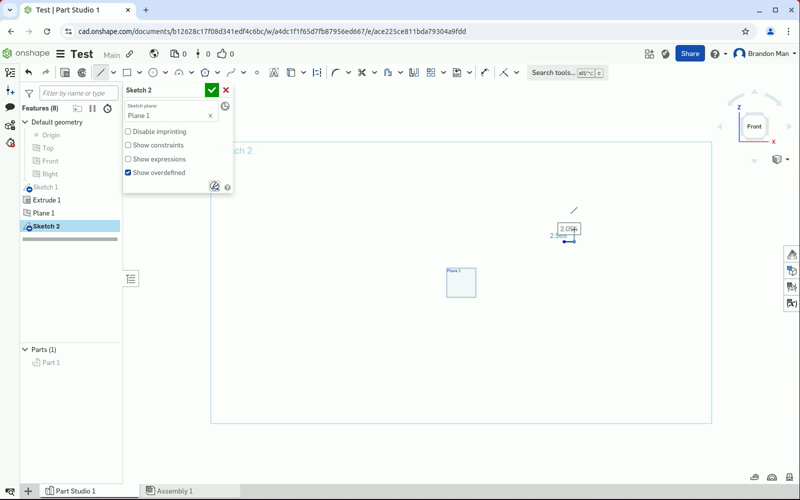
click(574, 229)
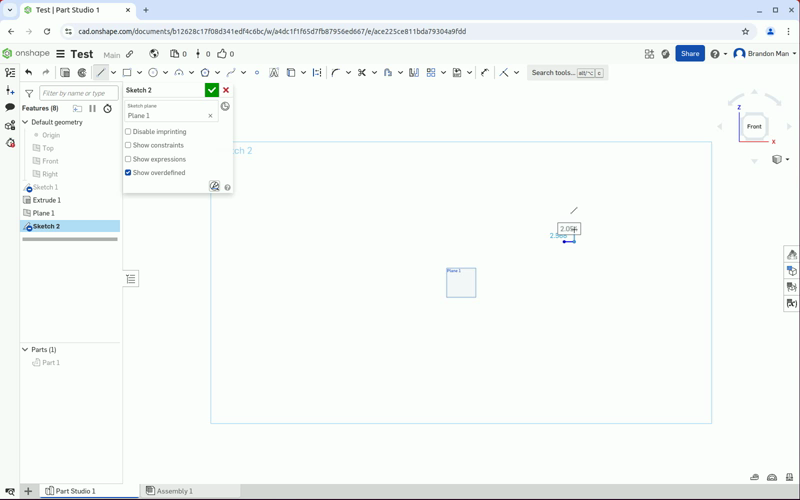
key_up(shift)
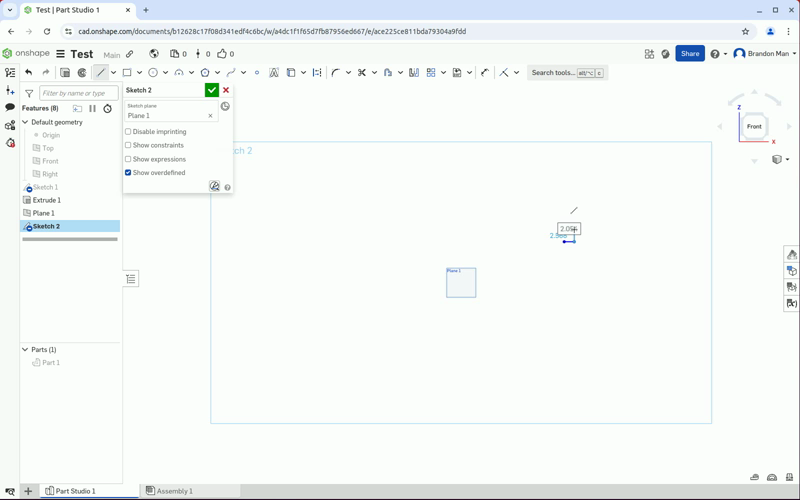
key_down(shift)
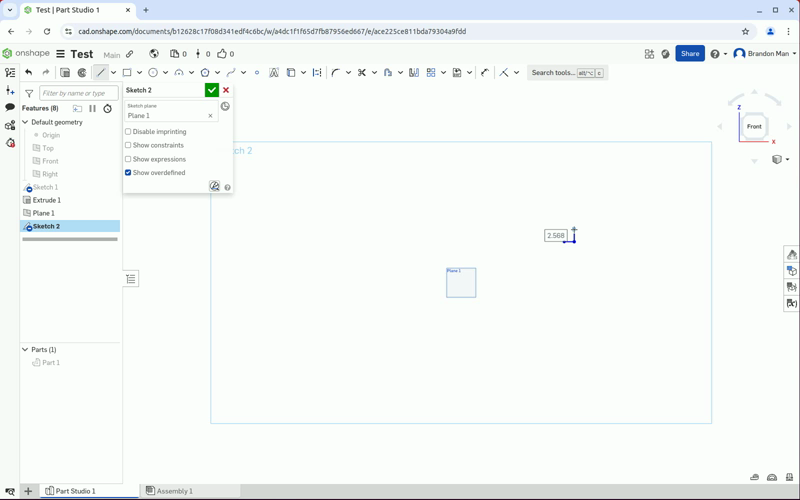
mouse_move(589, 229)
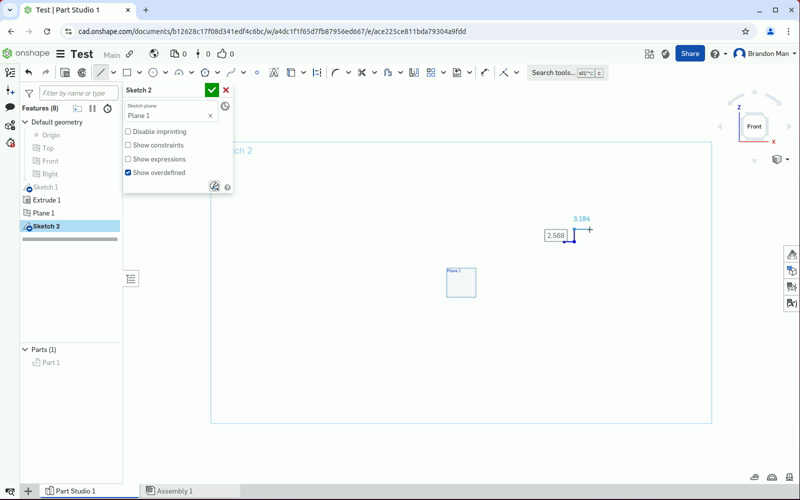
mouse_move(564, 229)
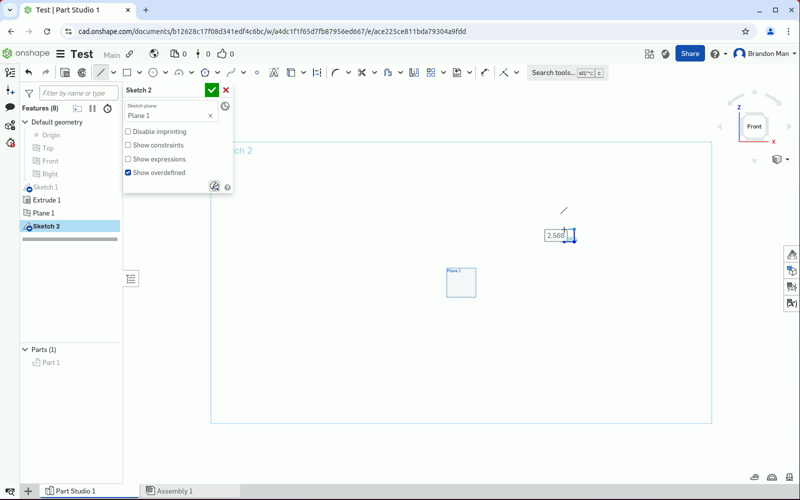
click(564, 229)
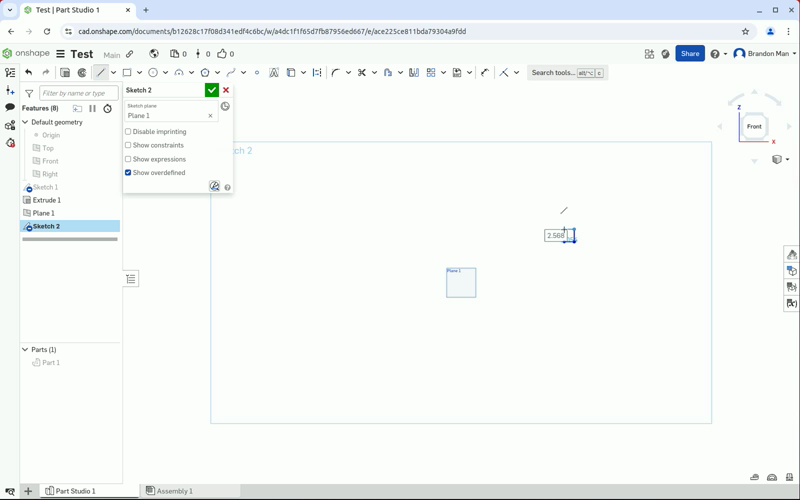
key_up(shift)
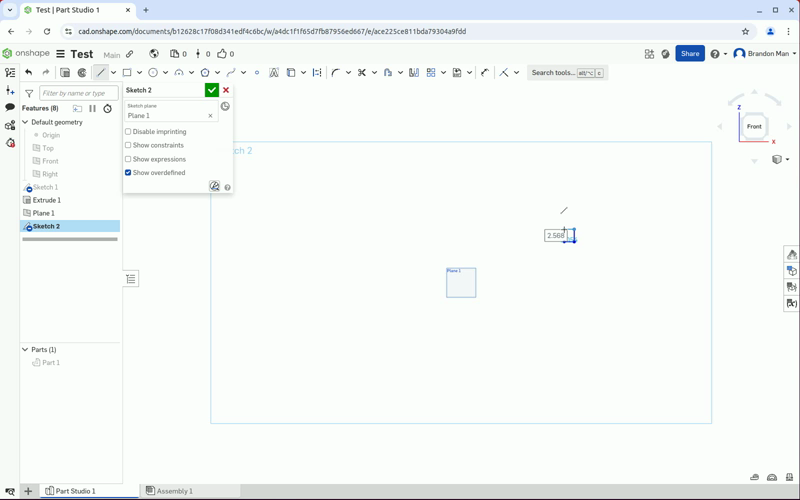
mouse_move(589, 229)
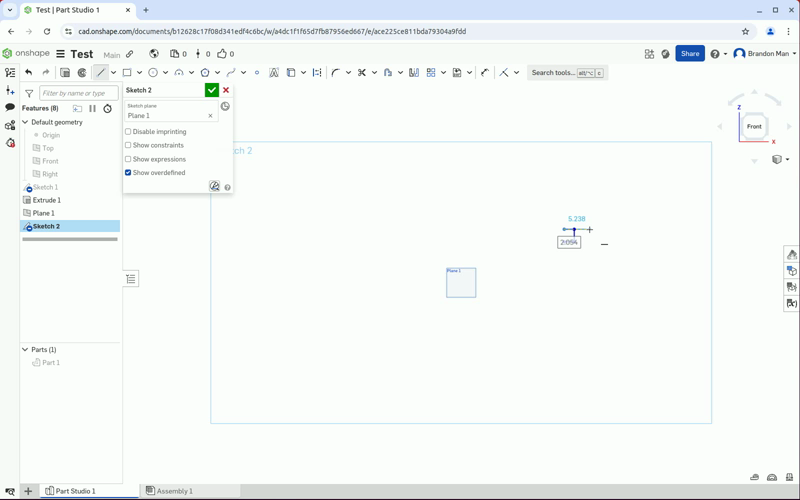
key_down(shift)
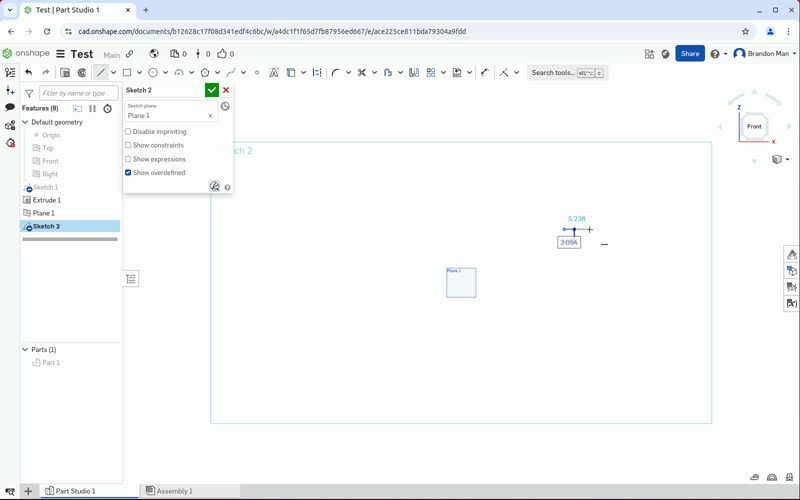
mouse_move(564, 241)
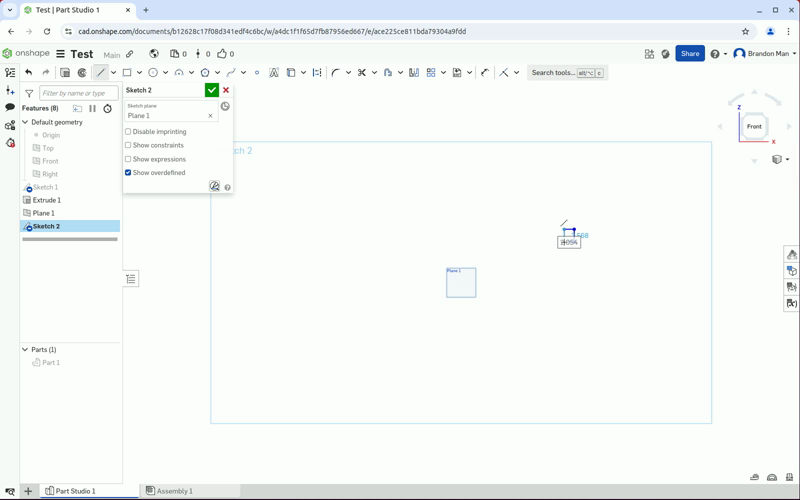
key_up(shift)
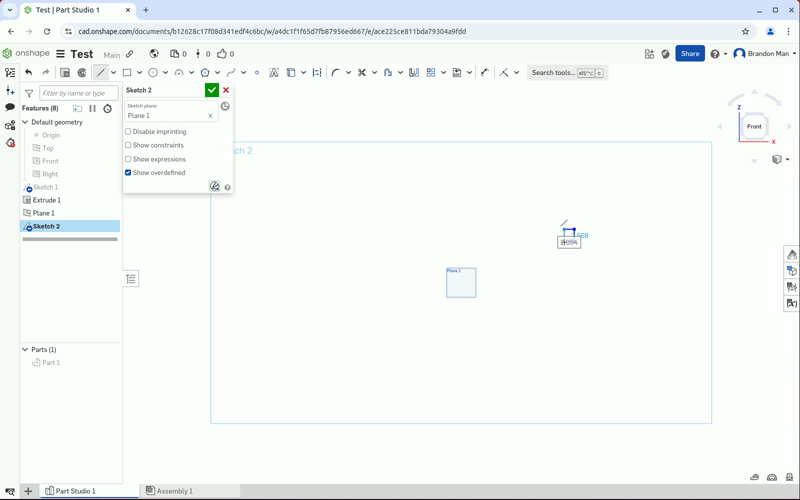
click(564, 241)
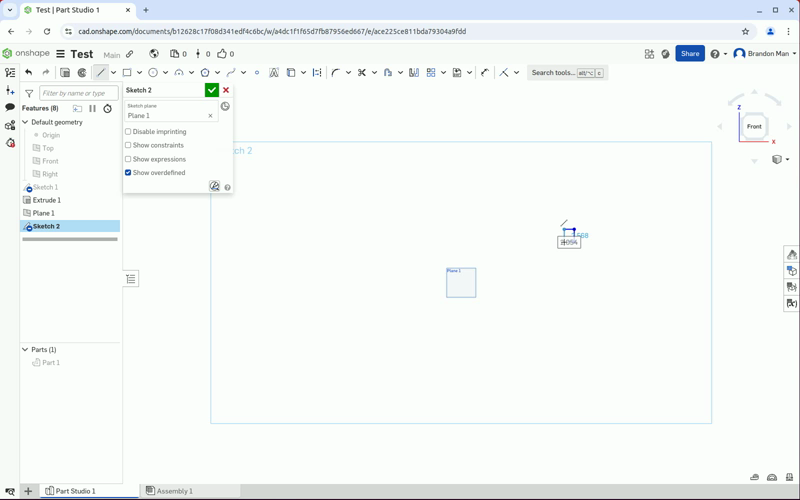
key(esc)
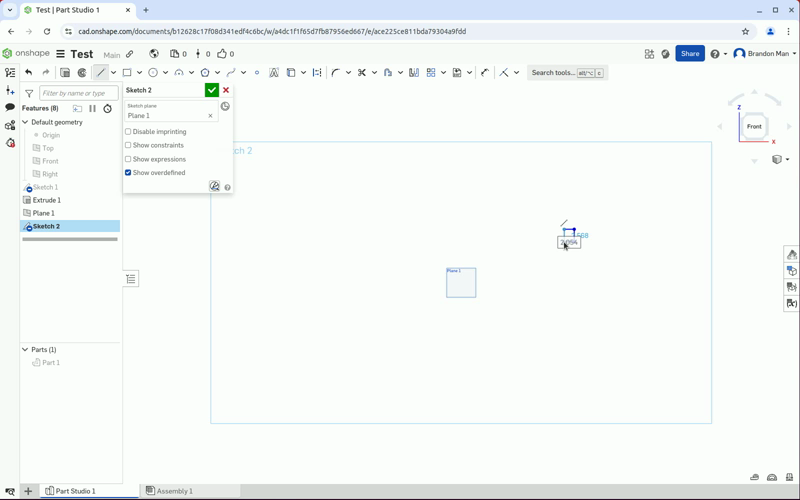
mouse_move(568, 232)
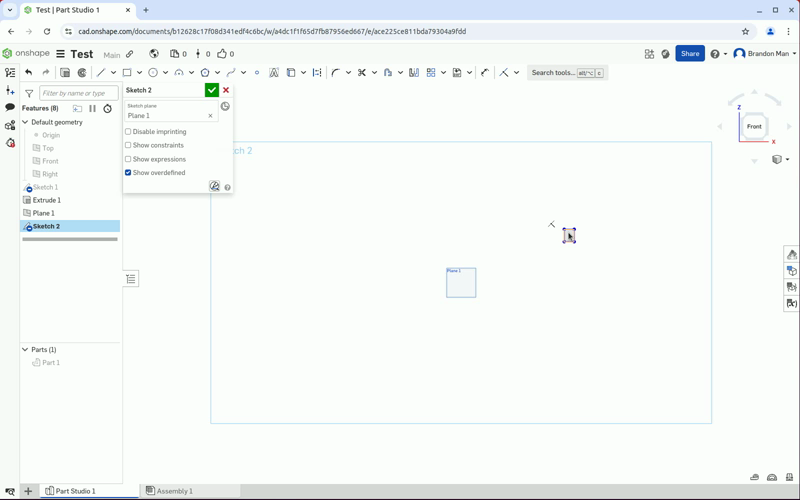
scroll(6)
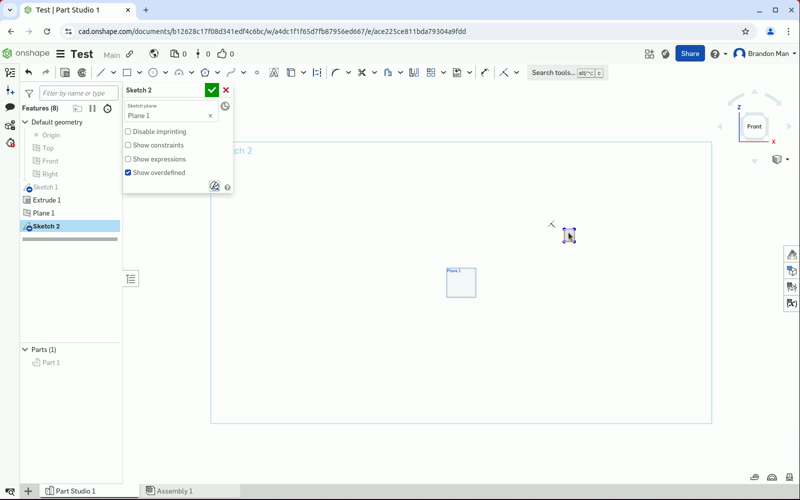
scroll(6)
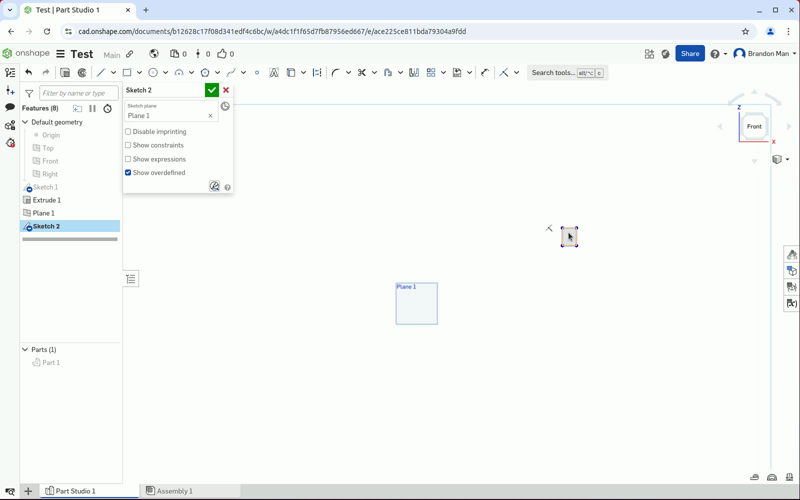
scroll(6)
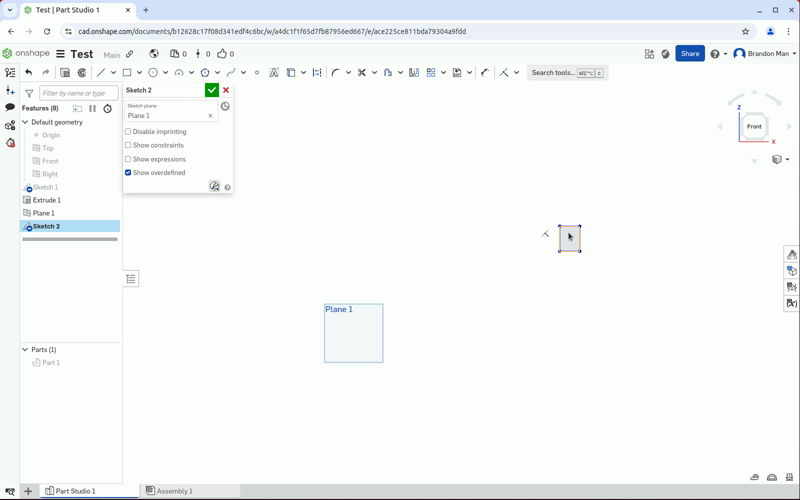
scroll(6)
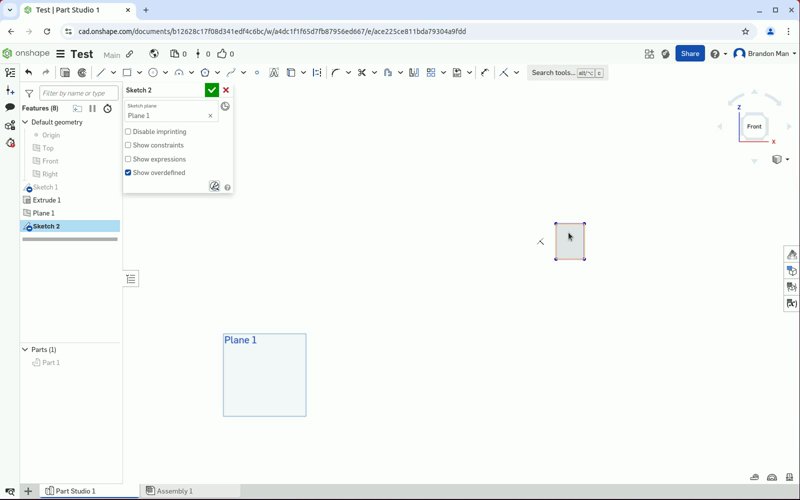
scroll(6)
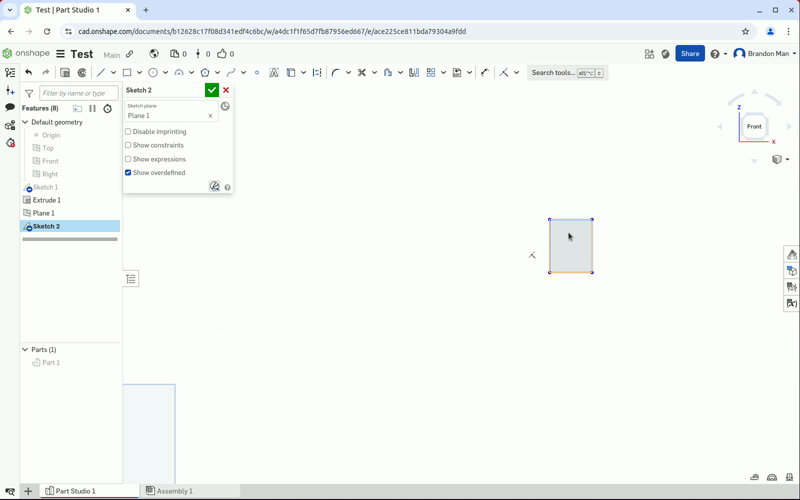
scroll(6)
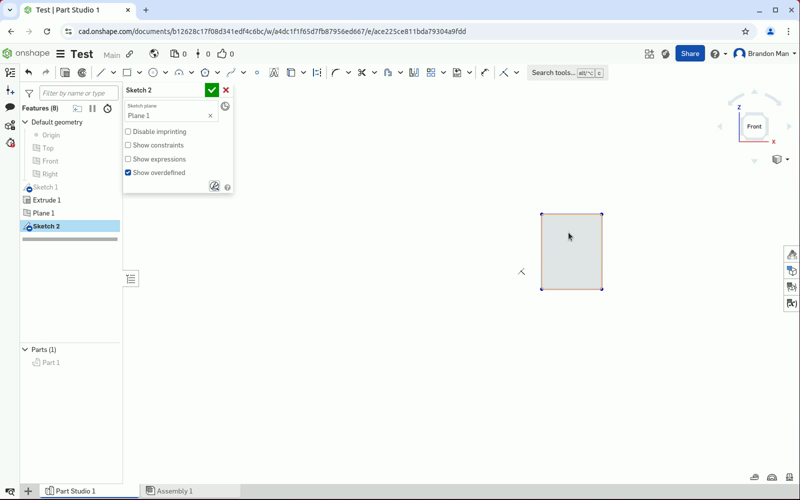
scroll(6)
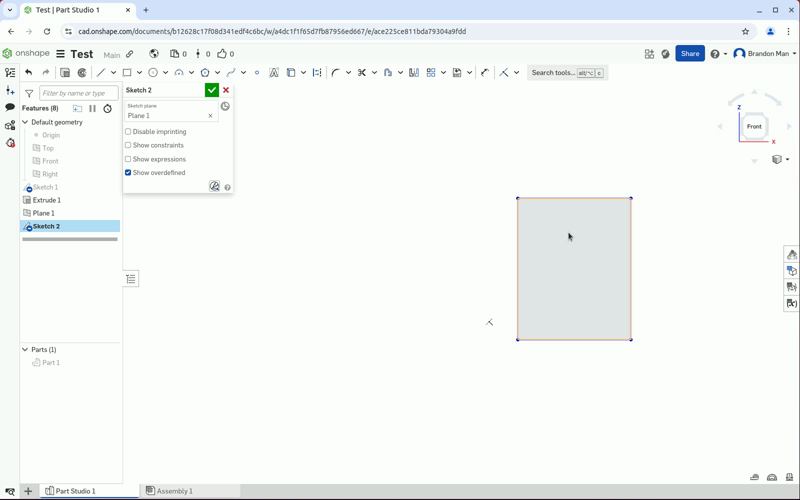
click(568, 232)
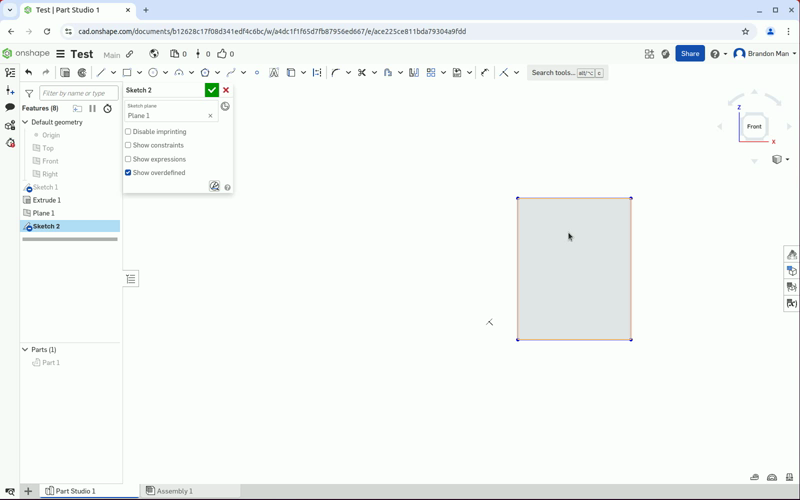
scroll(-6)
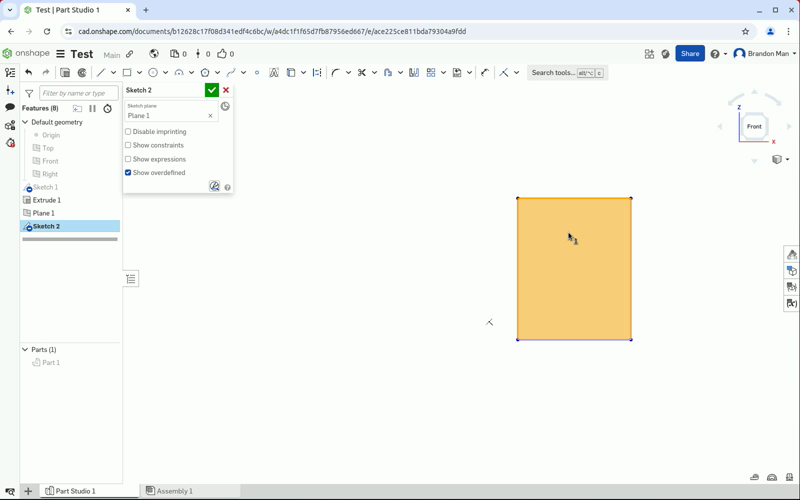
scroll(-6)
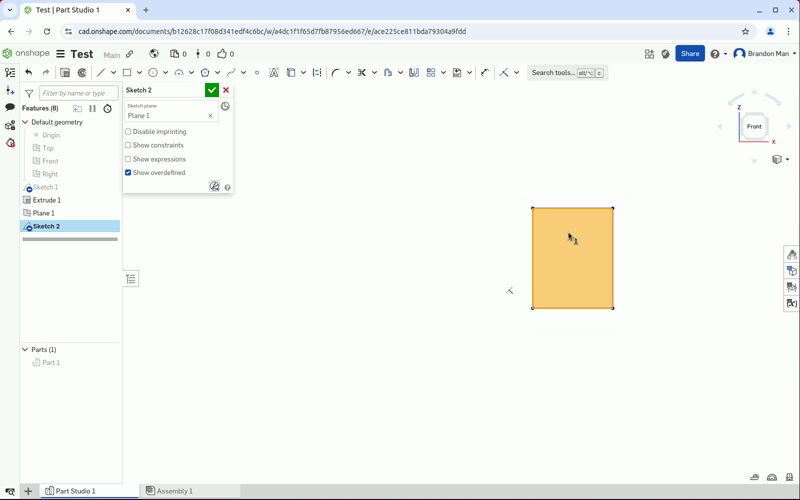
scroll(-6)
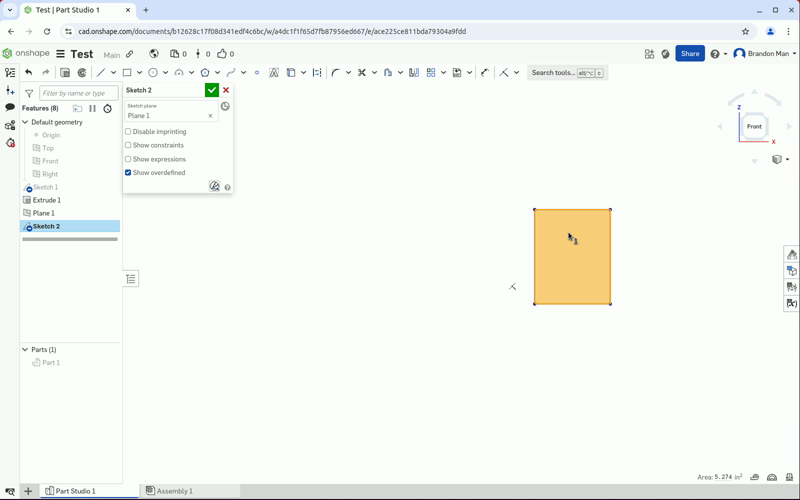
scroll(-6)
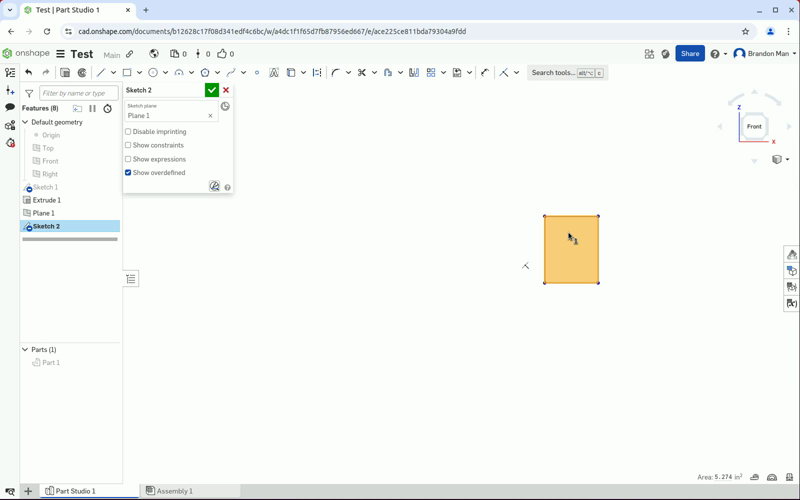
scroll(-6)
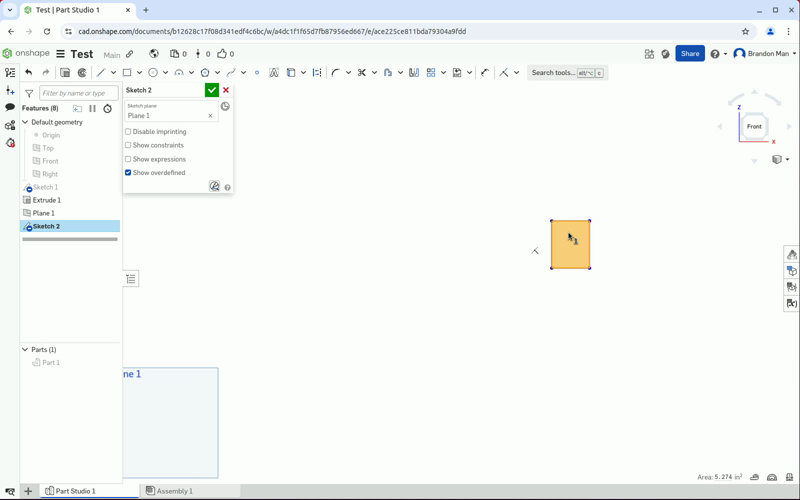
scroll(-6)
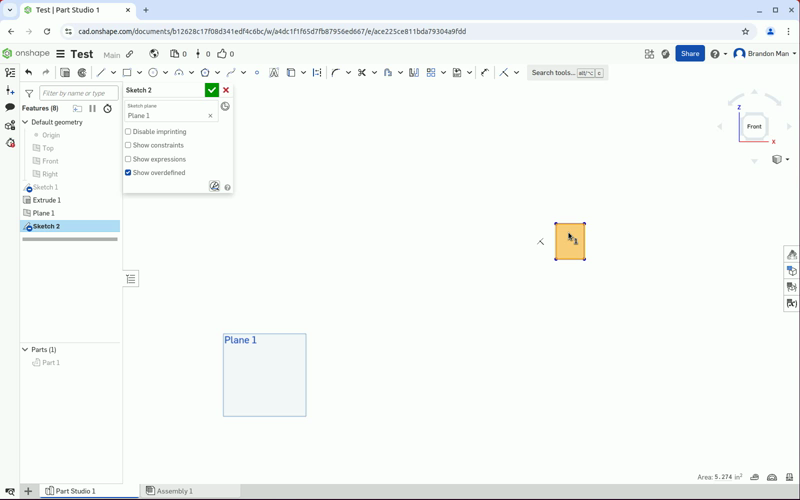
scroll(-6)
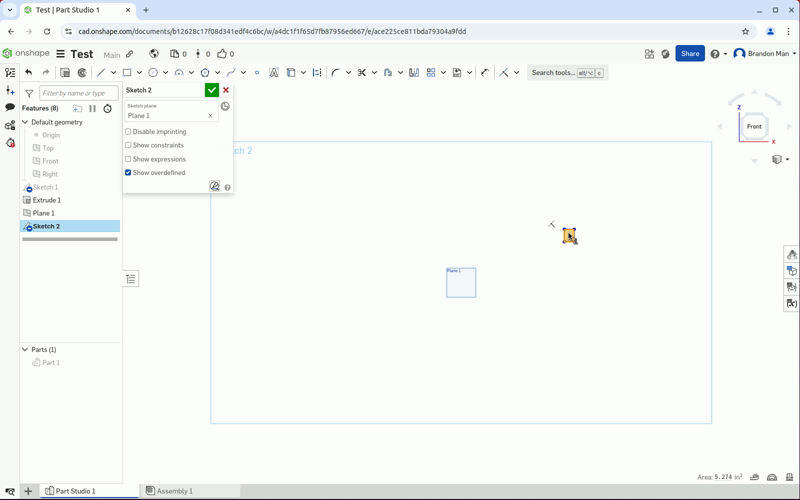
mouse_move(73, 352)
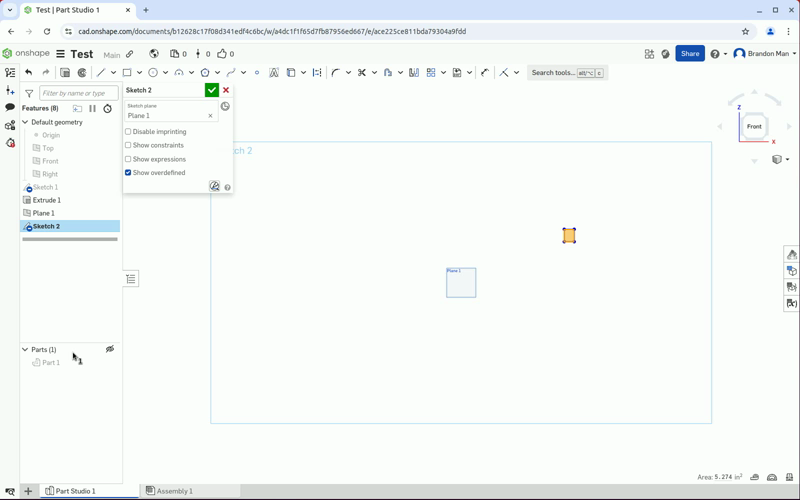
key(shift+y)
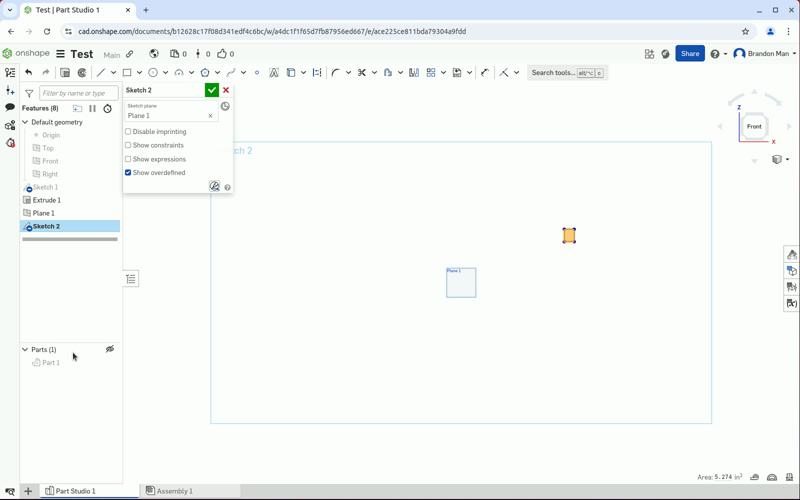
key(shift+e)
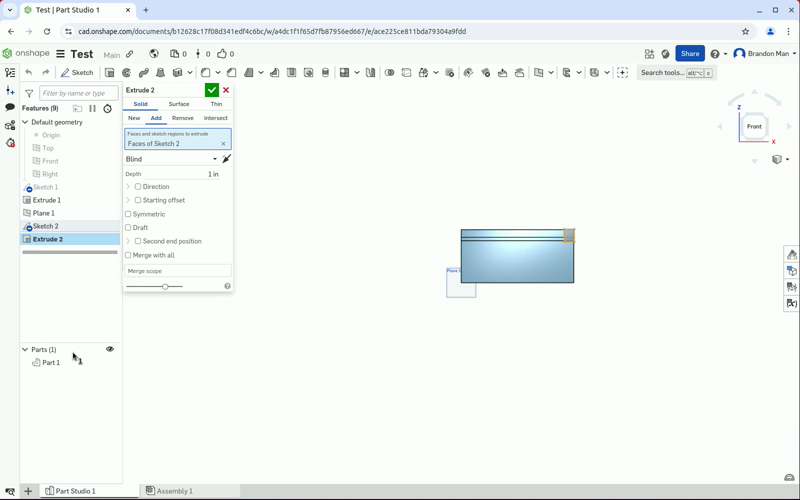
mouse_move(143, 106)
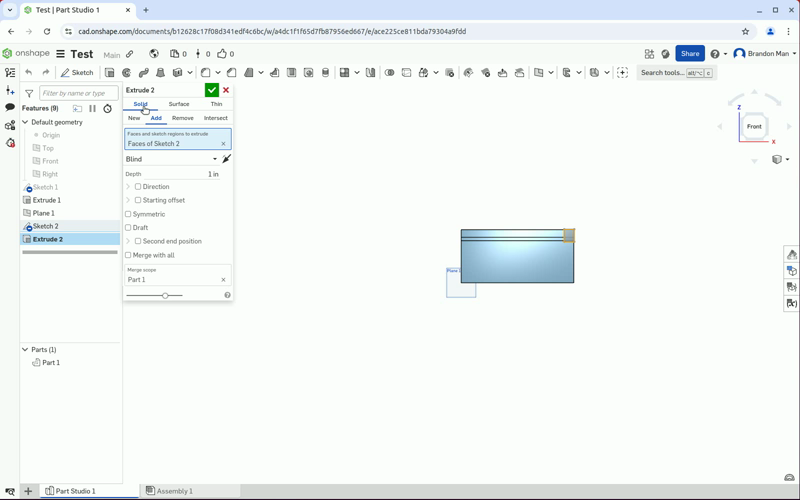
click(143, 106)
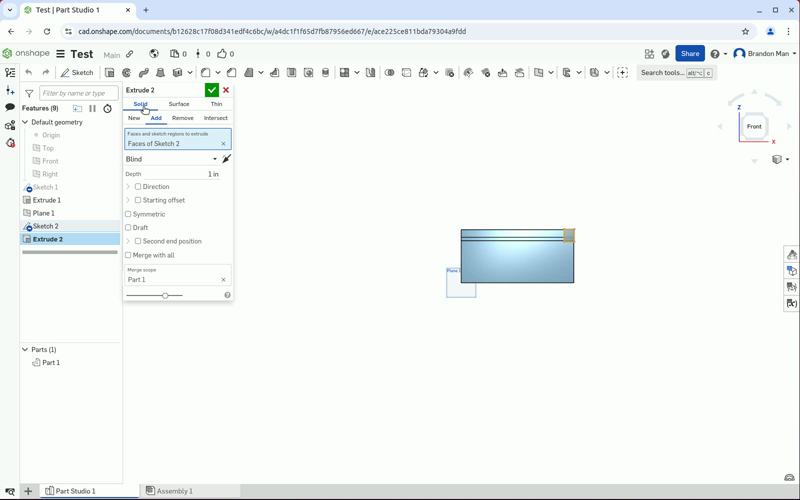
mouse_move(186, 120)
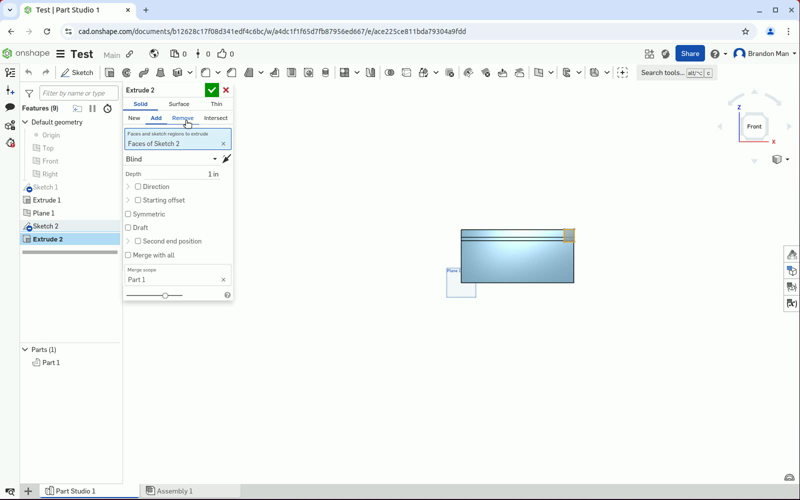
click(186, 120)
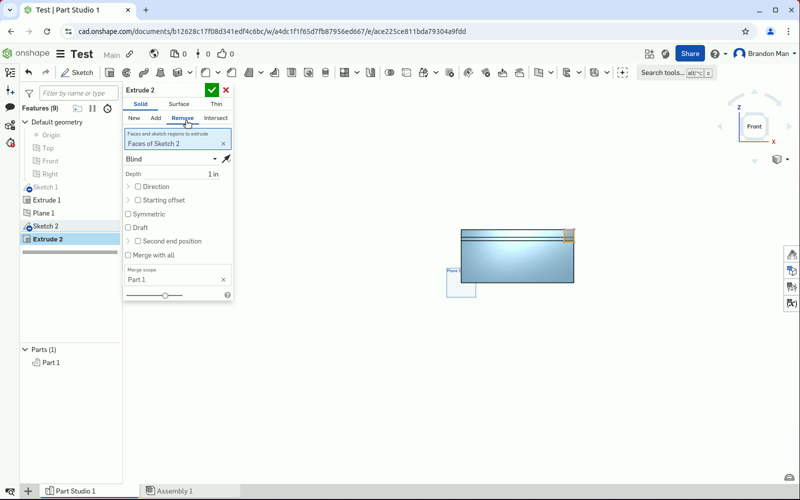
key(tab, 4)
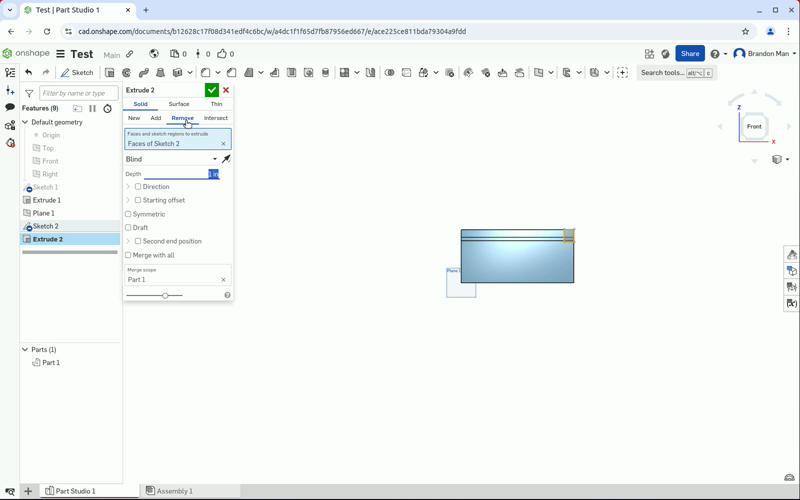
text(0.963)
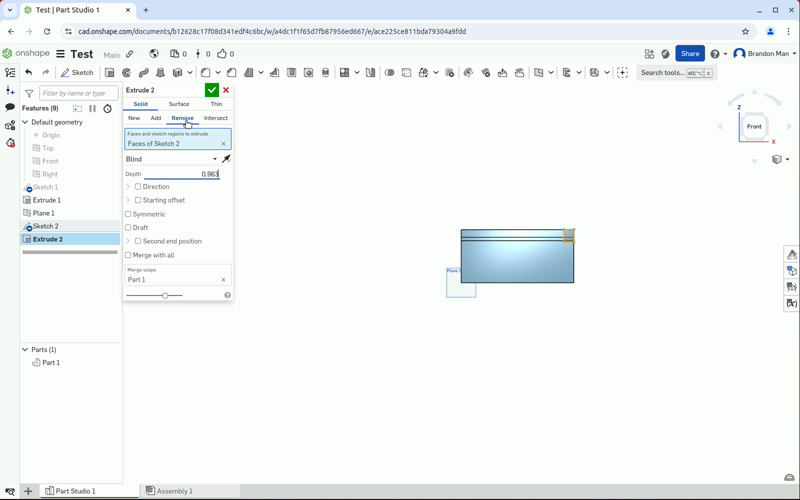
key(tab, 6)
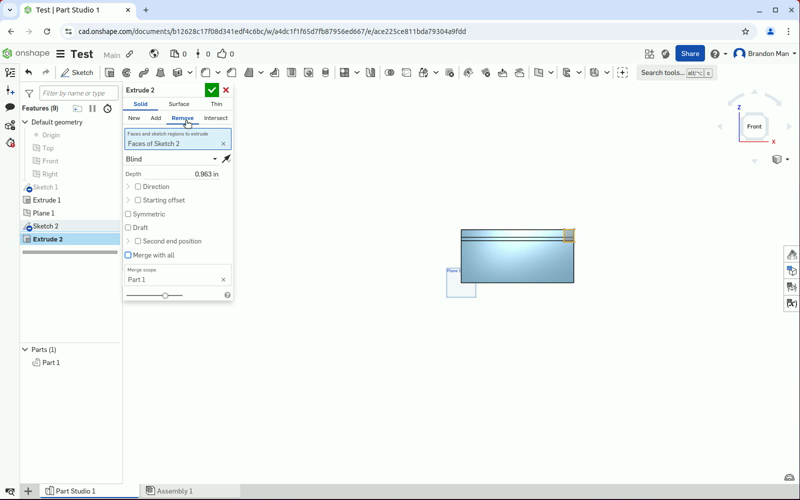
key(space)
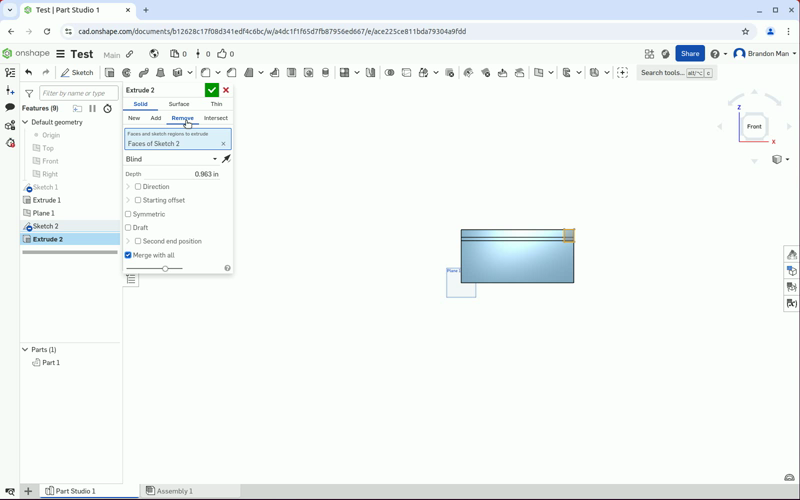
key(enter)
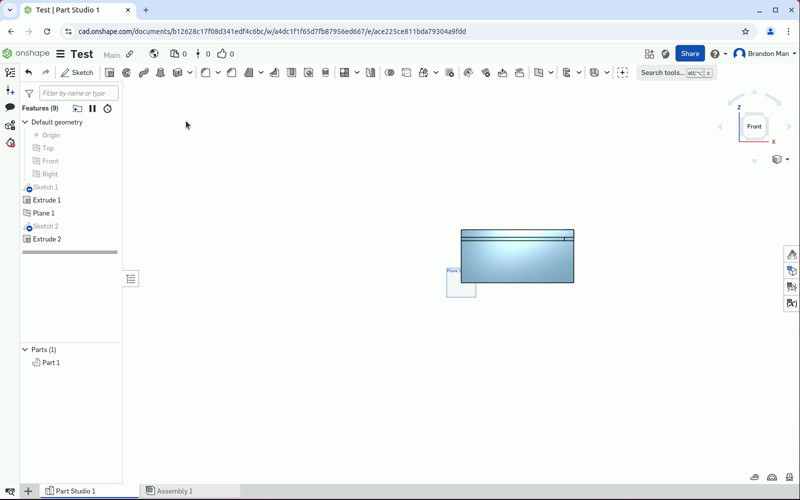
key(shift+h)
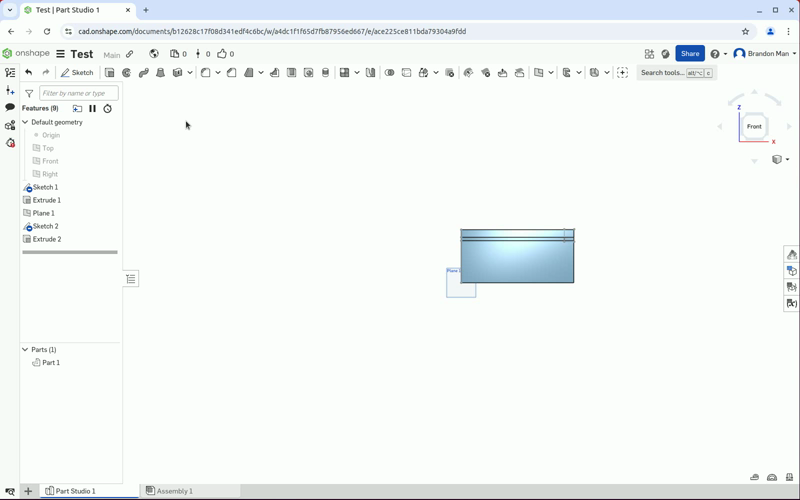
key(shift+h)
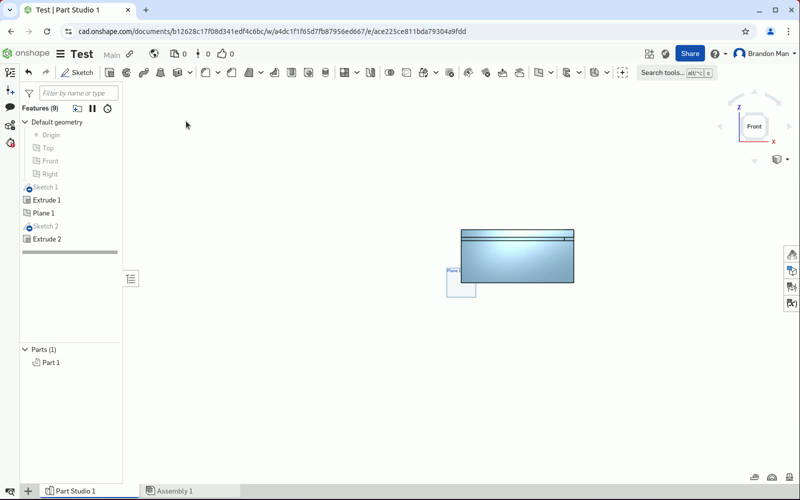
mouse_move(73, 189)
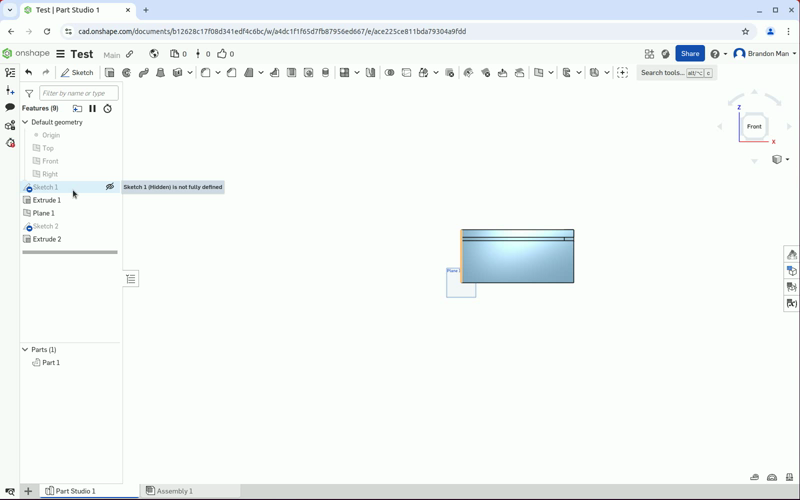
click(73, 189)
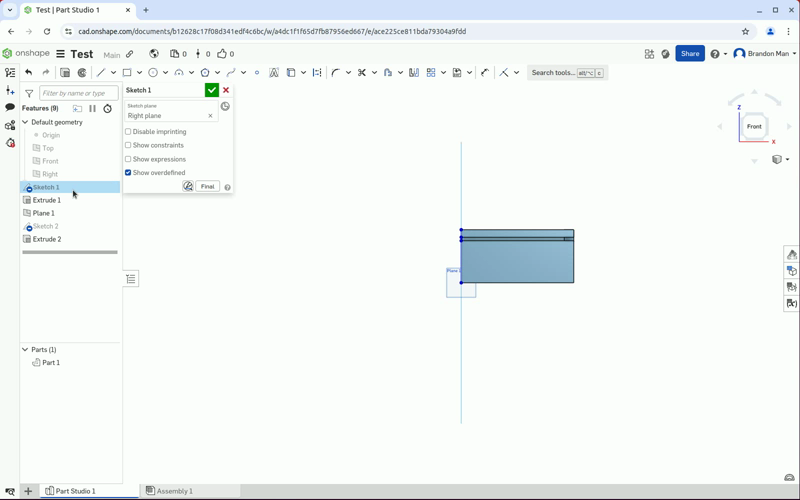
mouse_move(229, 92)
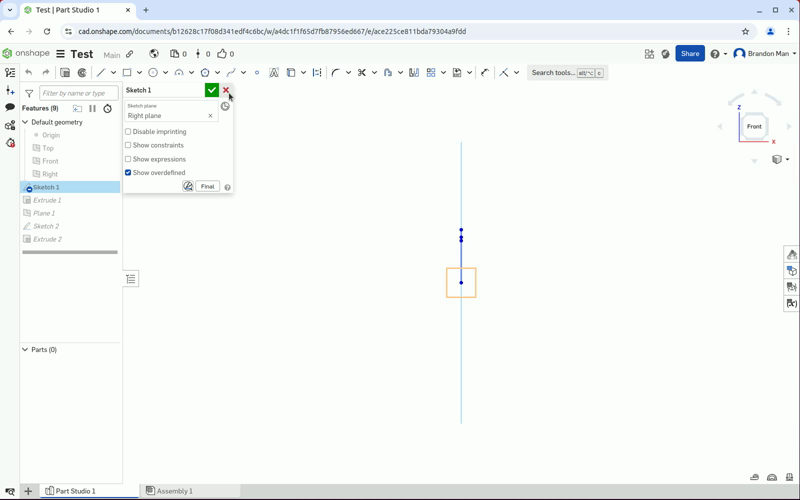
click(229, 92)
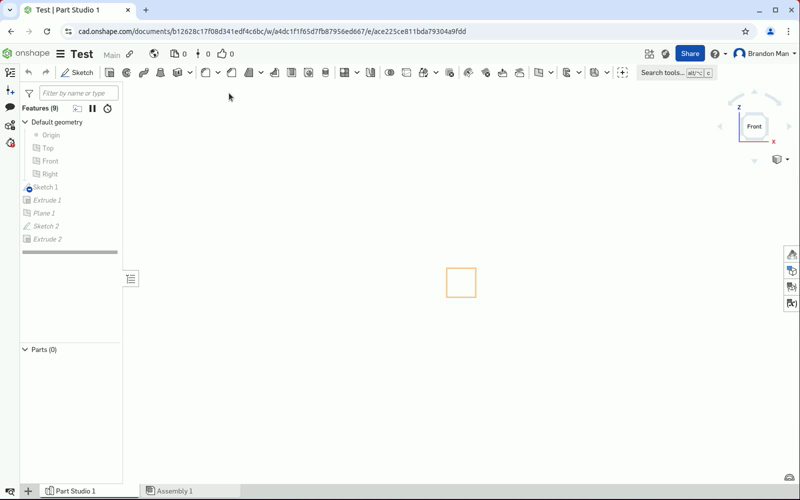
key(shift+s)
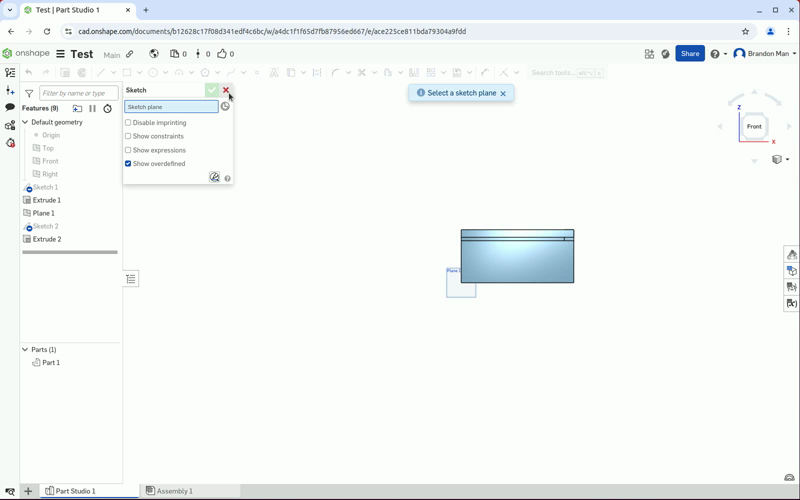
mouse_move(73, 215)
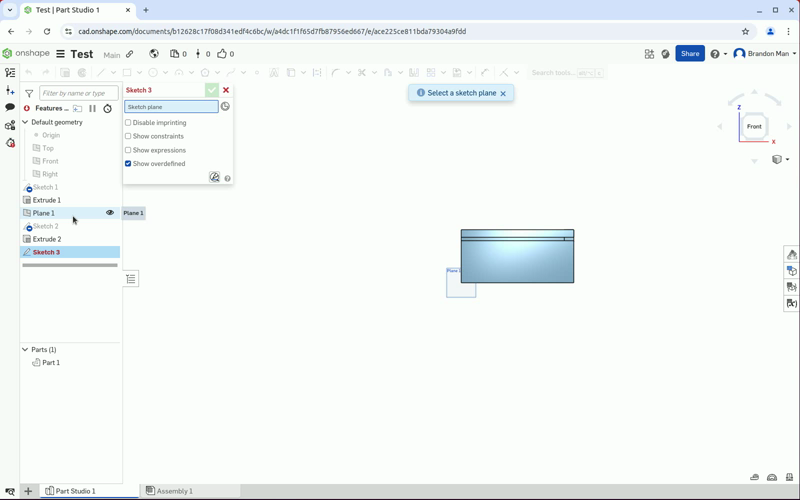
click(73, 215)
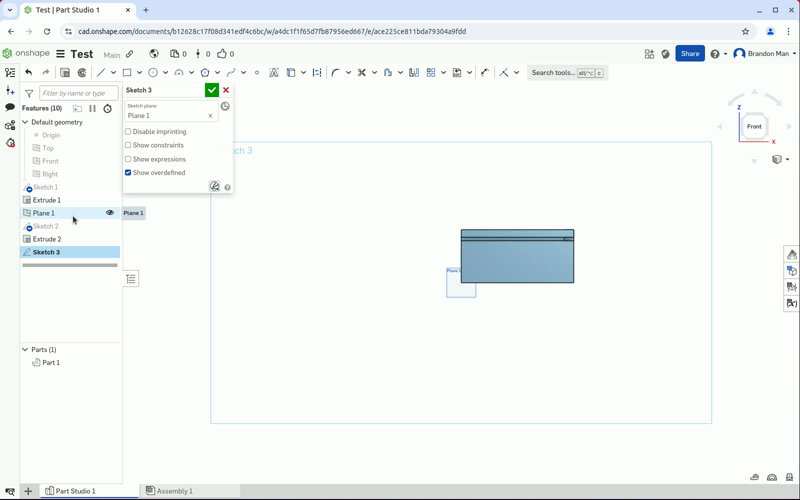
mouse_move(73, 352)
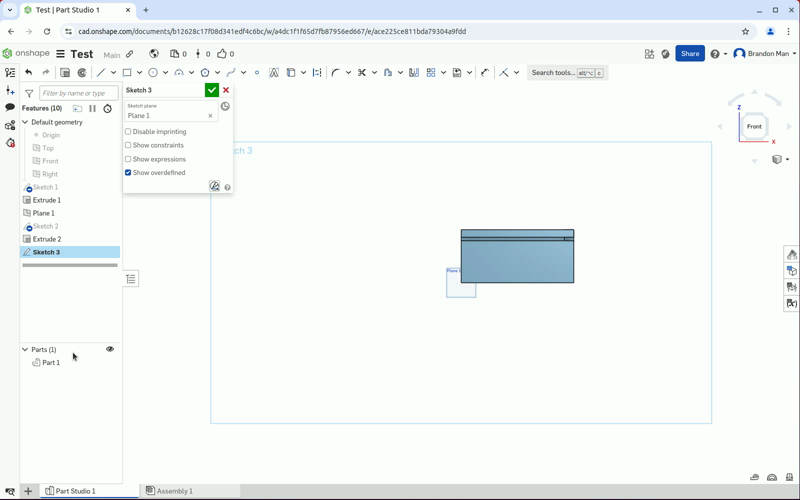
key(y)
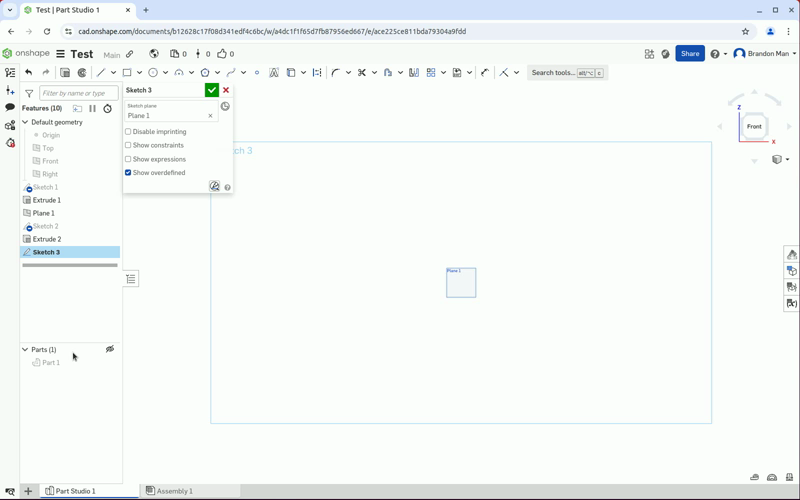
key(l)
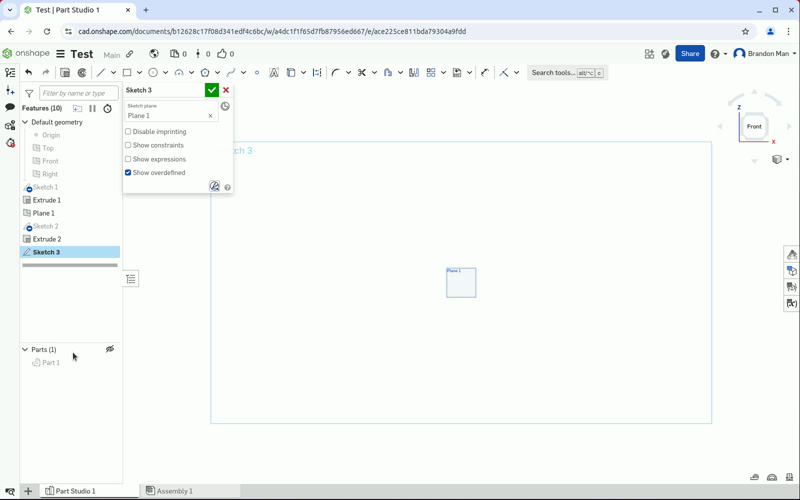
key_down(shift)
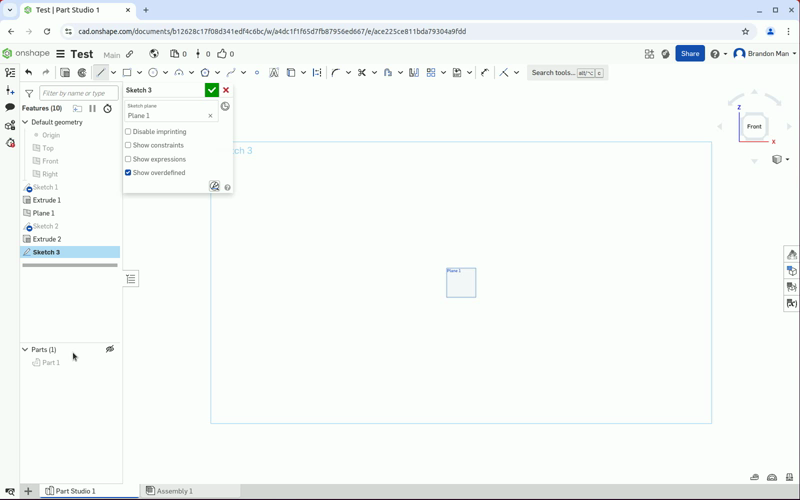
mouse_move(460, 241)
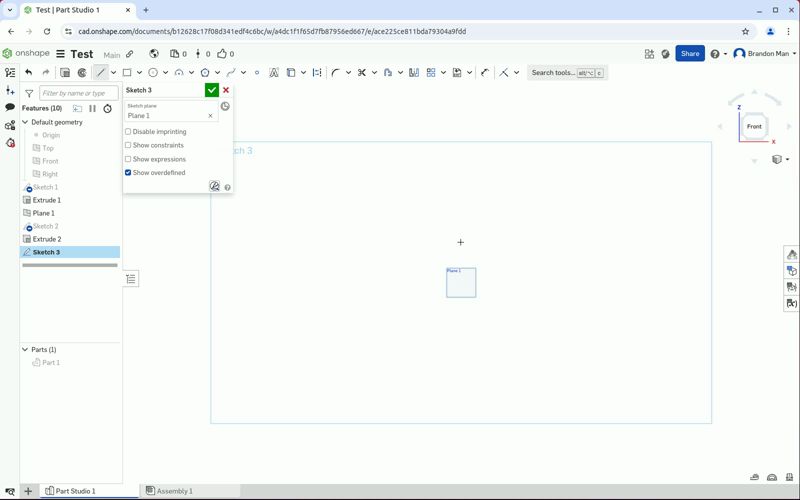
click(460, 241)
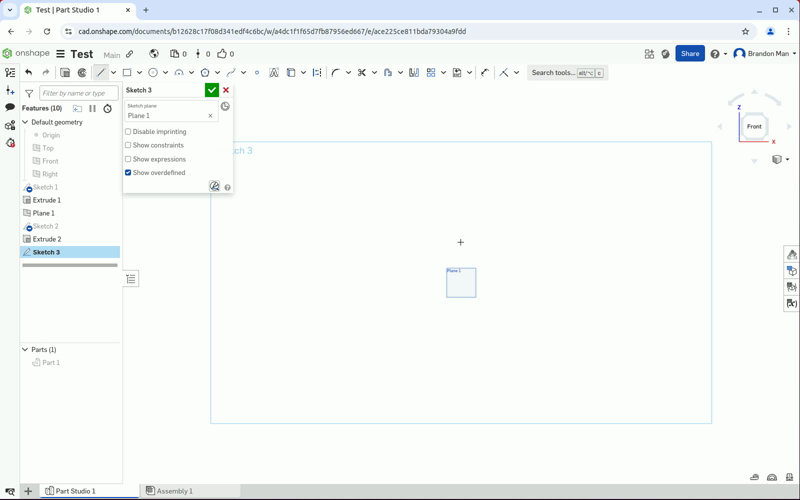
key_up(shift)
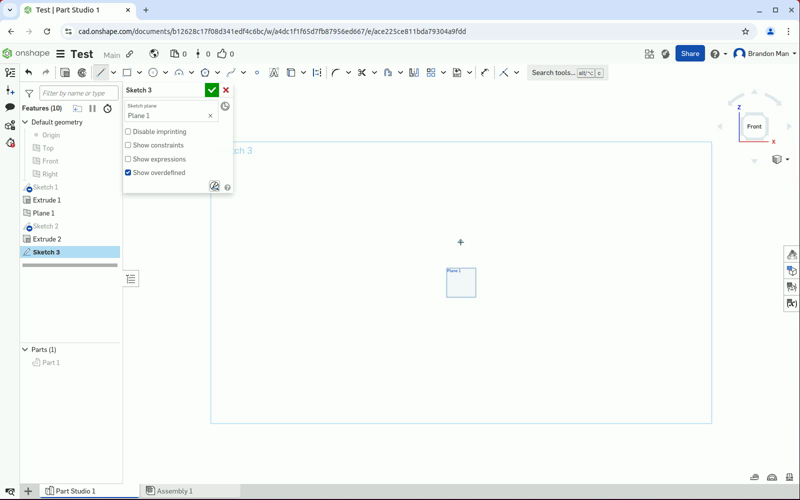
key_down(shift)
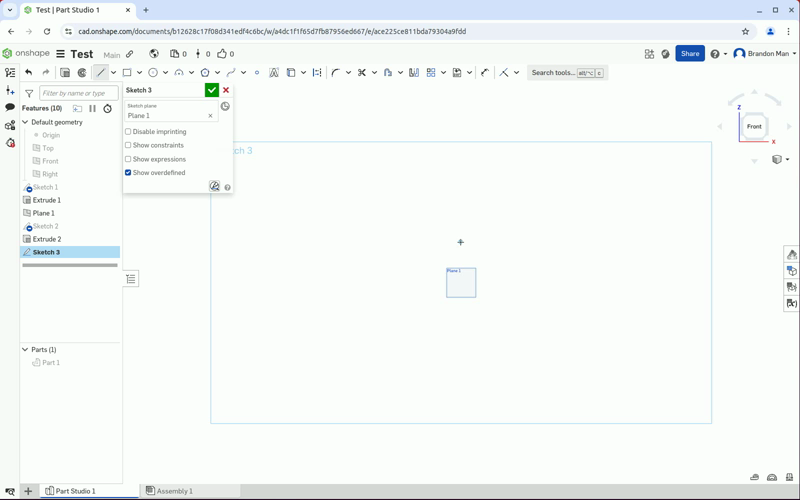
mouse_move(490, 241)
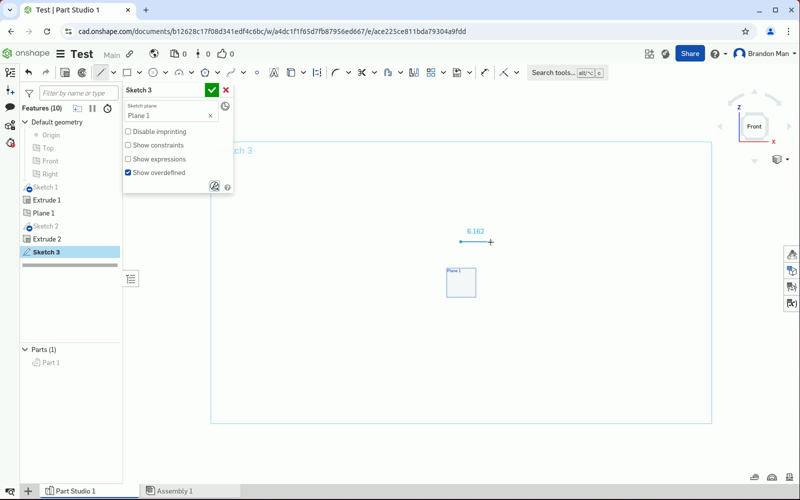
mouse_move(470, 241)
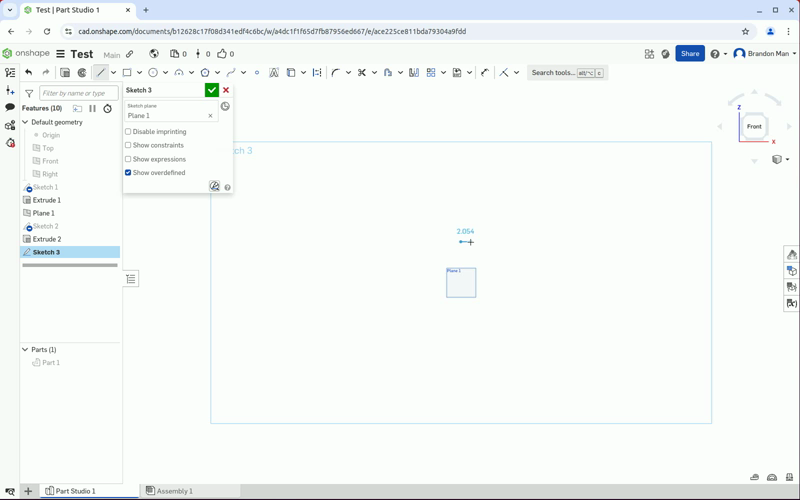
click(470, 241)
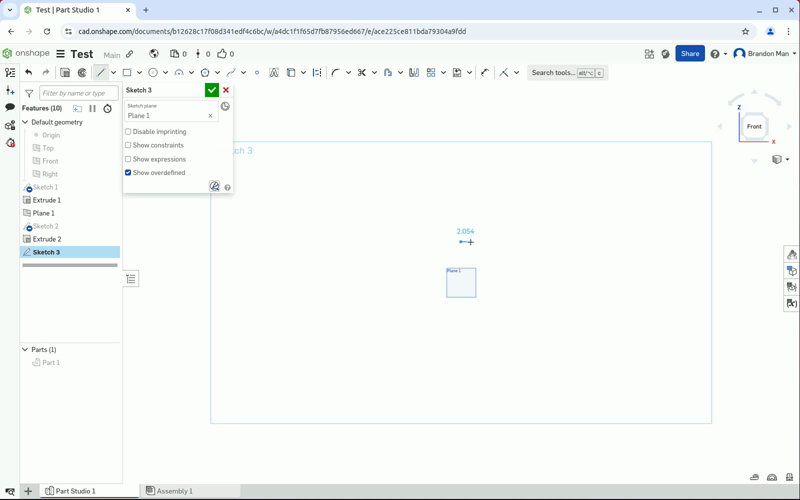
key_up(shift)
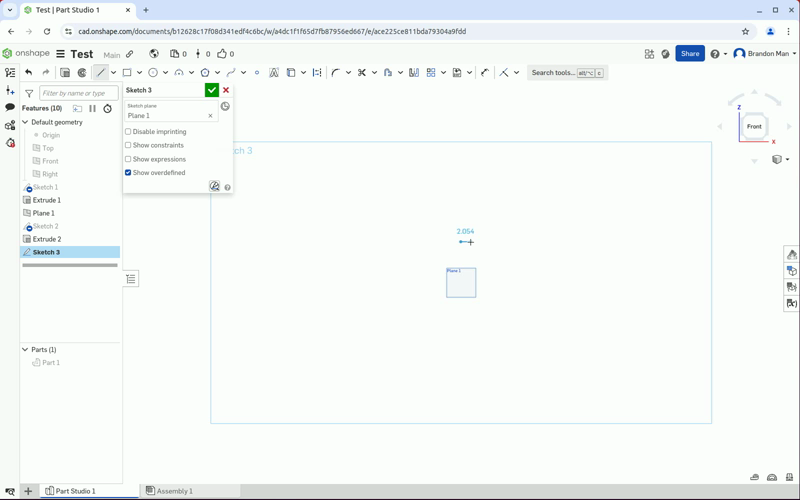
key_down(shift)
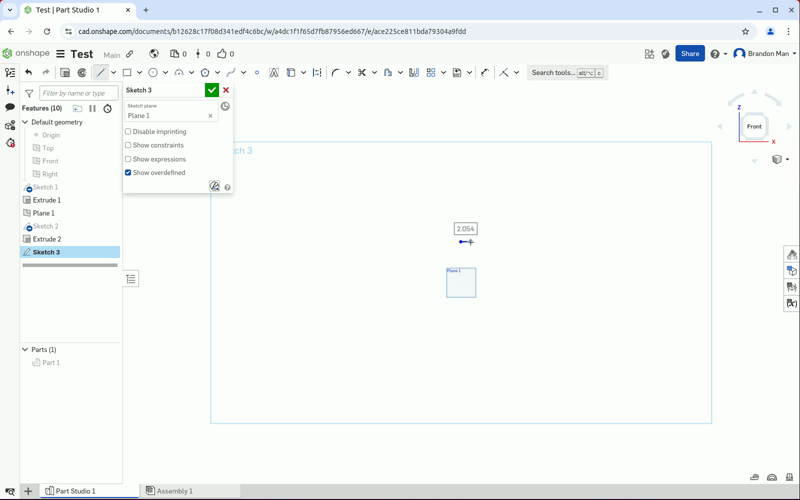
mouse_move(501, 241)
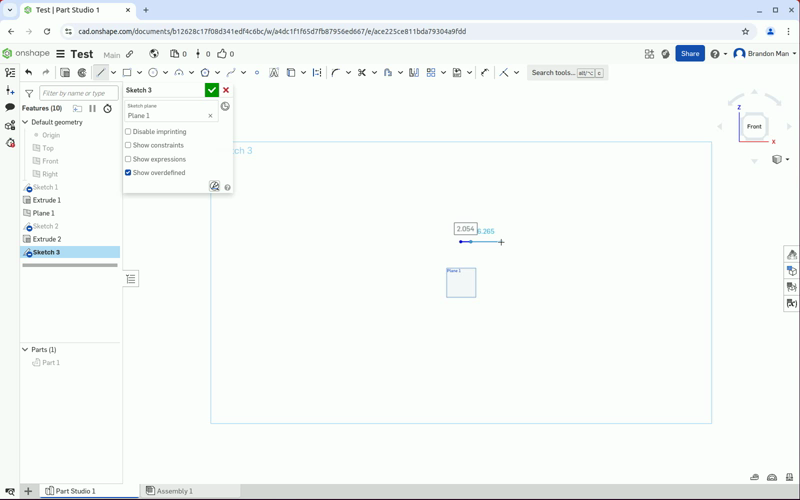
mouse_move(470, 229)
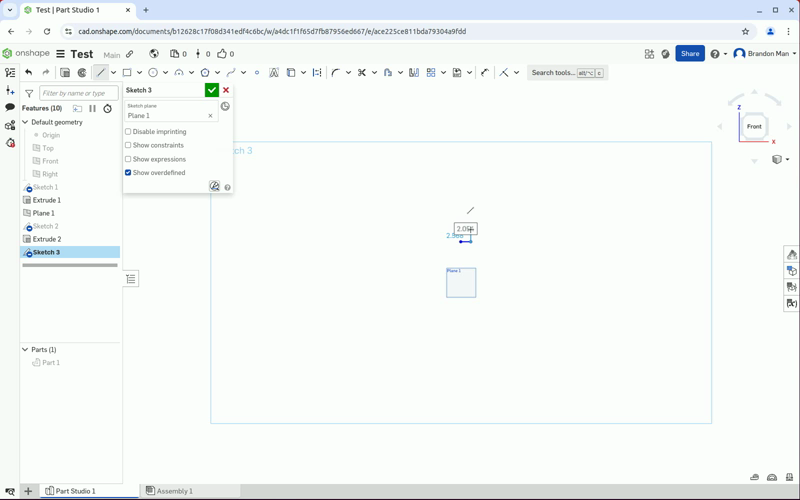
click(470, 229)
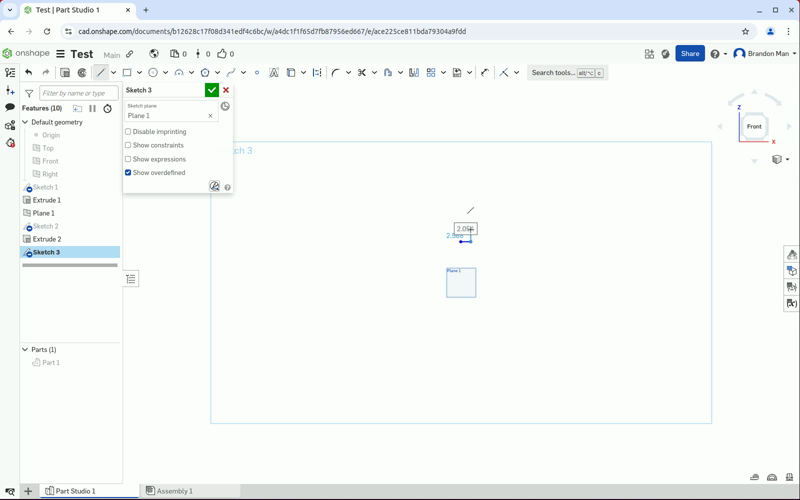
key_up(shift)
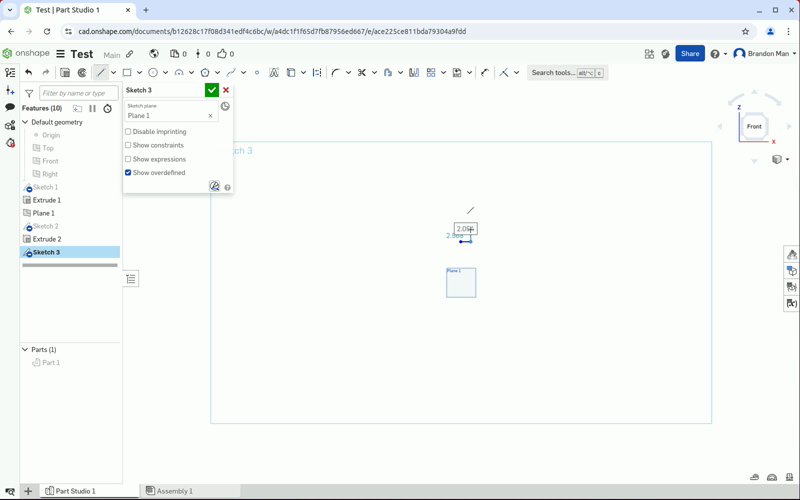
key_down(shift)
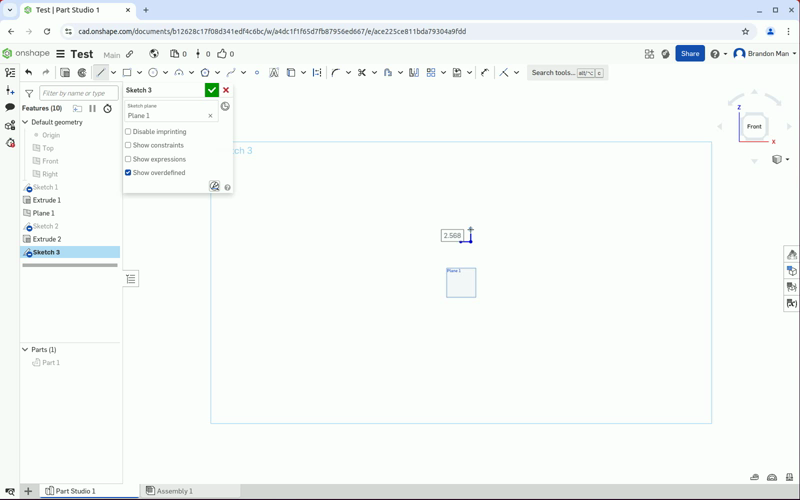
mouse_move(501, 229)
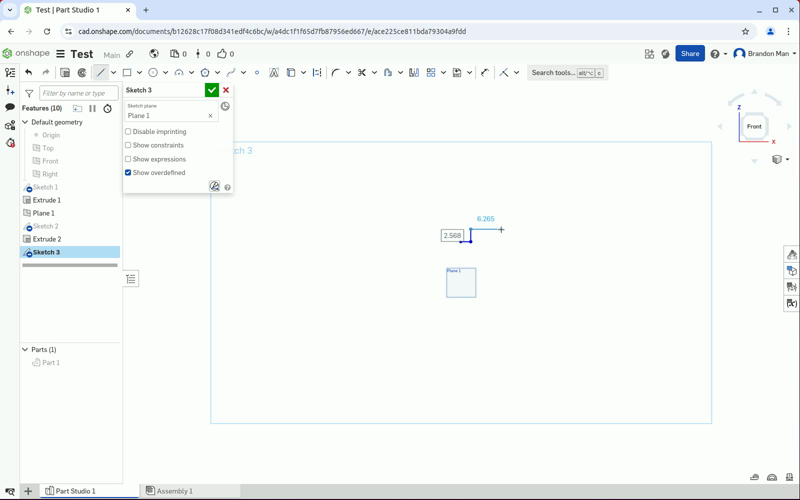
mouse_move(460, 229)
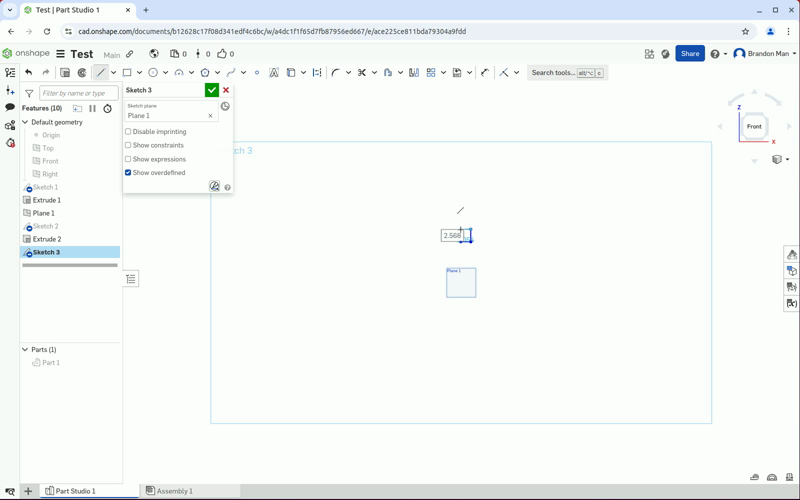
click(460, 229)
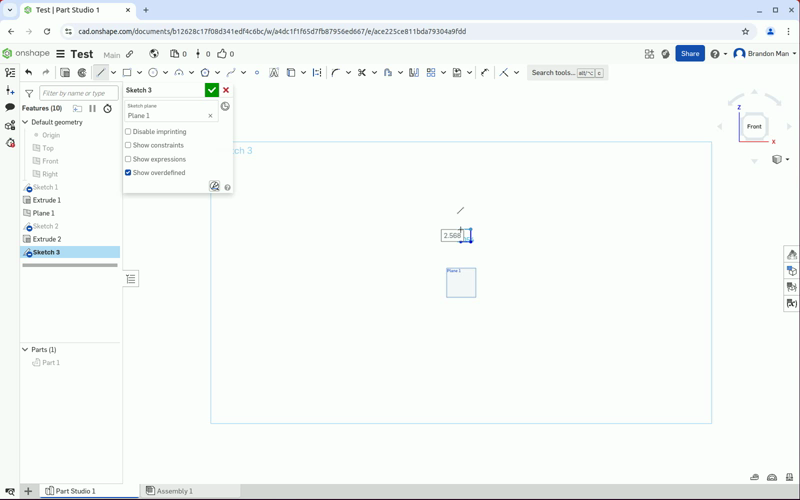
key_up(shift)
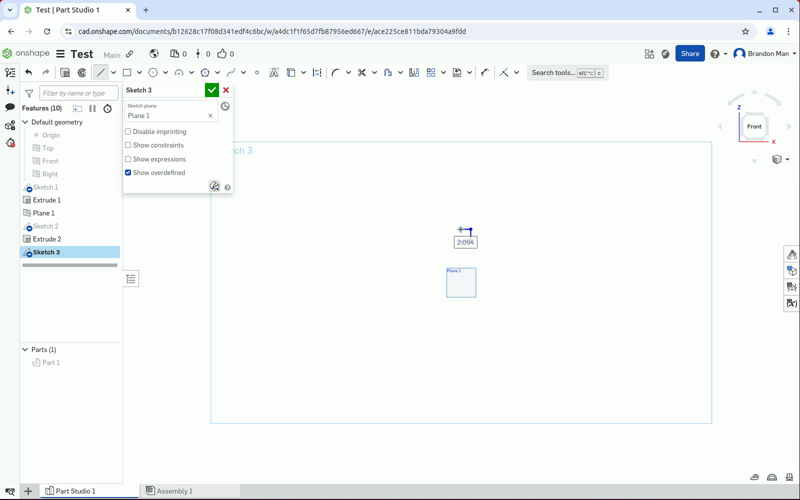
mouse_move(490, 229)
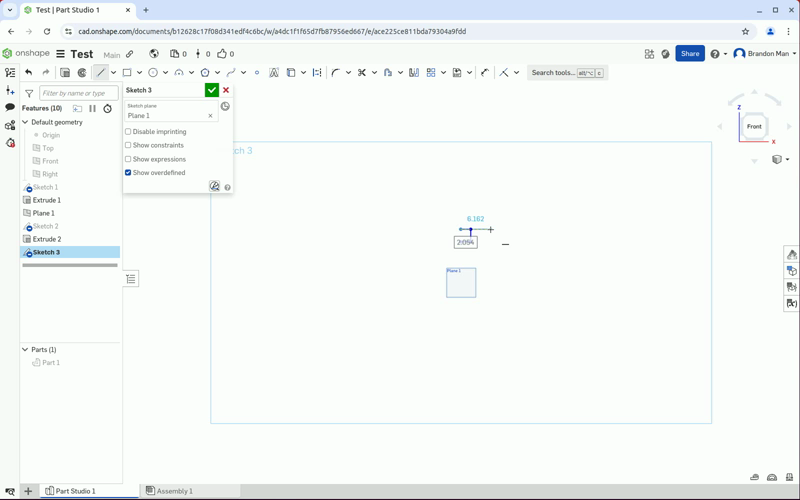
key_down(shift)
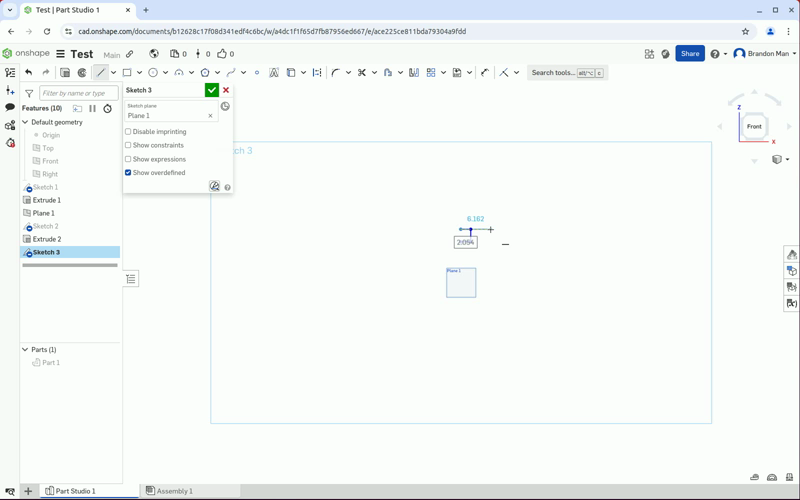
mouse_move(460, 241)
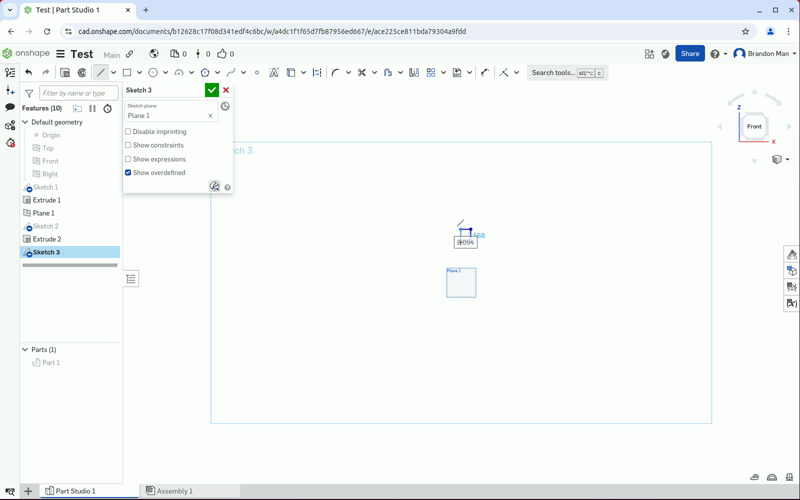
key_up(shift)
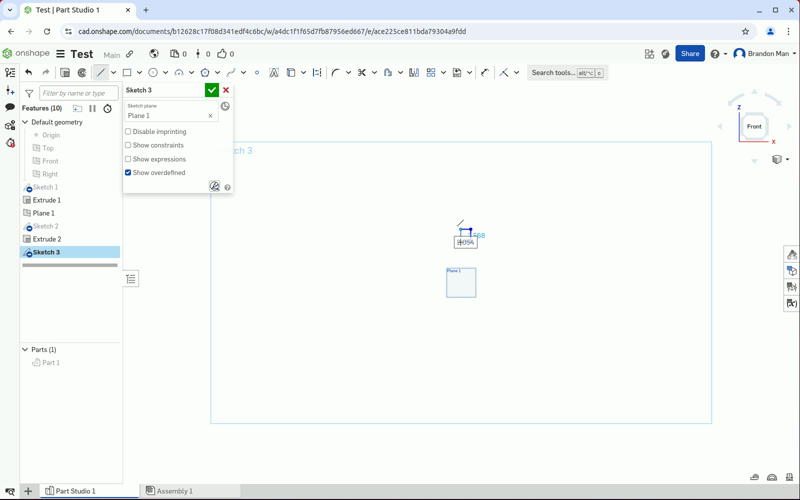
click(460, 241)
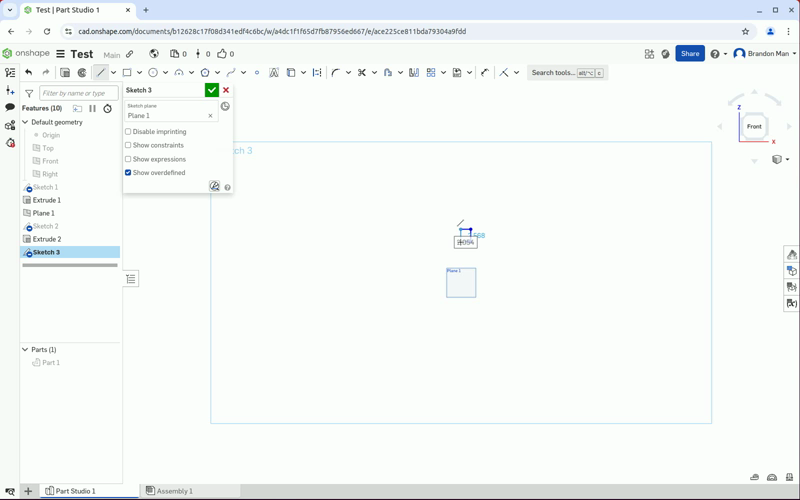
key(esc)
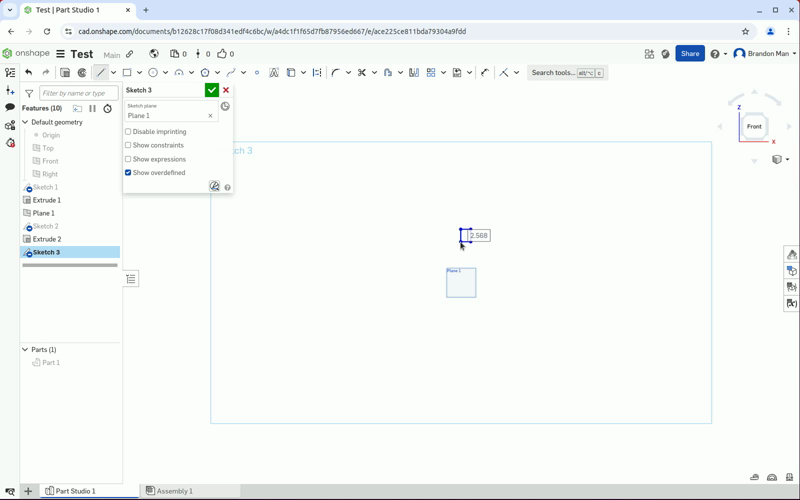
mouse_move(470, 236)
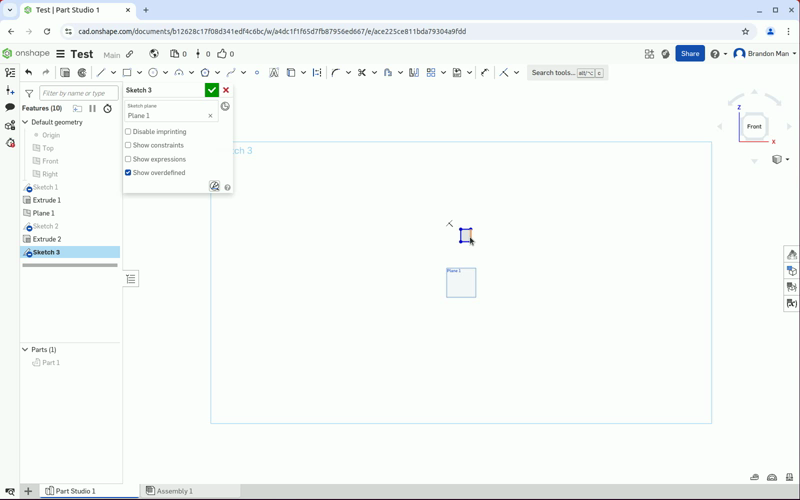
scroll(6)
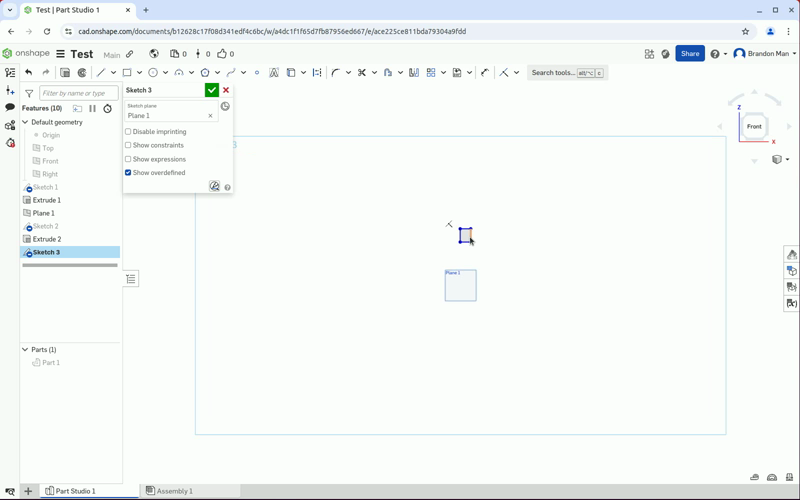
scroll(6)
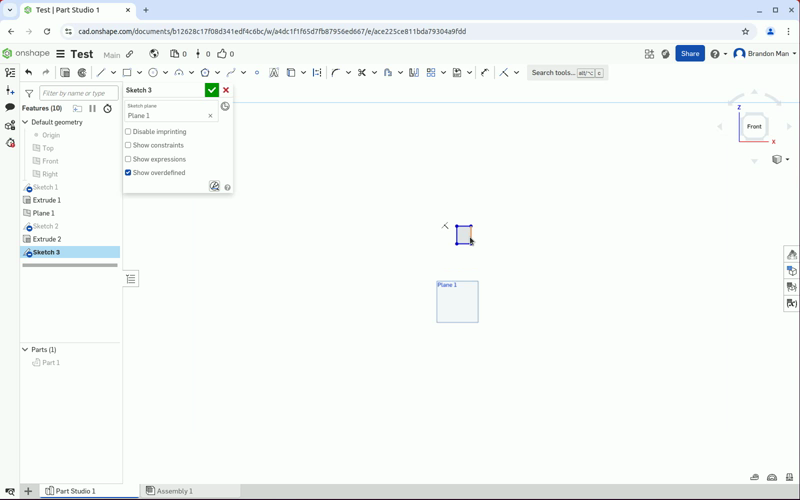
scroll(6)
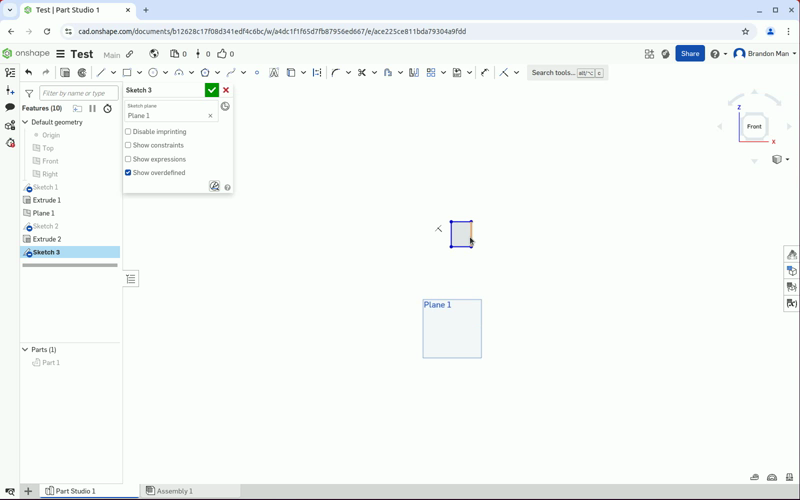
scroll(6)
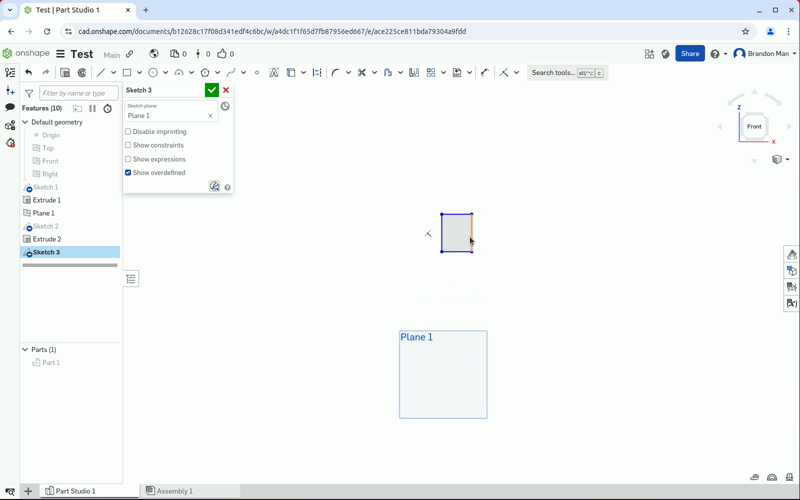
scroll(6)
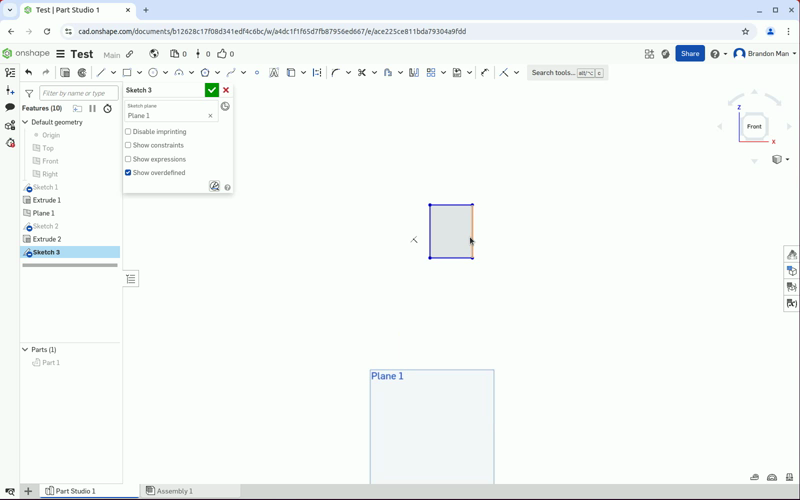
scroll(6)
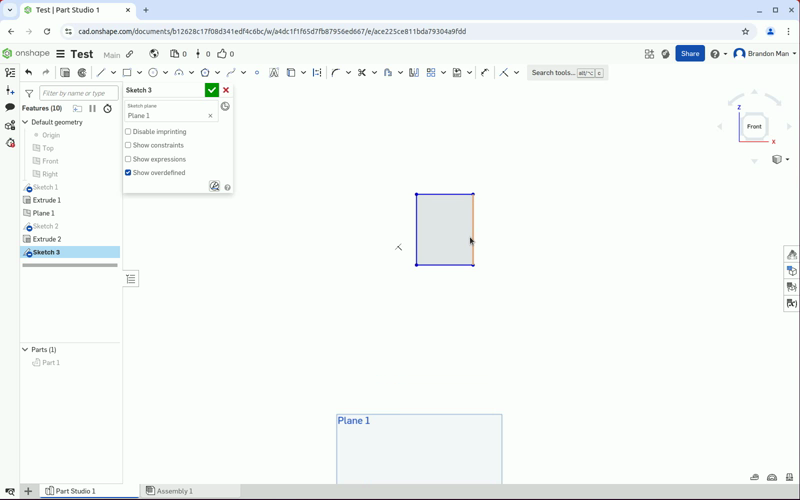
scroll(6)
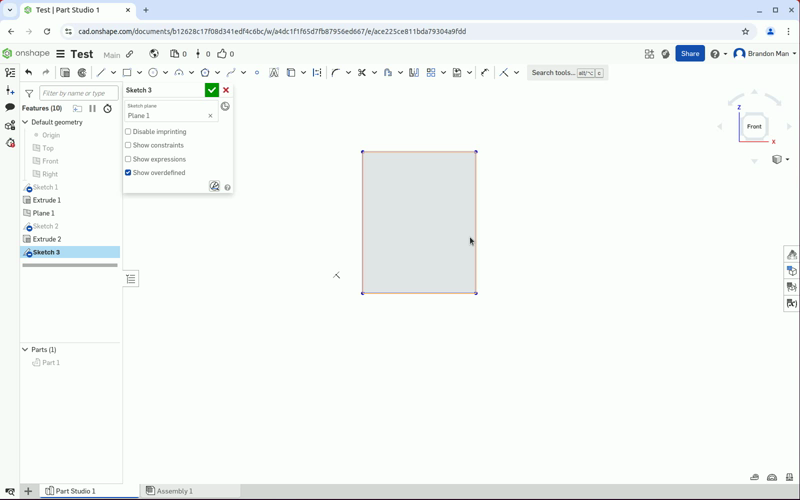
click(470, 236)
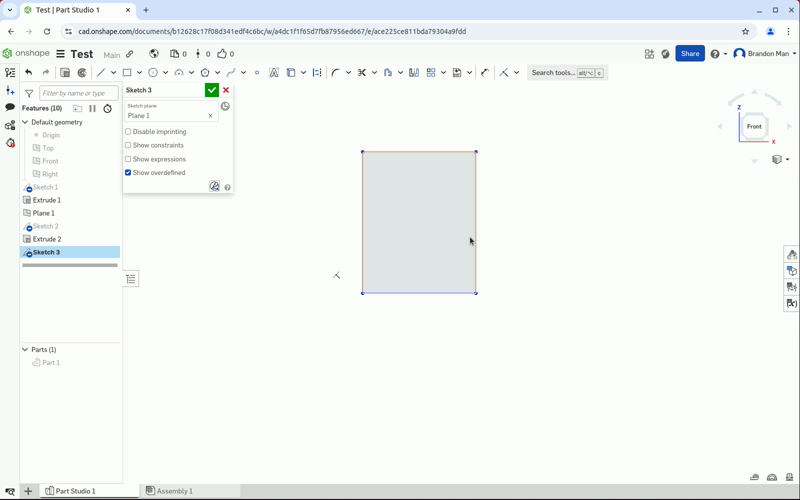
scroll(-6)
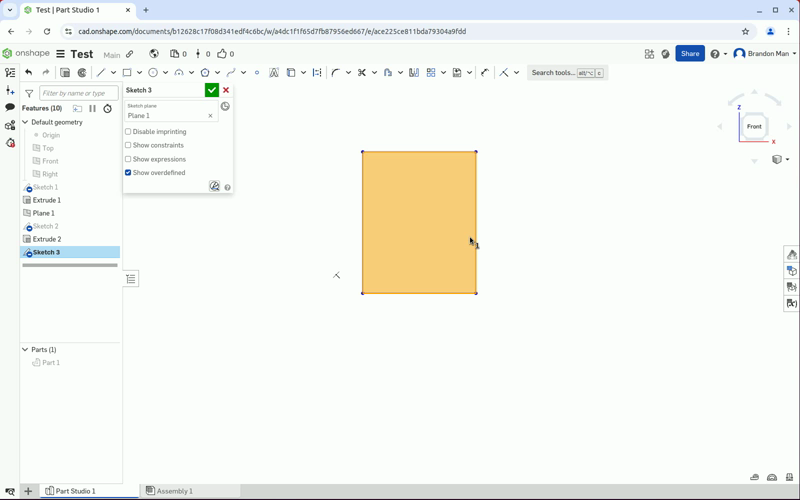
scroll(-6)
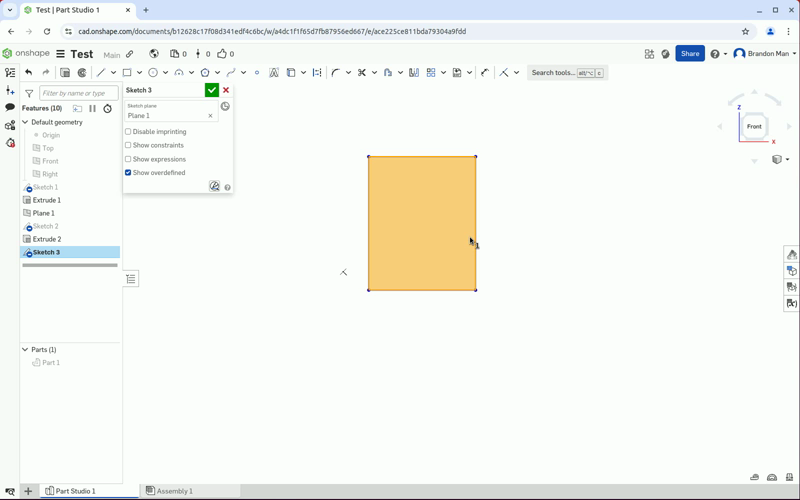
scroll(-6)
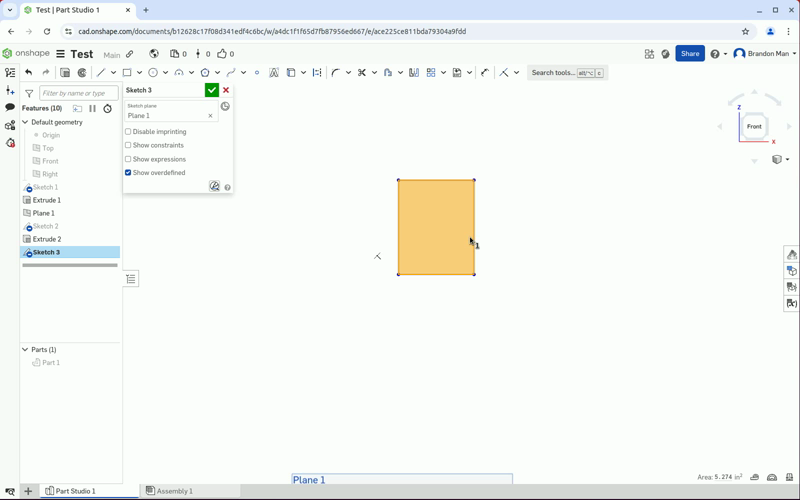
scroll(-6)
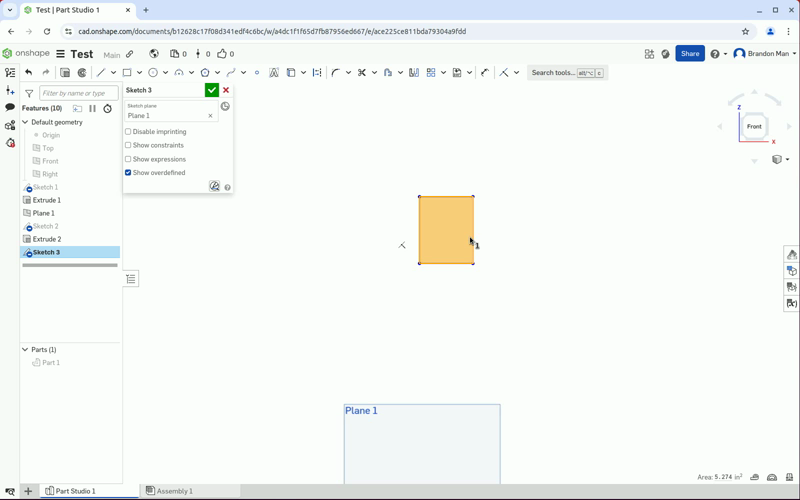
scroll(-6)
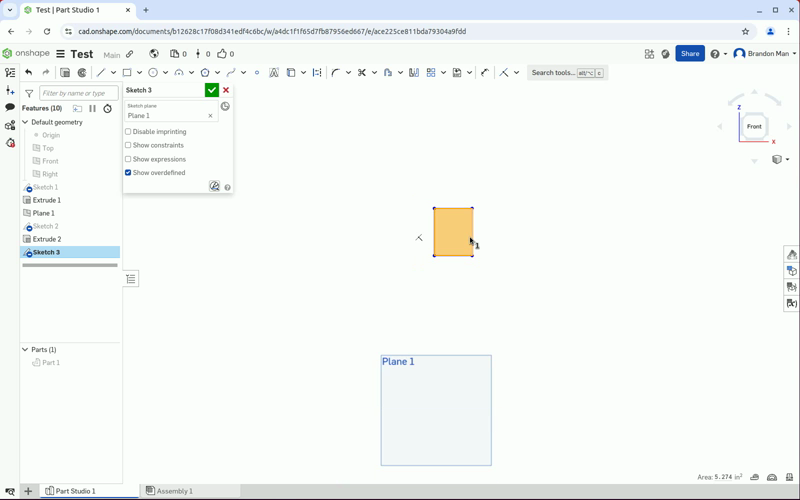
scroll(-6)
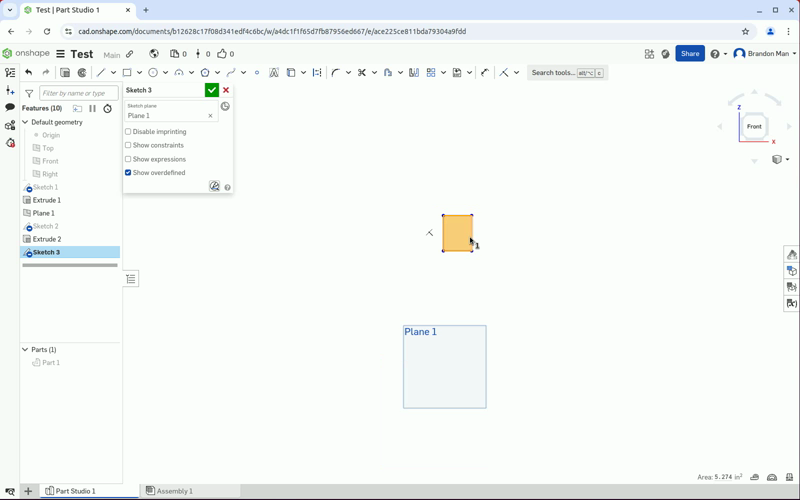
scroll(-6)
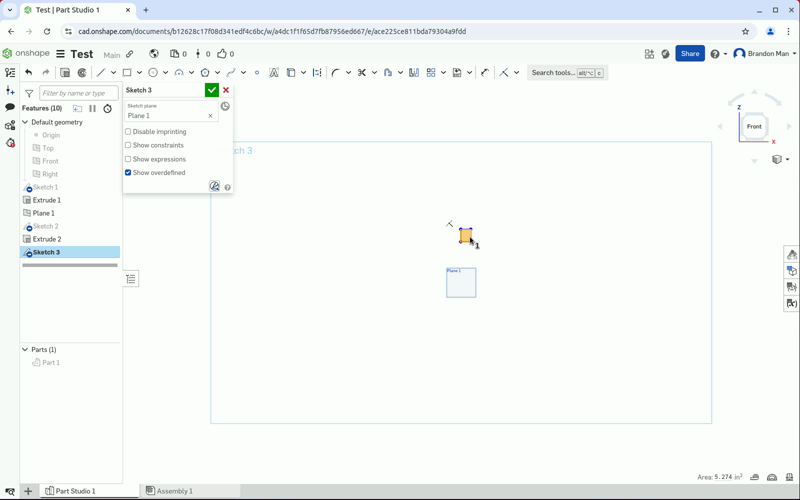
mouse_move(73, 352)
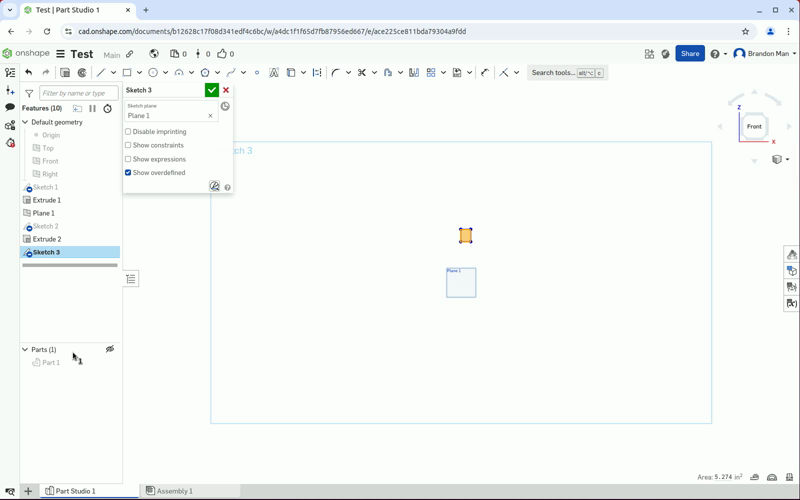
key(shift+y)
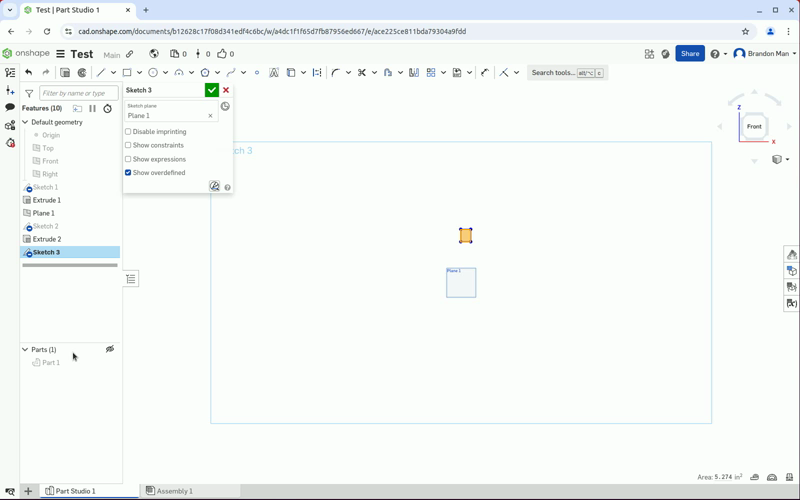
key(shift+e)
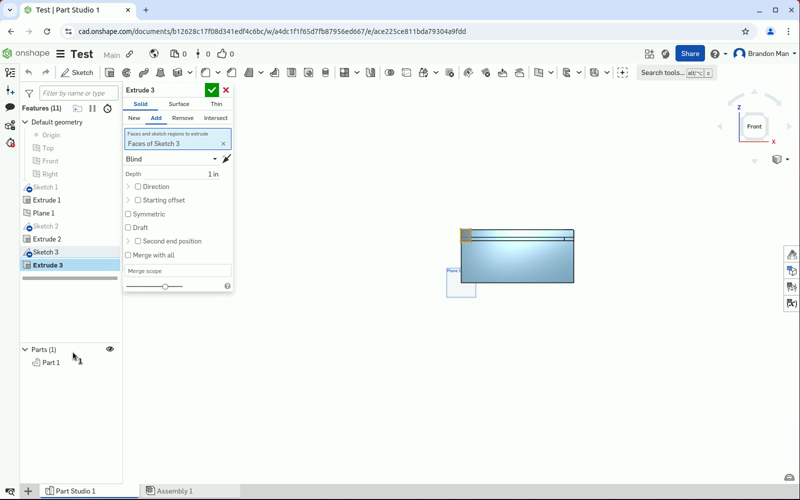
mouse_move(143, 106)
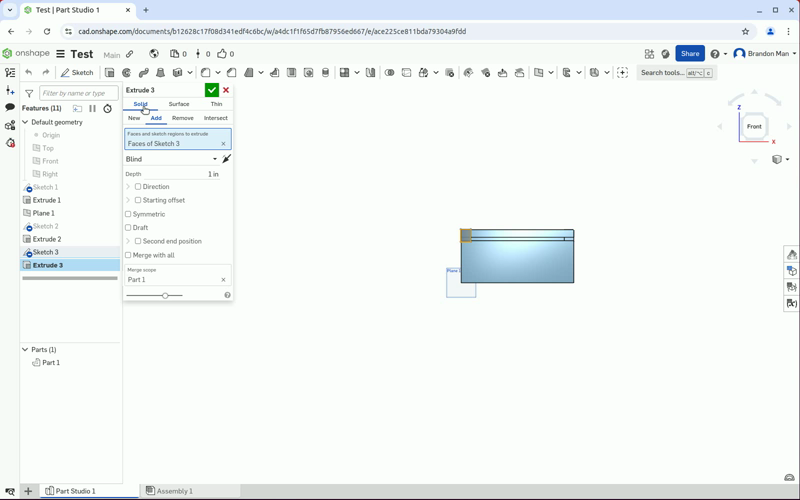
click(143, 106)
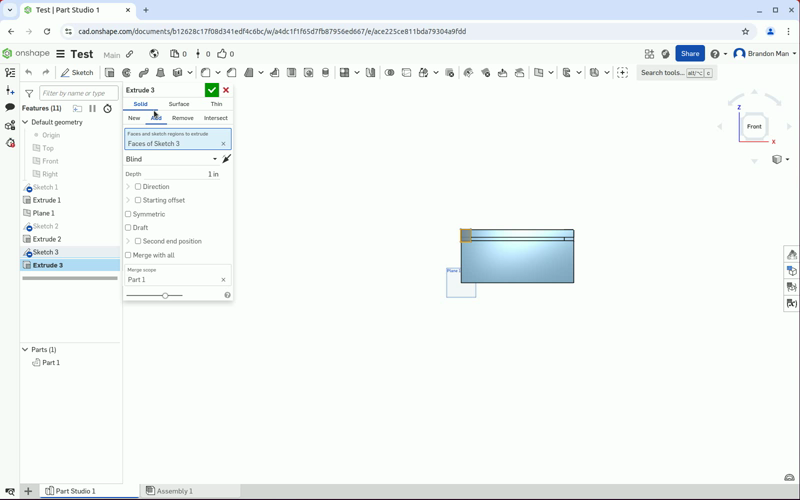
mouse_move(186, 120)
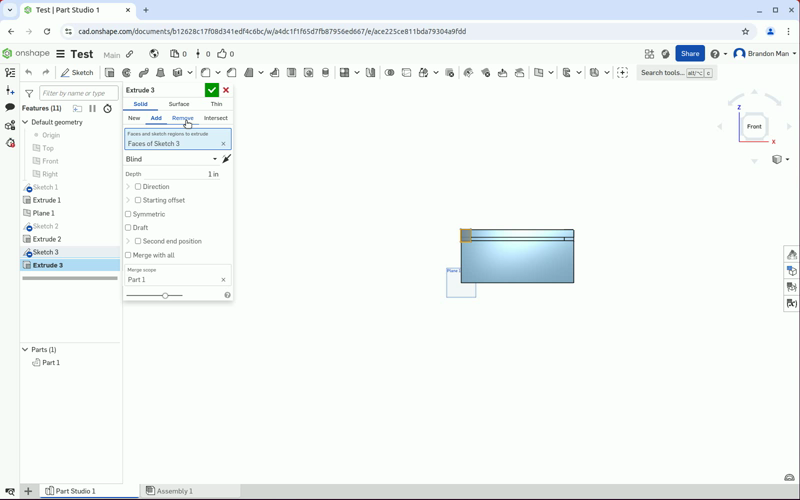
click(186, 120)
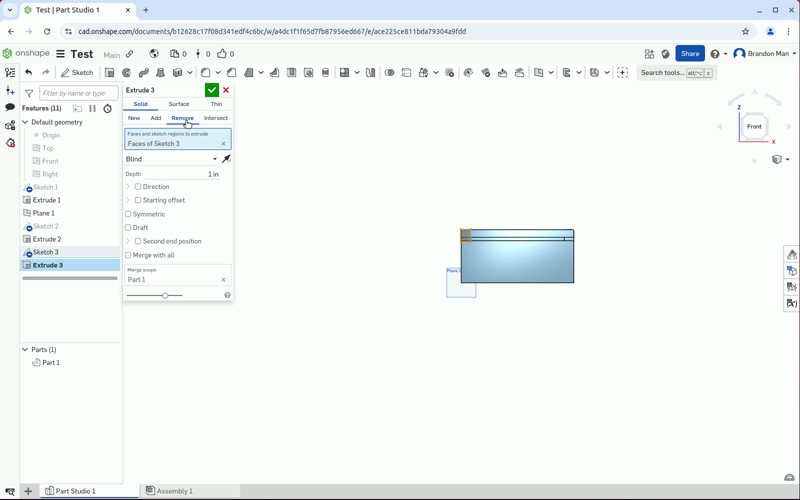
key(tab, 4)
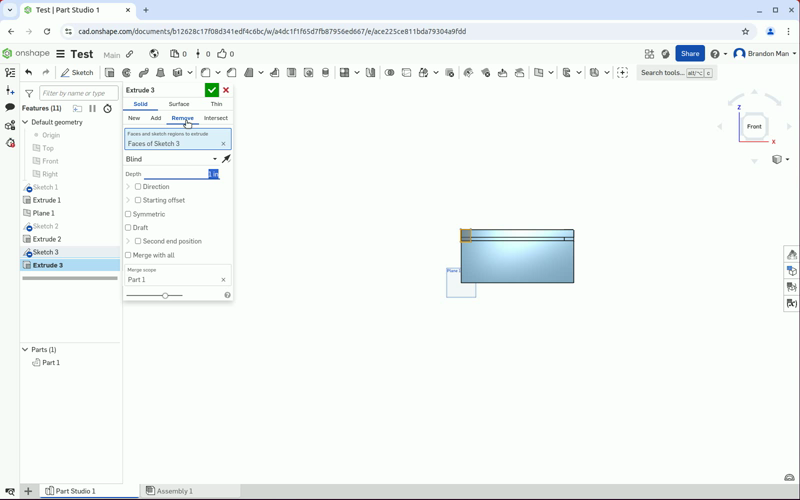
text(0.963)
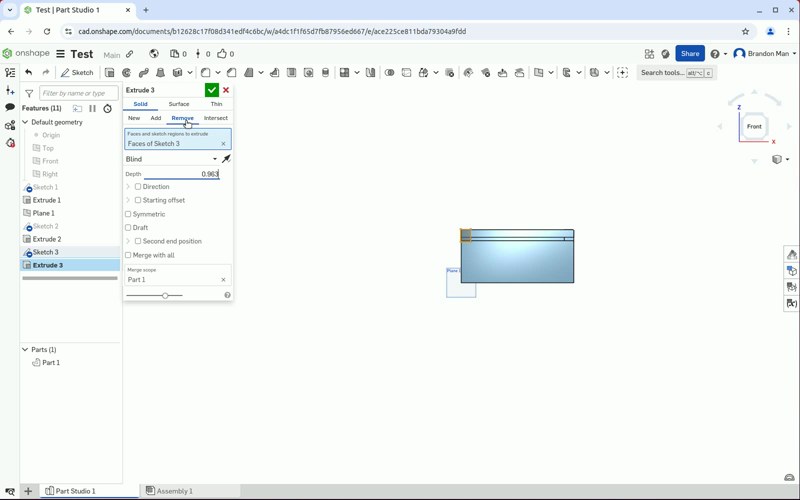
key(tab, 6)
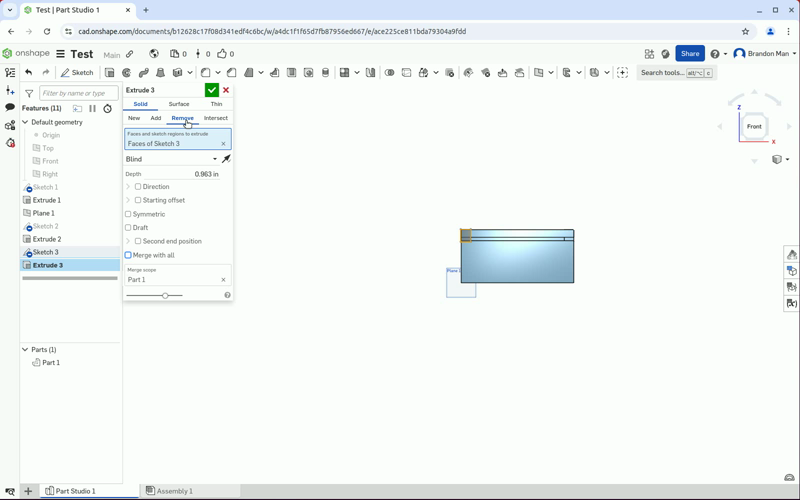
key(space)
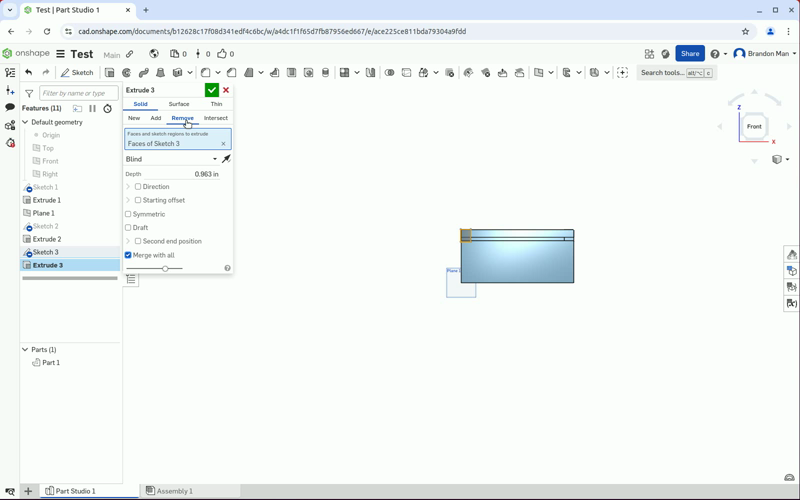
key(enter)
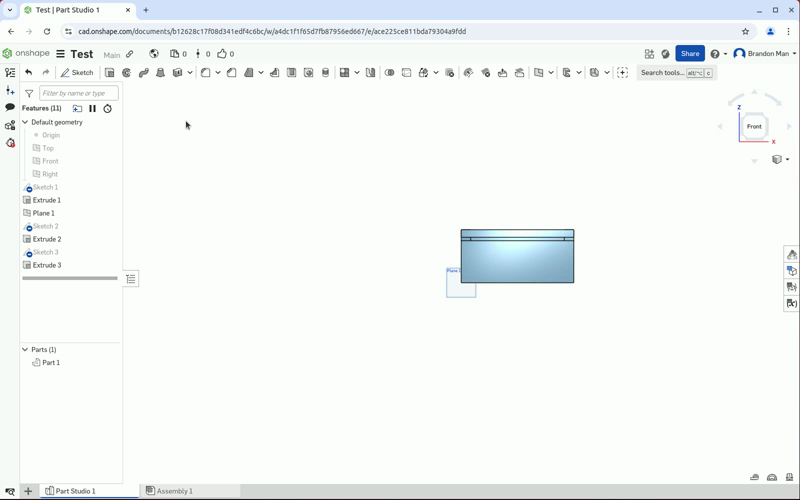
key(shift+h)
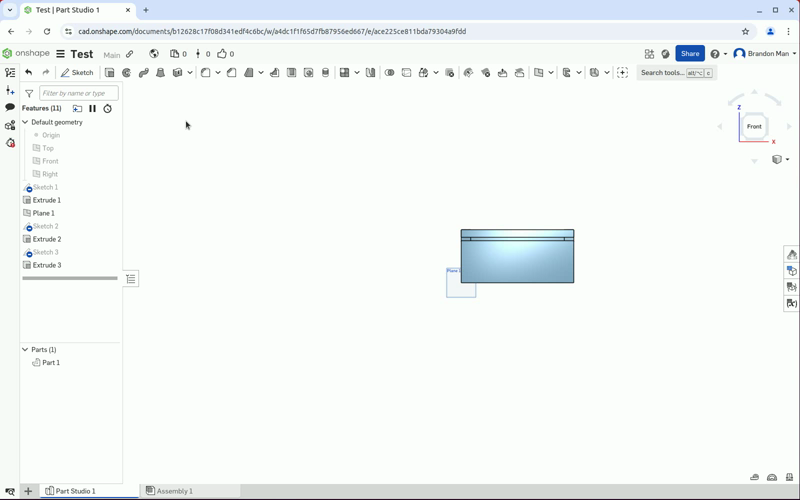
key(shift+h)
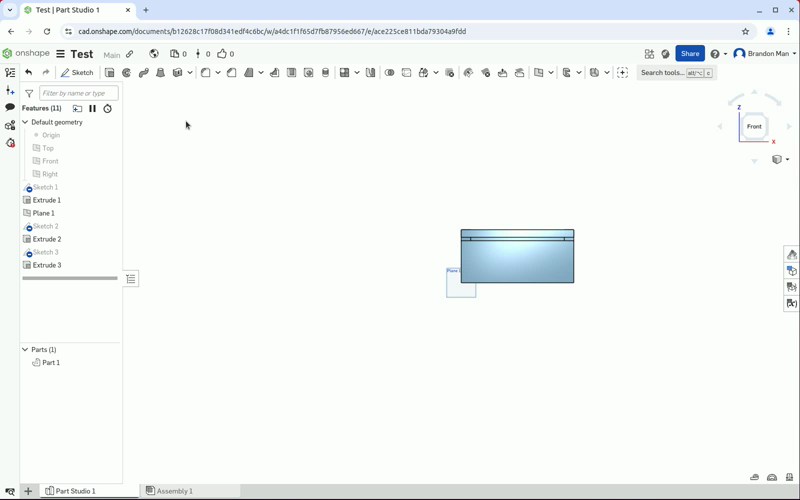
mouse_move(73, 189)
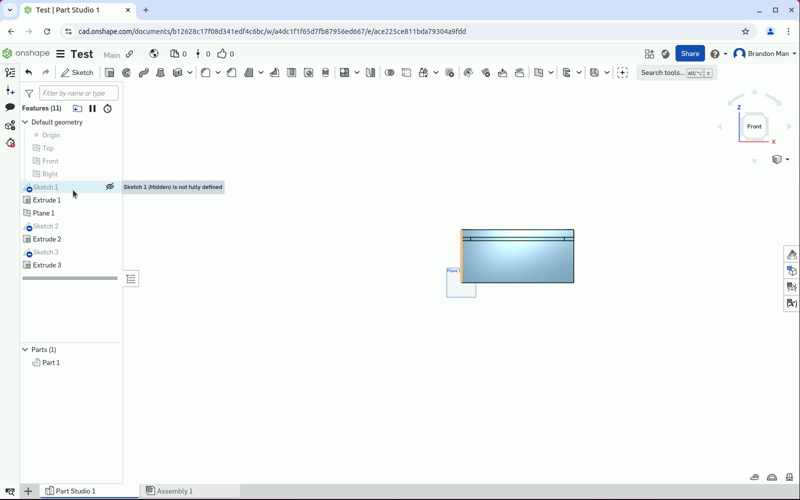
click(73, 189)
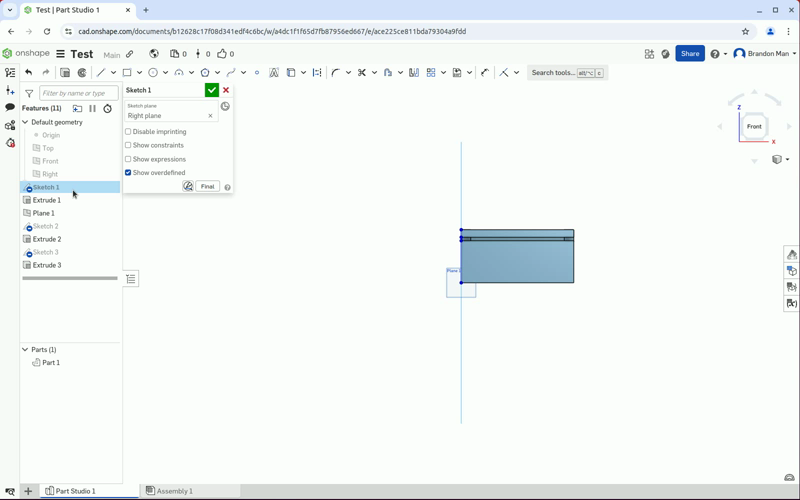
mouse_move(229, 92)
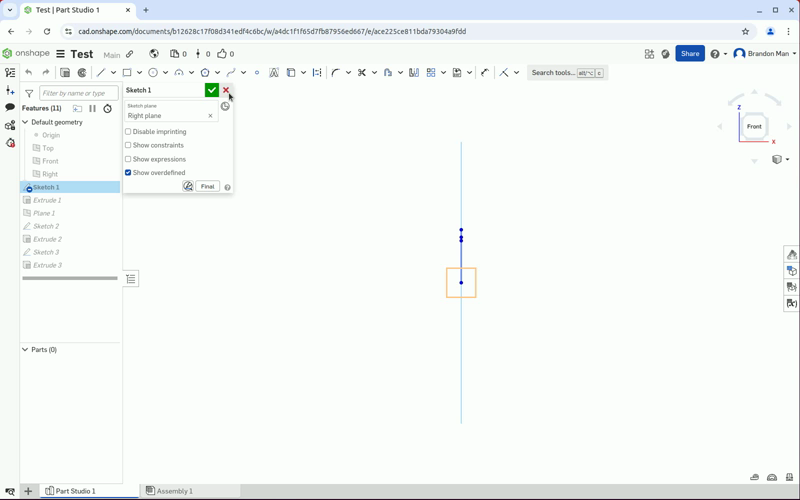
click(229, 92)
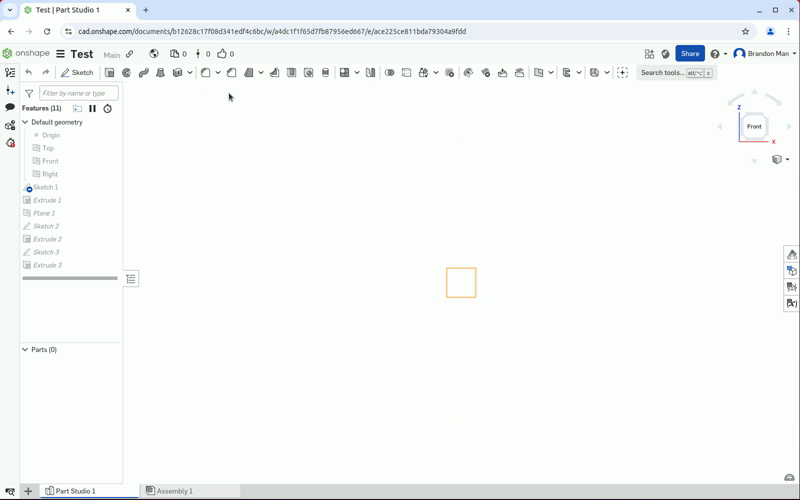
key(shift+s)
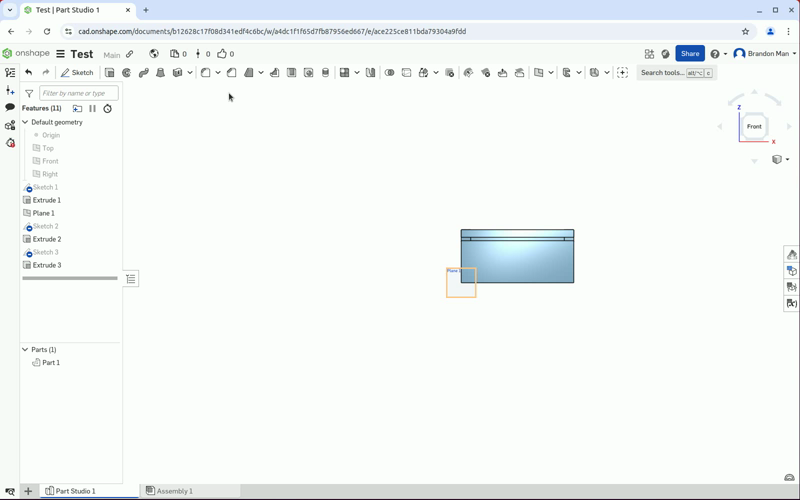
mouse_move(73, 215)
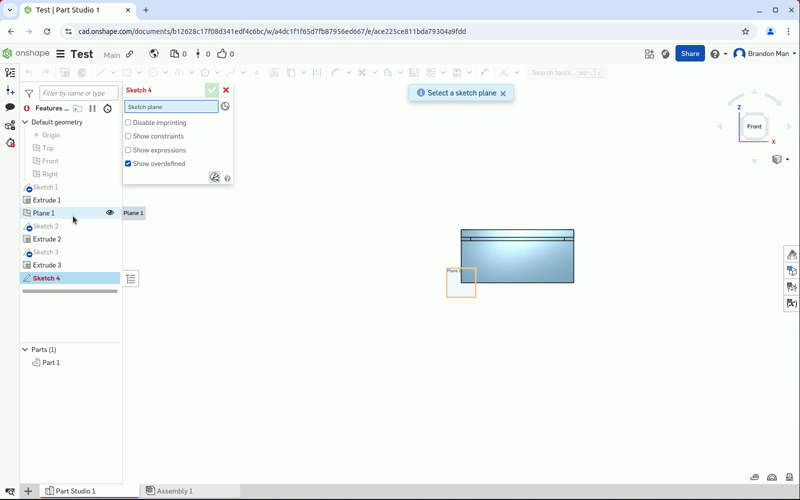
click(73, 215)
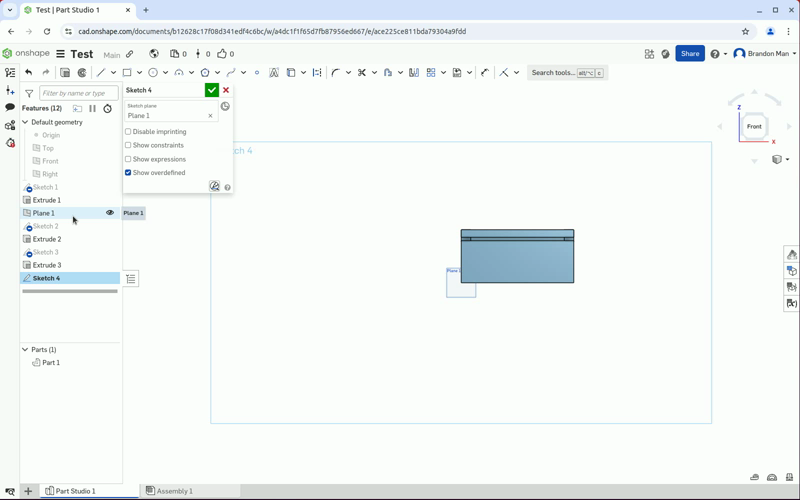
mouse_move(73, 352)
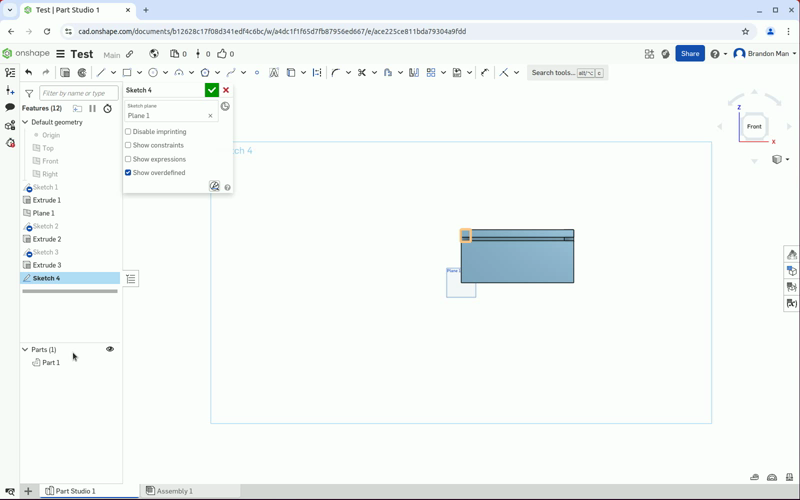
key(y)
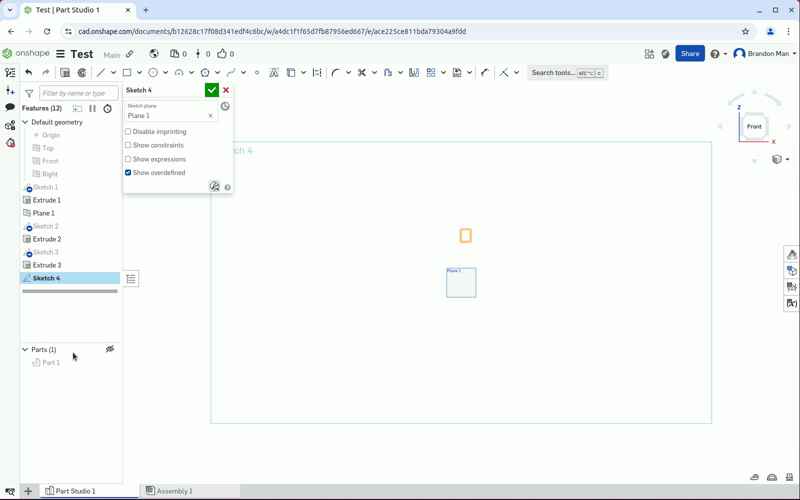
key(l)
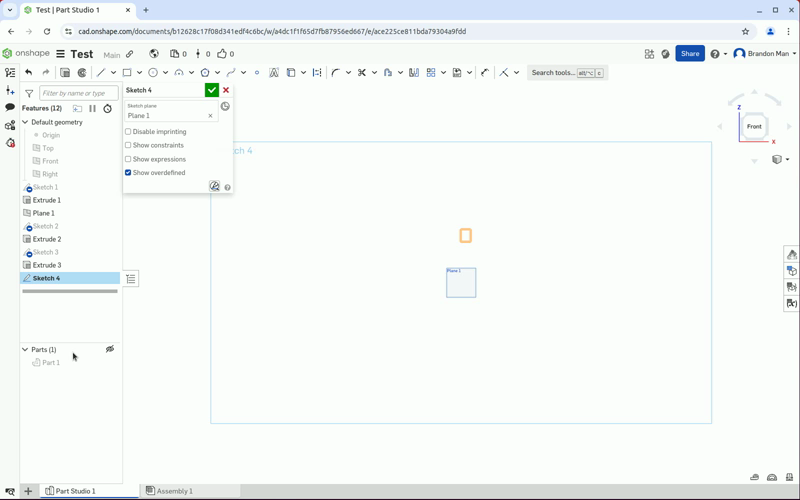
key_down(shift)
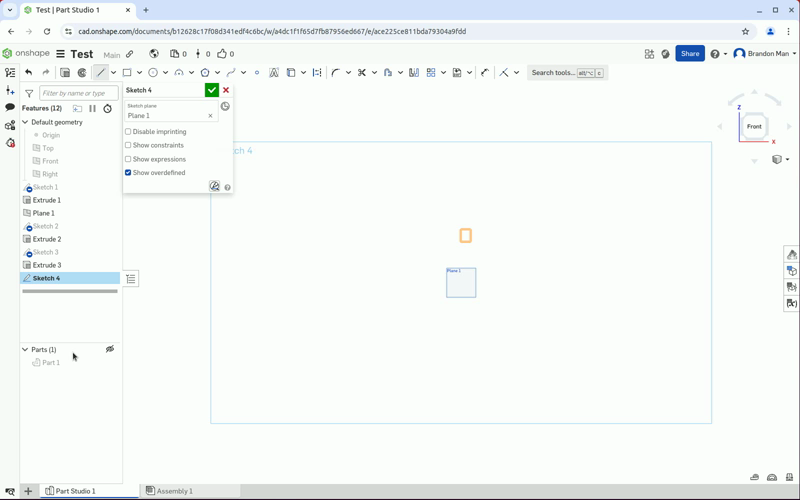
mouse_move(564, 282)
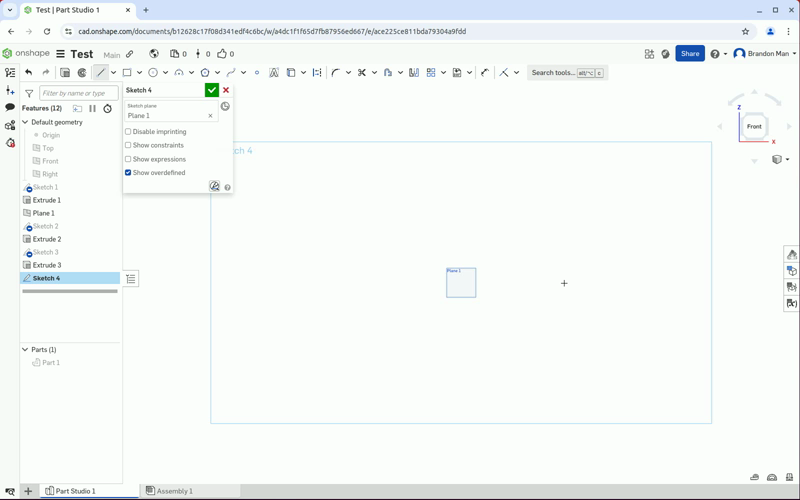
click(564, 282)
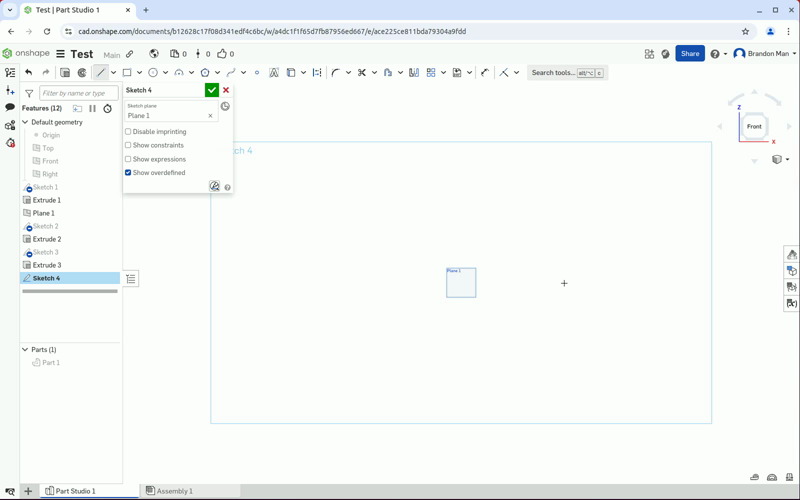
key_up(shift)
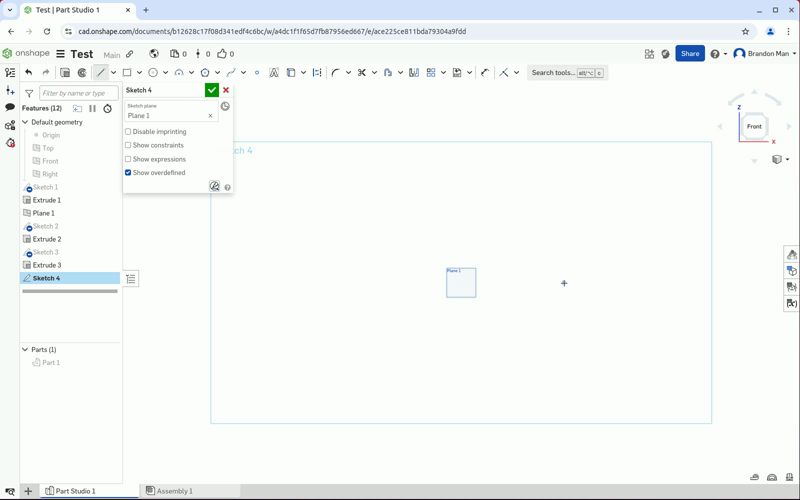
key_down(shift)
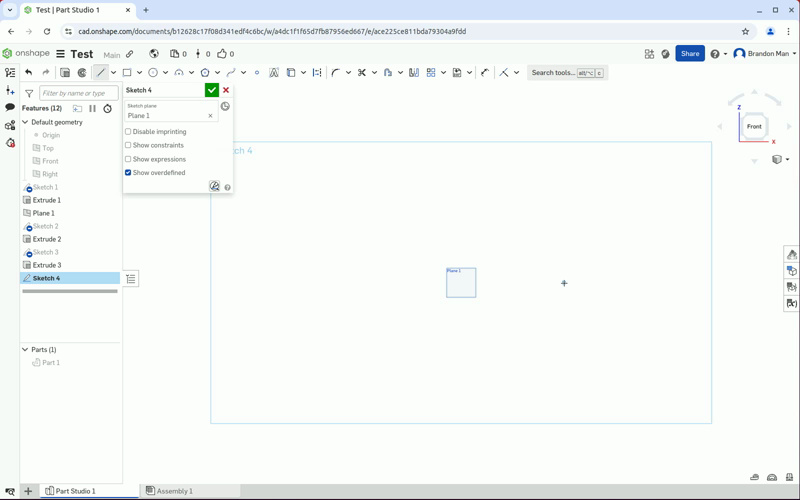
mouse_move(589, 282)
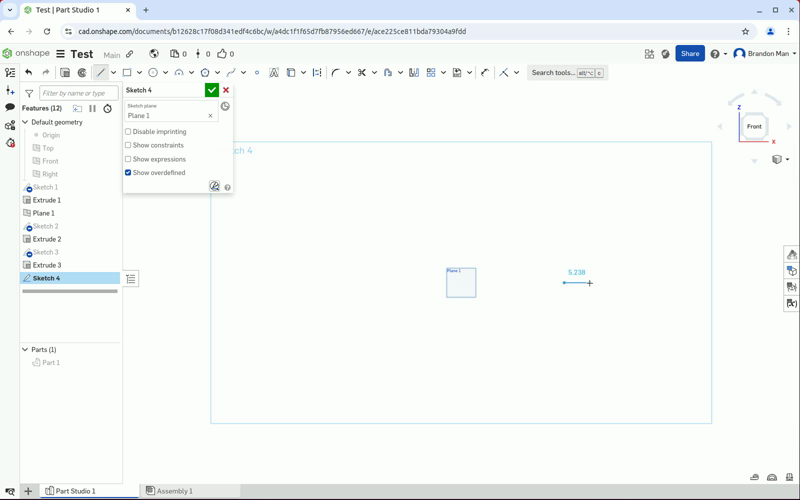
mouse_move(573, 282)
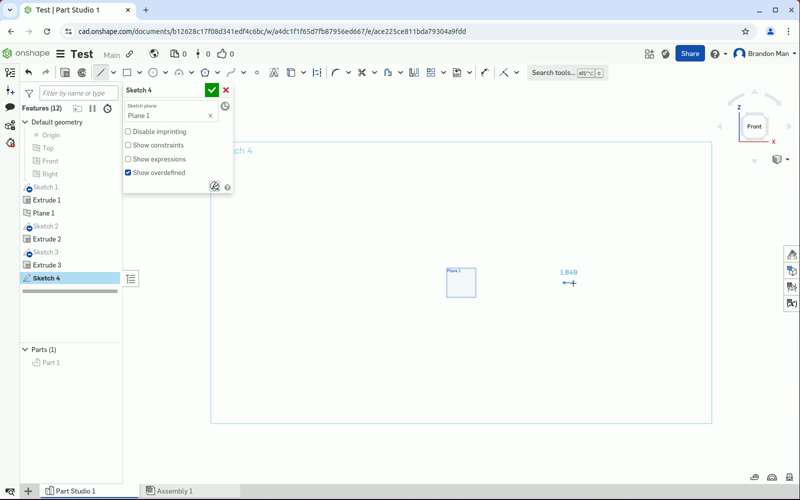
click(573, 282)
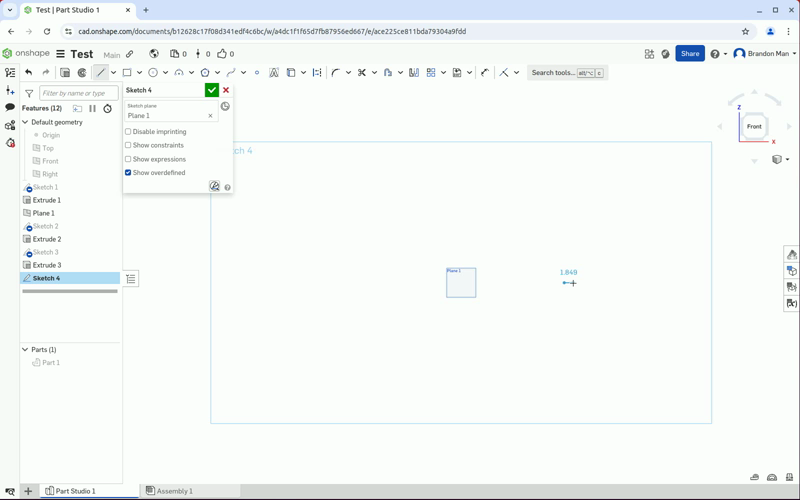
key_up(shift)
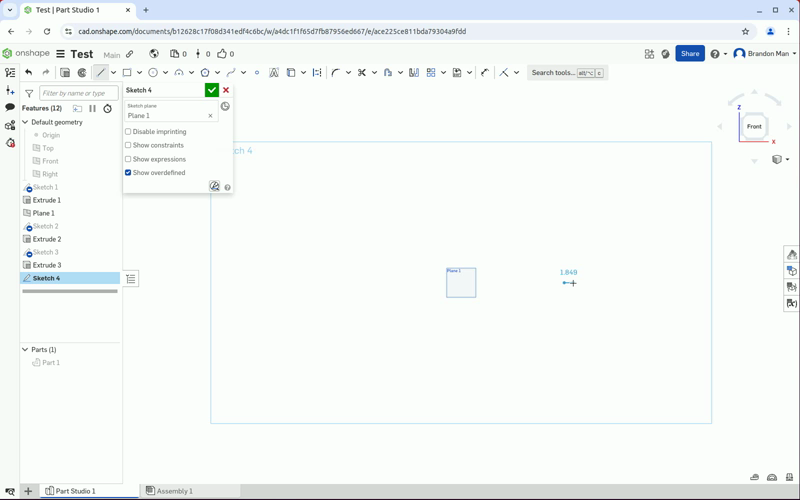
key_down(shift)
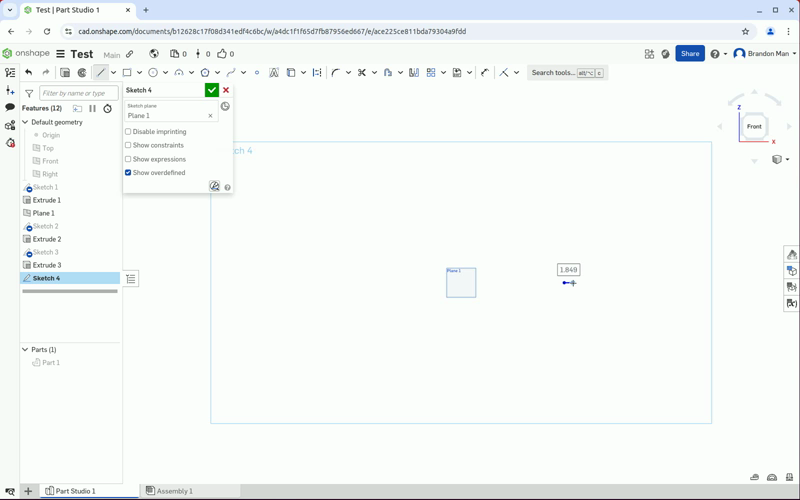
mouse_move(589, 282)
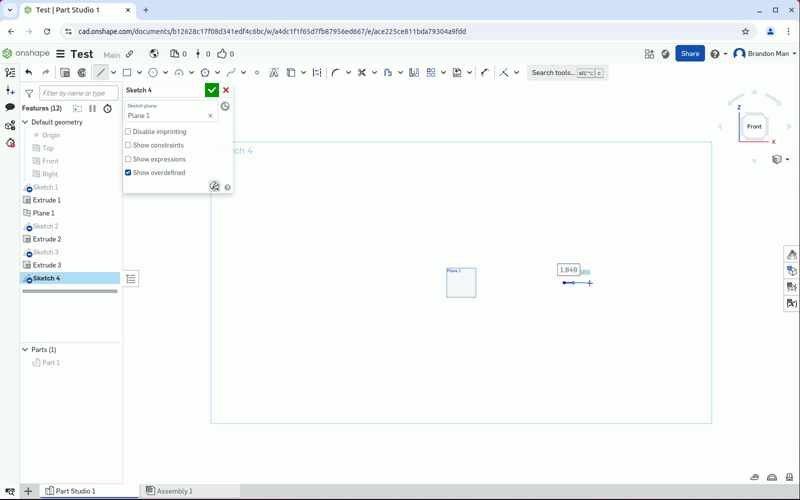
mouse_move(573, 241)
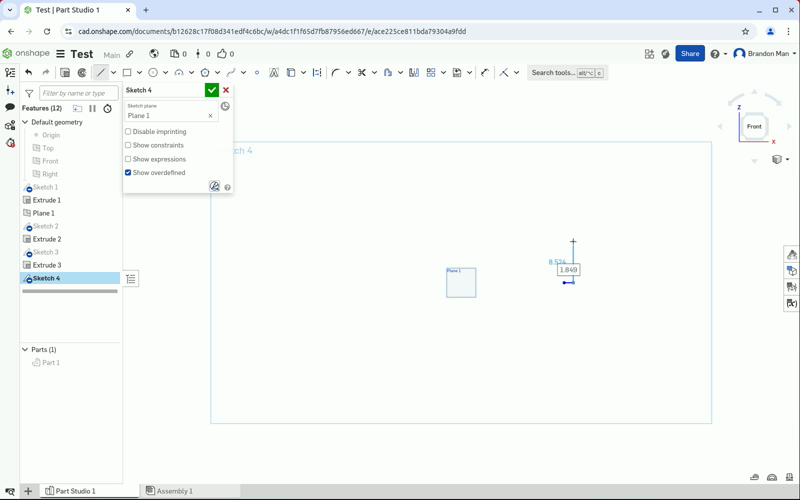
click(573, 241)
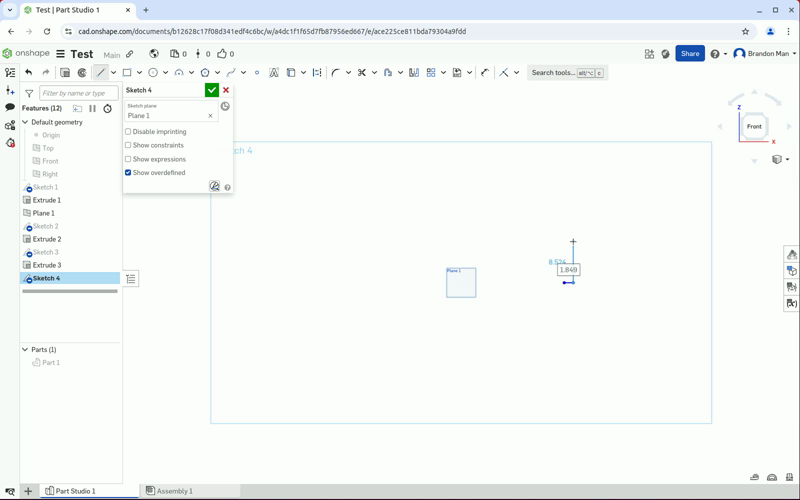
key_up(shift)
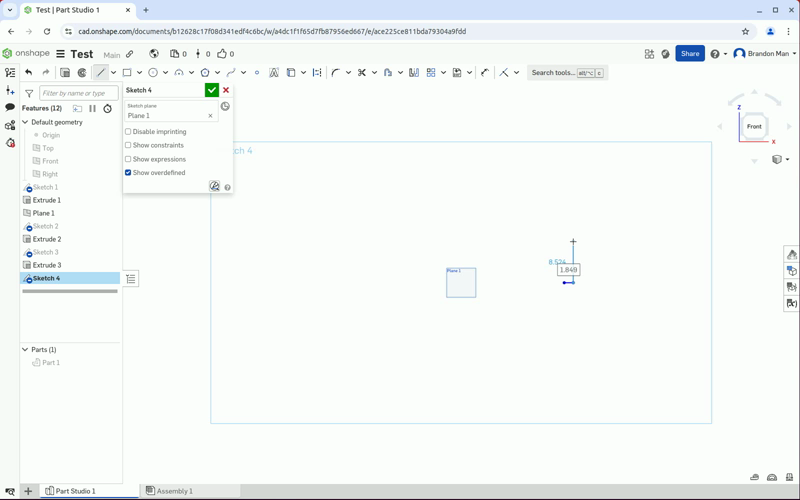
key_down(shift)
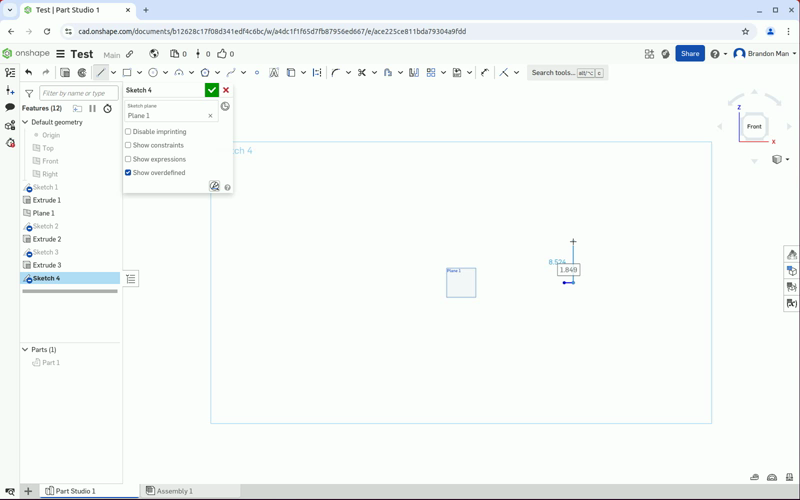
mouse_move(589, 241)
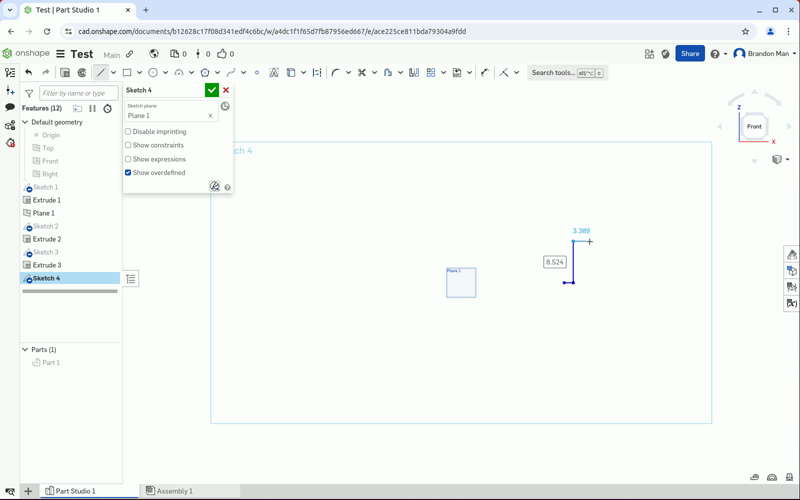
mouse_move(564, 241)
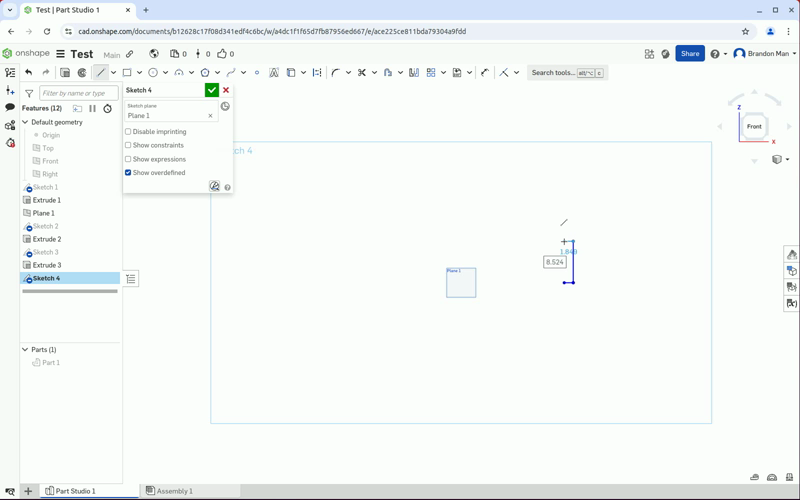
click(564, 241)
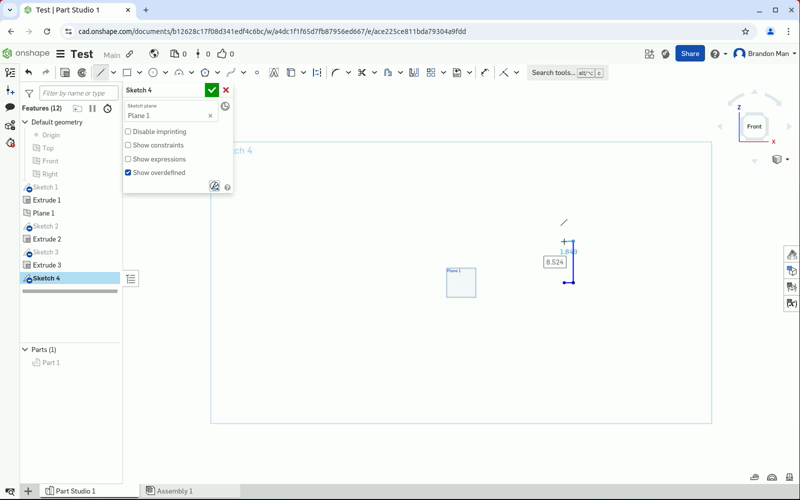
key_up(shift)
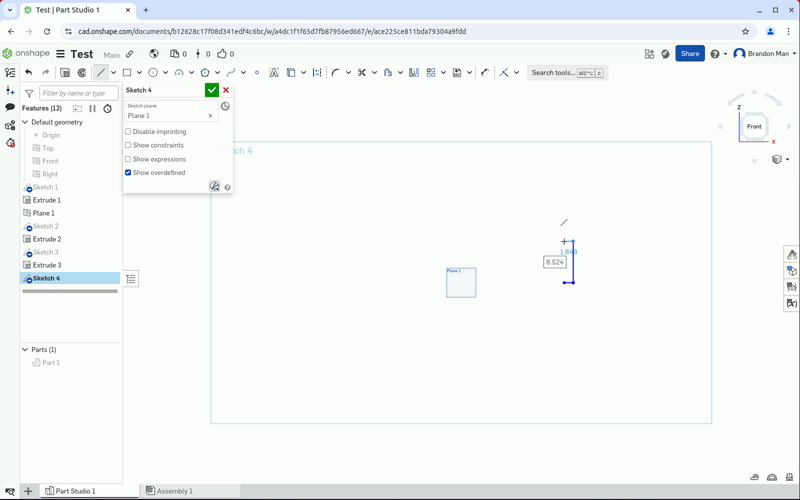
mouse_move(589, 241)
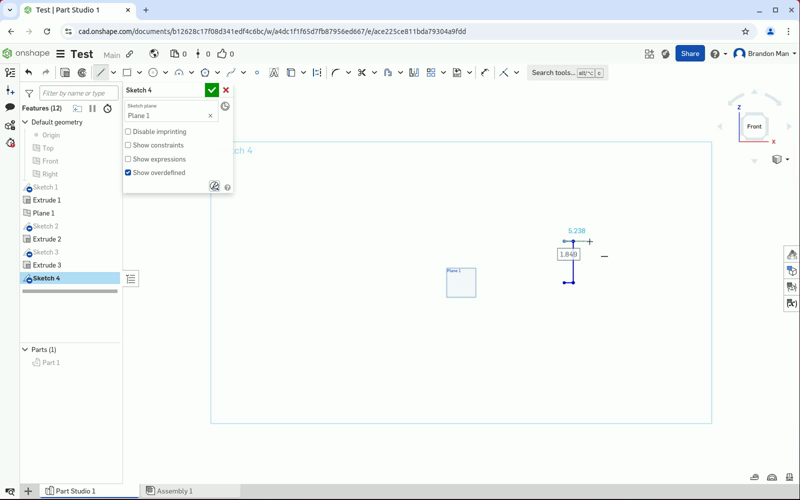
key_down(shift)
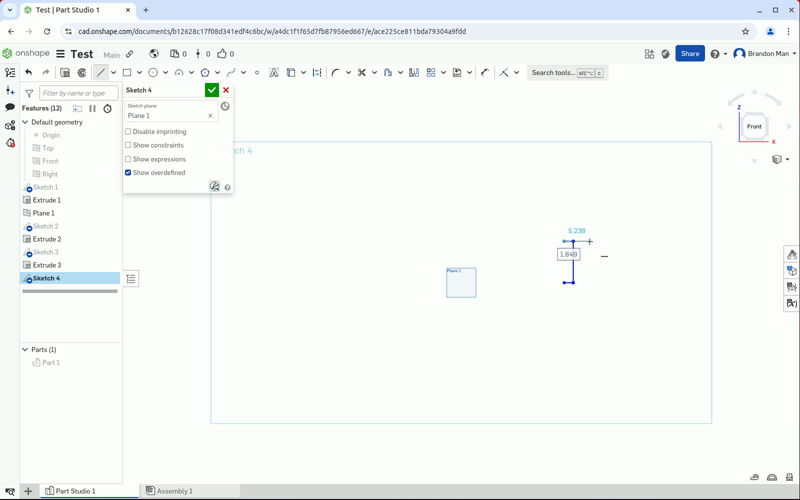
mouse_move(564, 282)
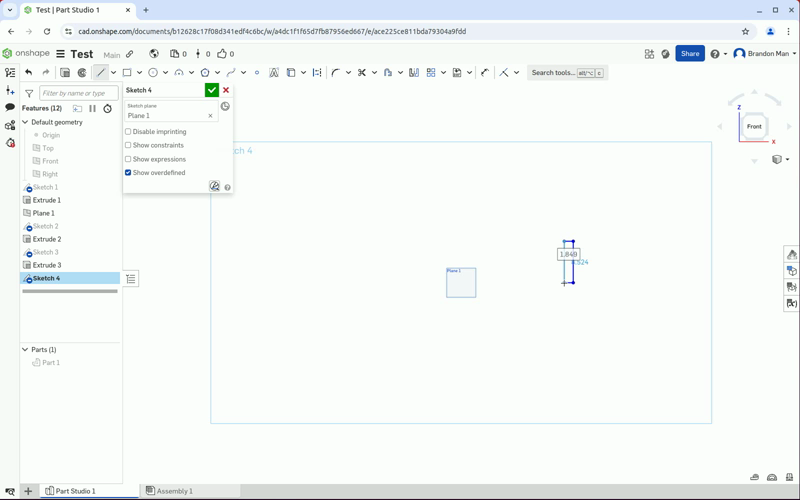
key_up(shift)
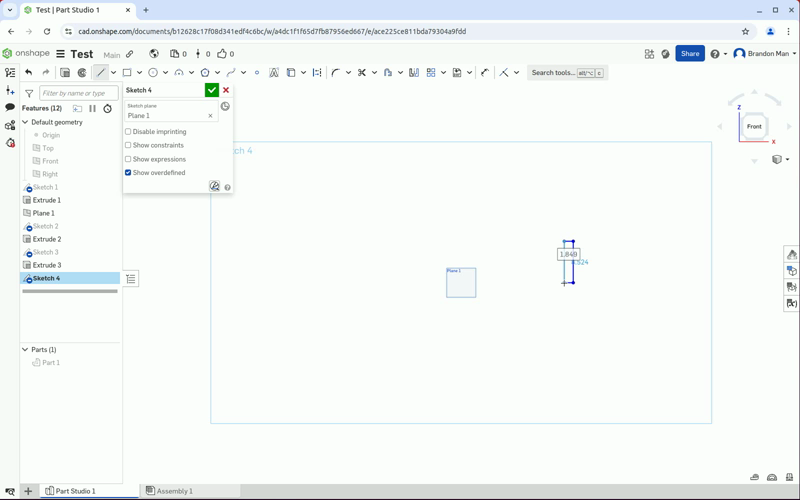
click(564, 282)
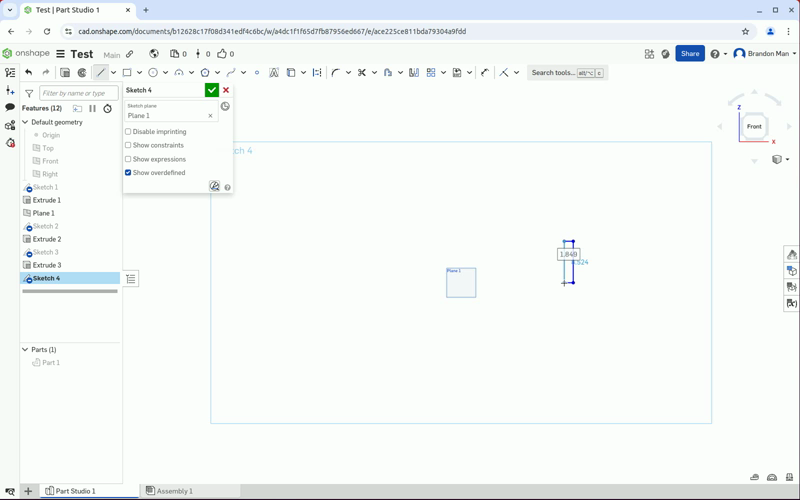
key(esc)
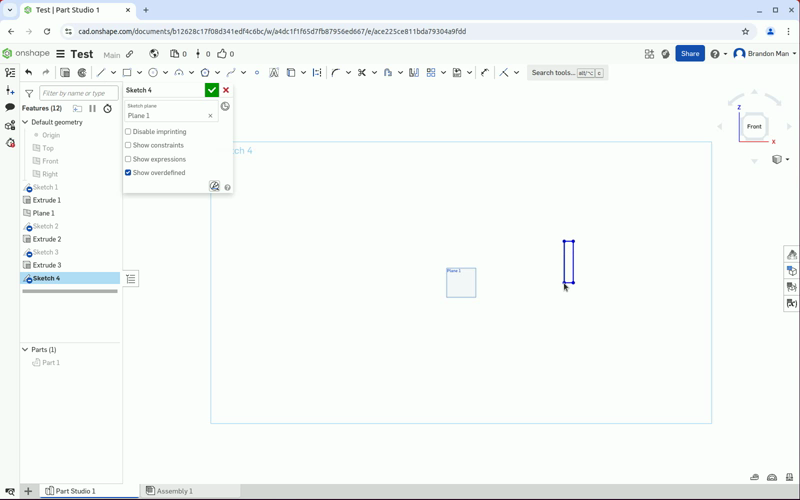
mouse_move(568, 281)
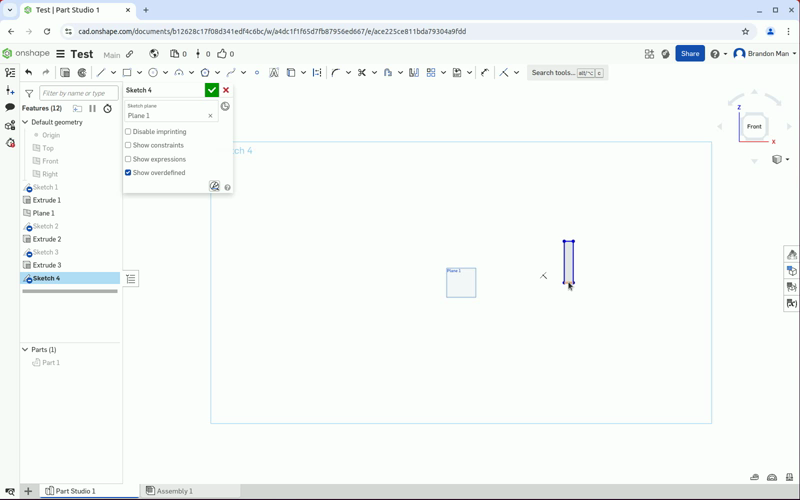
scroll(6)
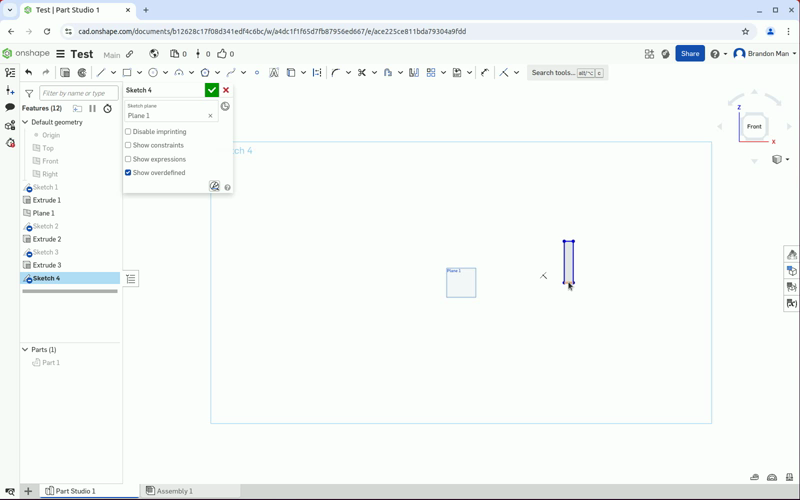
scroll(6)
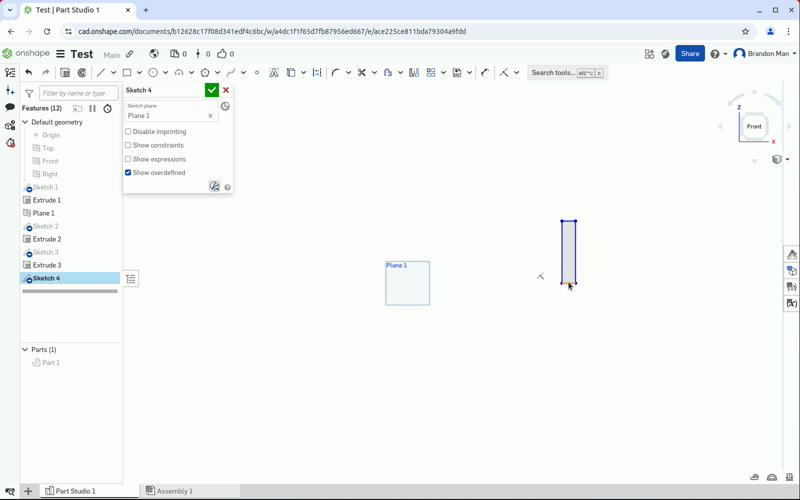
scroll(6)
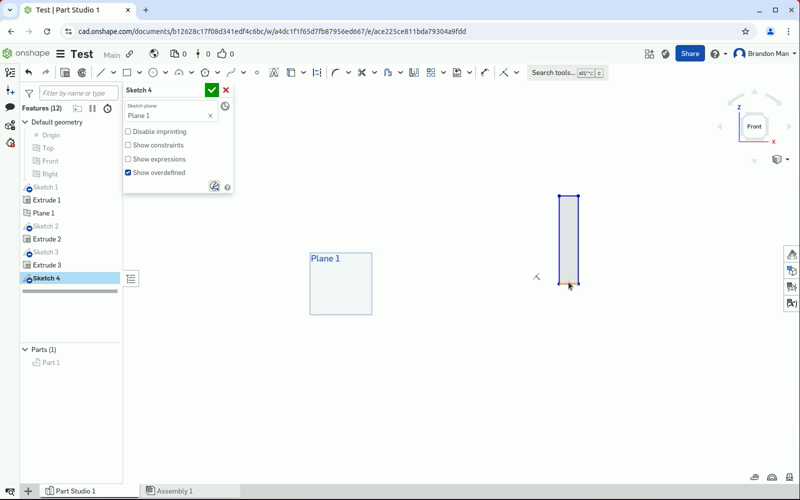
scroll(6)
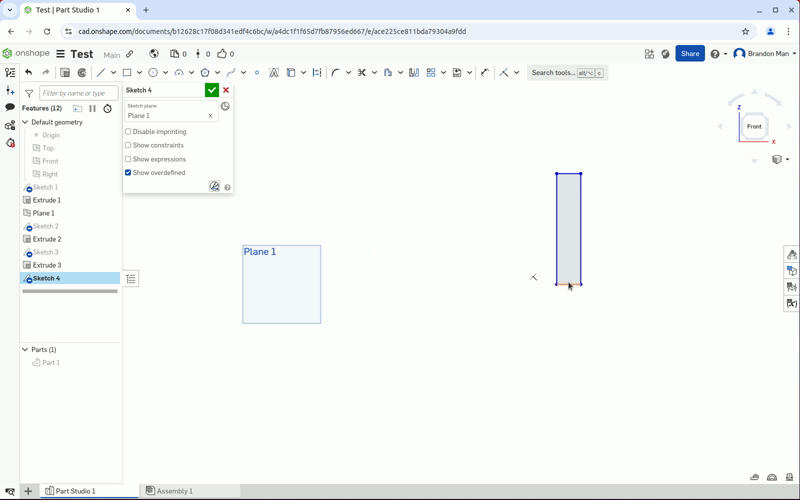
scroll(6)
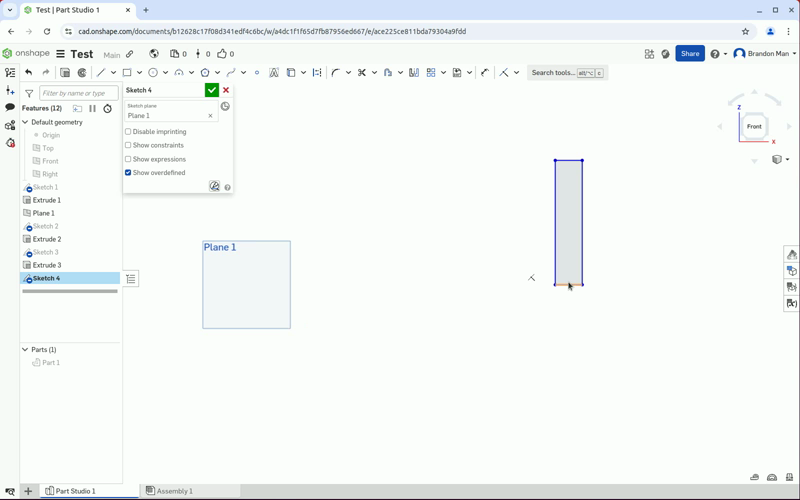
scroll(6)
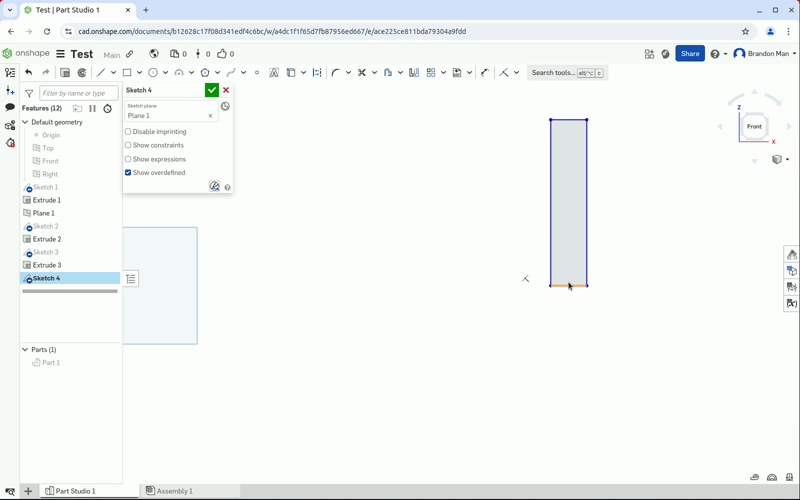
scroll(6)
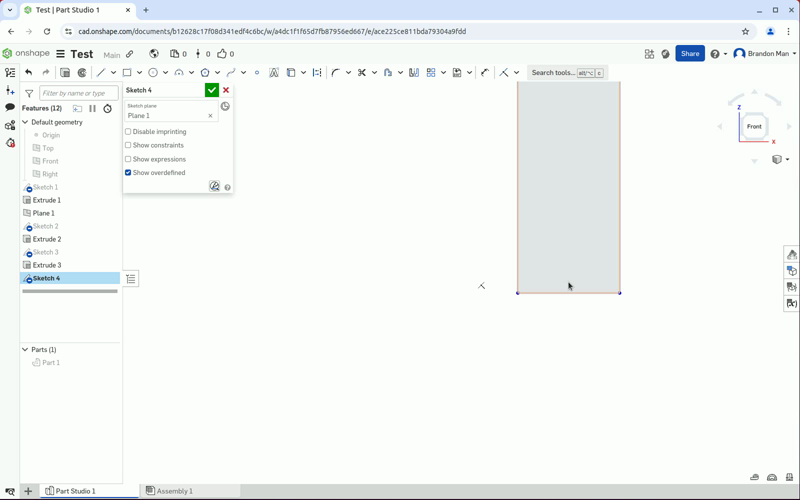
click(568, 281)
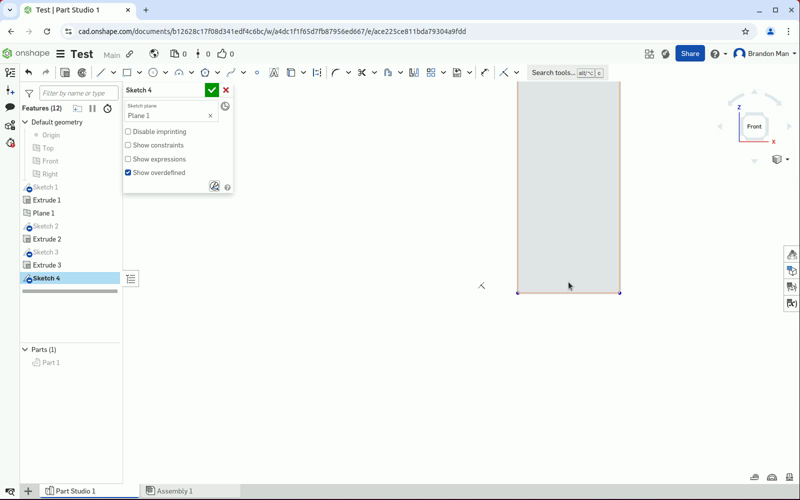
scroll(-6)
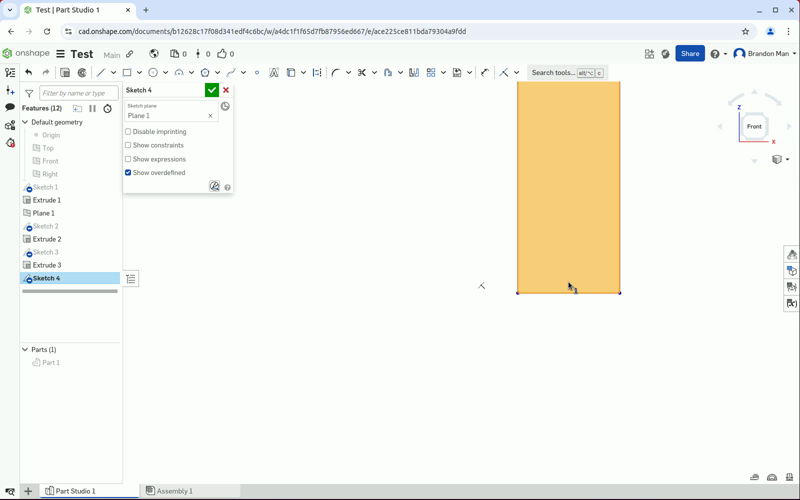
scroll(-6)
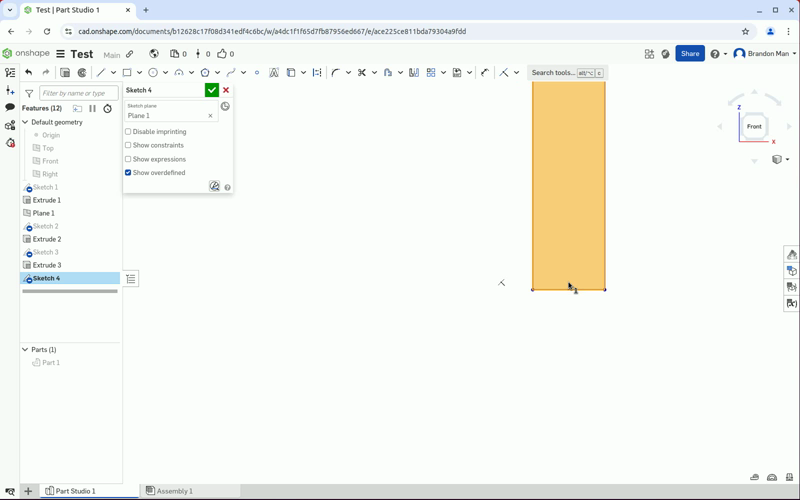
scroll(-6)
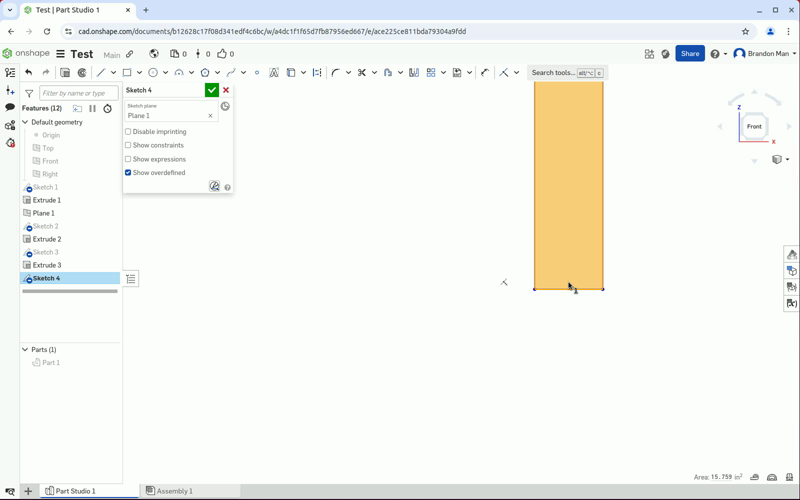
scroll(-6)
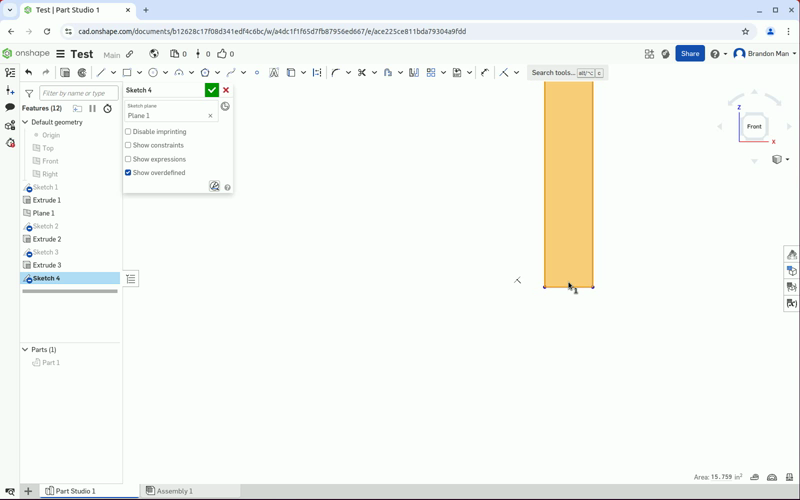
scroll(-6)
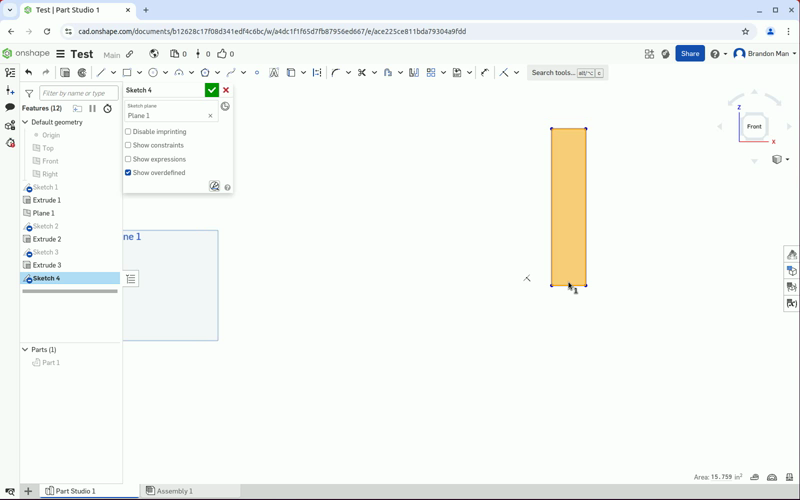
scroll(-6)
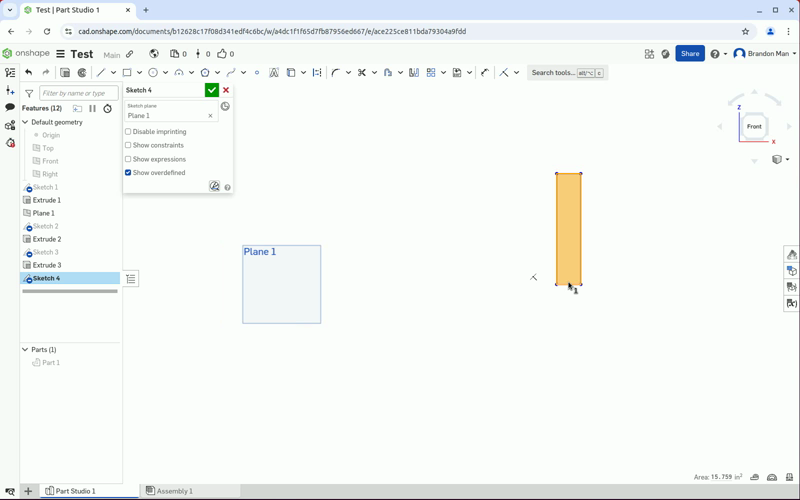
scroll(-6)
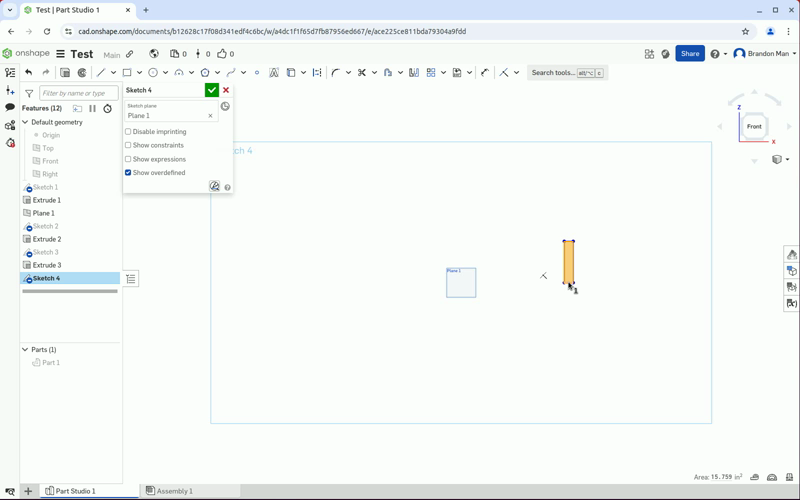
mouse_move(73, 352)
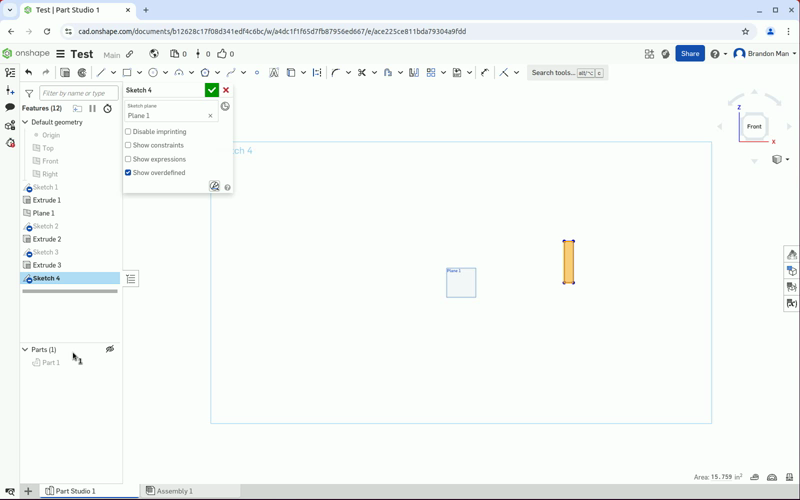
key(shift+y)
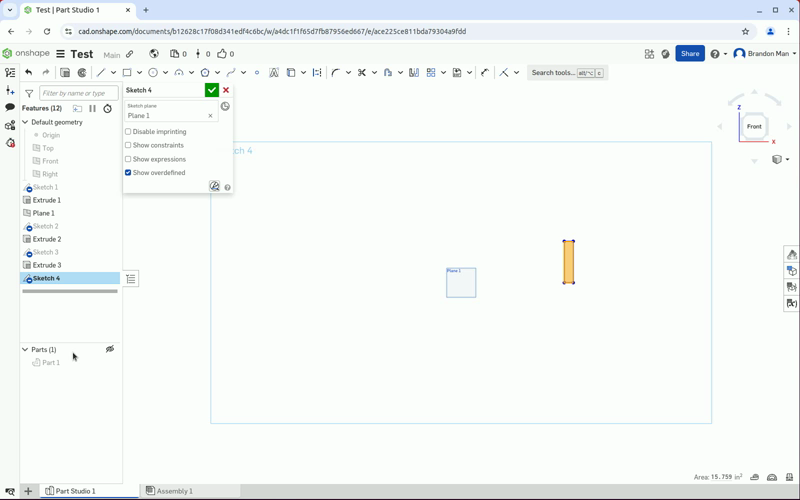
key(shift+e)
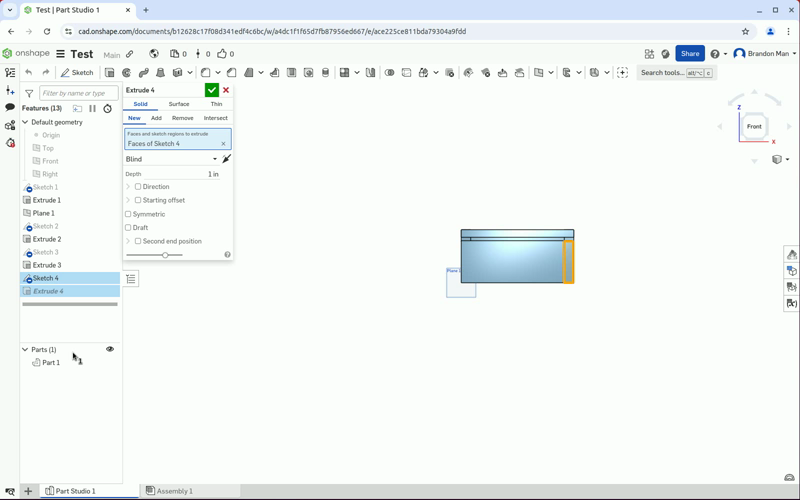
mouse_move(143, 106)
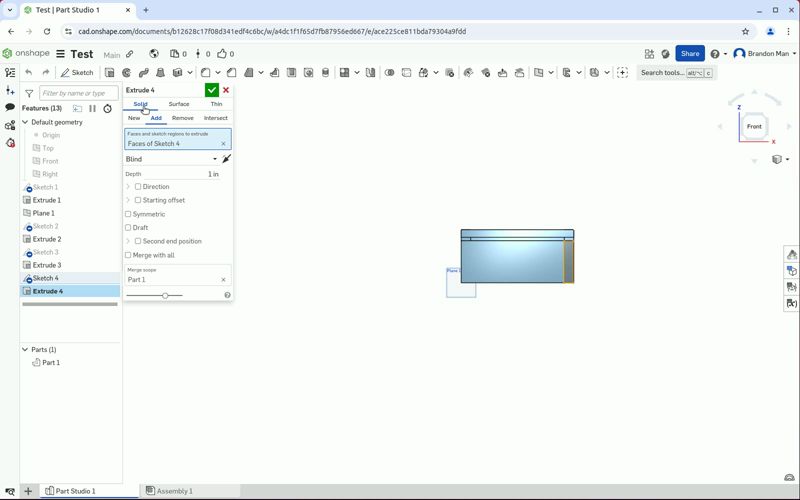
click(143, 106)
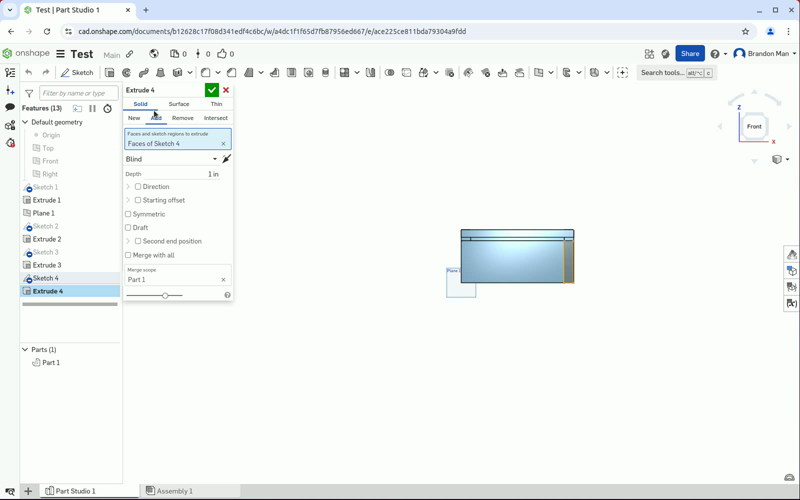
mouse_move(186, 120)
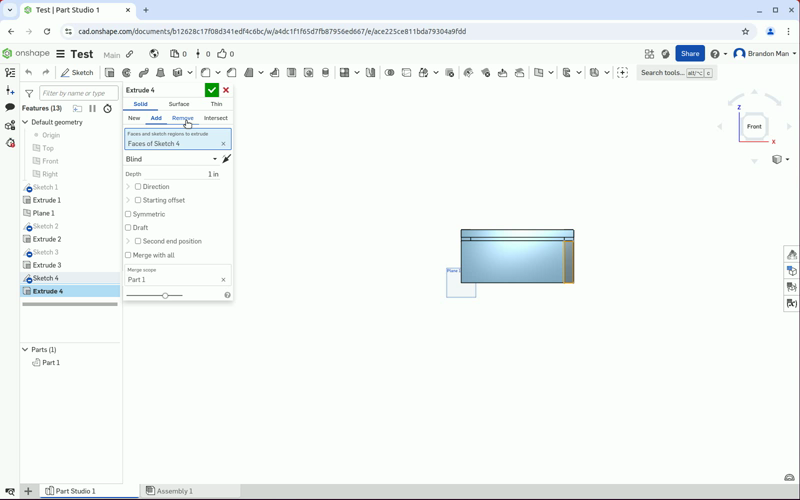
click(186, 120)
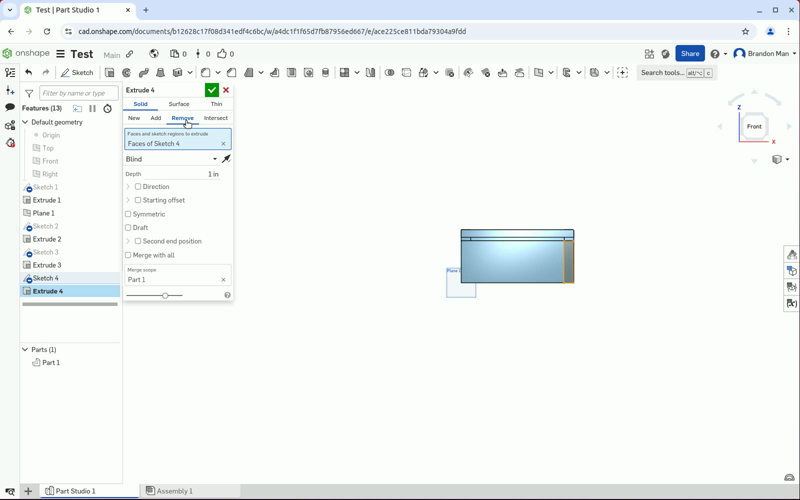
key(tab, 4)
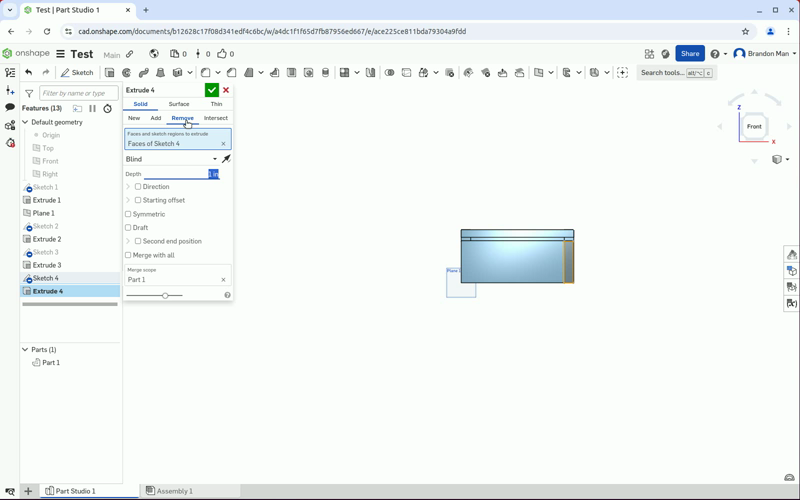
text(0.963)
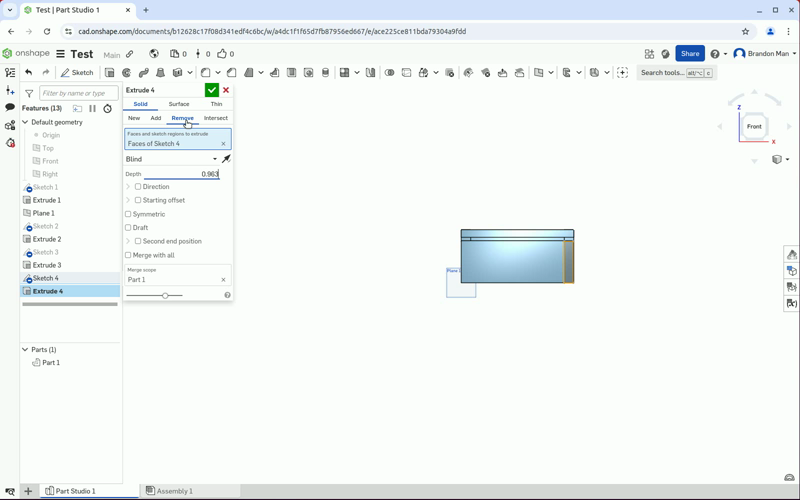
key(tab, 6)
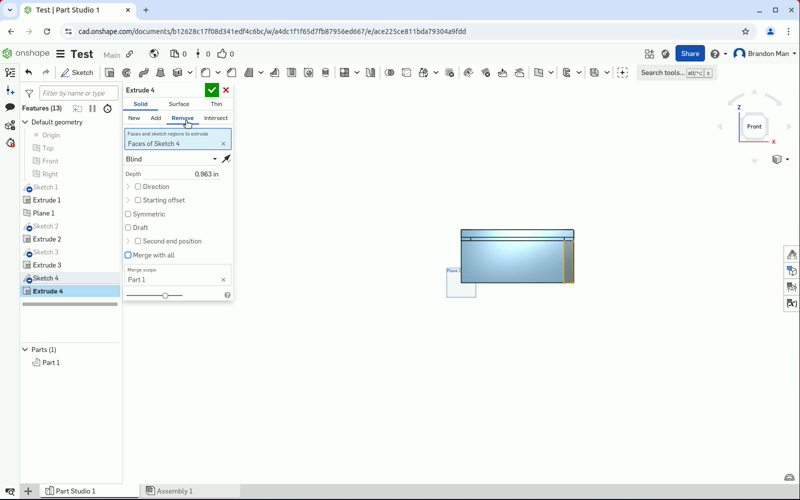
key(space)
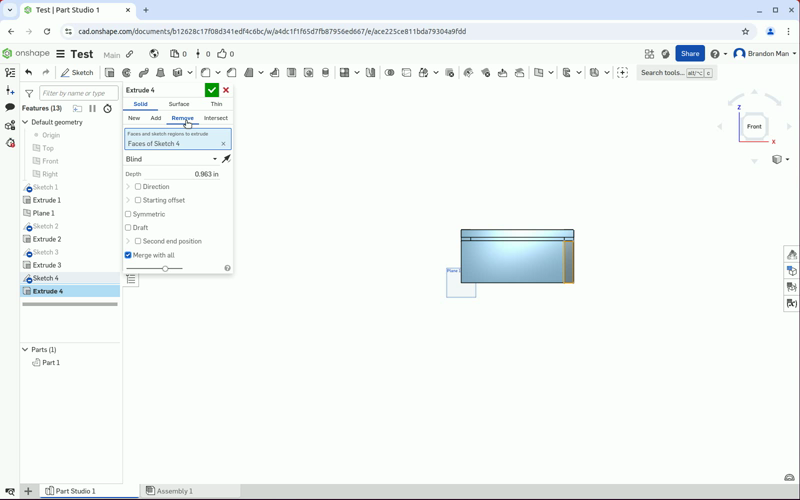
key(enter)
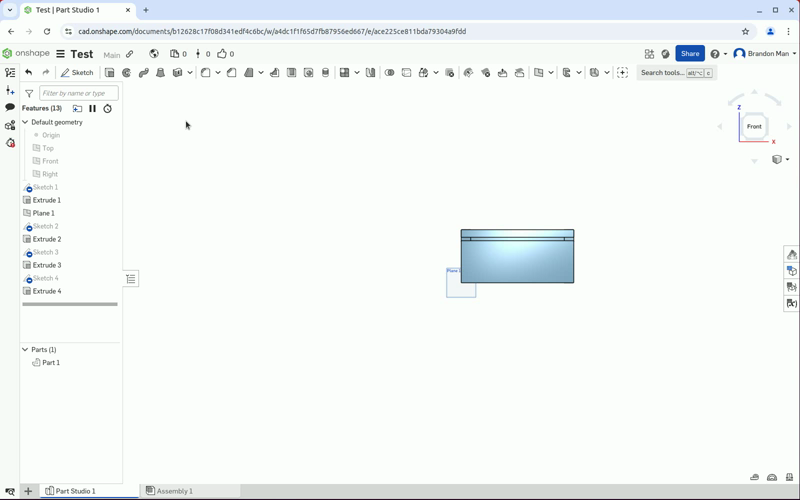
key(shift+h)
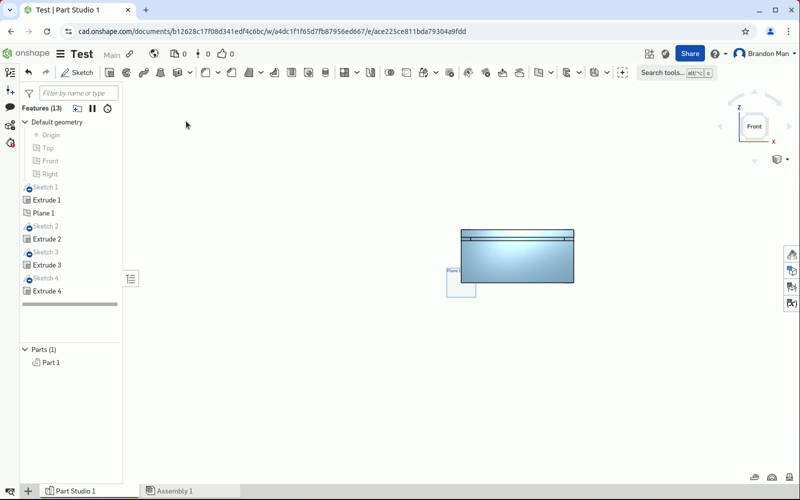
key(shift+h)
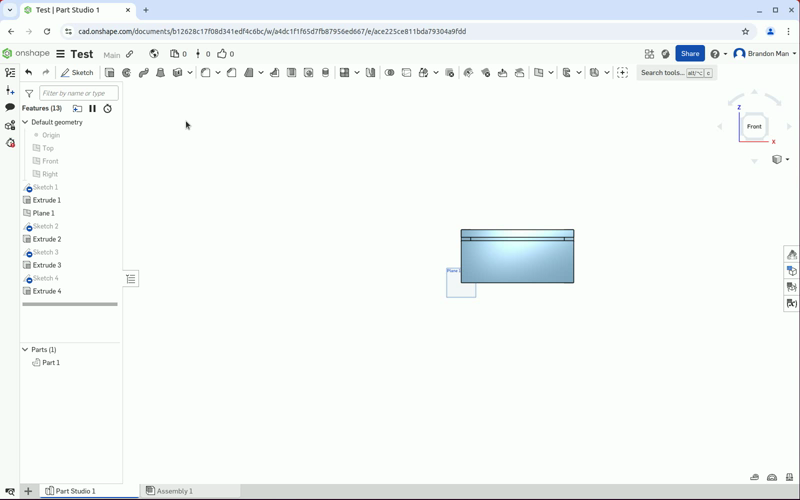
mouse_move(73, 189)
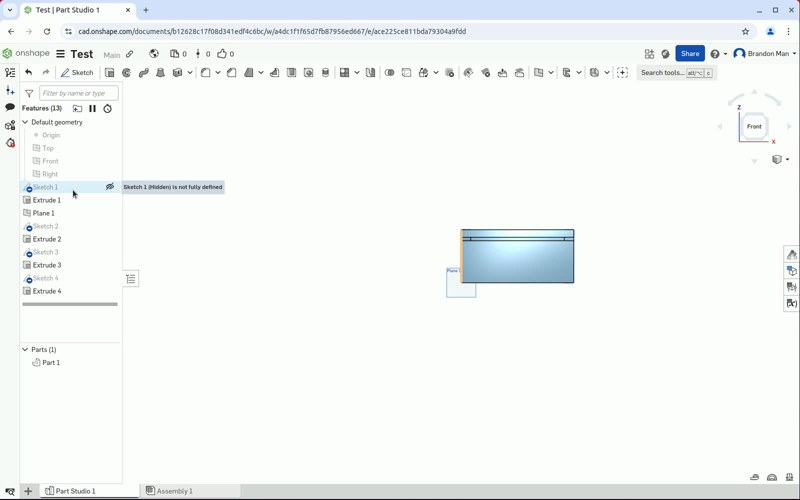
click(73, 189)
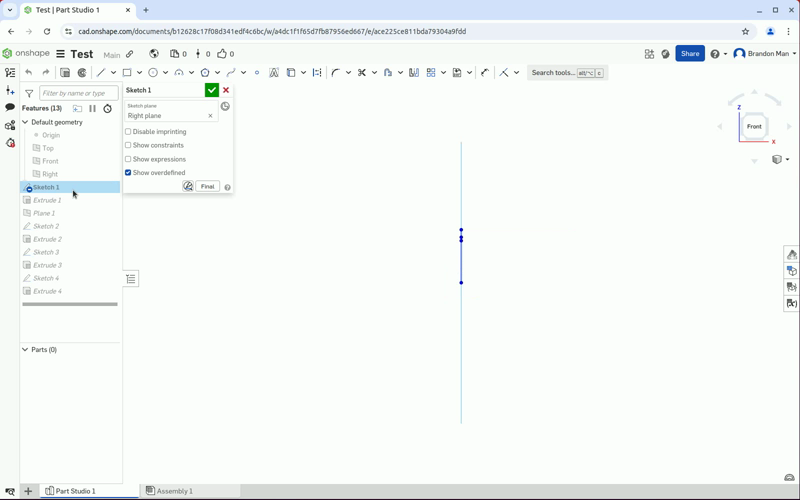
mouse_move(229, 92)
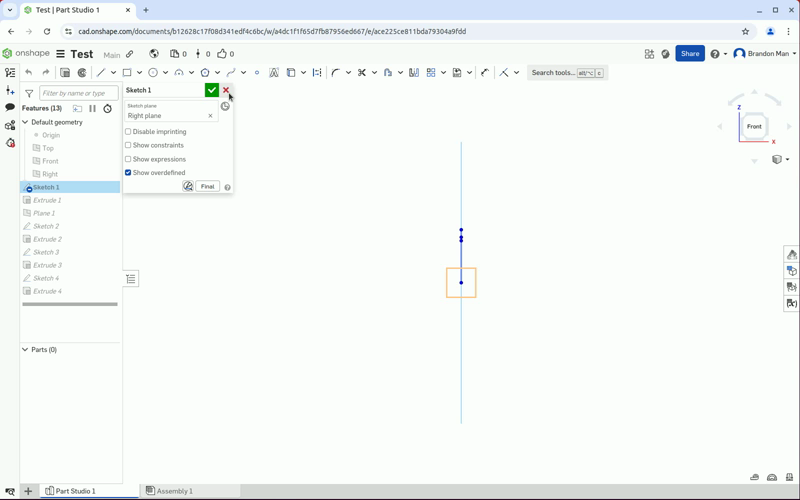
click(229, 92)
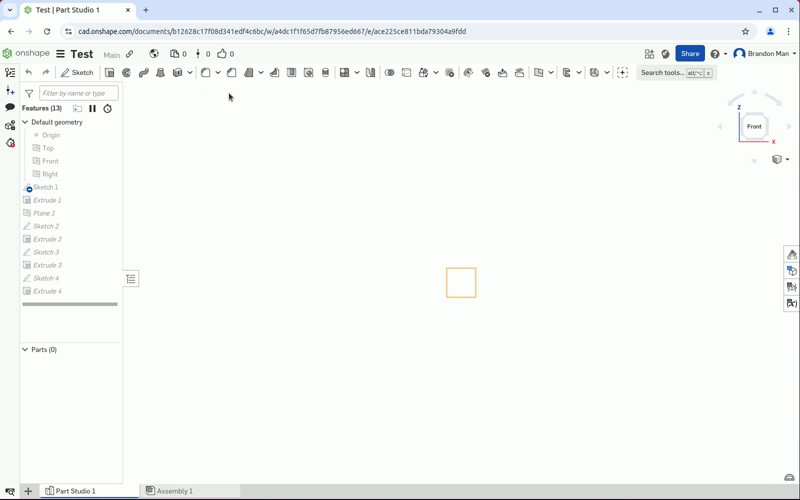
key(shift+s)
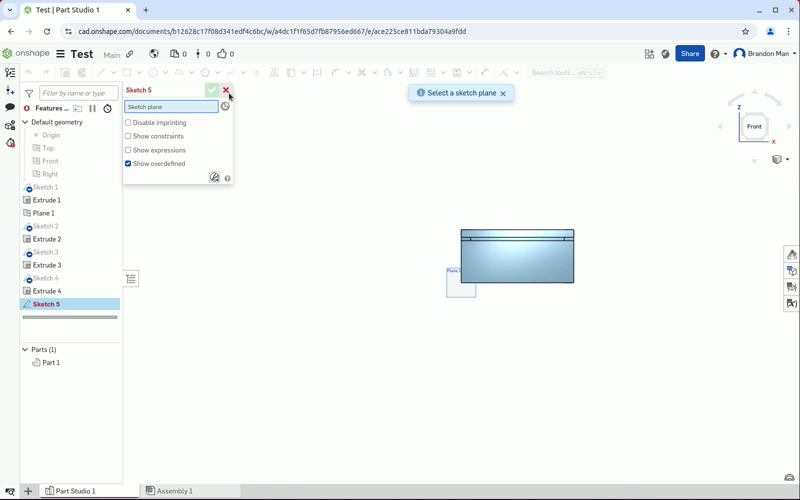
mouse_move(73, 215)
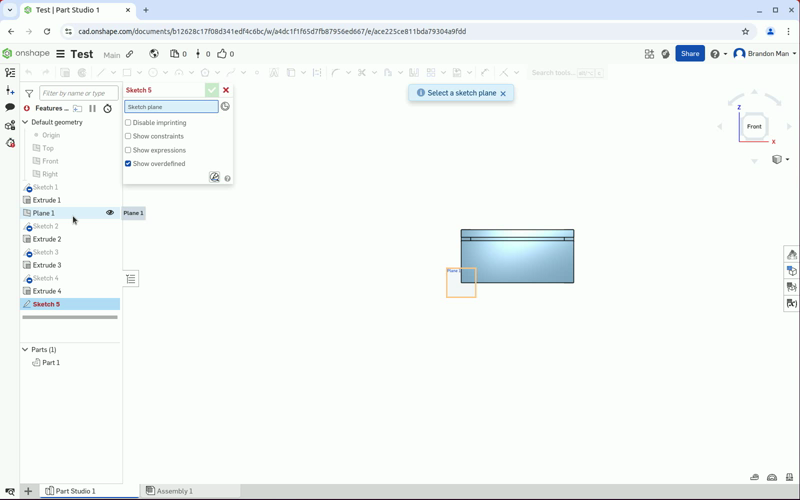
click(73, 215)
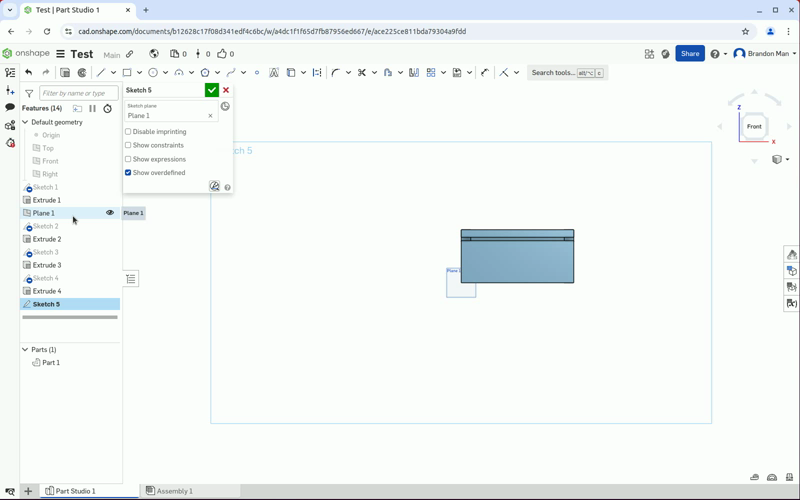
mouse_move(73, 352)
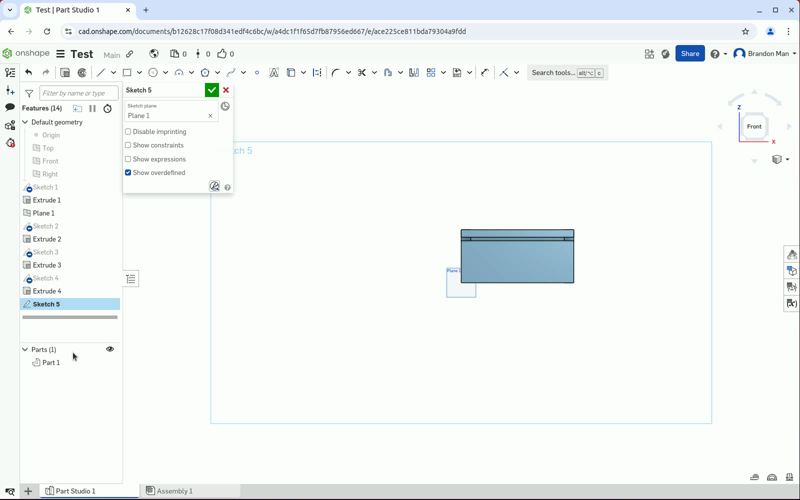
key(y)
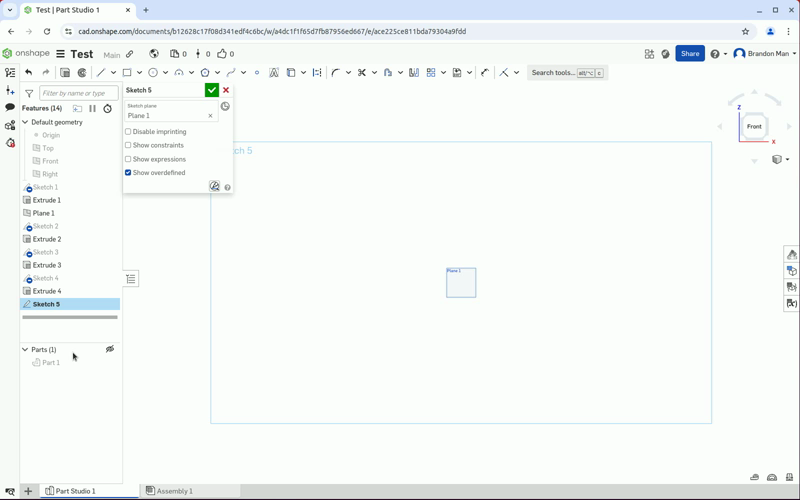
key(l)
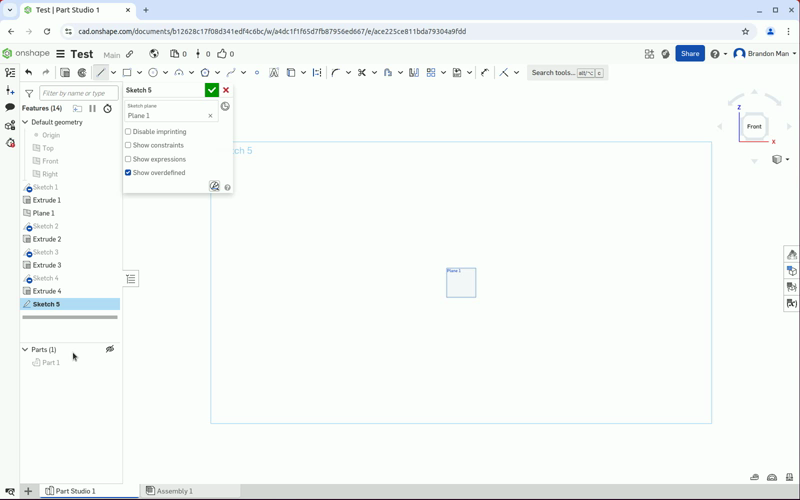
key_down(shift)
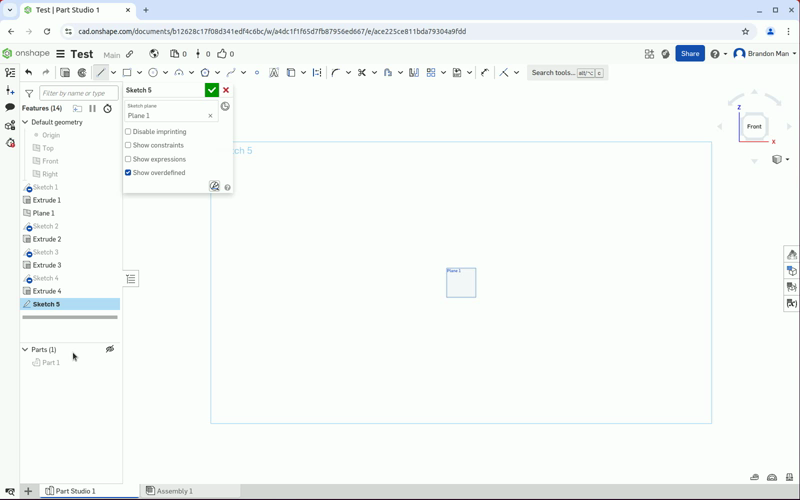
mouse_move(460, 282)
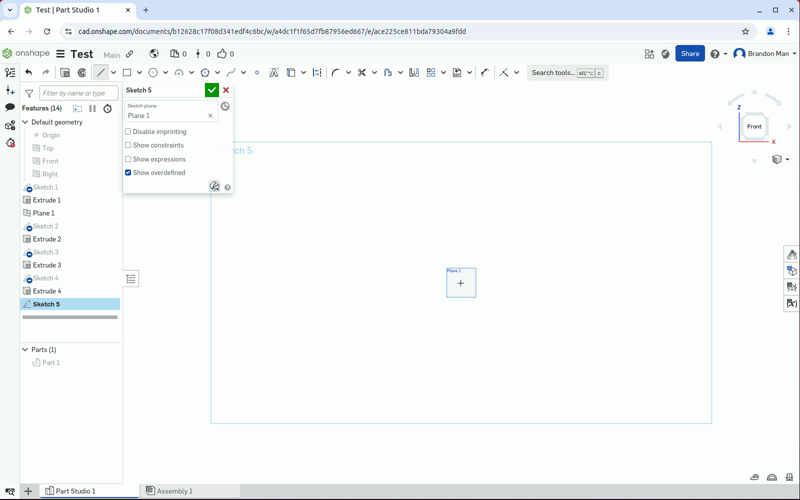
click(460, 282)
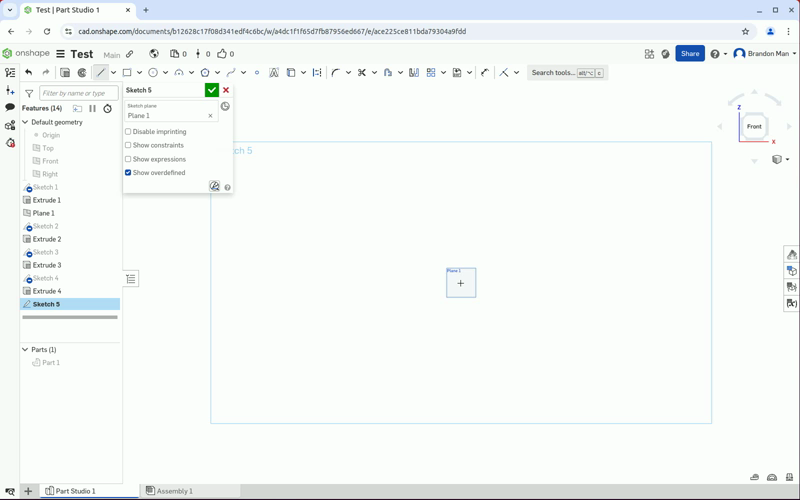
key_up(shift)
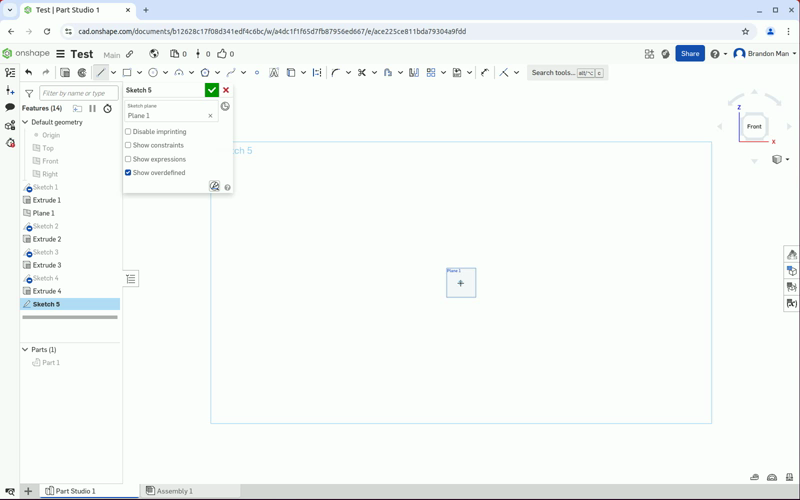
key_down(shift)
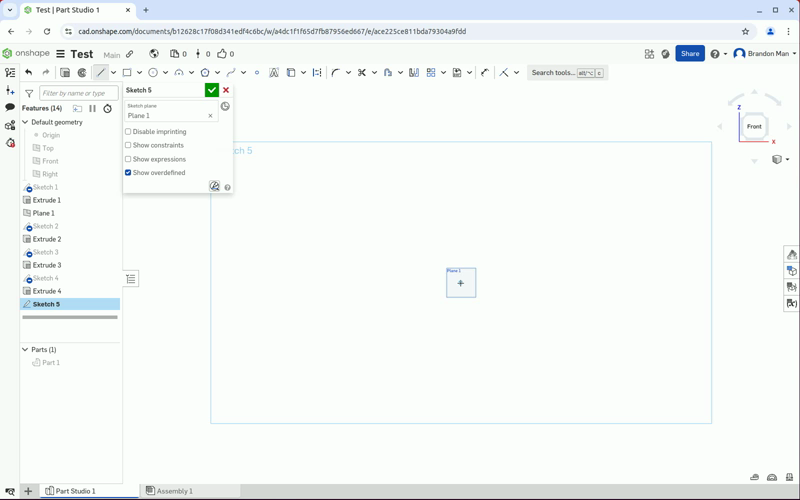
mouse_move(490, 282)
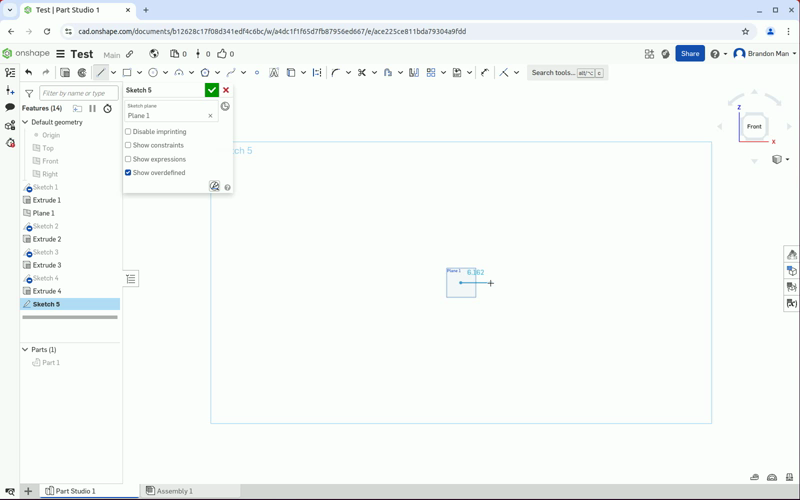
mouse_move(470, 282)
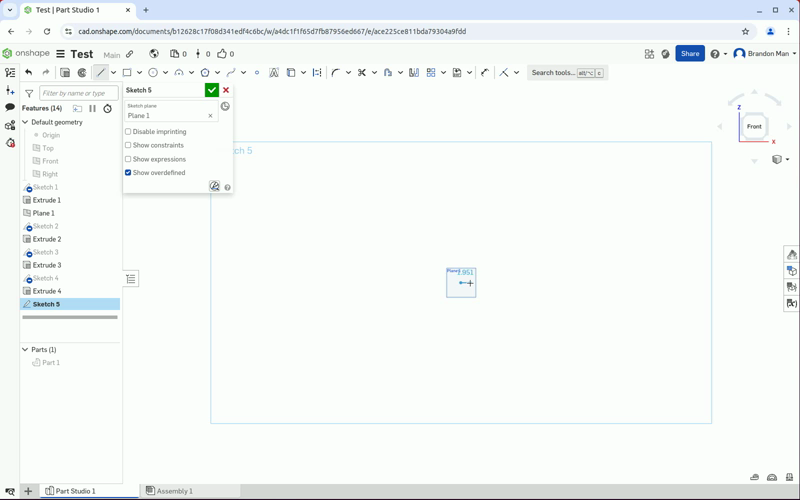
click(470, 282)
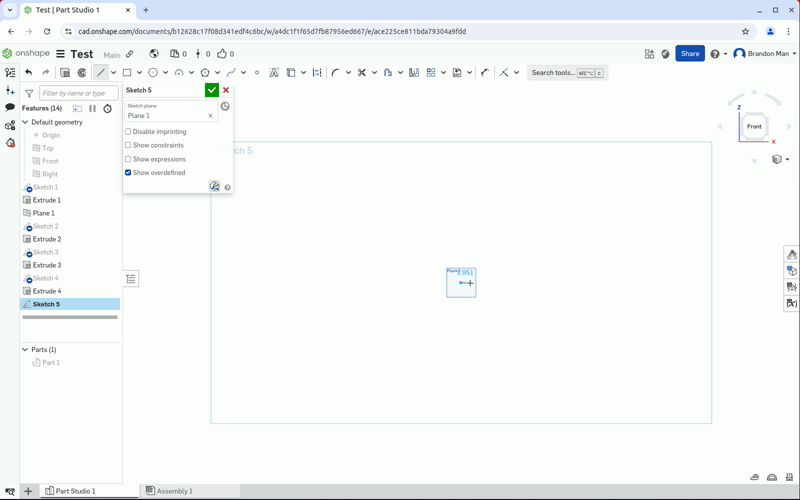
key_up(shift)
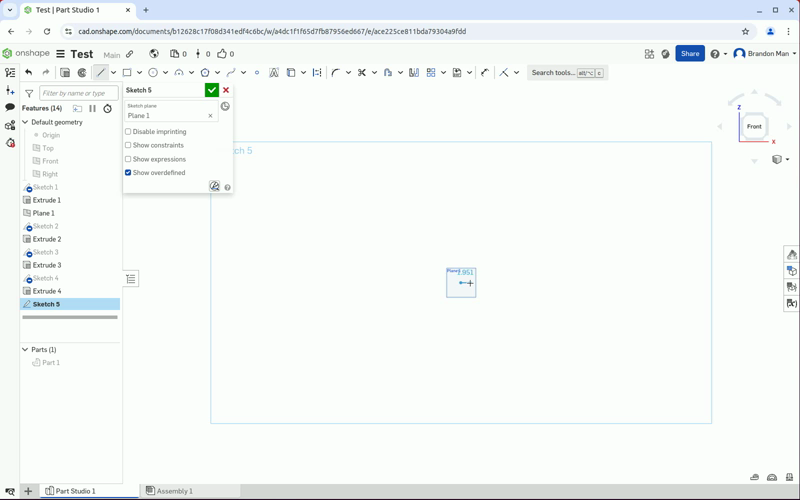
key_down(shift)
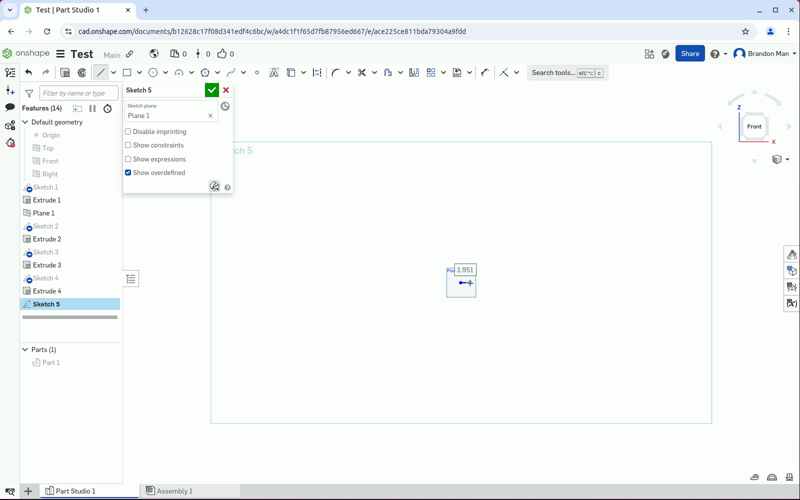
mouse_move(500, 282)
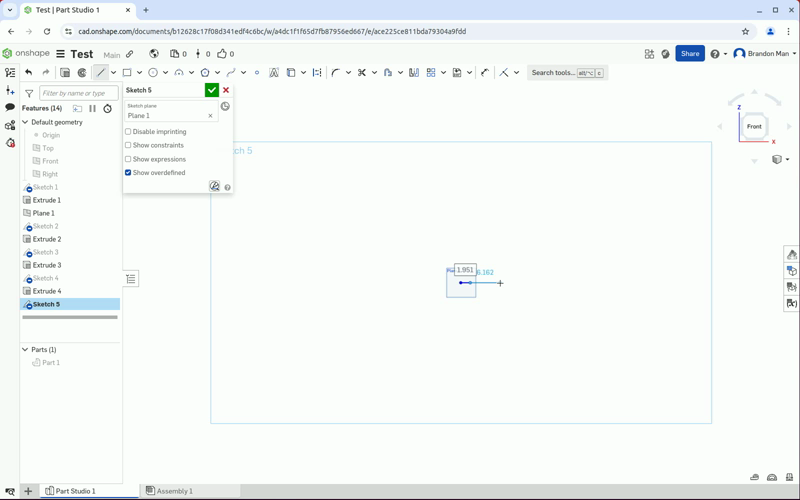
mouse_move(470, 241)
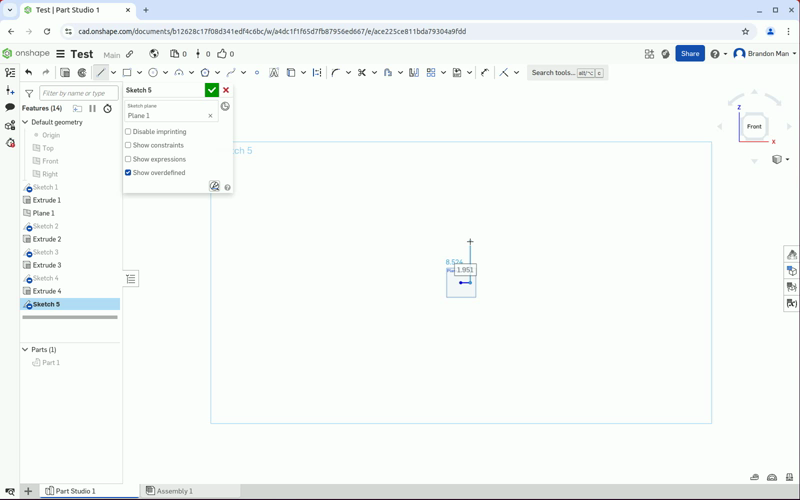
click(470, 241)
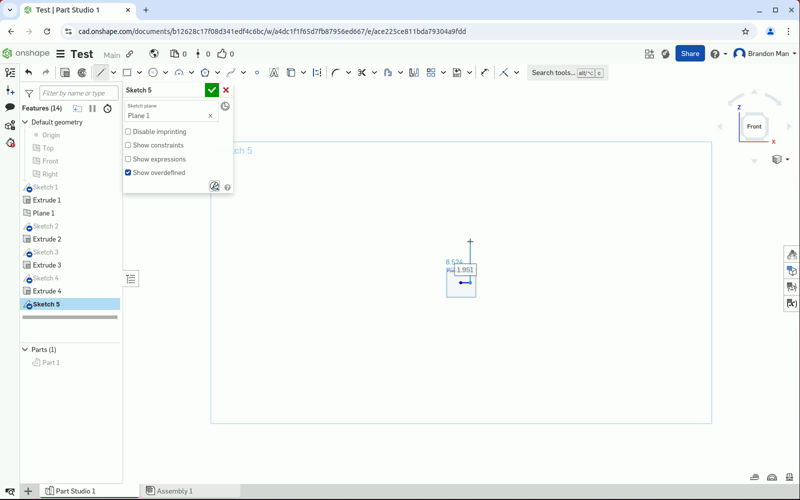
key_up(shift)
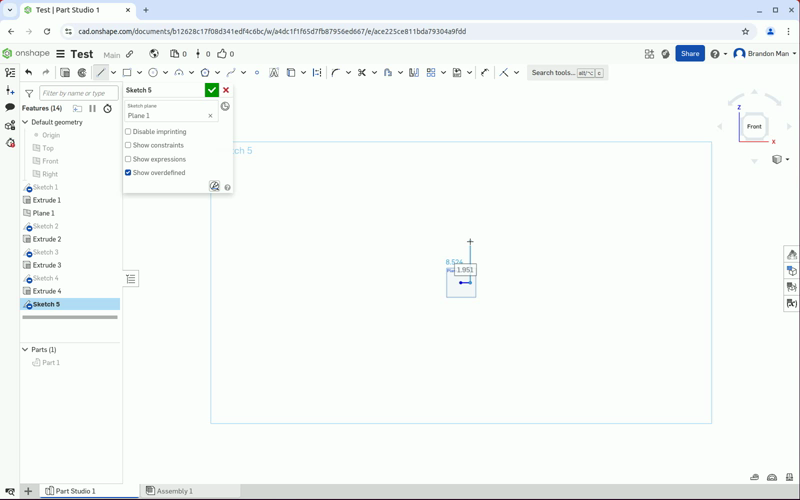
key_down(shift)
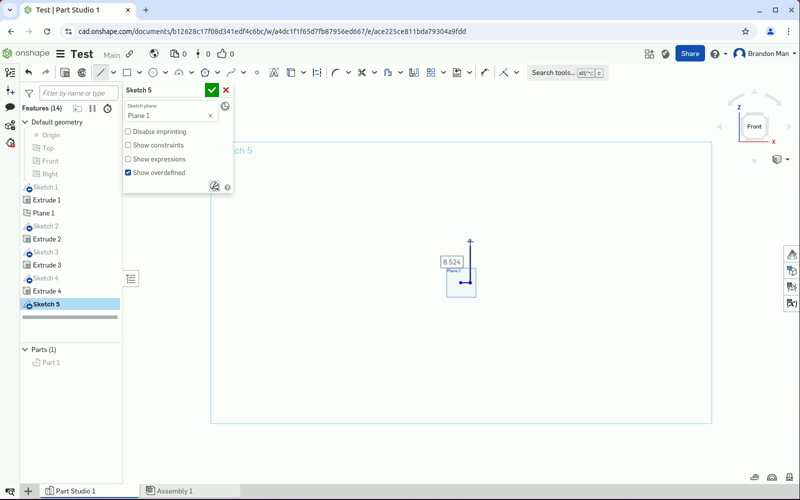
mouse_move(500, 241)
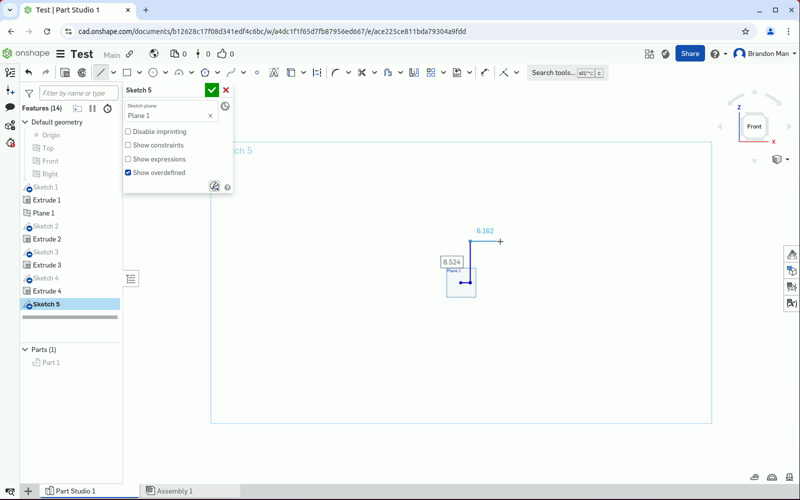
mouse_move(460, 241)
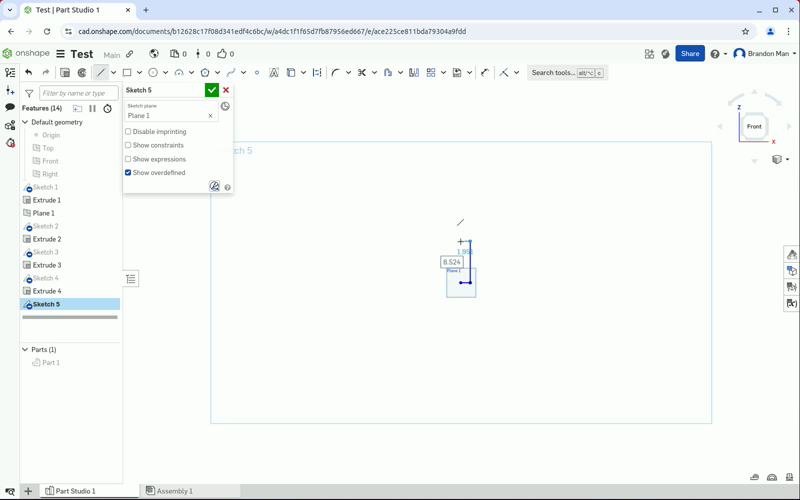
click(460, 241)
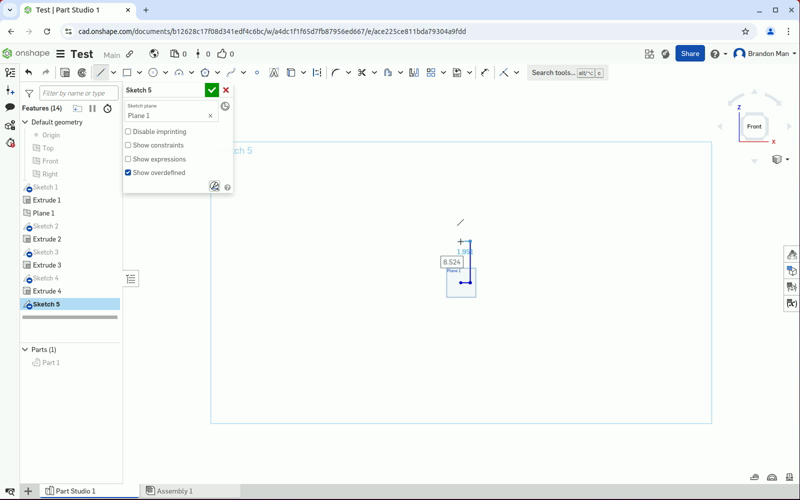
key_up(shift)
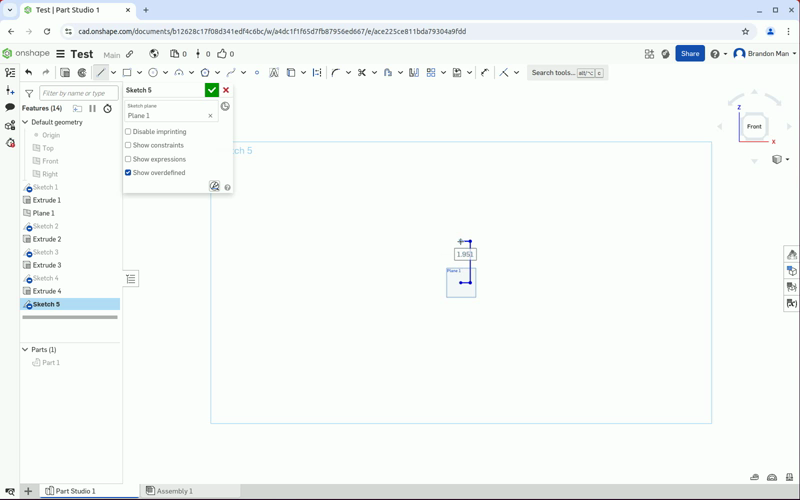
mouse_move(490, 241)
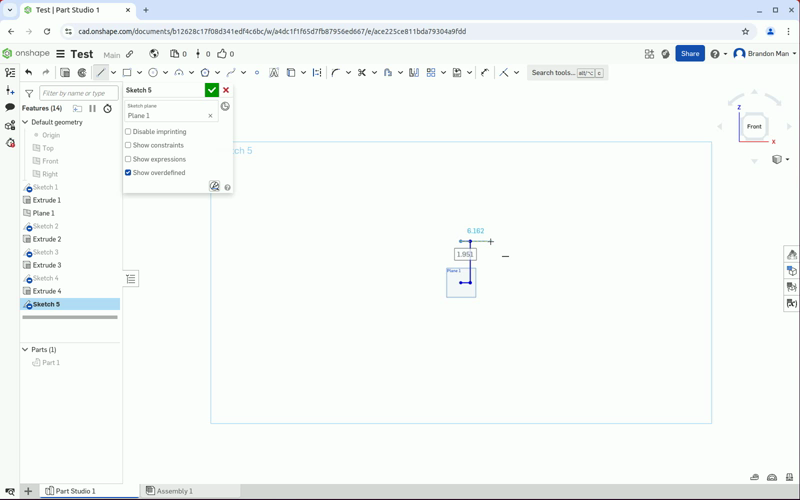
key_down(shift)
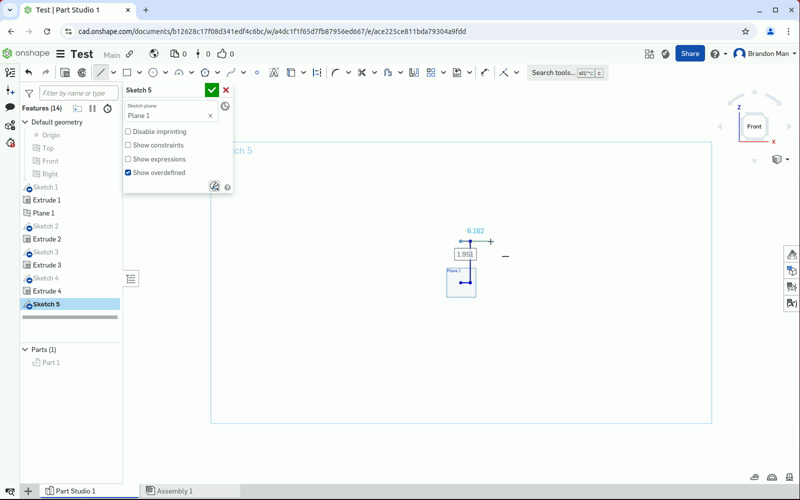
mouse_move(460, 282)
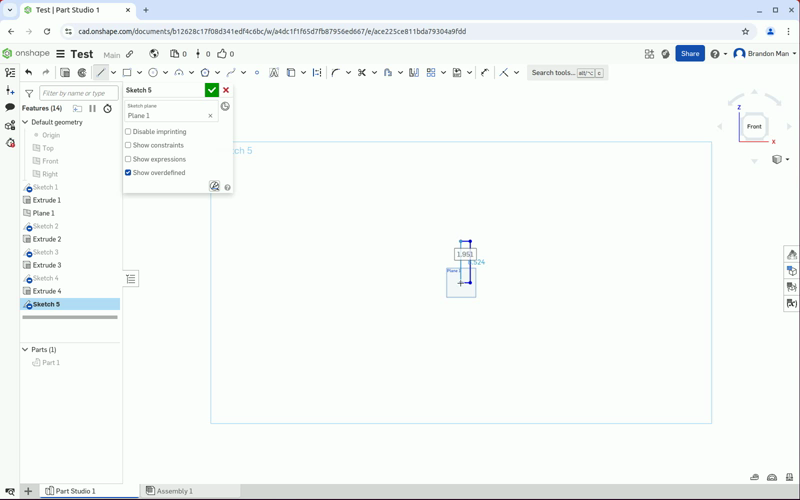
key_up(shift)
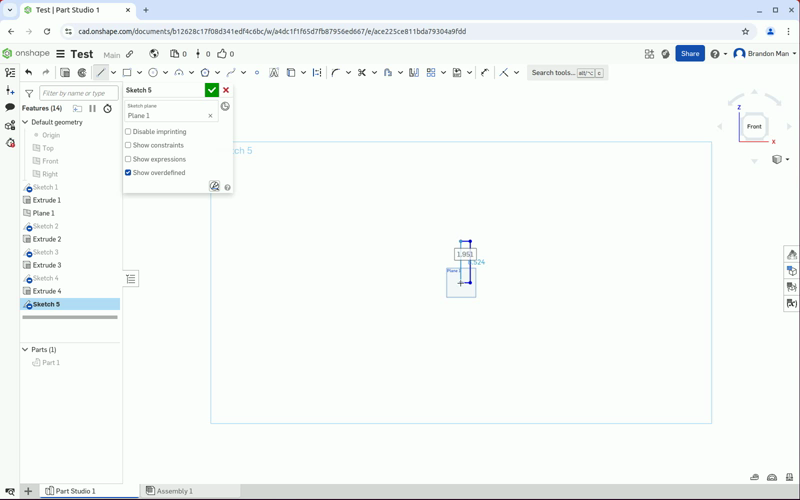
click(460, 282)
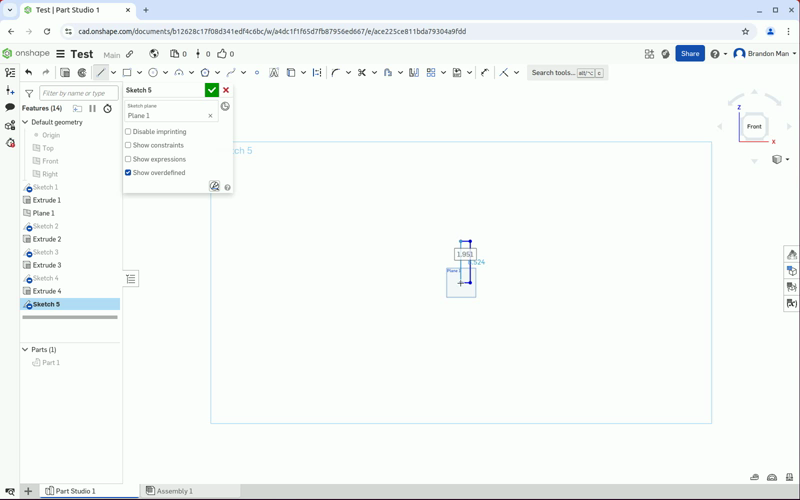
key(esc)
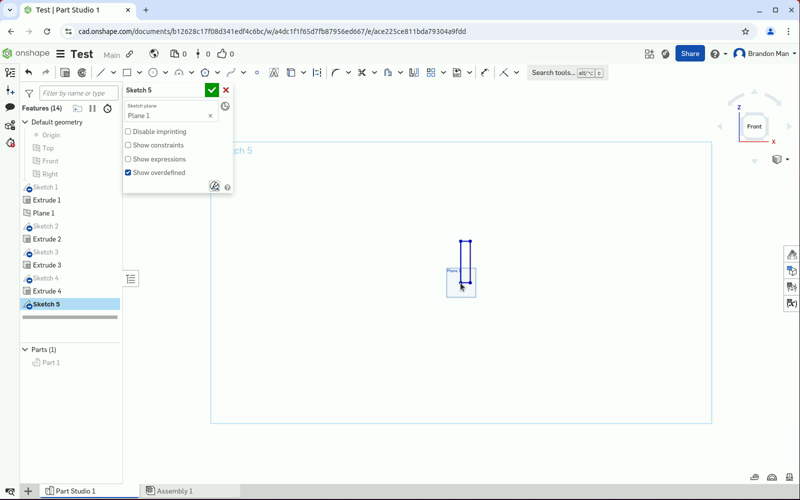
mouse_move(468, 278)
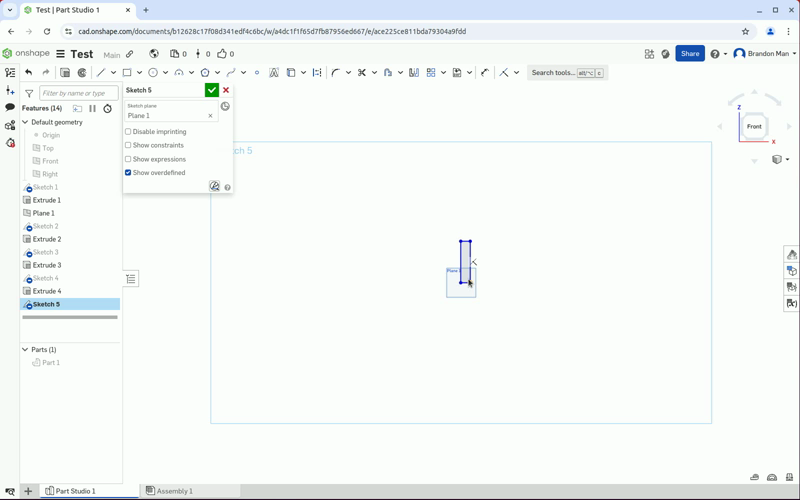
scroll(6)
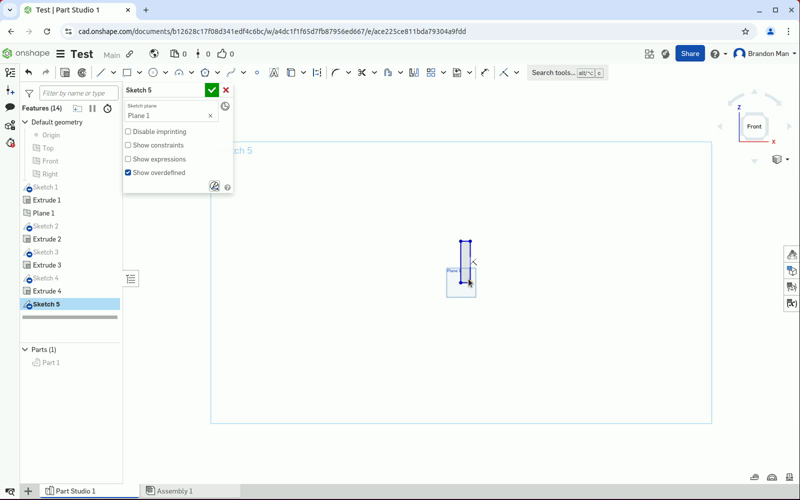
scroll(6)
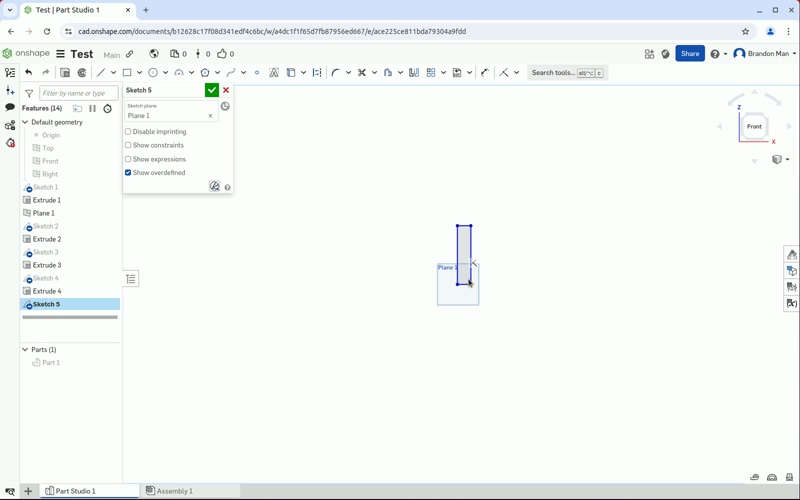
scroll(6)
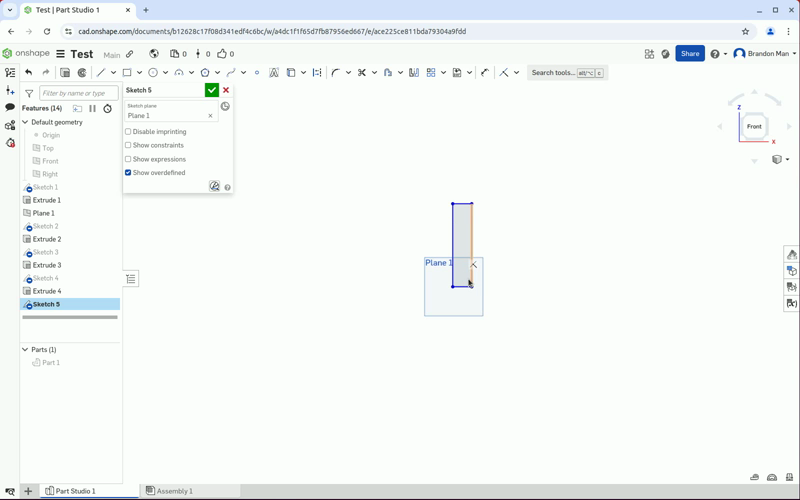
scroll(6)
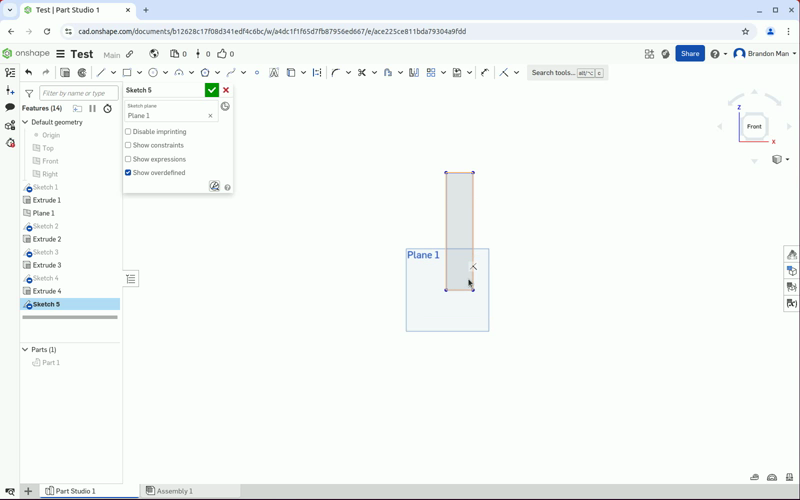
scroll(6)
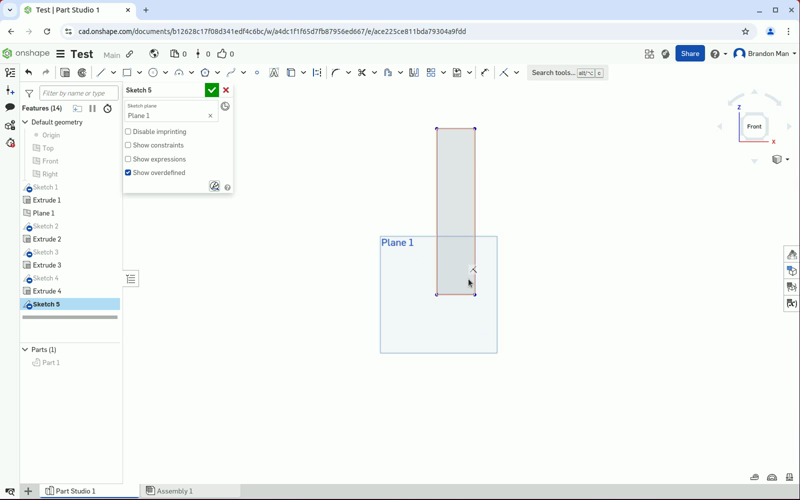
scroll(6)
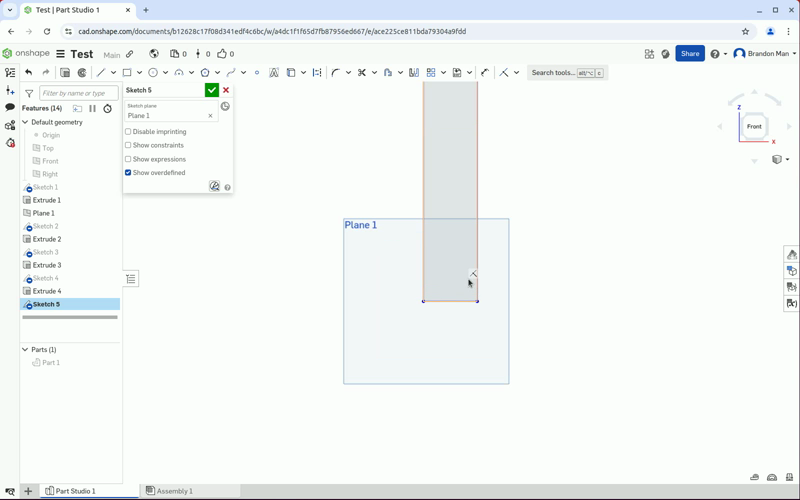
scroll(6)
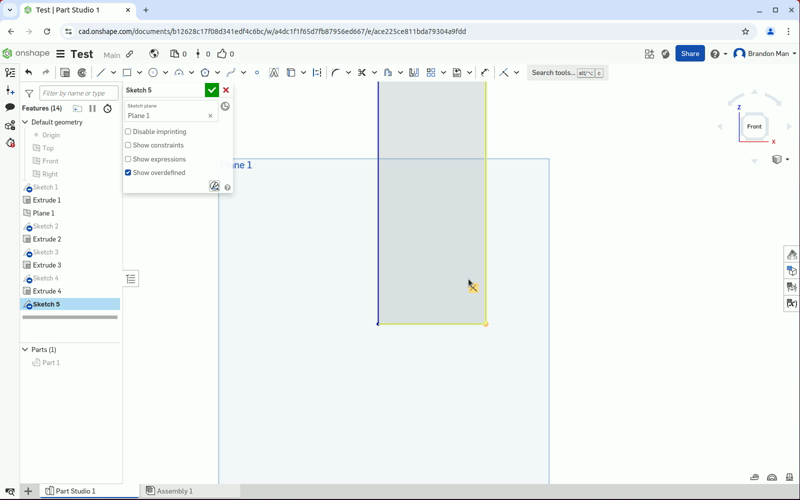
click(468, 278)
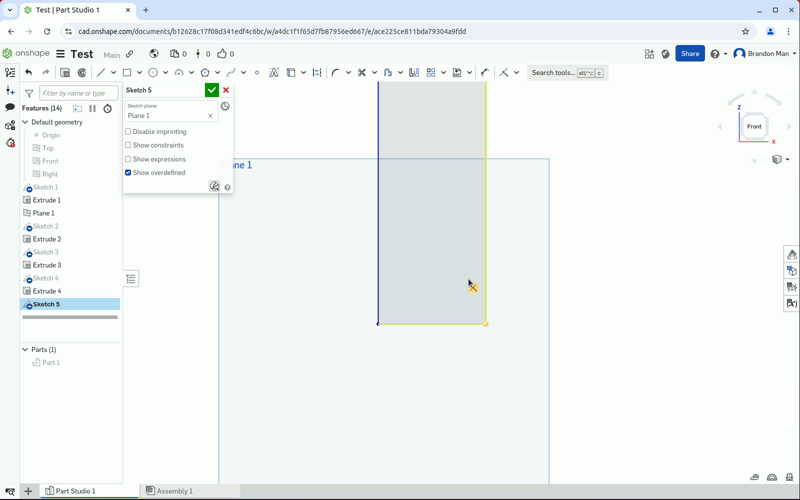
scroll(-6)
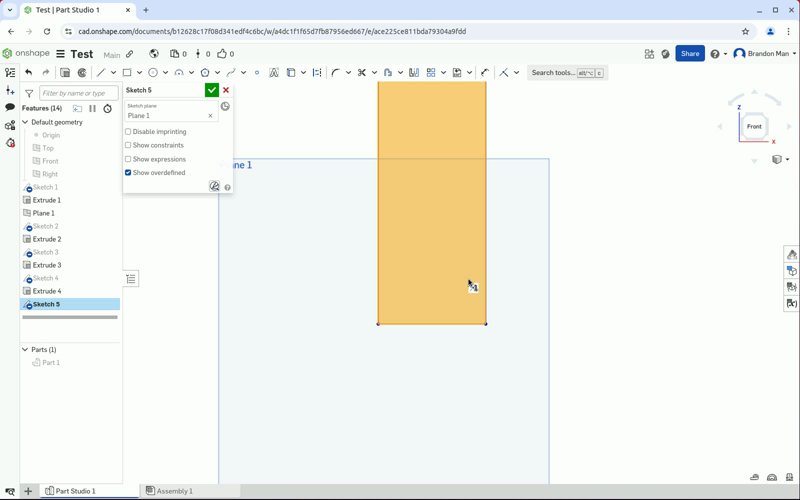
scroll(-6)
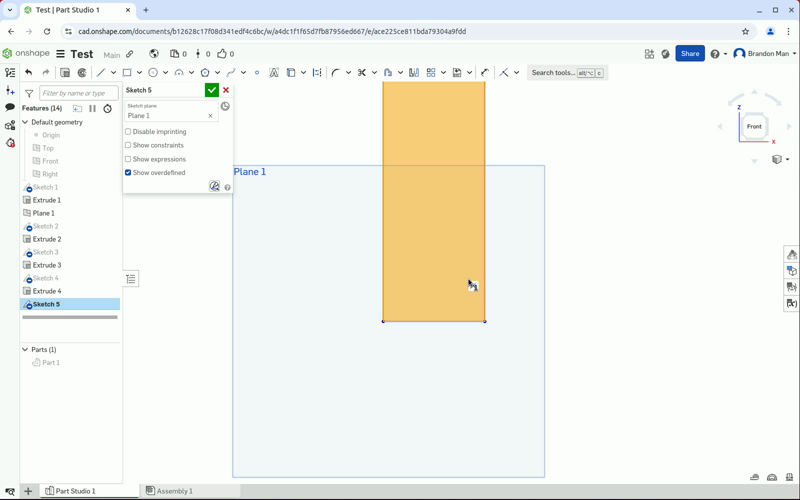
scroll(-6)
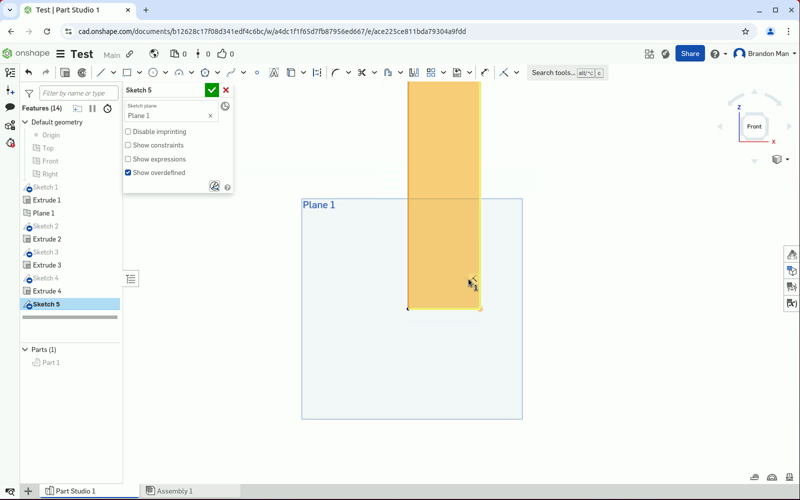
scroll(-6)
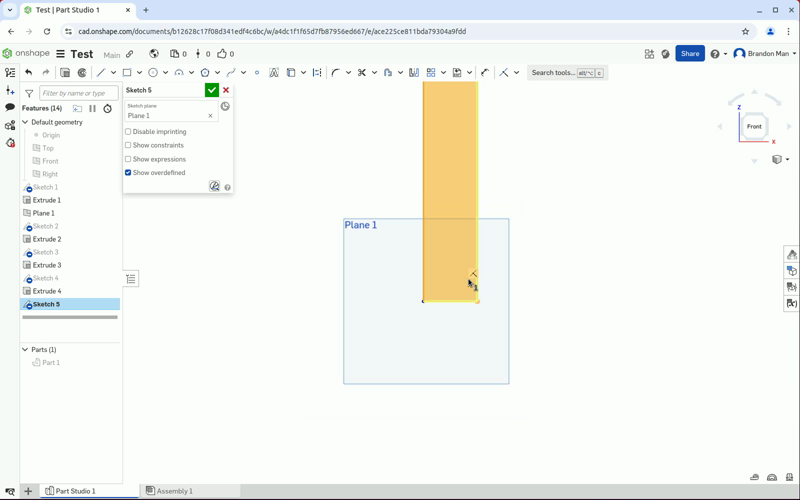
scroll(-6)
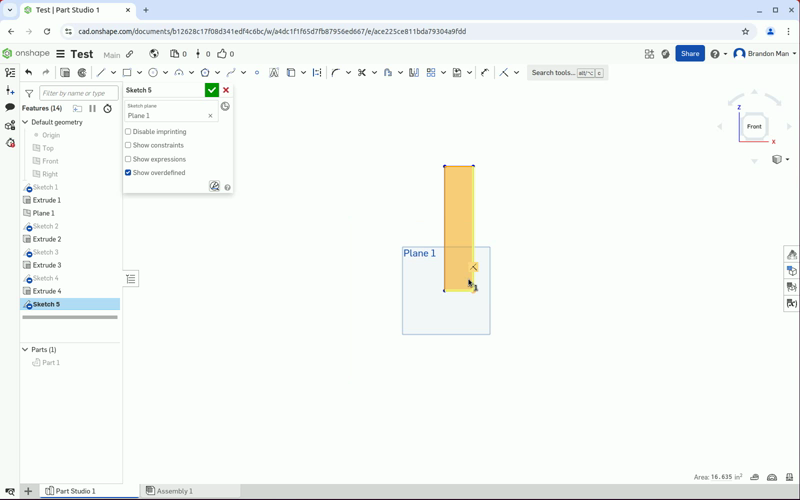
scroll(-6)
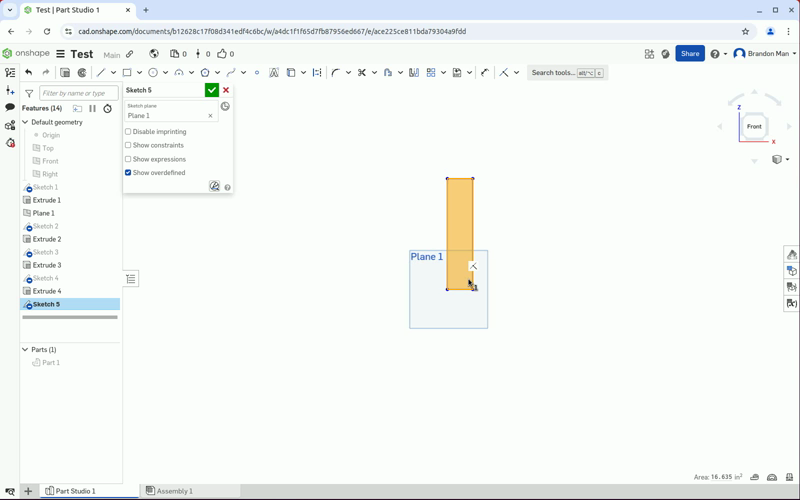
scroll(-6)
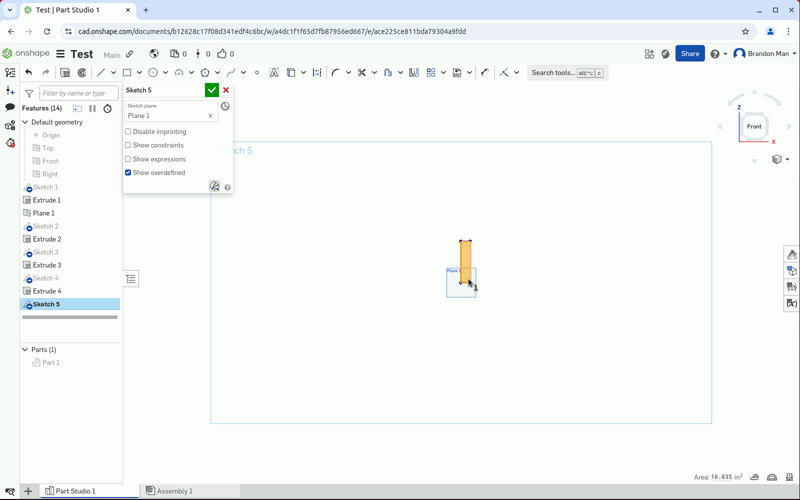
mouse_move(73, 352)
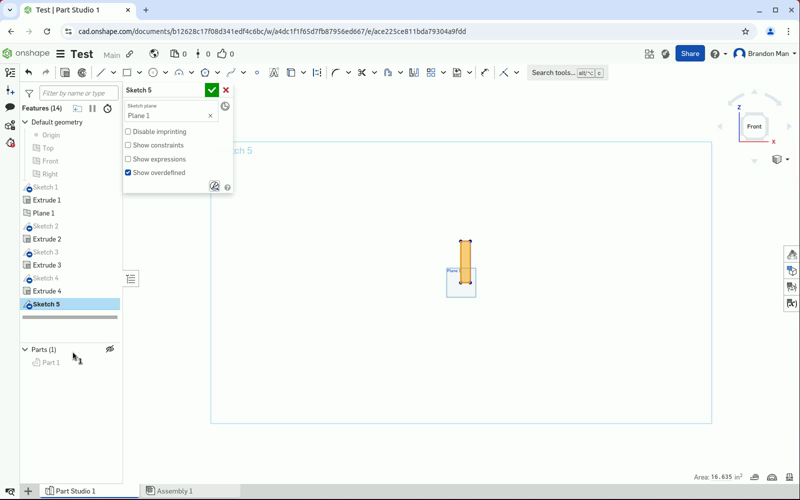
key(shift+y)
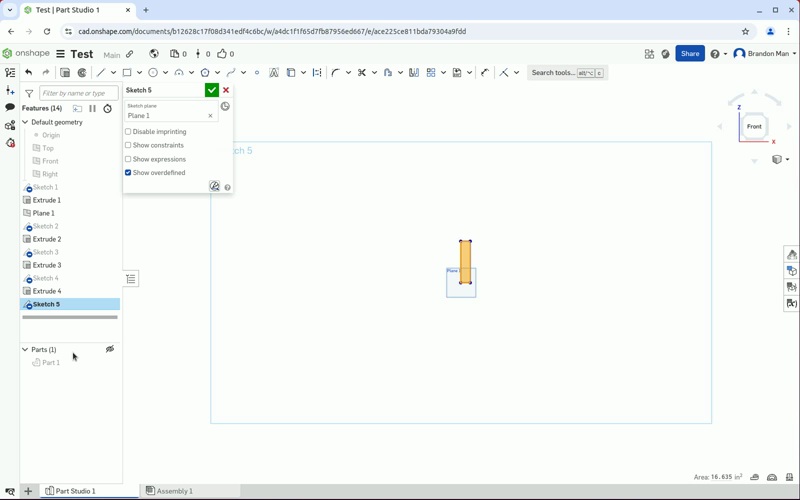
key(shift+e)
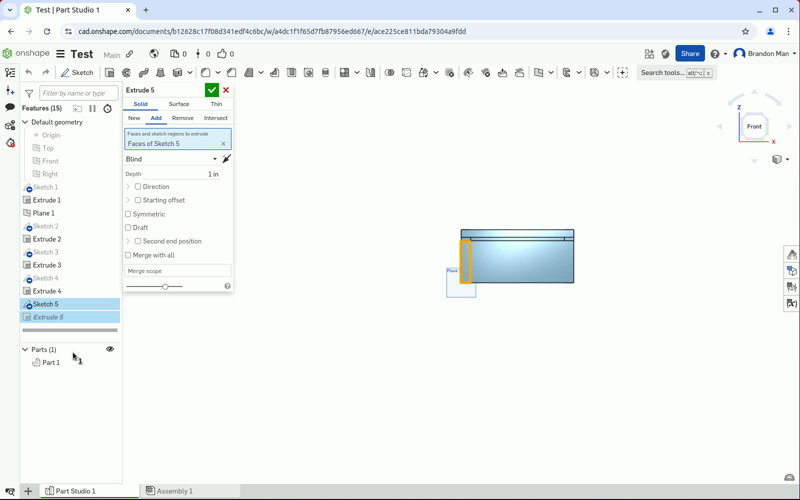
mouse_move(143, 106)
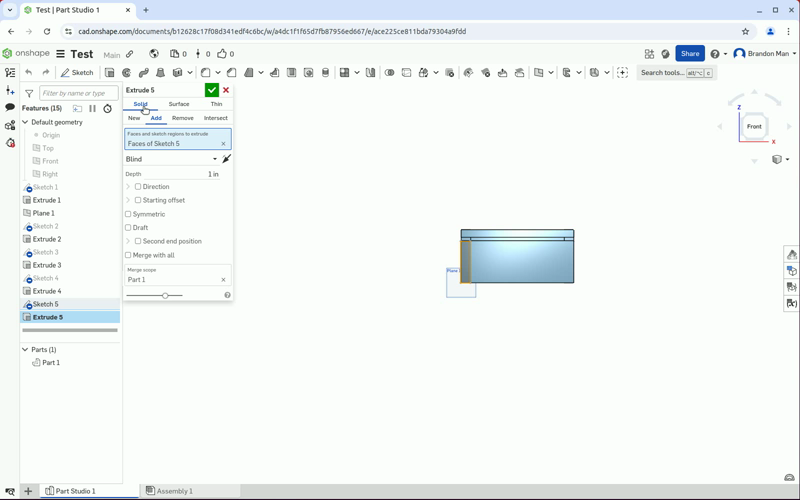
click(143, 106)
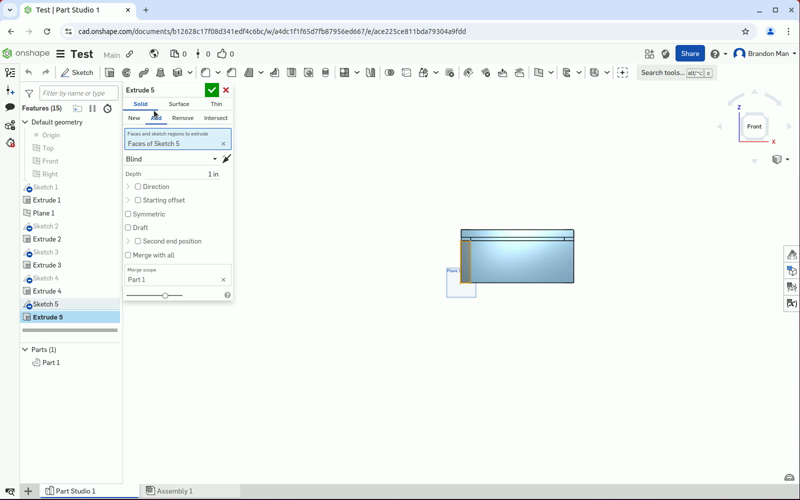
mouse_move(186, 120)
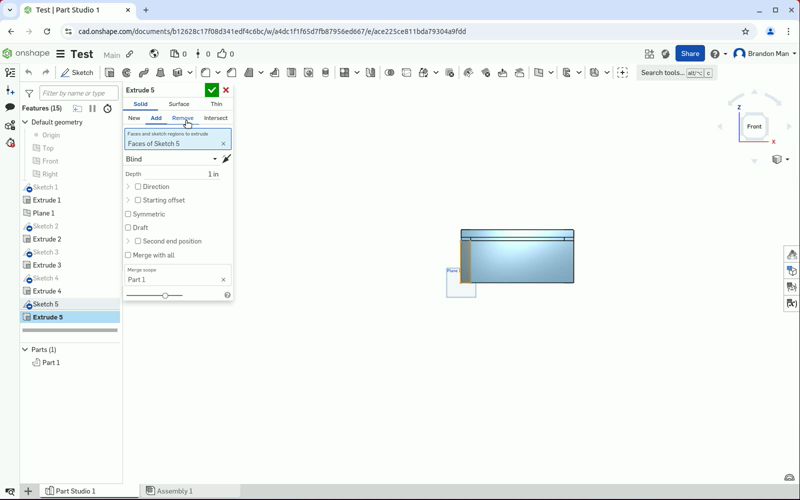
click(186, 120)
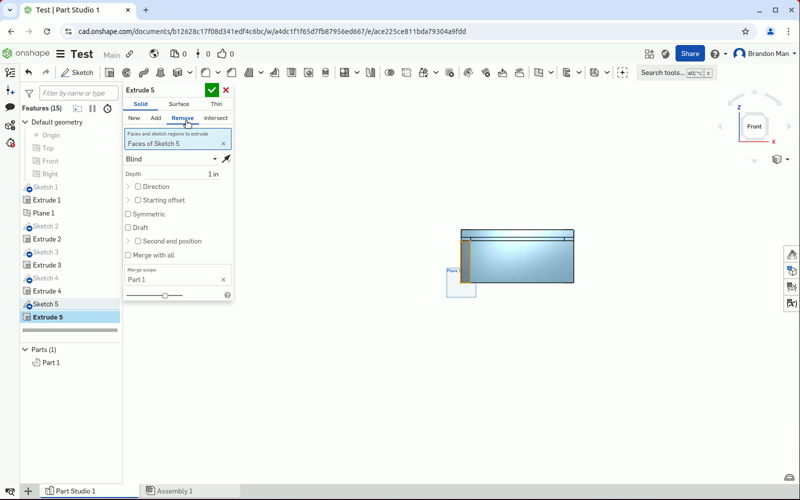
key(tab, 4)
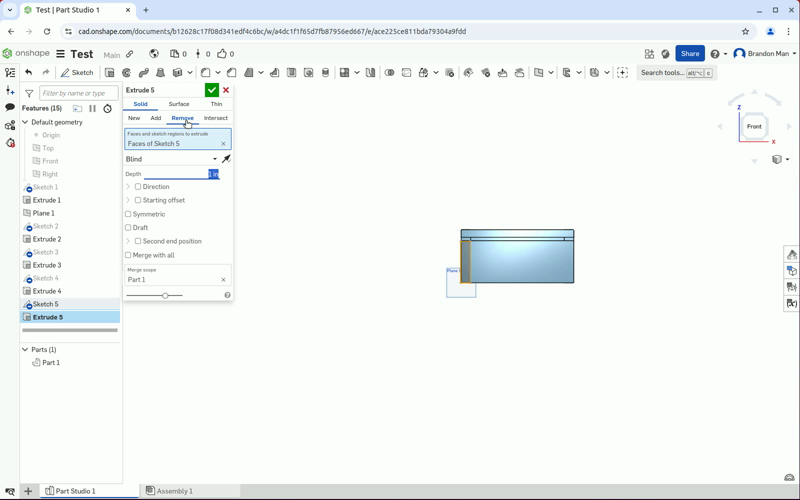
text(0.963)
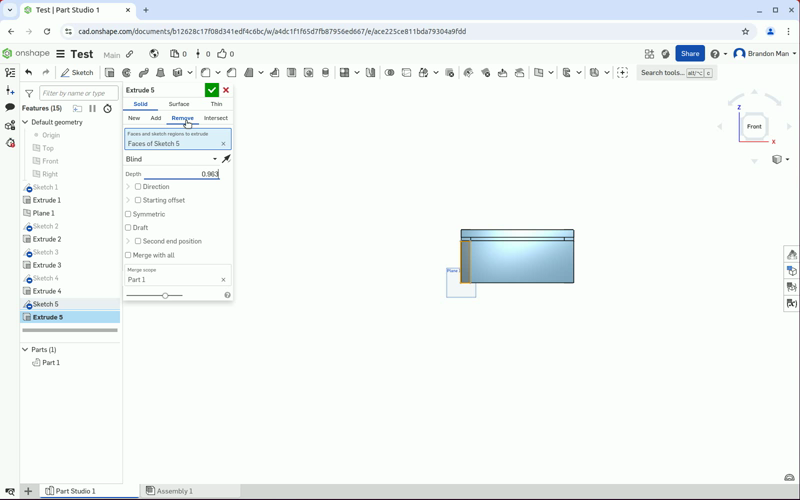
key(tab, 6)
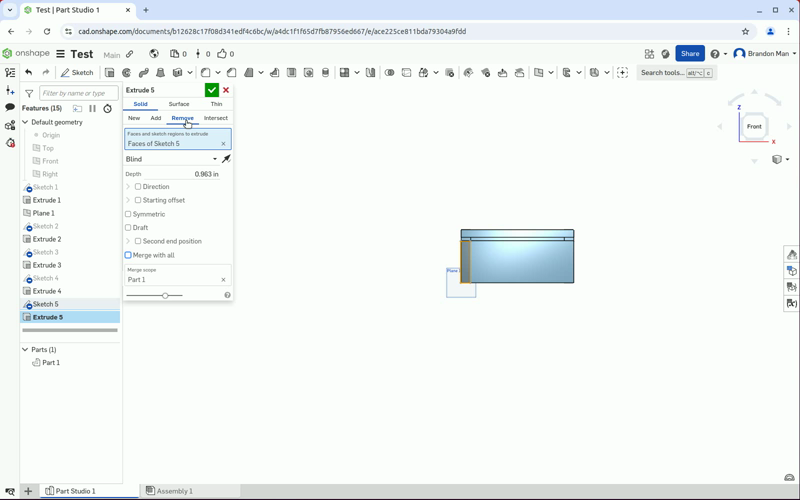
key(space)
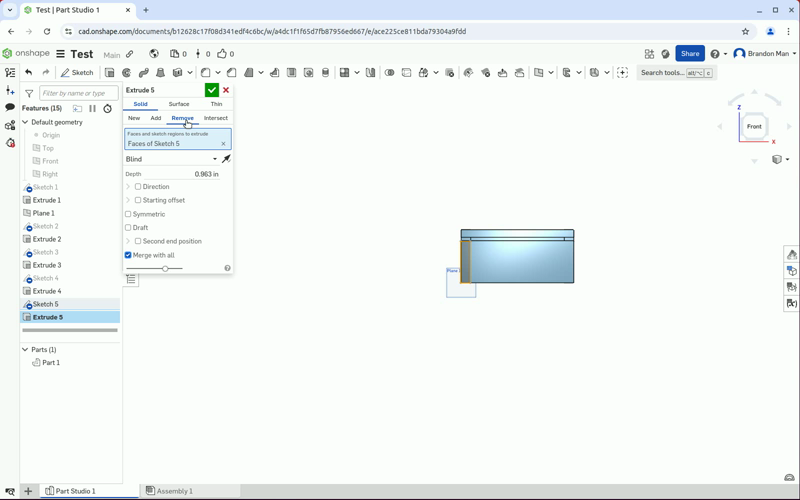
key(enter)
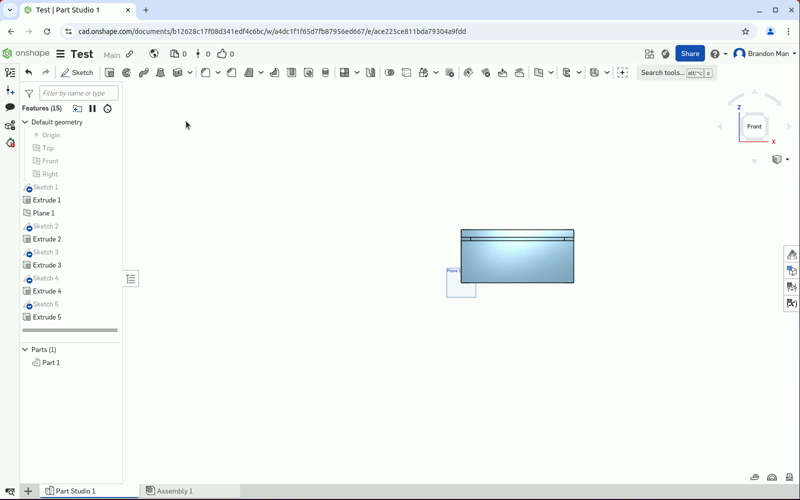
key(shift+h)
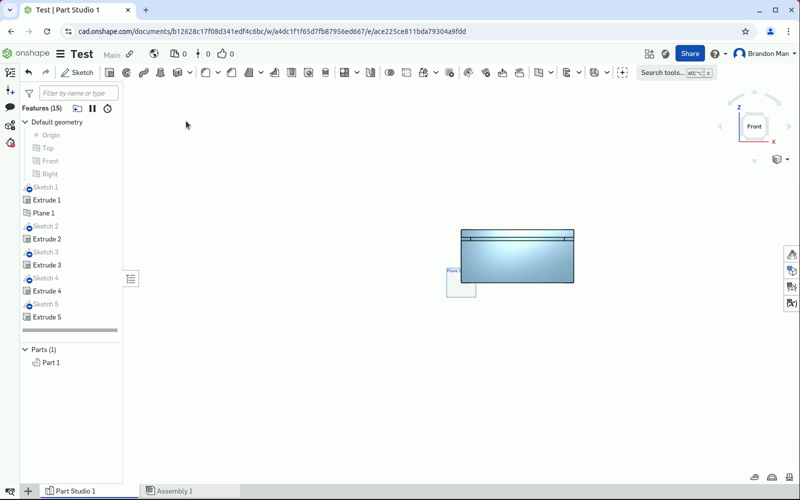
key(shift+h)
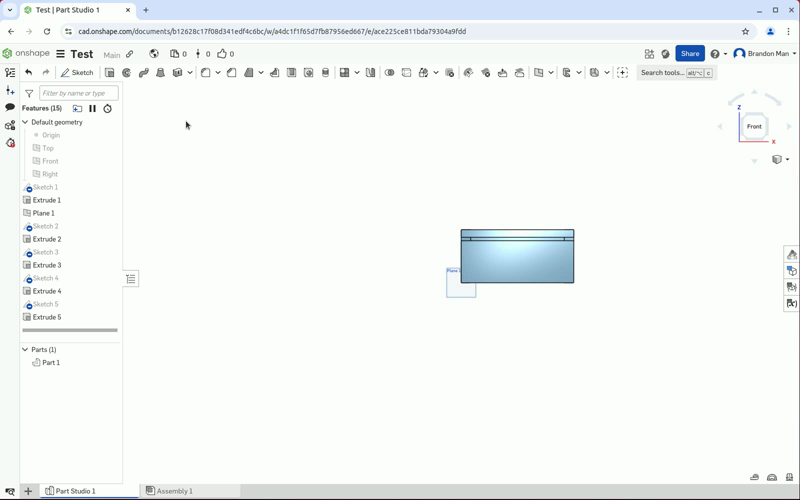
key(shift+7)
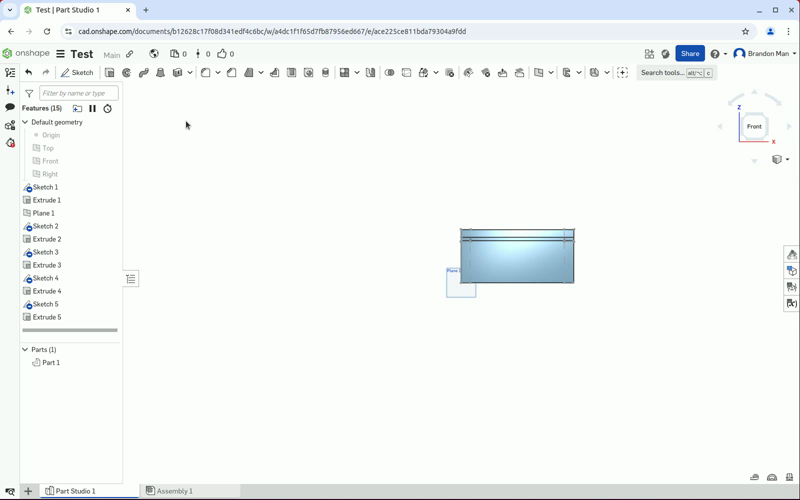
key(left, 2)
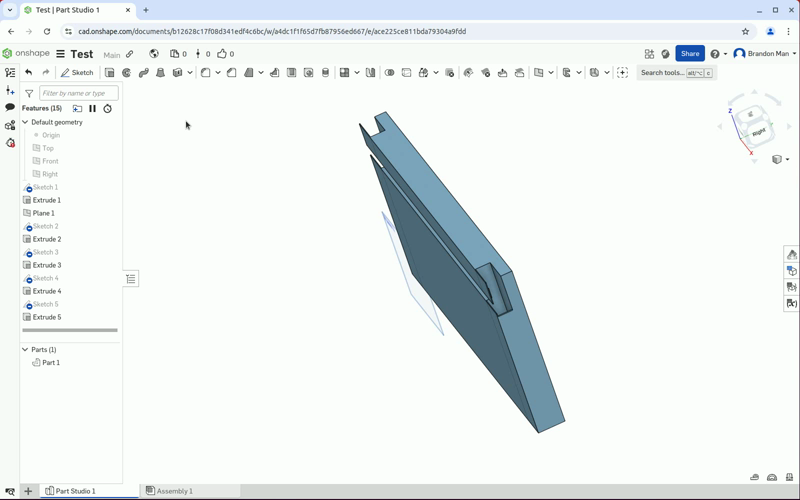
key(down, 2)
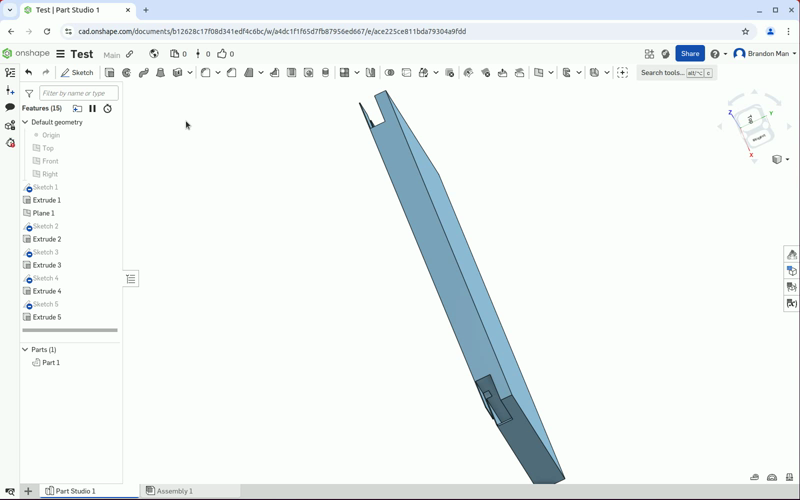
key(up, 2)
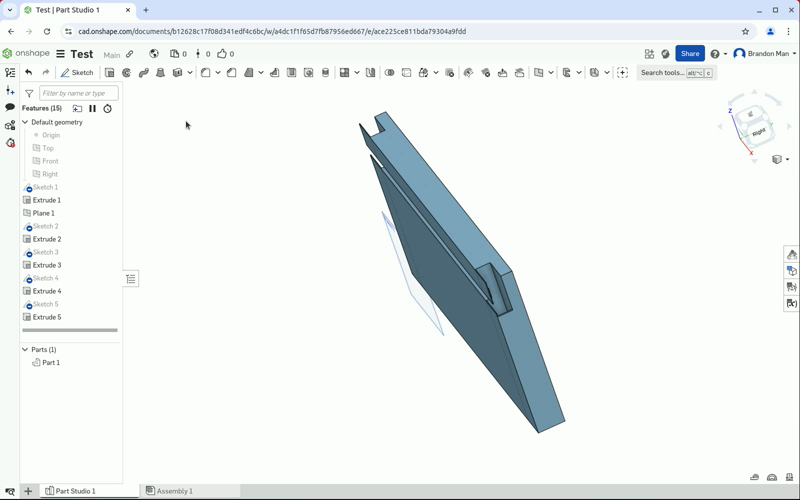
key(right, 2)
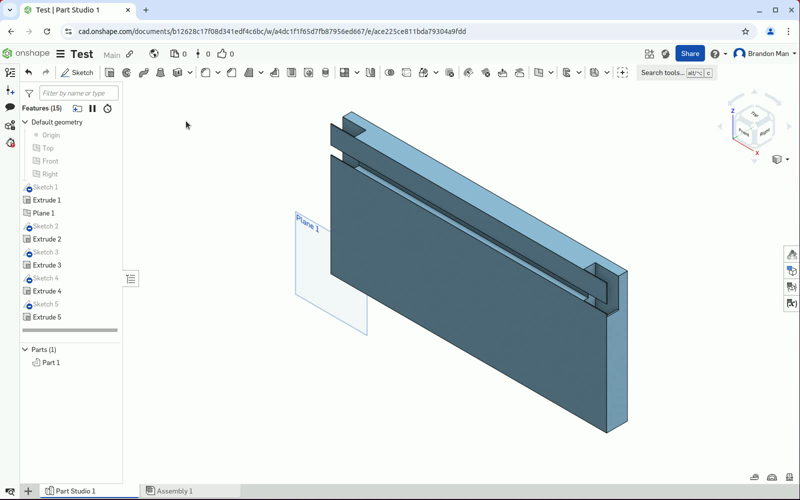
mouse_move(73, 189)
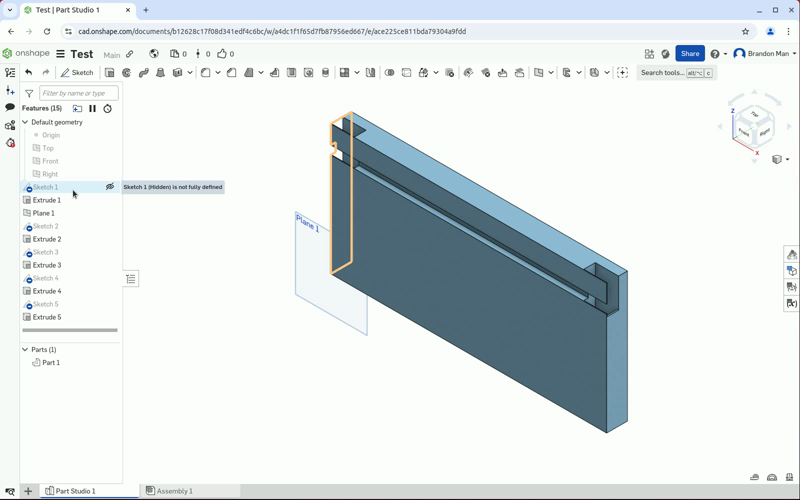
click(73, 189)